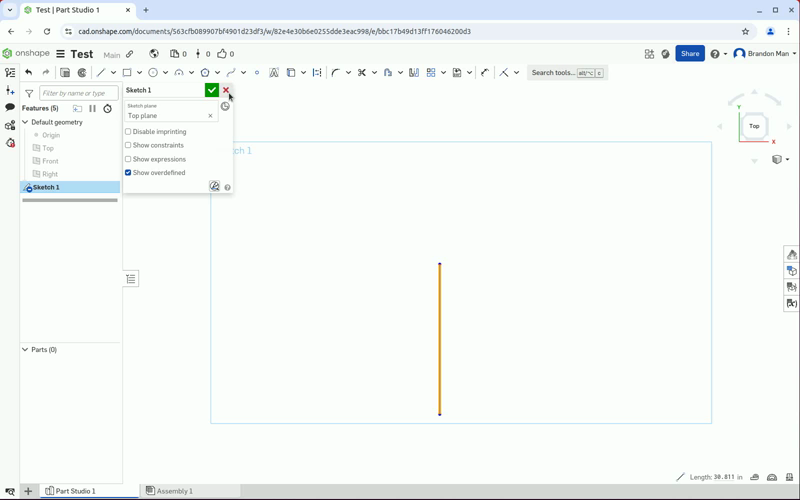
key(shift+h)
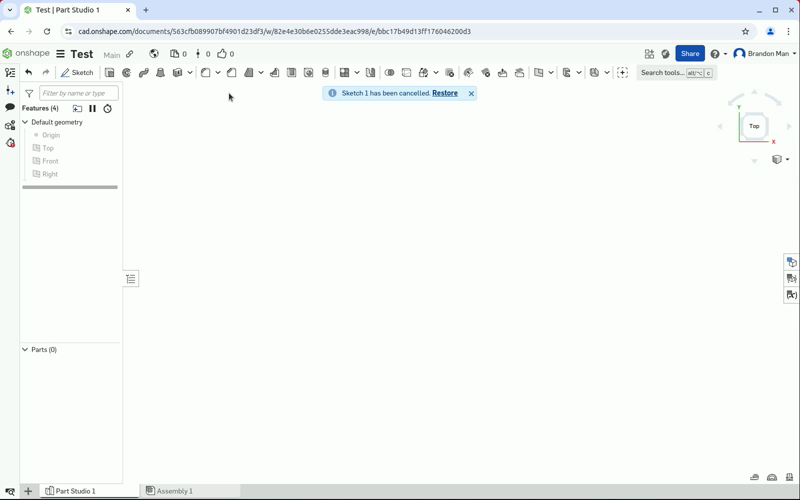
mouse_move(73, 352)
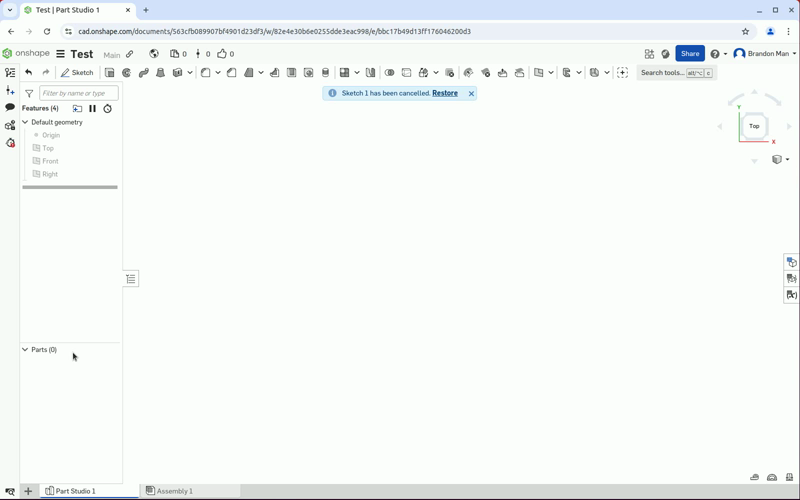
key(y)
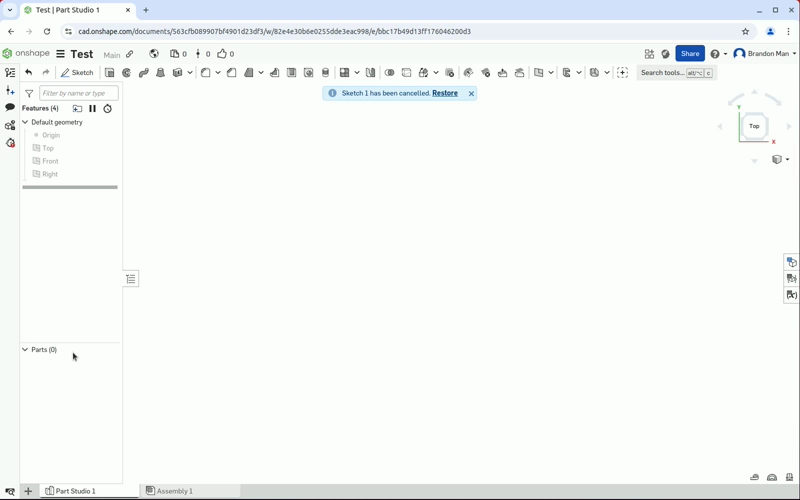
key(shift+p)
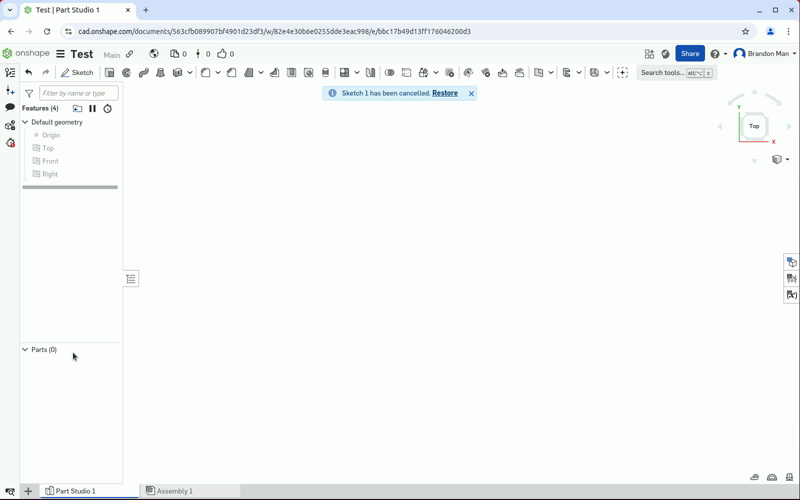
key(space)
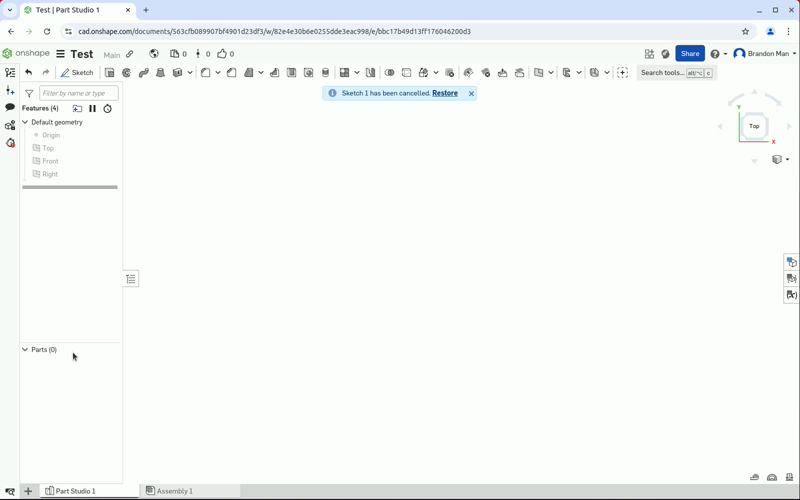
key_down(shift)
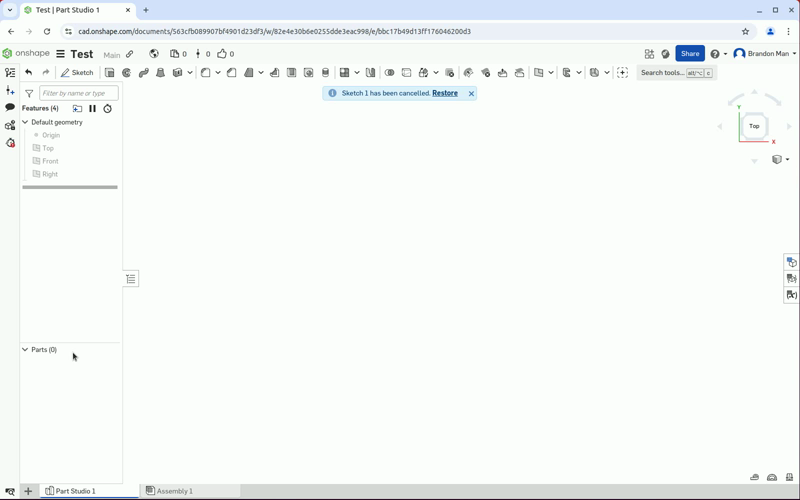
key(up)
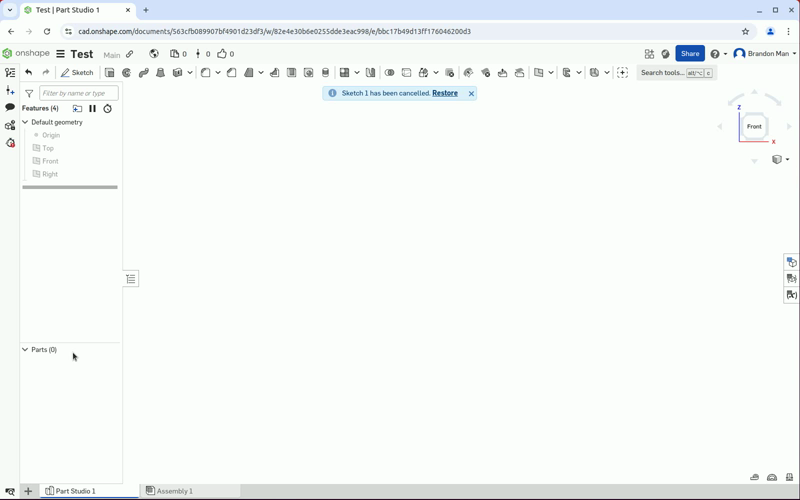
key_up(shift)
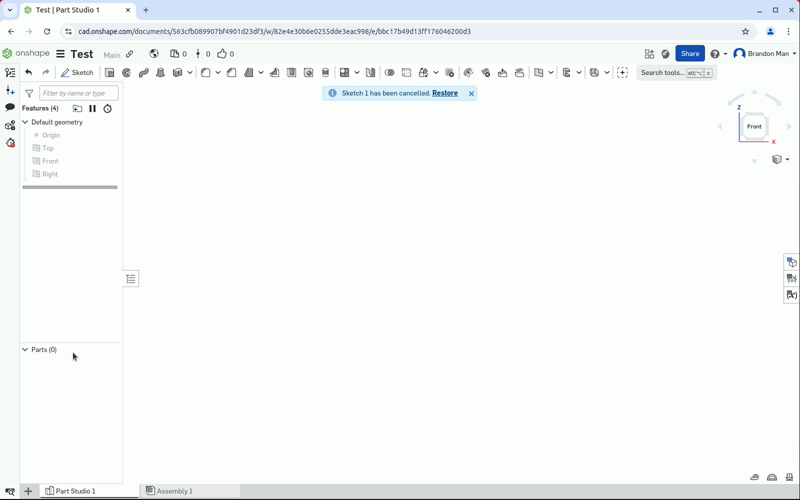
mouse_move(73, 352)
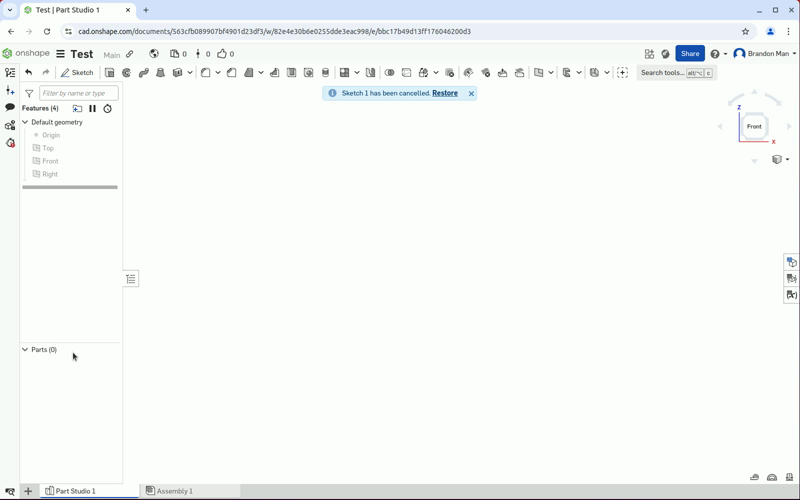
key(shift+y)
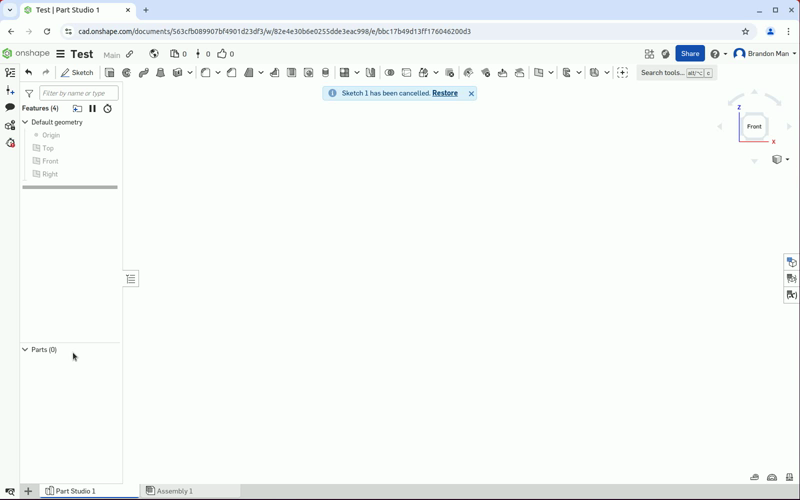
key(shift+s)
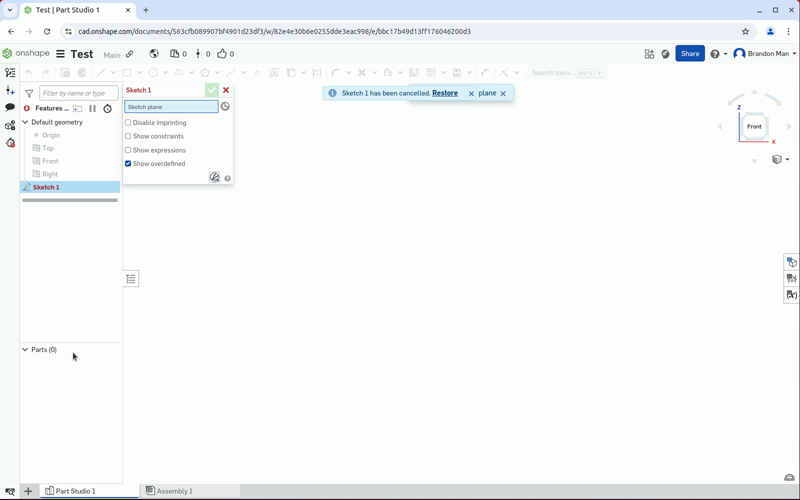
mouse_move(73, 163)
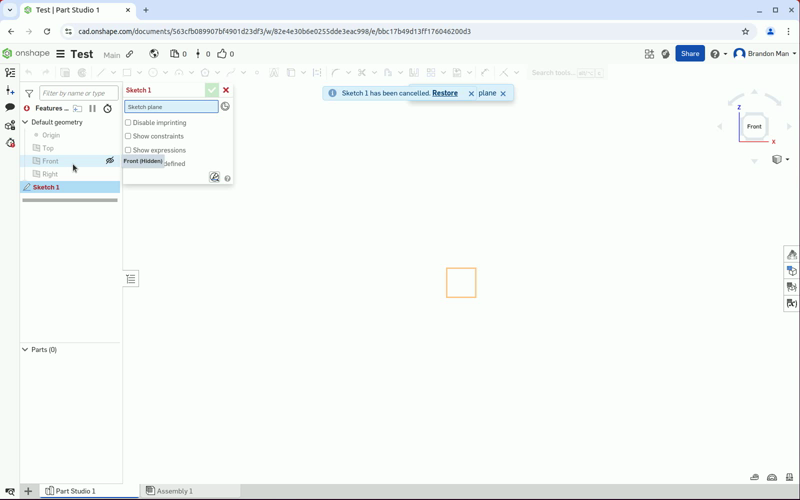
click(73, 163)
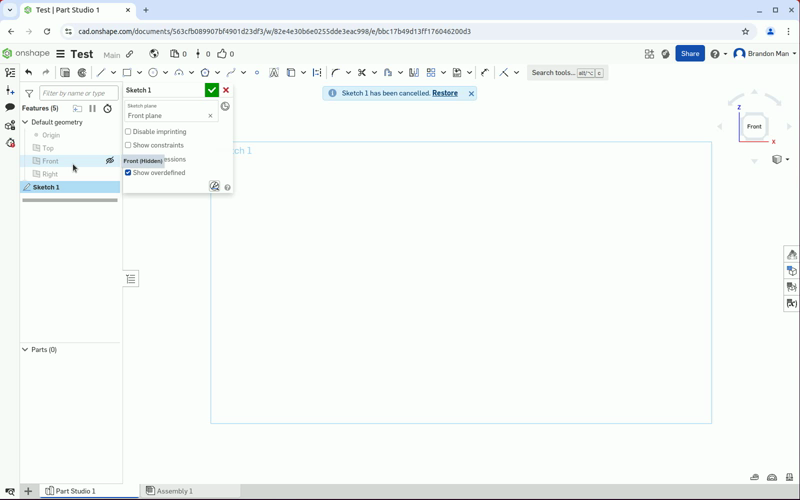
mouse_move(73, 352)
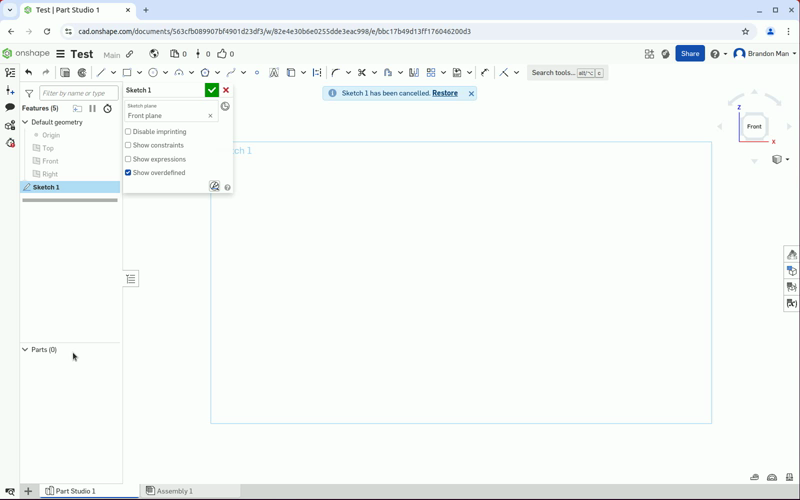
key(y)
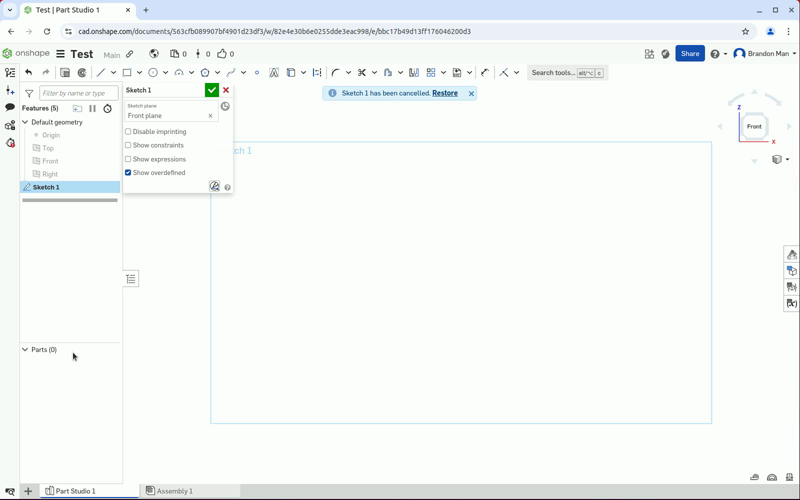
key(l)
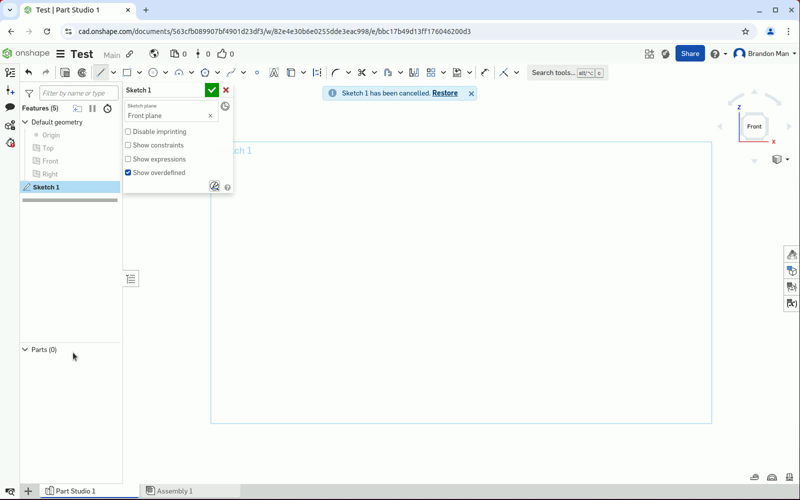
key_down(shift)
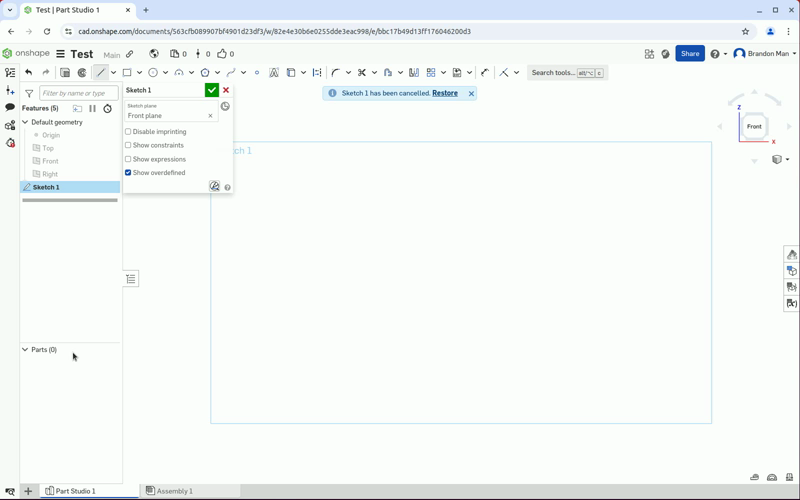
mouse_move(377, 312)
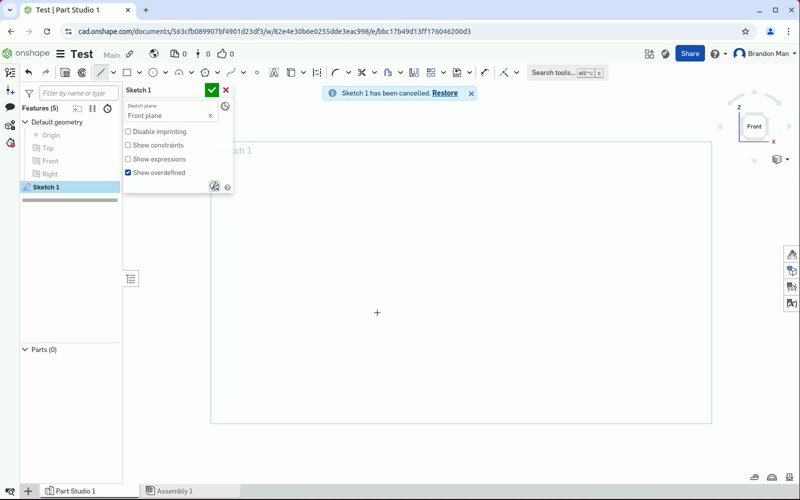
click(377, 312)
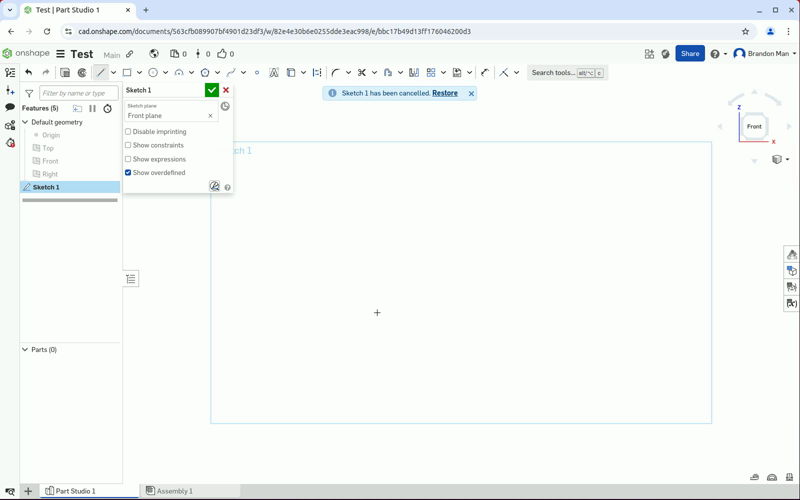
key_up(shift)
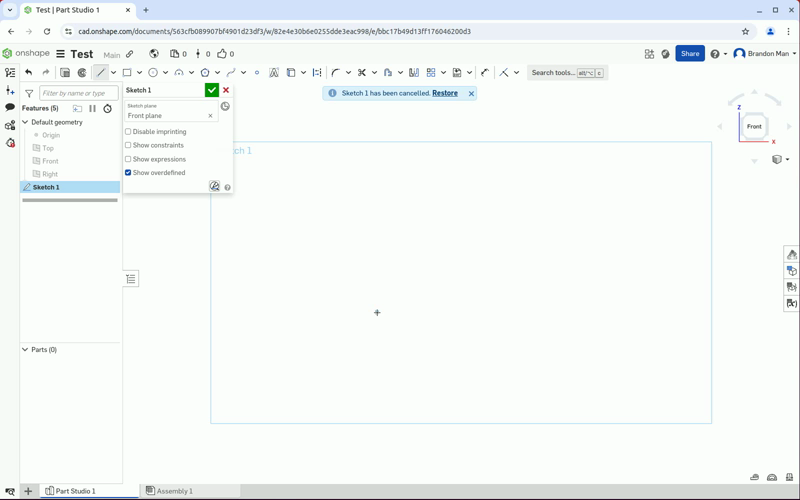
key_down(shift)
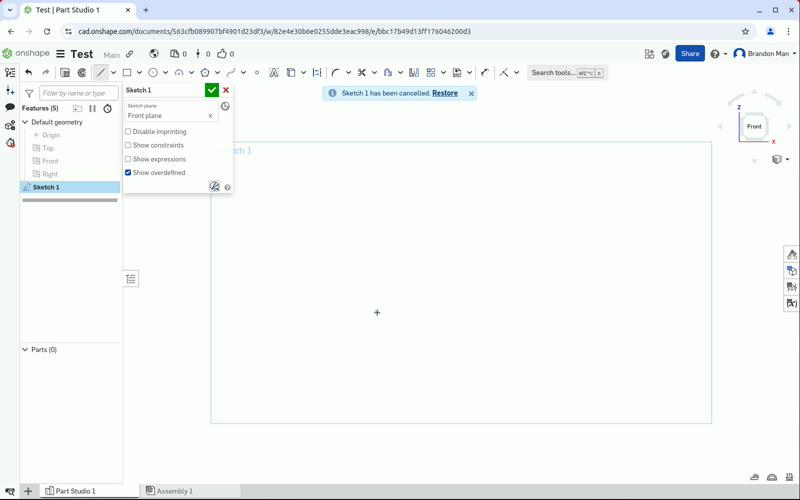
mouse_move(507, 312)
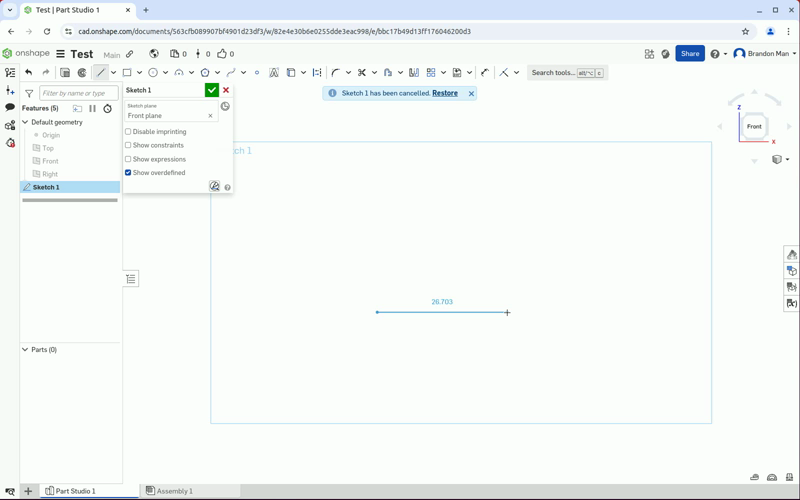
click(507, 312)
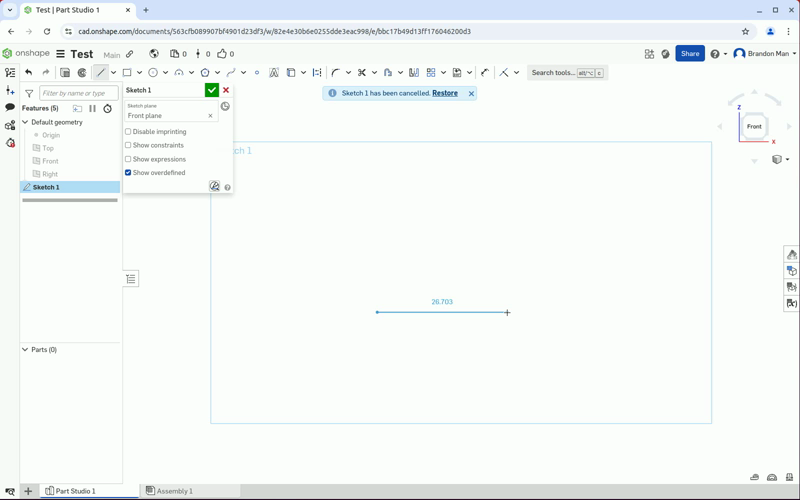
key_up(shift)
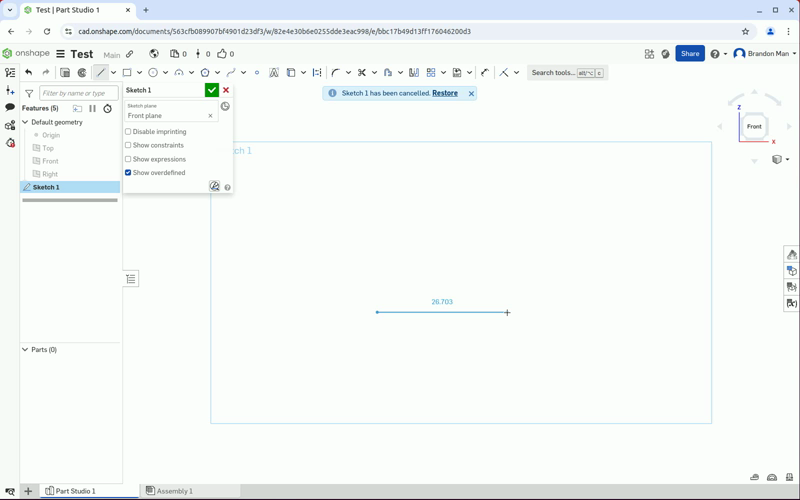
key_down(shift)
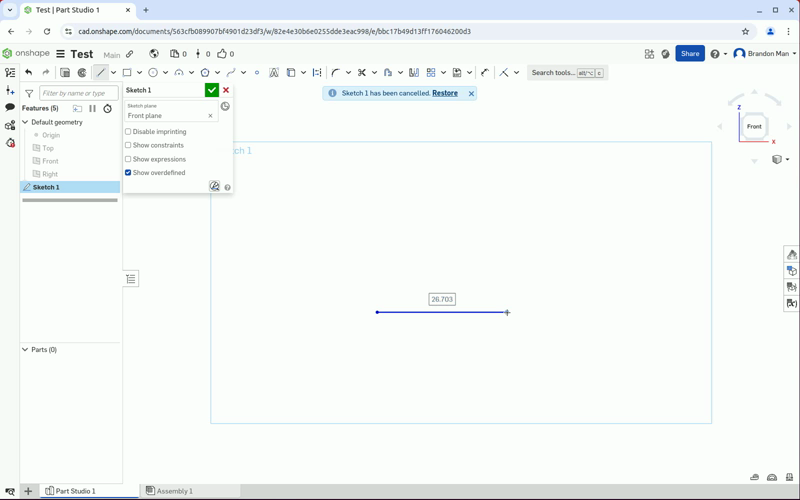
mouse_move(537, 312)
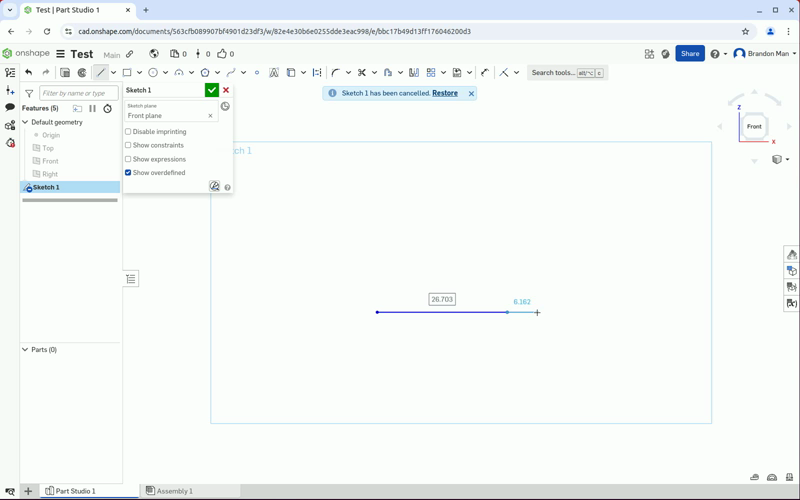
mouse_move(507, 282)
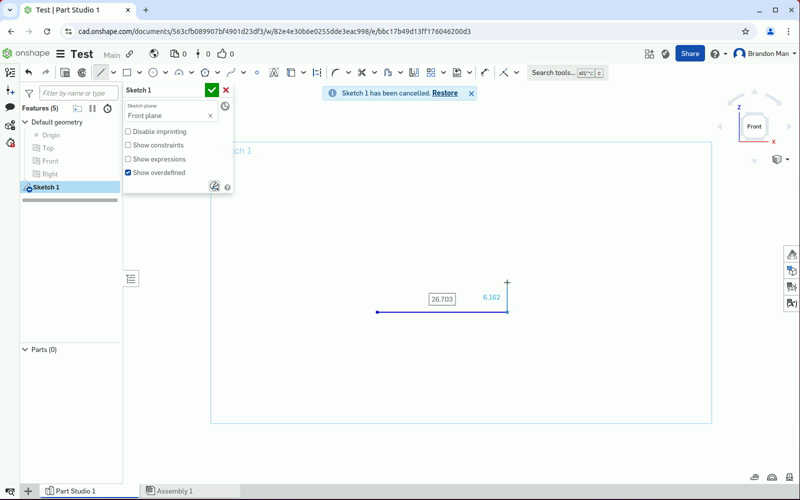
click(507, 282)
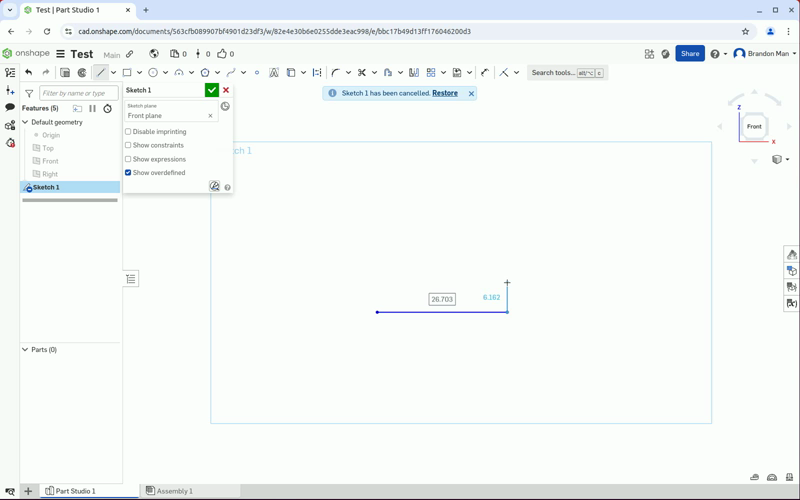
key_up(shift)
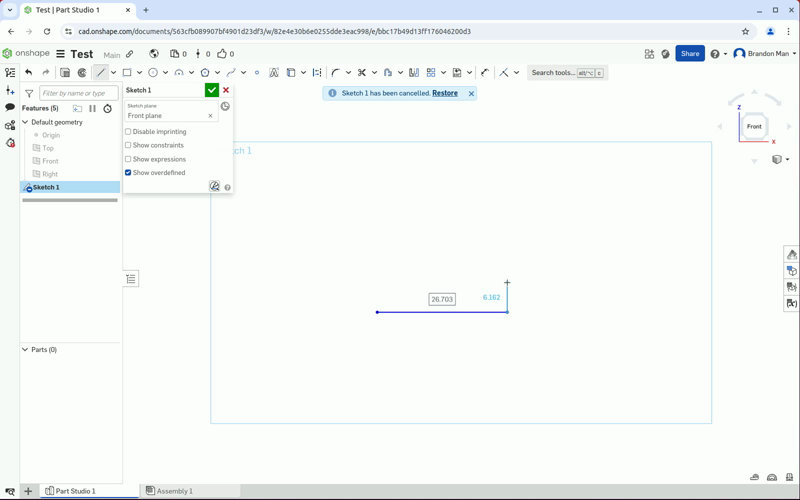
key_down(shift)
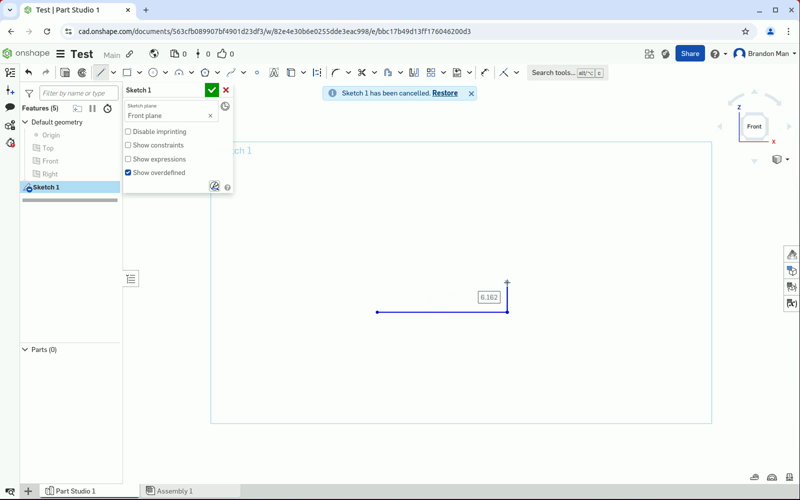
mouse_move(537, 282)
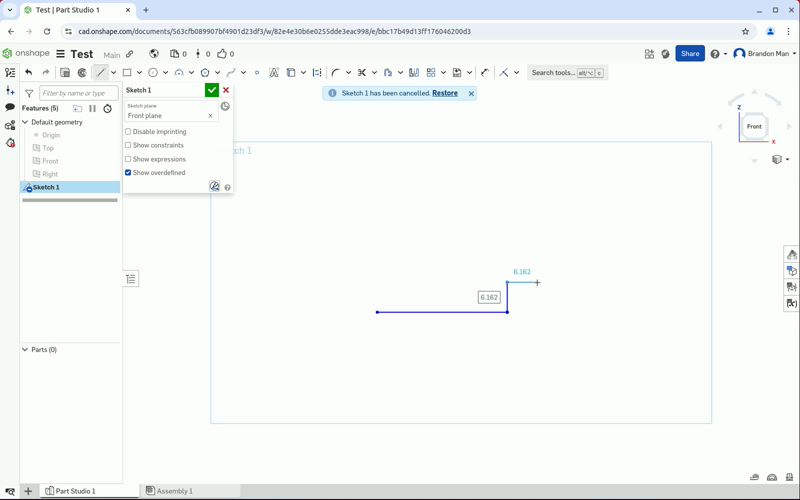
mouse_move(507, 253)
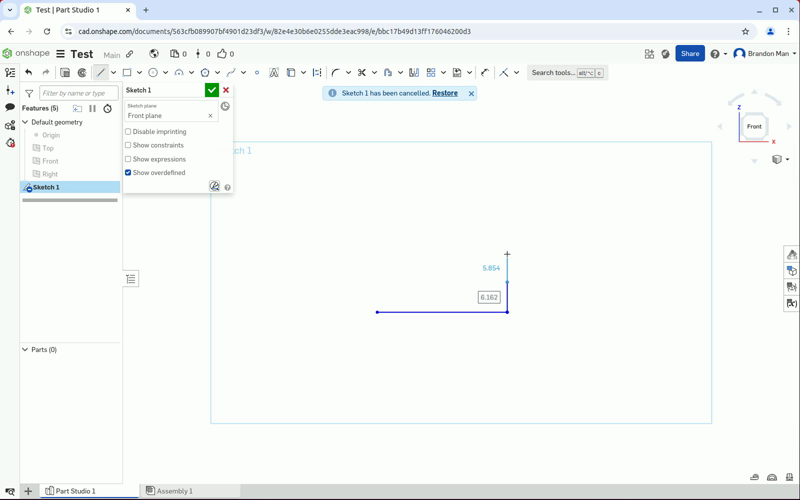
click(507, 253)
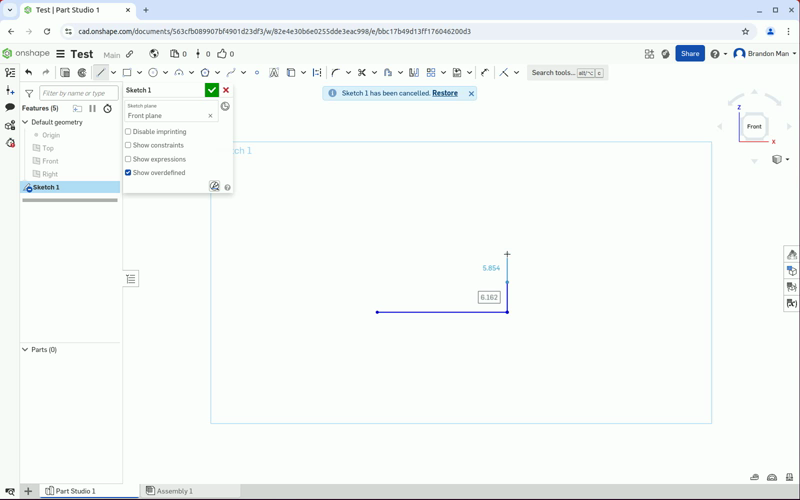
key_up(shift)
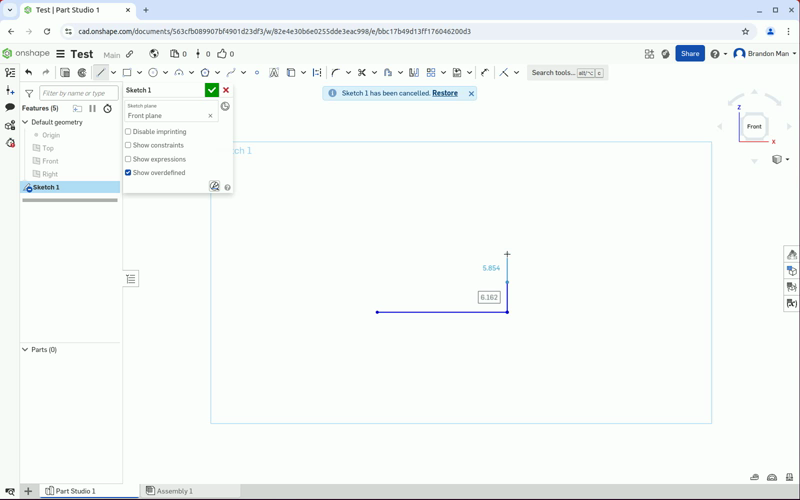
key_down(shift)
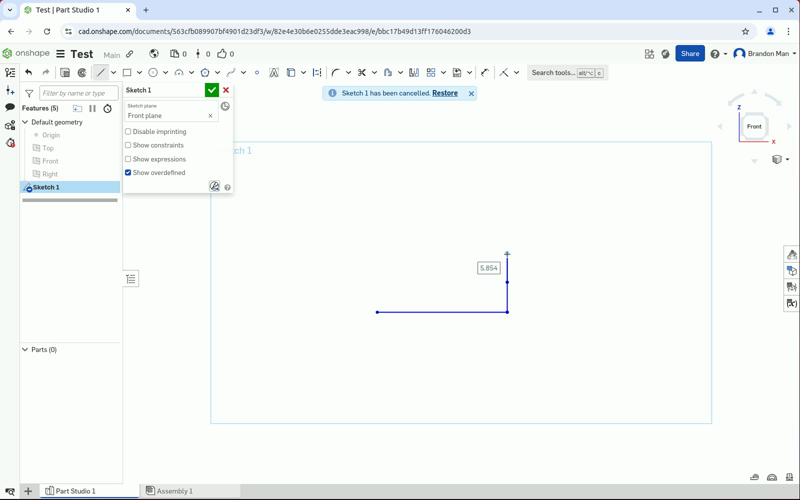
mouse_move(377, 253)
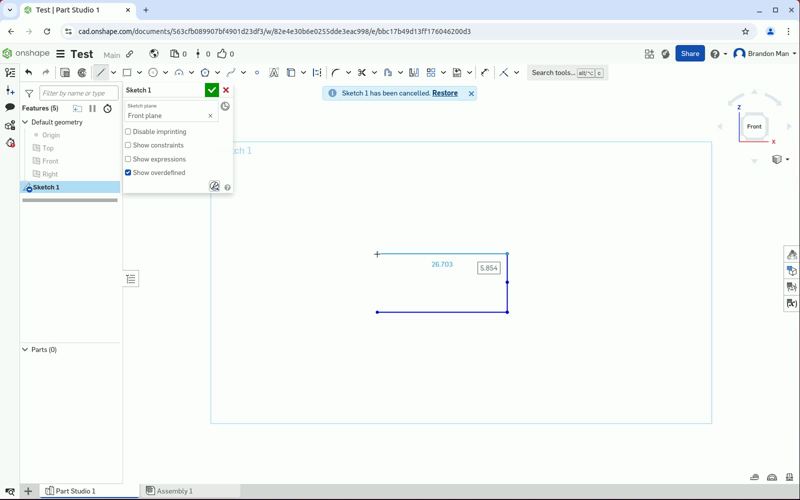
click(377, 253)
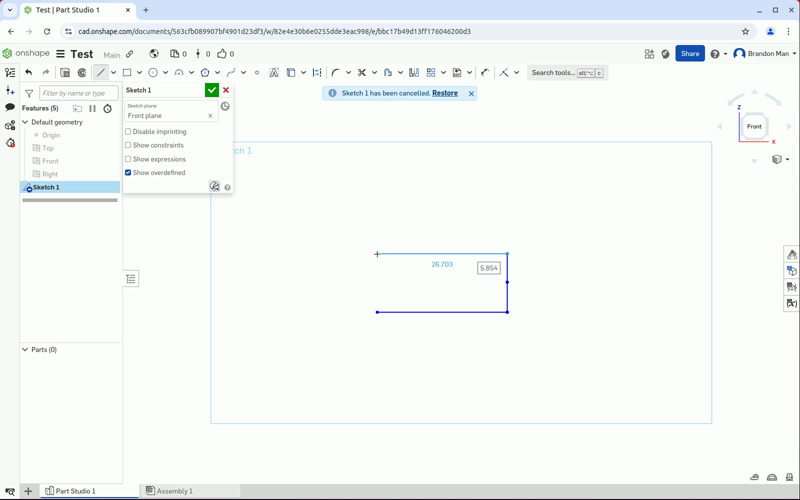
key_up(shift)
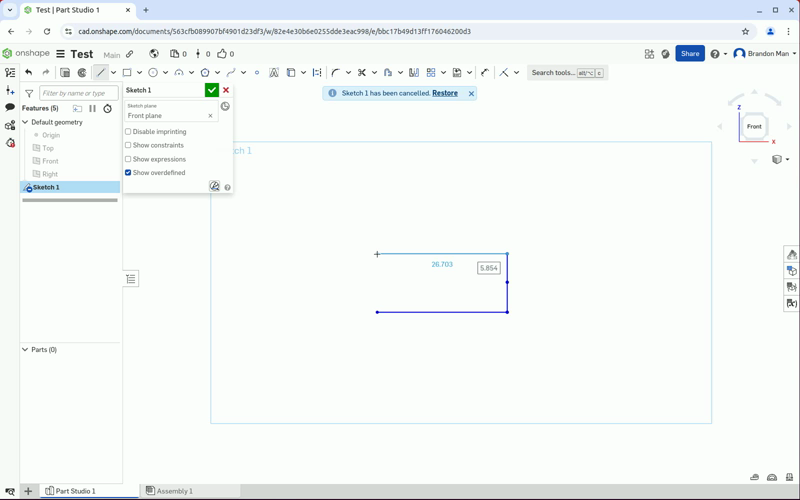
key_down(shift)
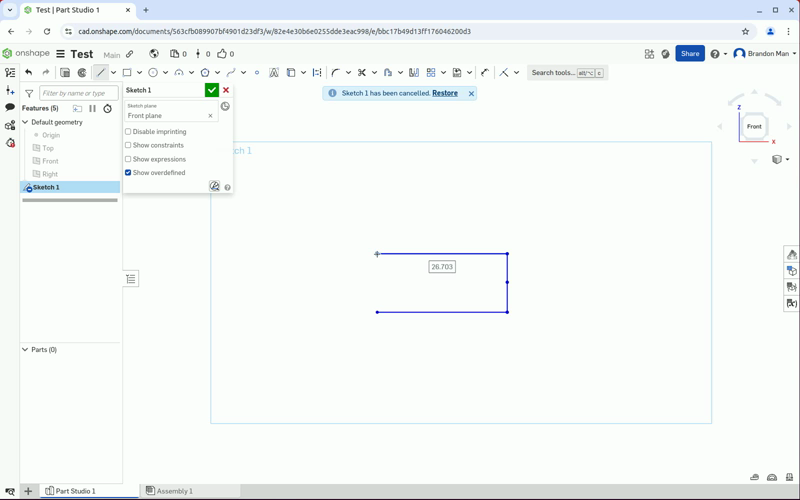
mouse_move(407, 253)
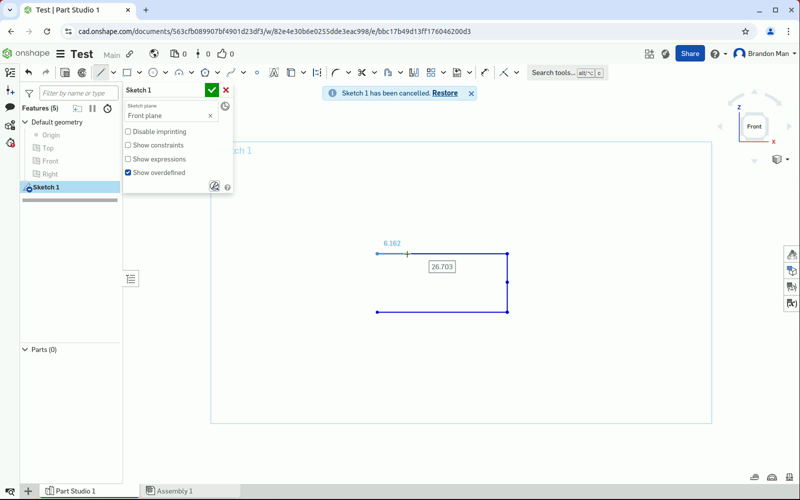
mouse_move(377, 282)
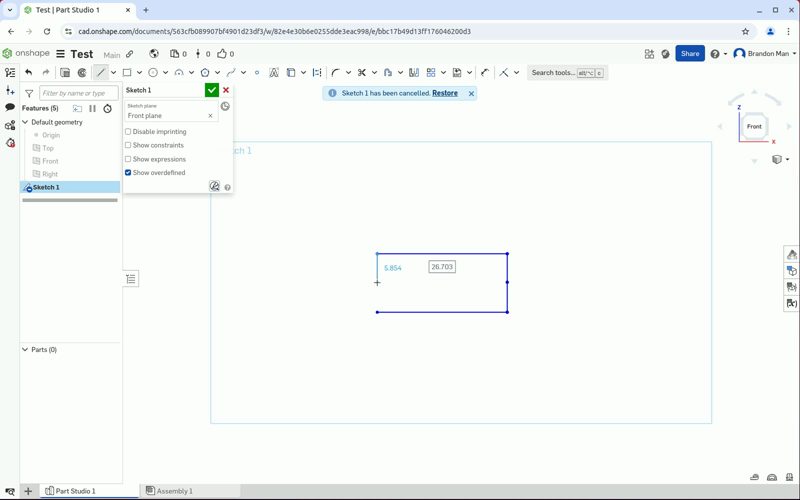
click(377, 282)
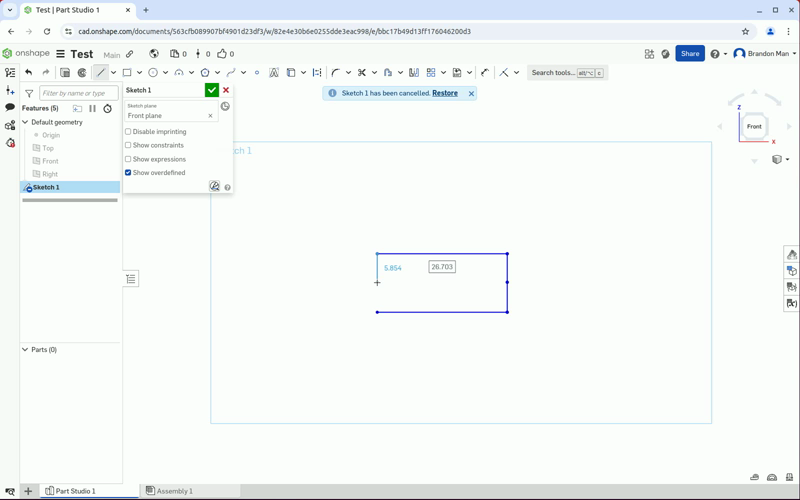
key_up(shift)
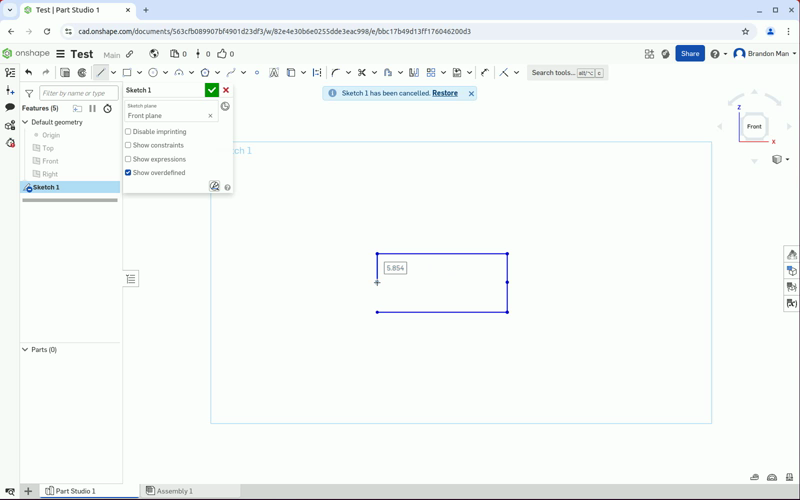
mouse_move(407, 282)
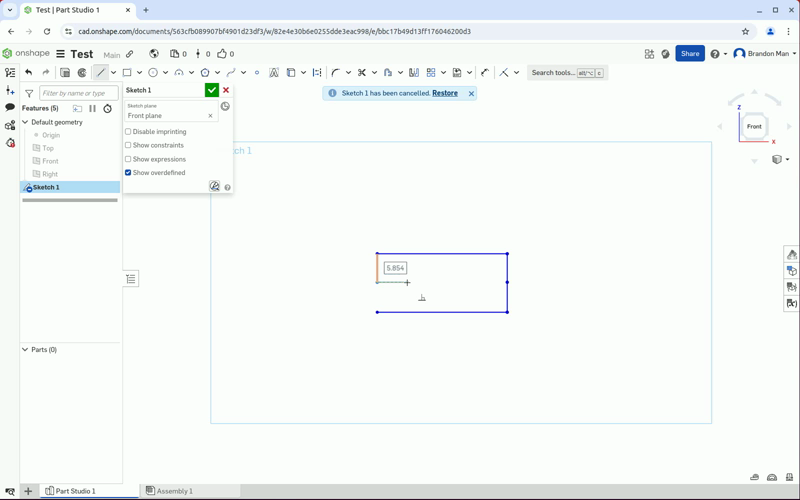
key_down(shift)
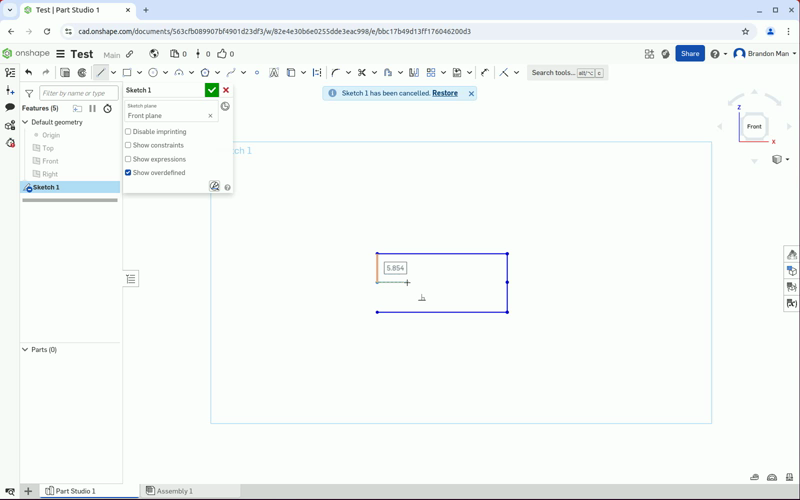
mouse_move(377, 312)
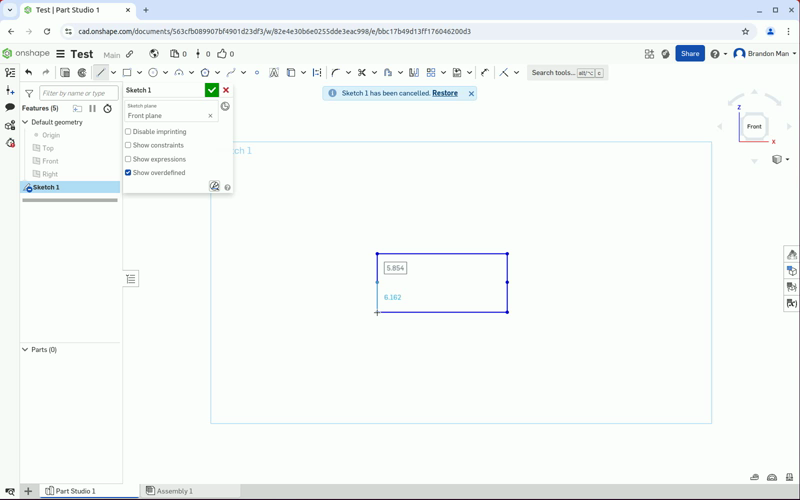
key_up(shift)
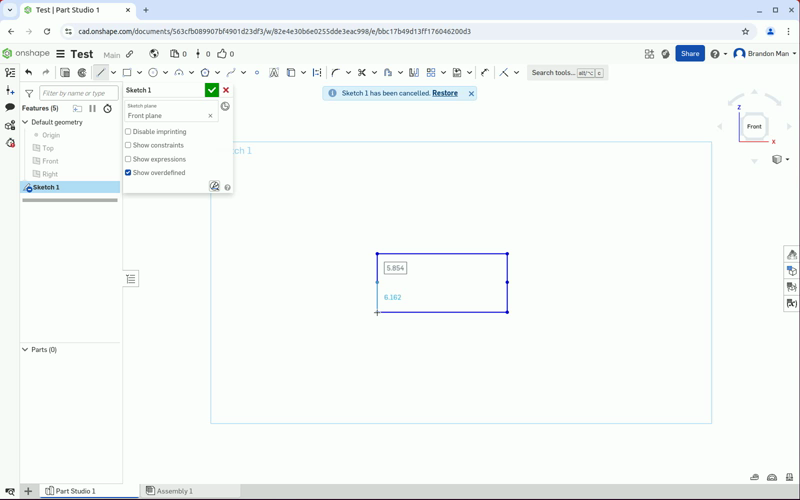
click(377, 312)
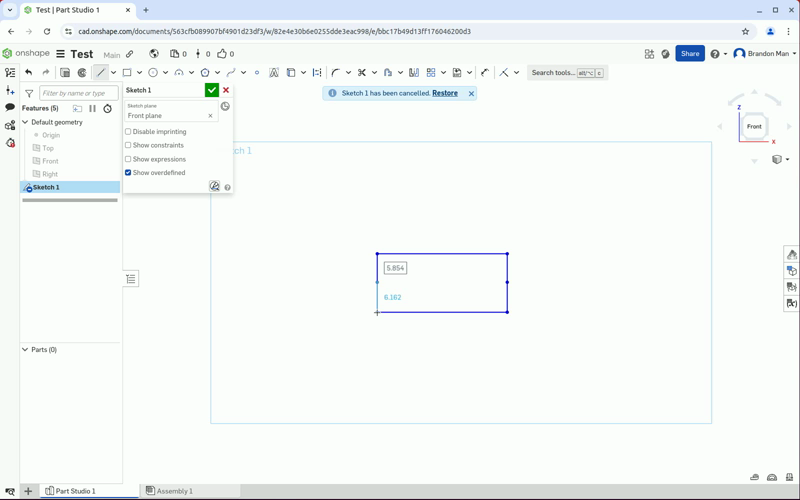
key(esc)
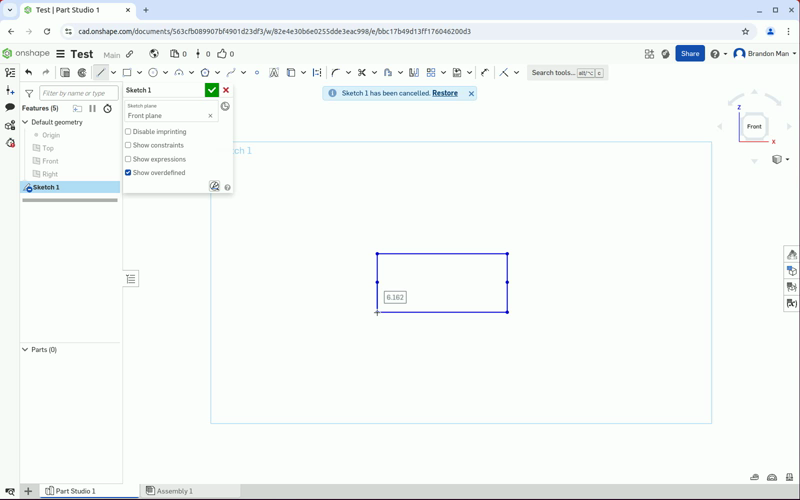
mouse_move(422, 294)
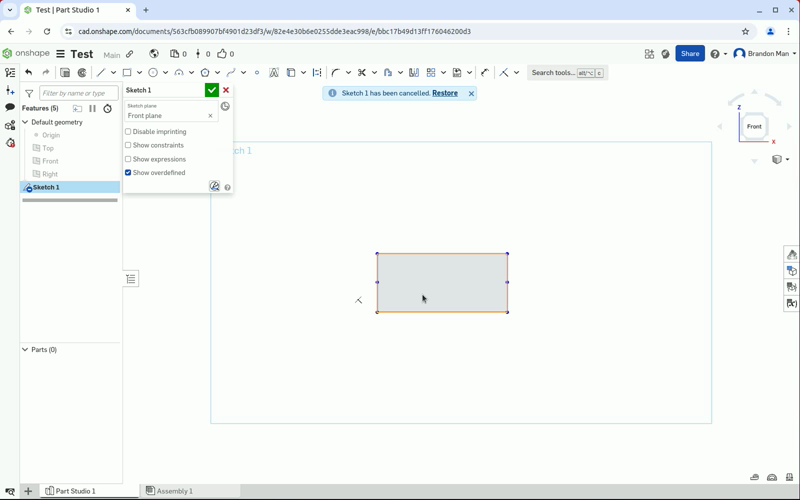
click(422, 294)
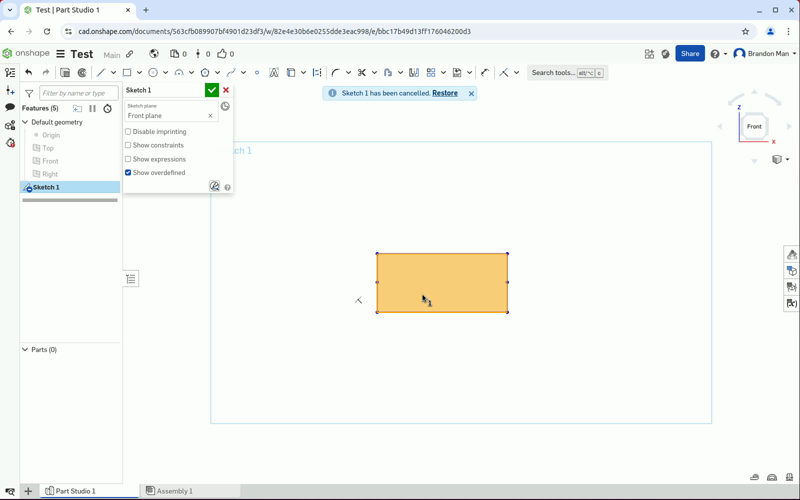
mouse_move(73, 352)
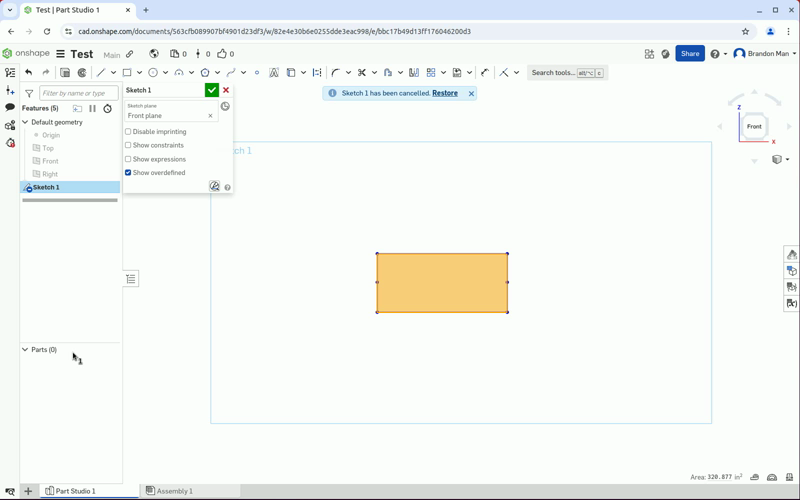
key(shift+y)
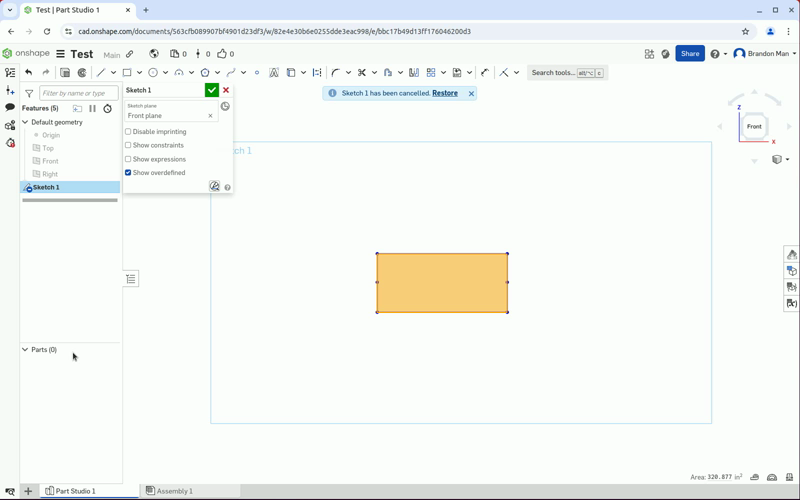
key(shift+e)
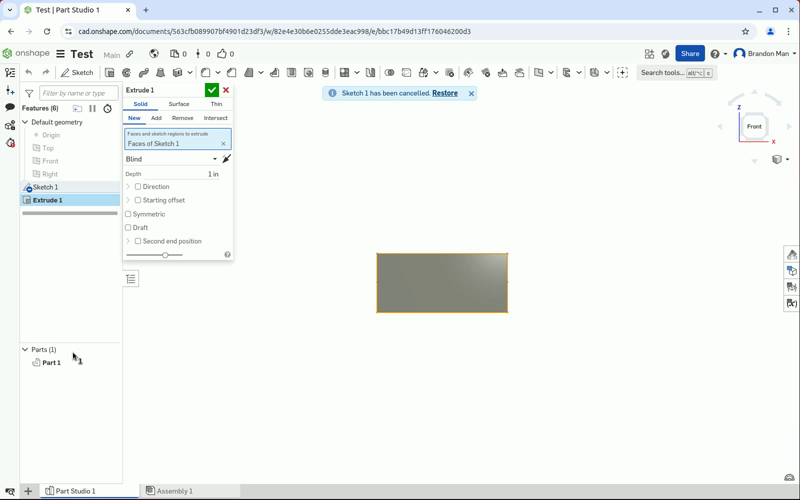
mouse_move(143, 106)
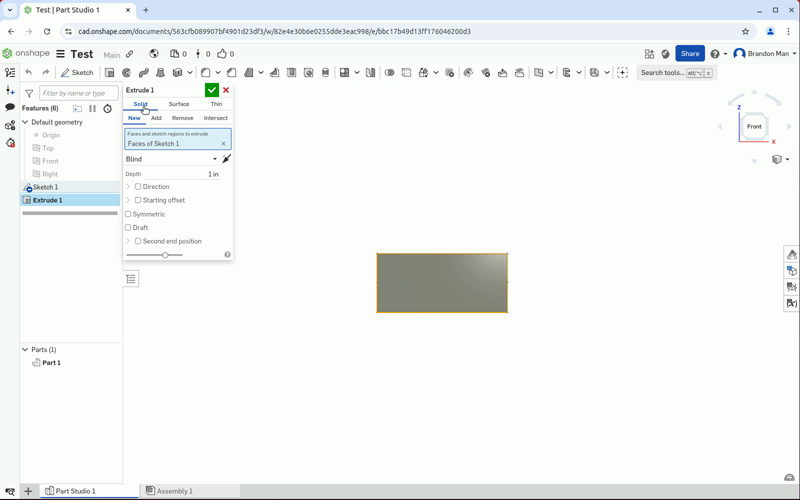
click(143, 106)
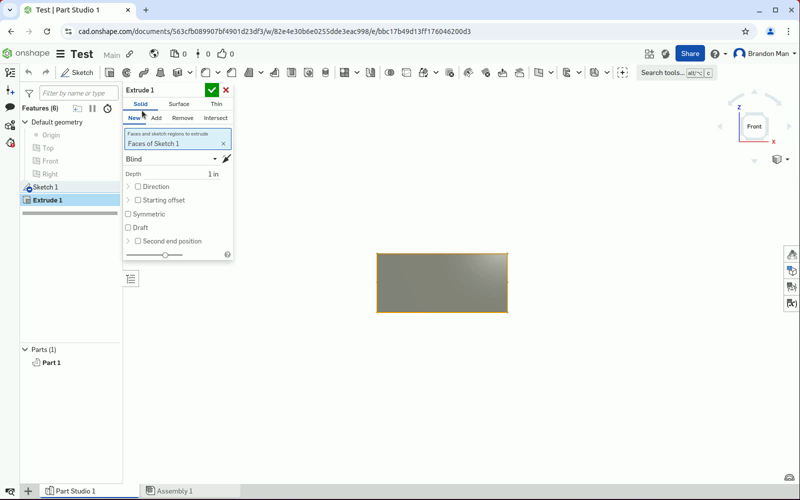
mouse_move(137, 120)
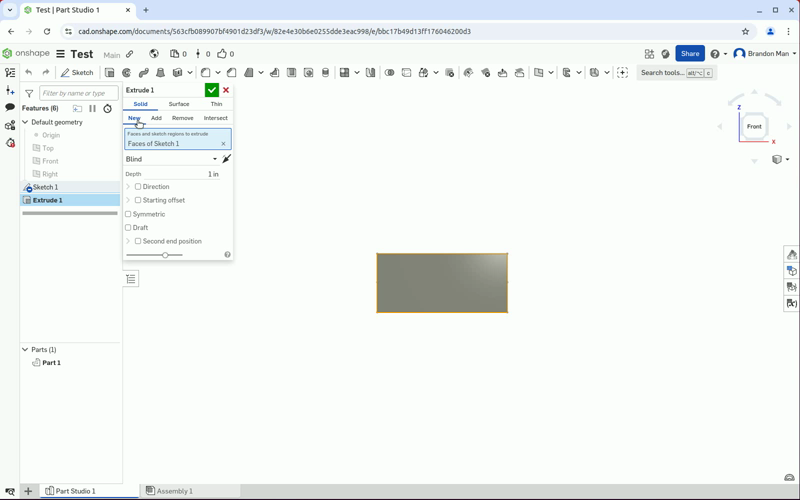
click(137, 120)
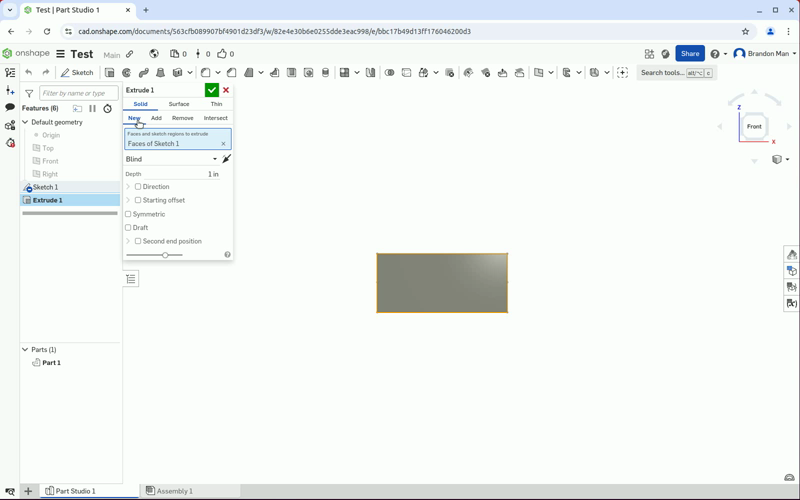
key(tab, 4)
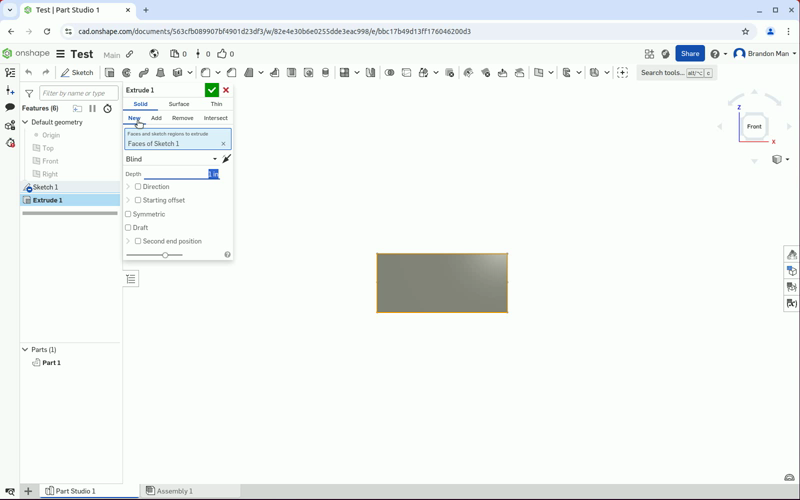
text(11.072)
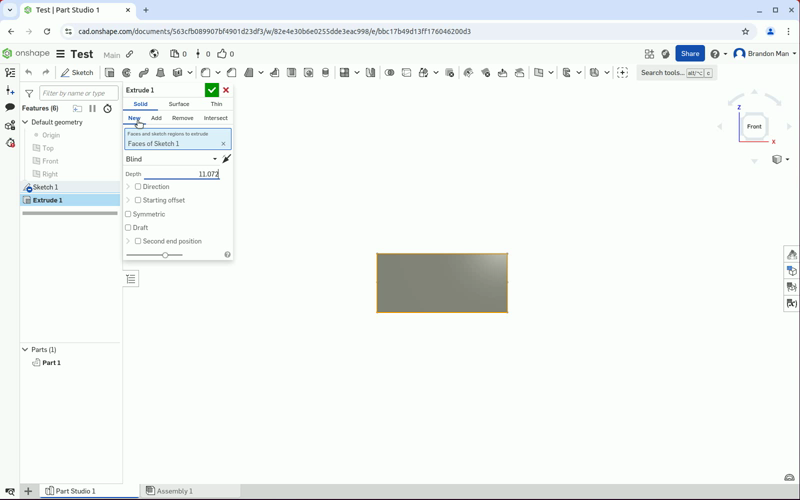
key(tab, 3)
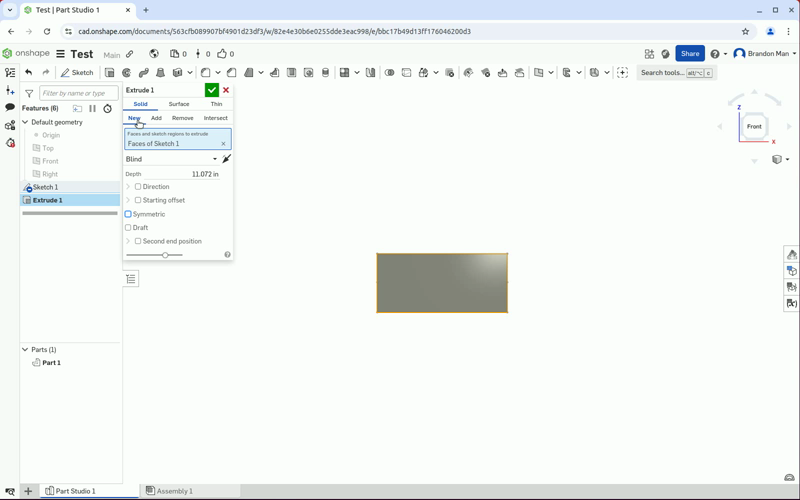
key(space)
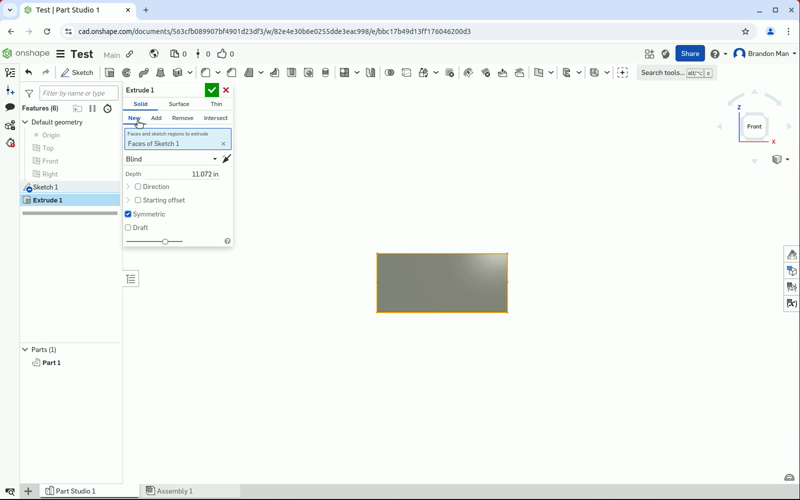
key(enter)
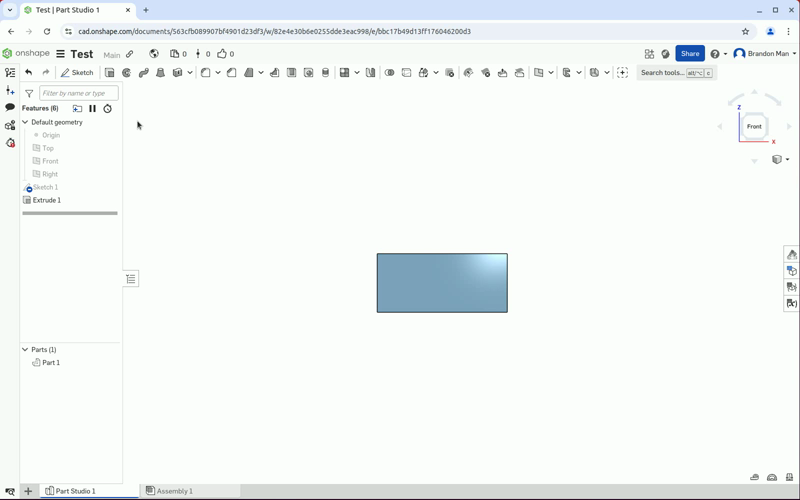
key(shift+h)
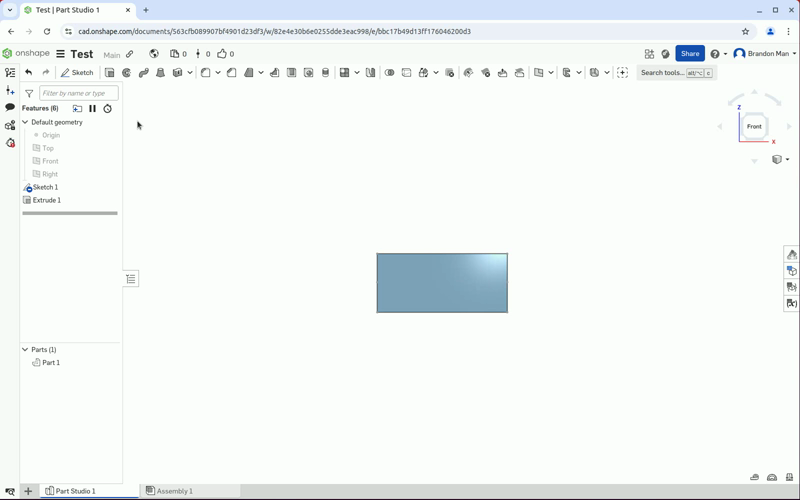
key(shift+h)
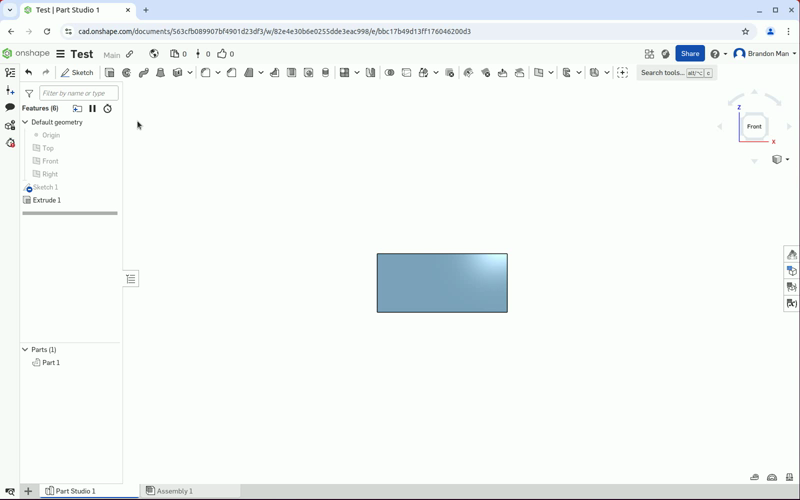
mouse_move(73, 189)
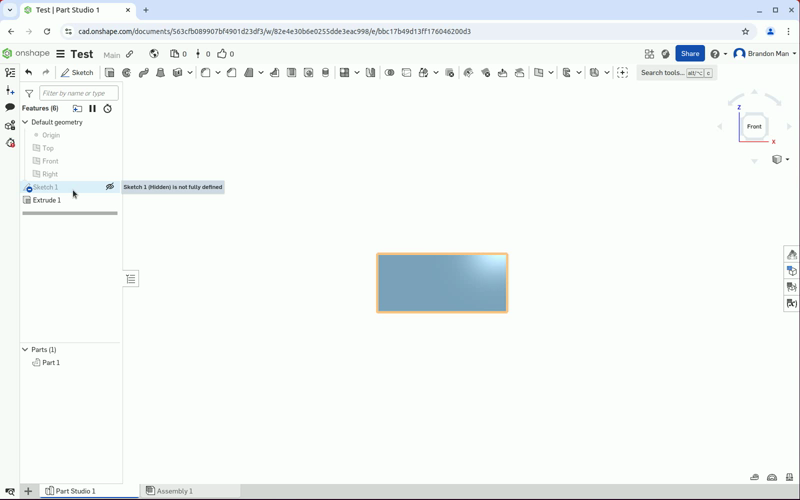
click(73, 189)
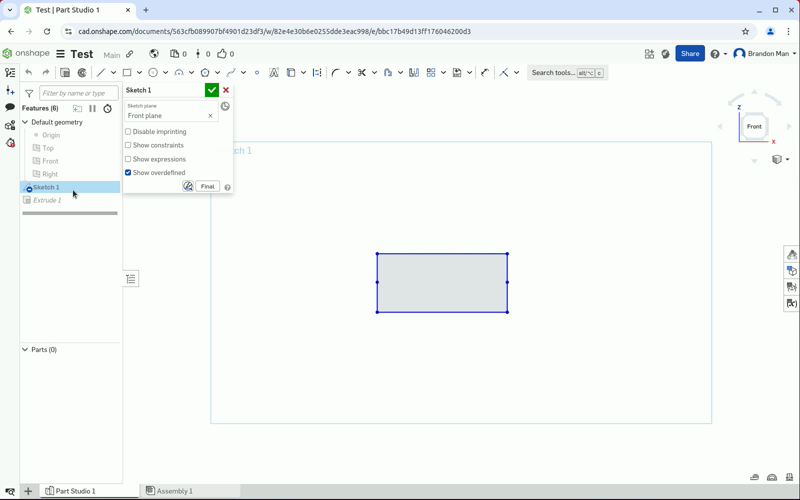
mouse_move(229, 92)
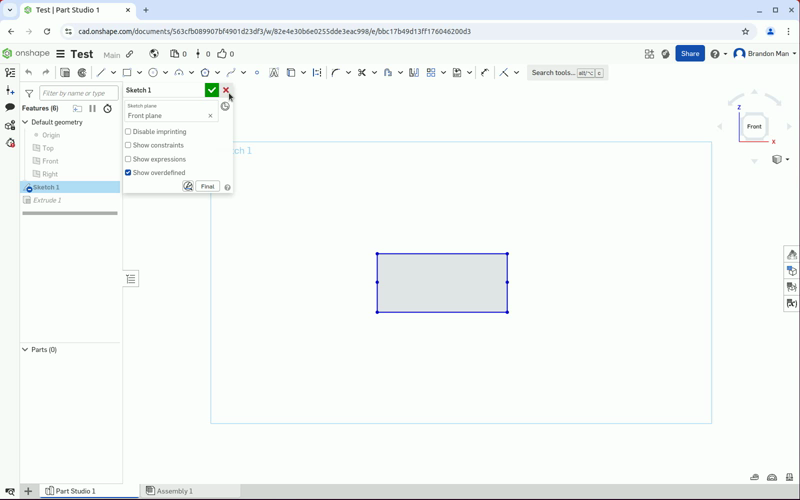
click(229, 92)
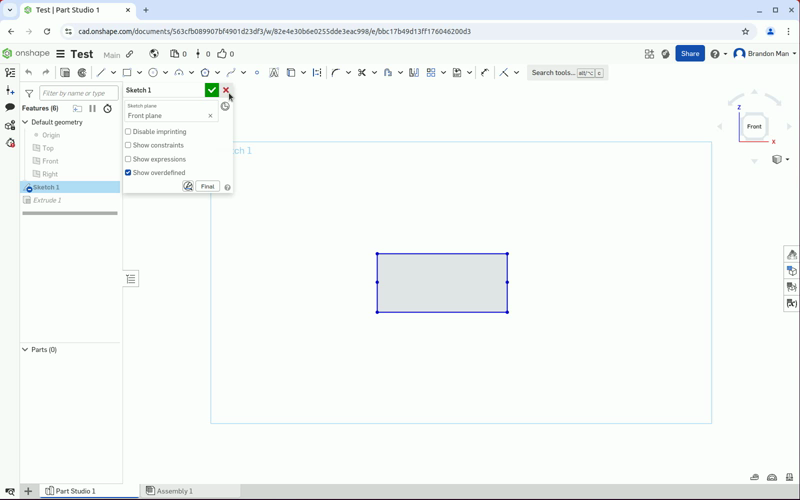
key(shift+s)
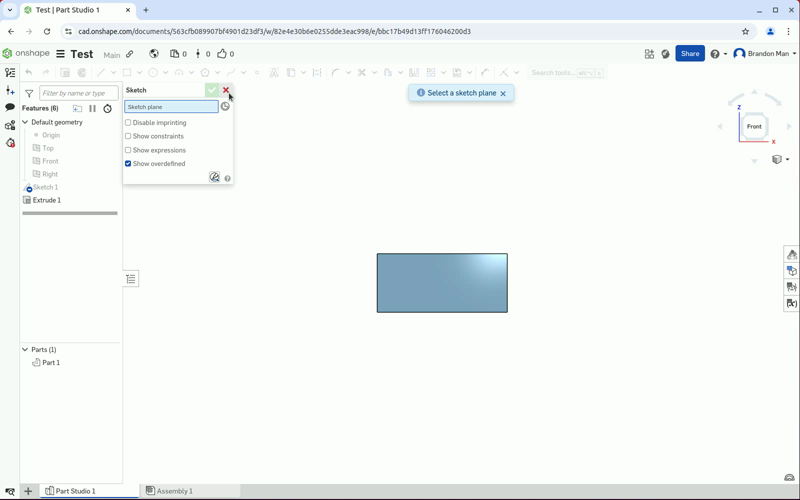
mouse_move(73, 163)
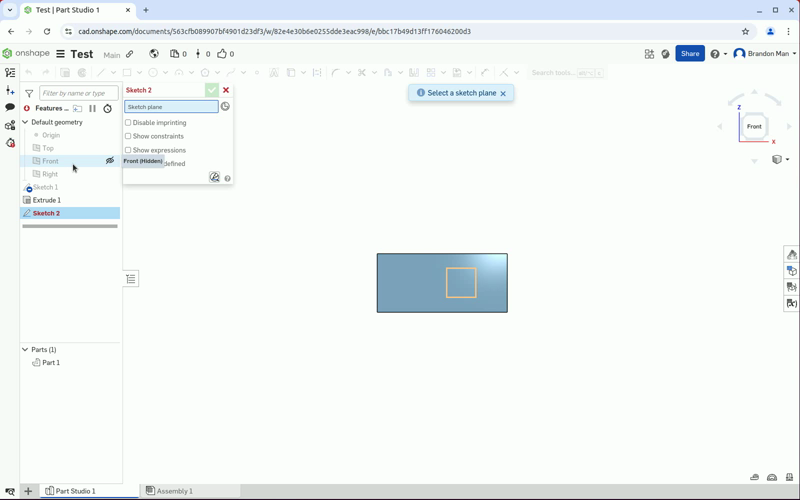
click(73, 163)
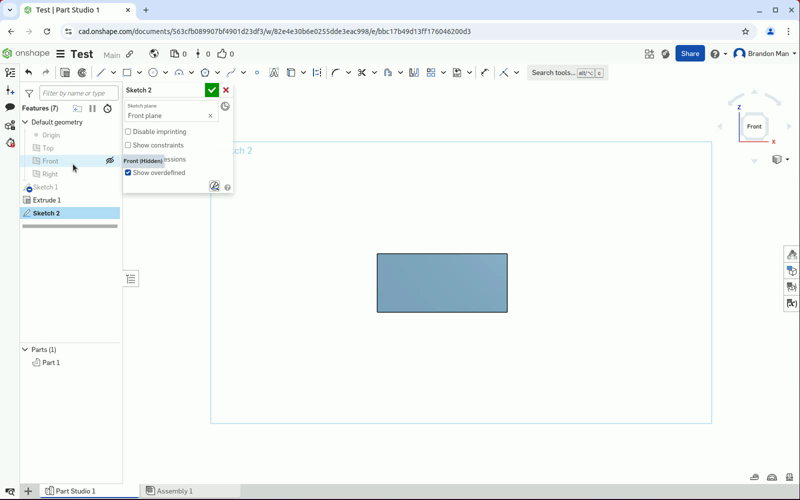
mouse_move(73, 352)
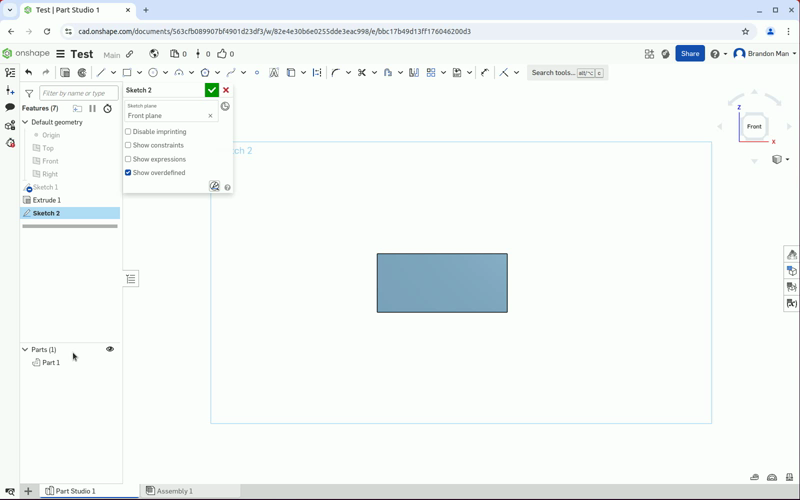
key(y)
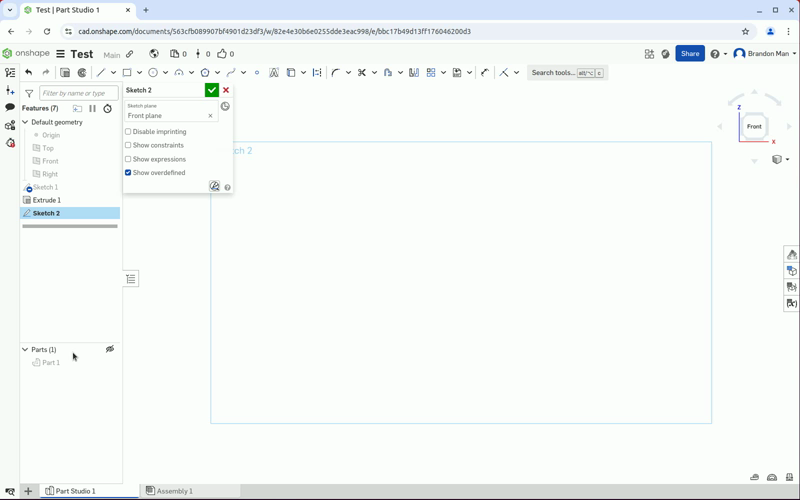
key(l)
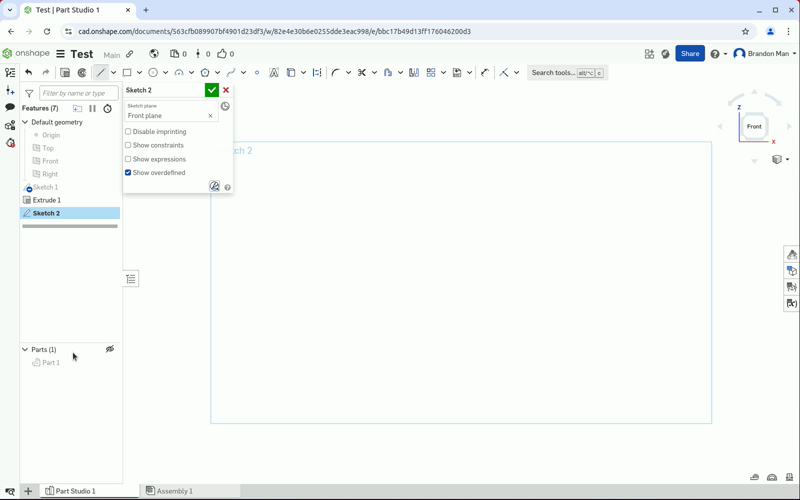
key_down(shift)
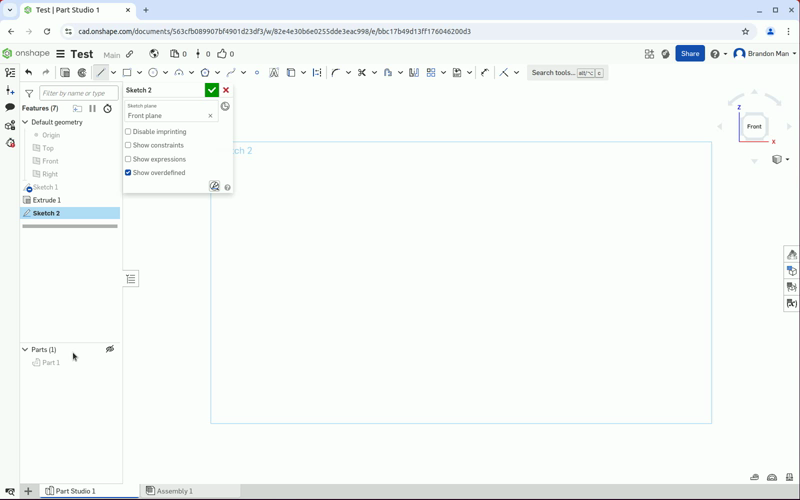
mouse_move(377, 366)
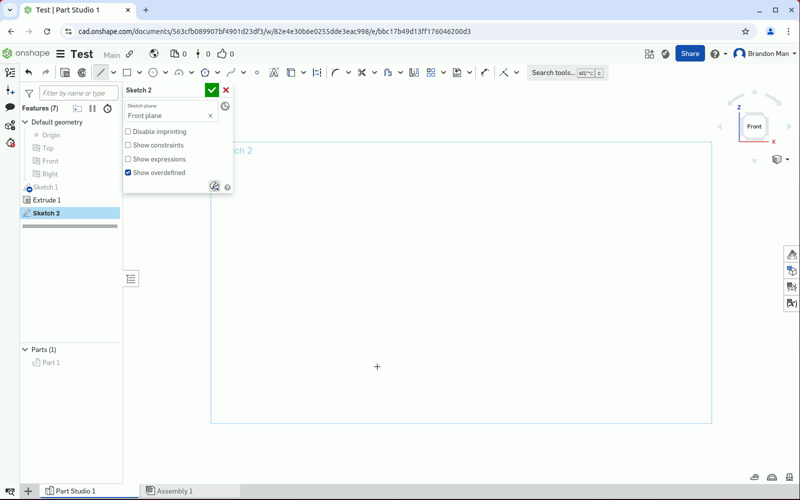
click(377, 366)
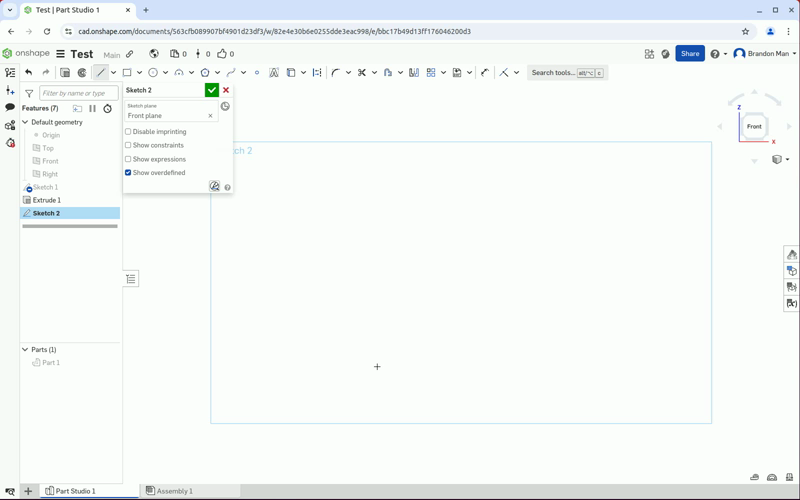
key_up(shift)
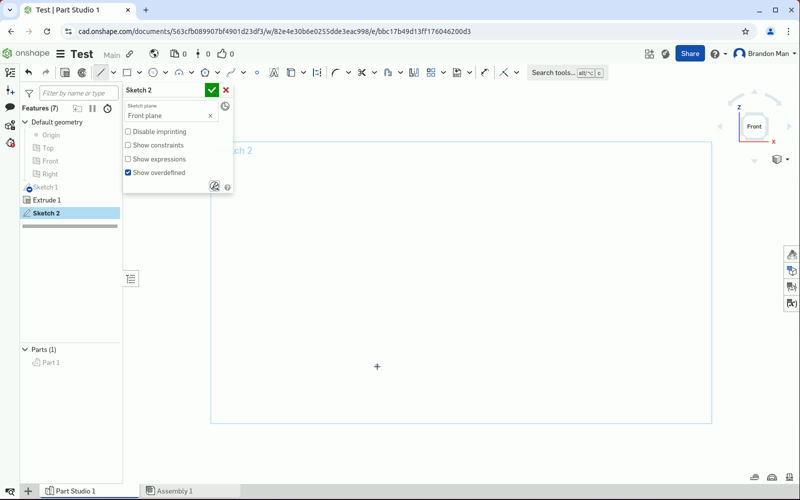
key_down(shift)
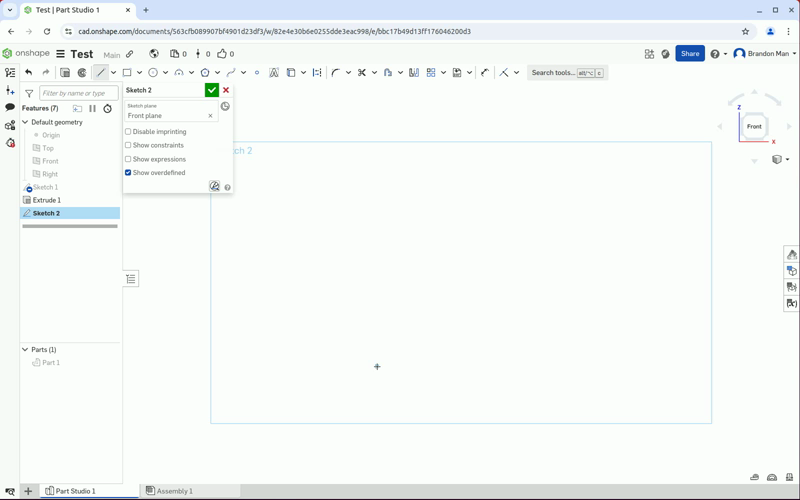
mouse_move(572, 366)
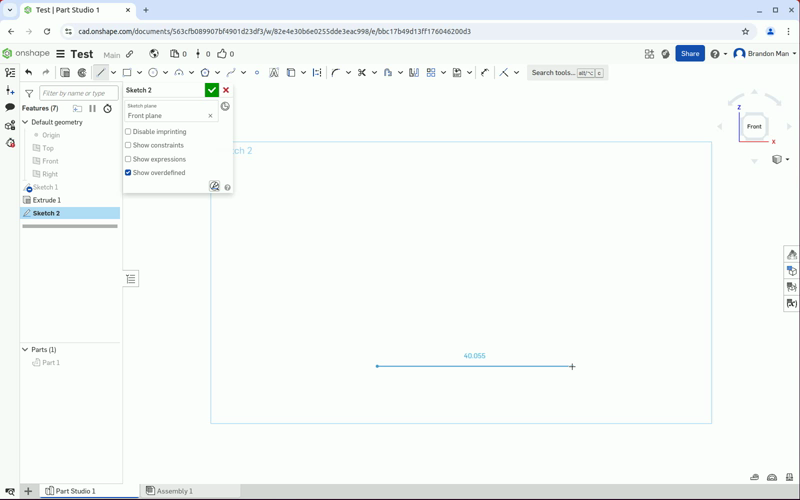
click(572, 366)
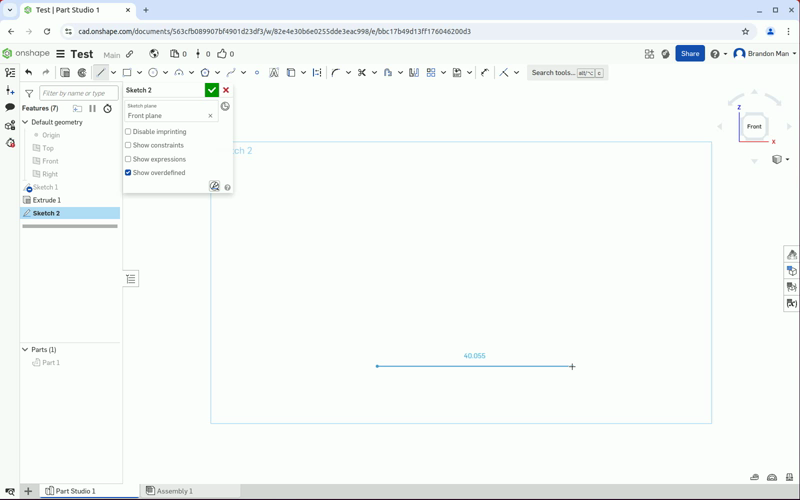
key_up(shift)
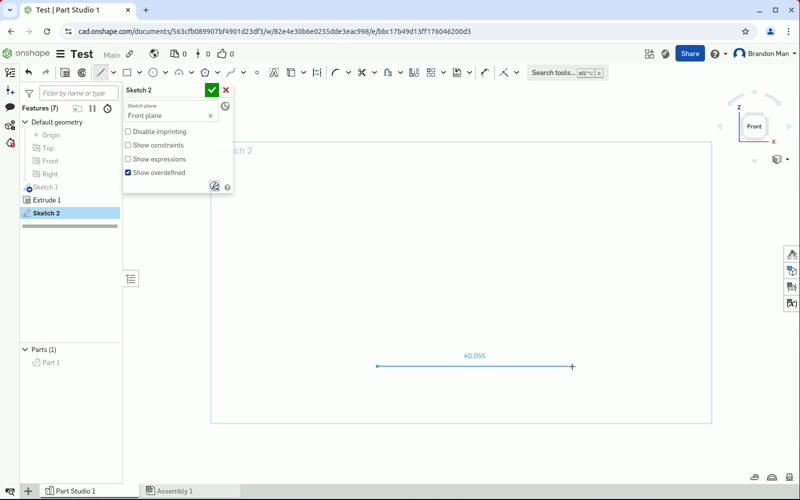
key_down(shift)
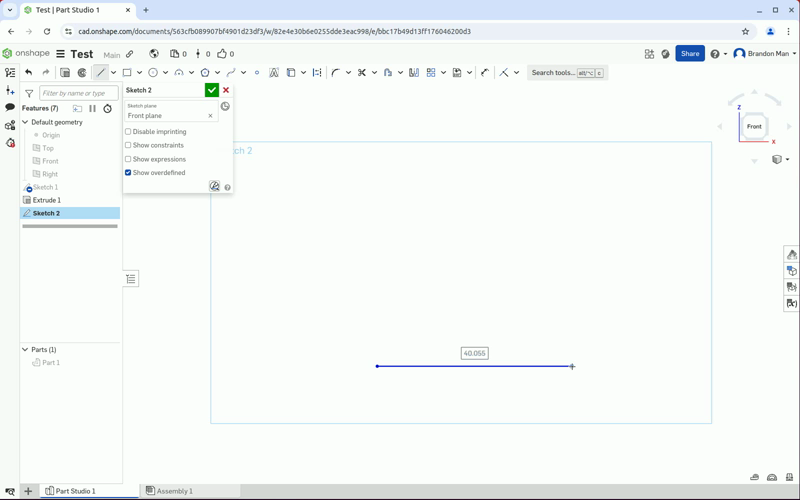
mouse_move(519, 312)
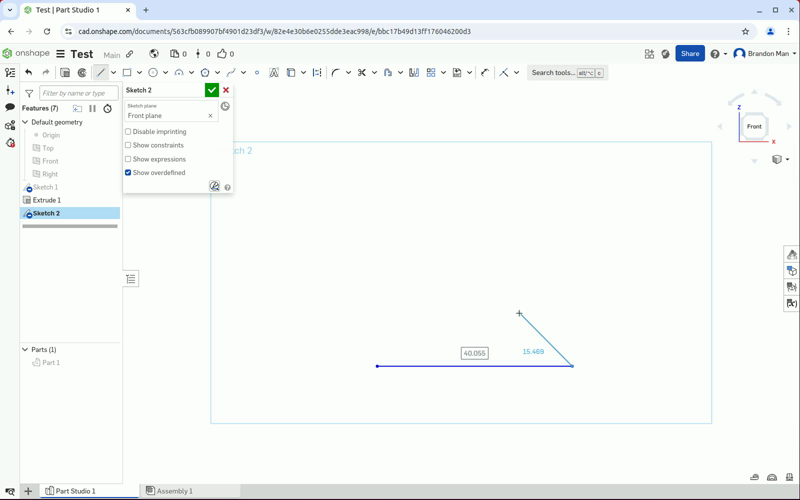
click(519, 312)
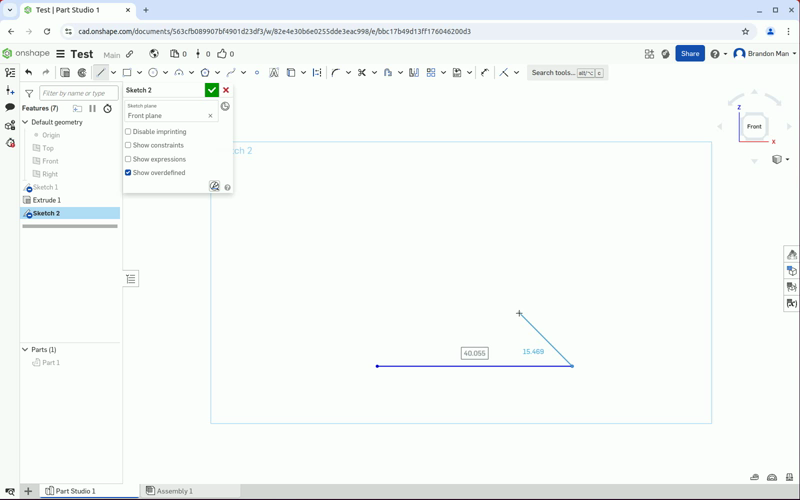
key_up(shift)
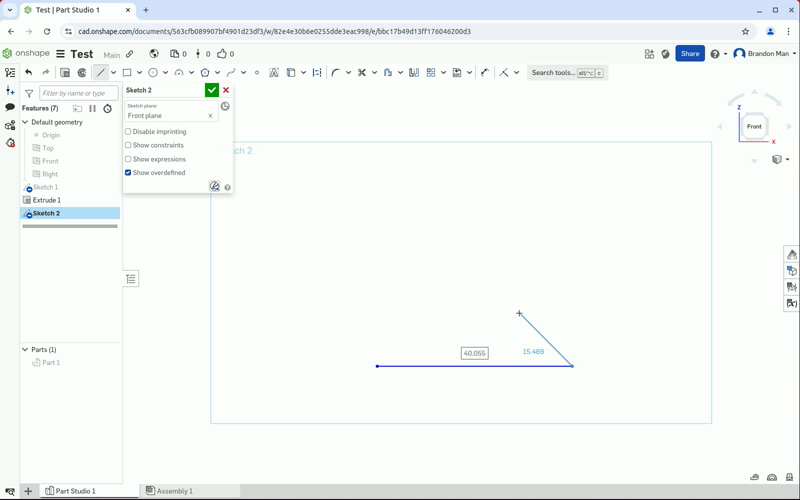
key_down(shift)
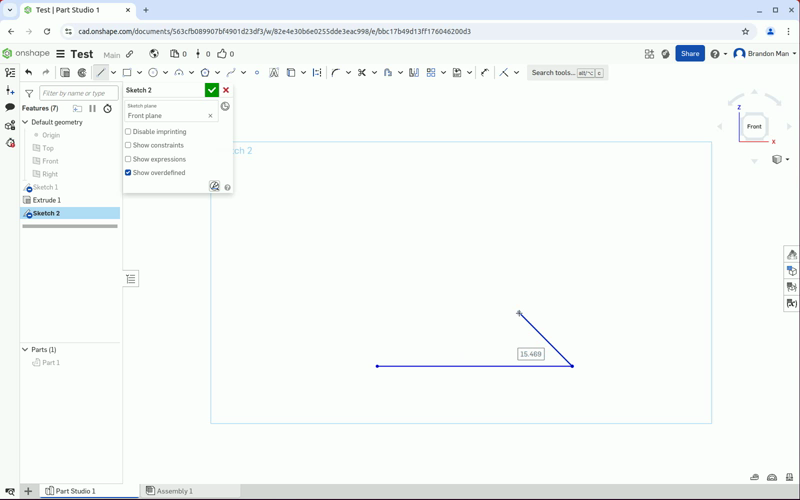
mouse_move(549, 312)
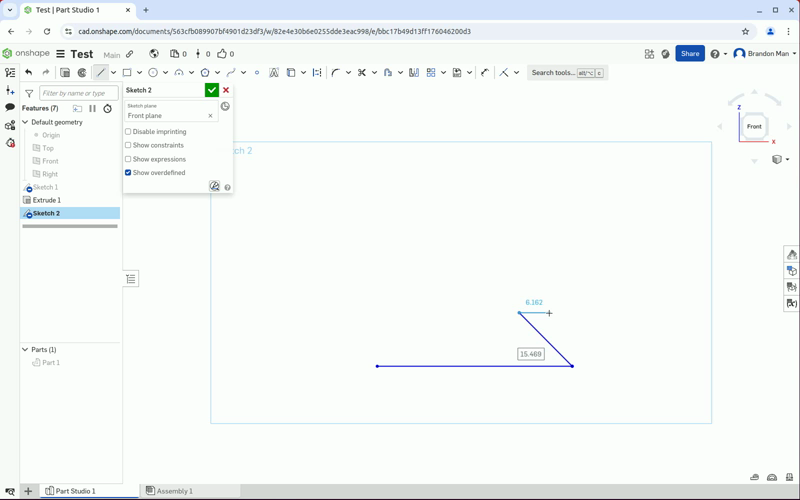
mouse_move(506, 312)
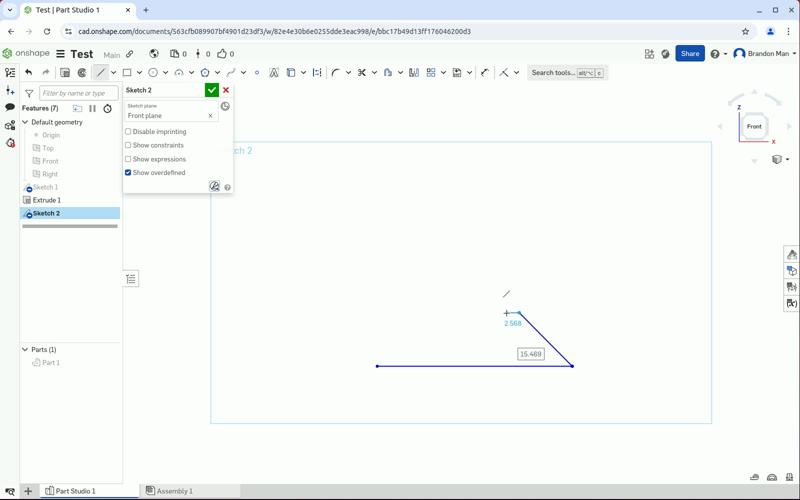
click(506, 312)
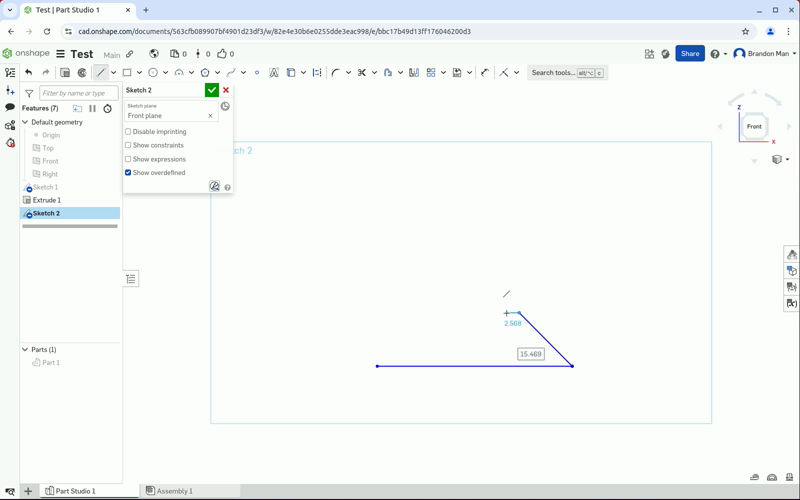
key_up(shift)
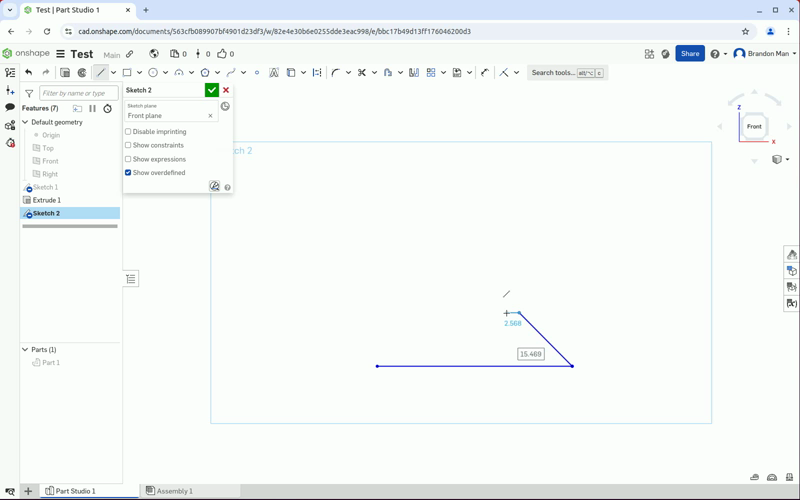
key_down(shift)
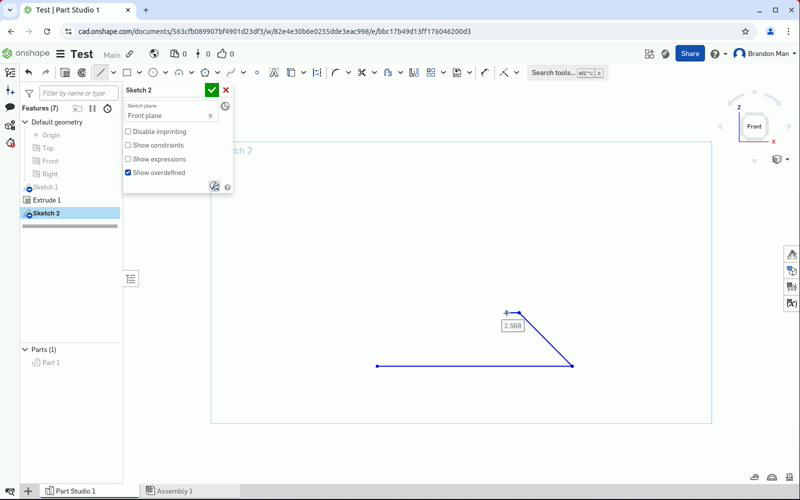
mouse_move(377, 312)
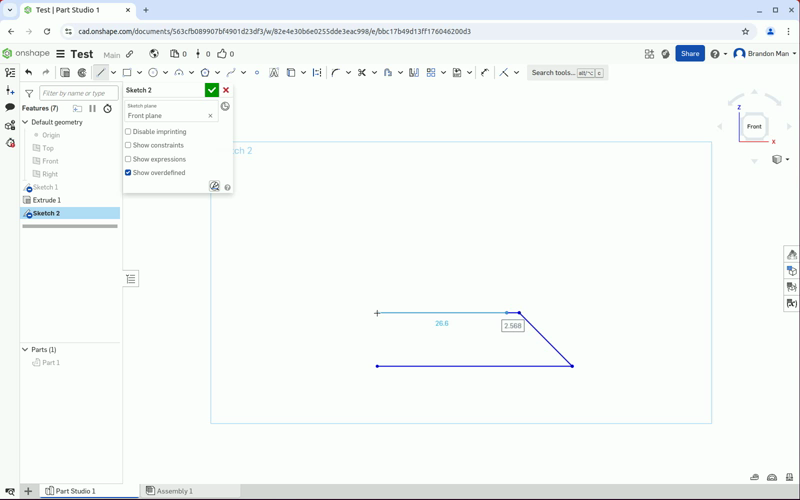
click(377, 312)
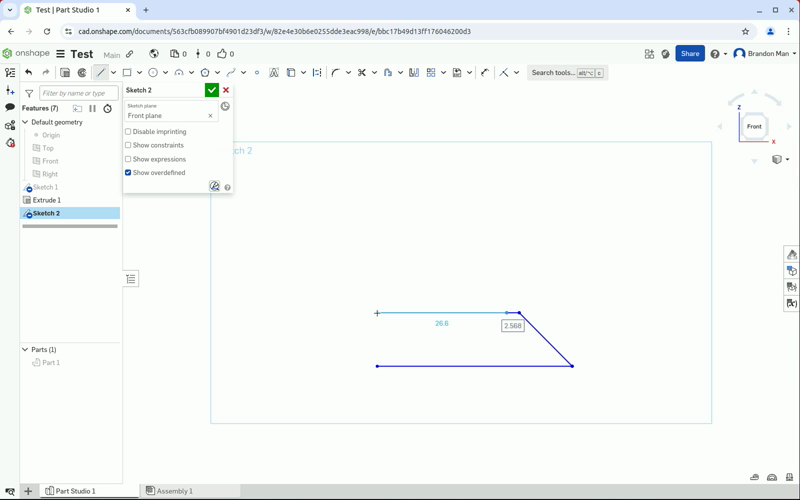
key_up(shift)
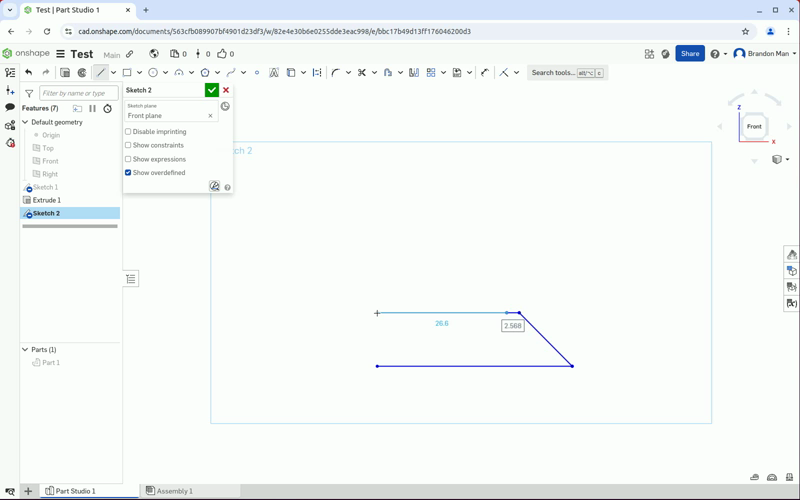
mouse_move(407, 312)
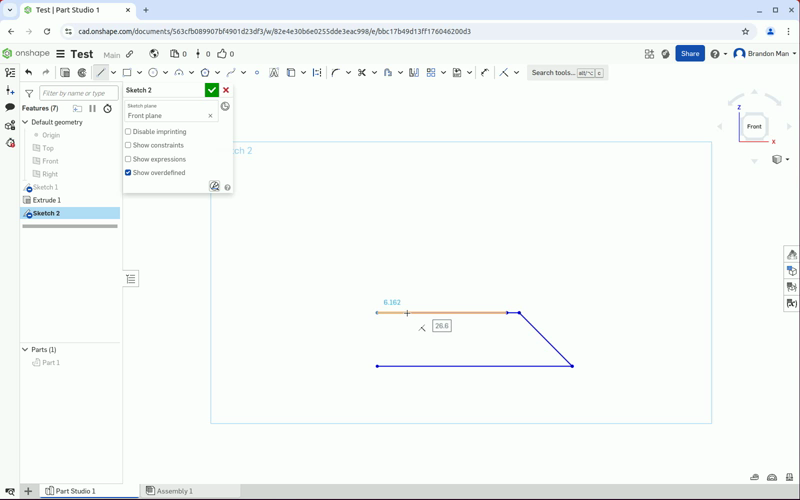
key_down(shift)
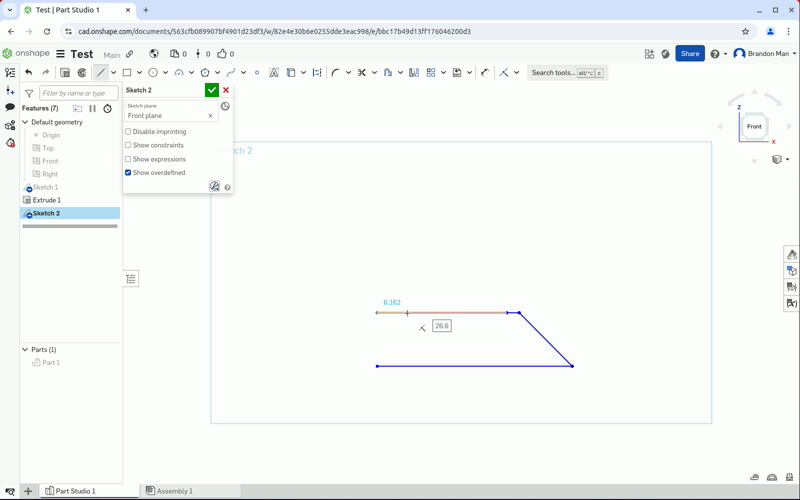
mouse_move(377, 366)
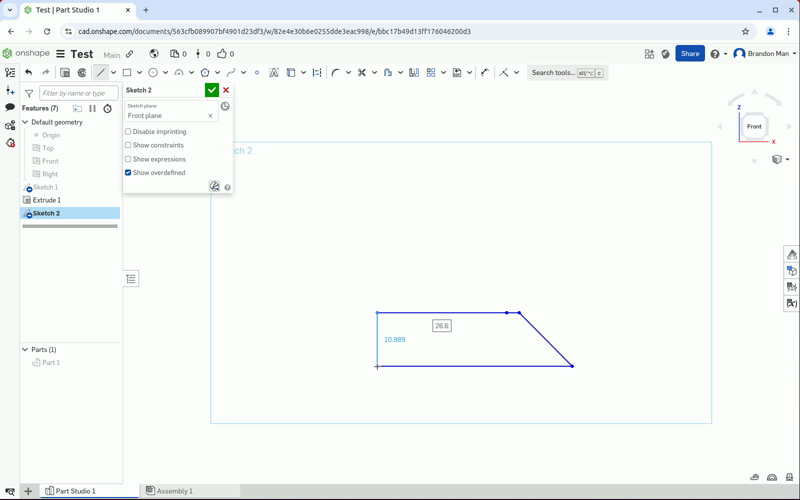
key_up(shift)
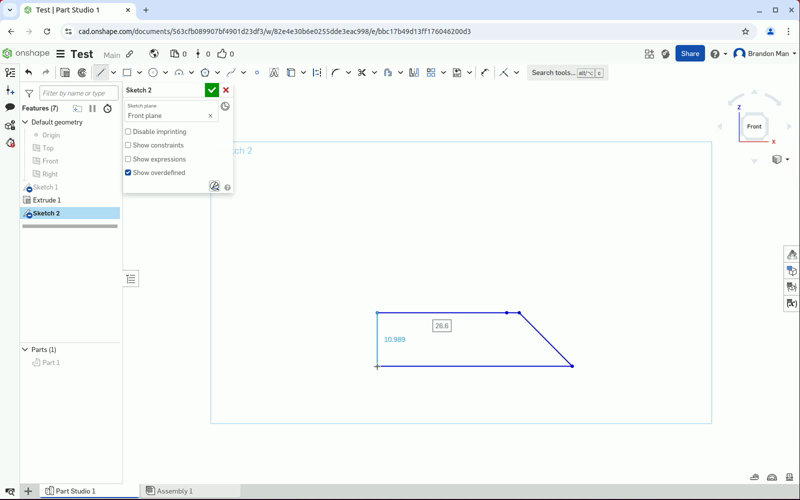
click(377, 366)
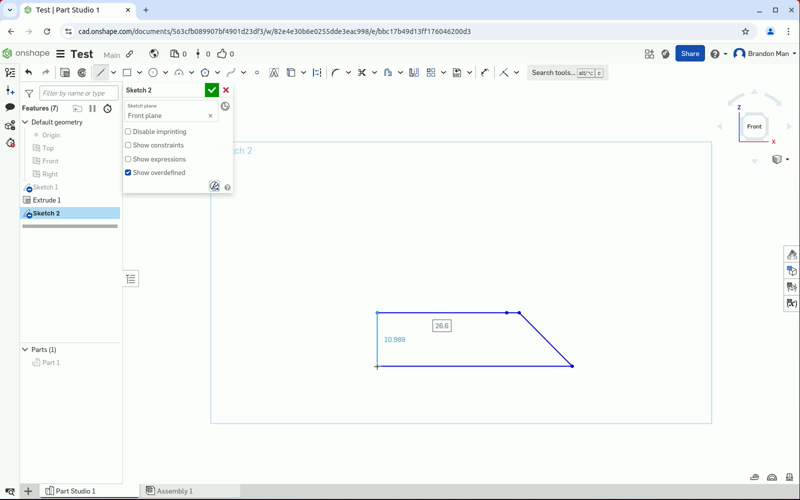
key(esc)
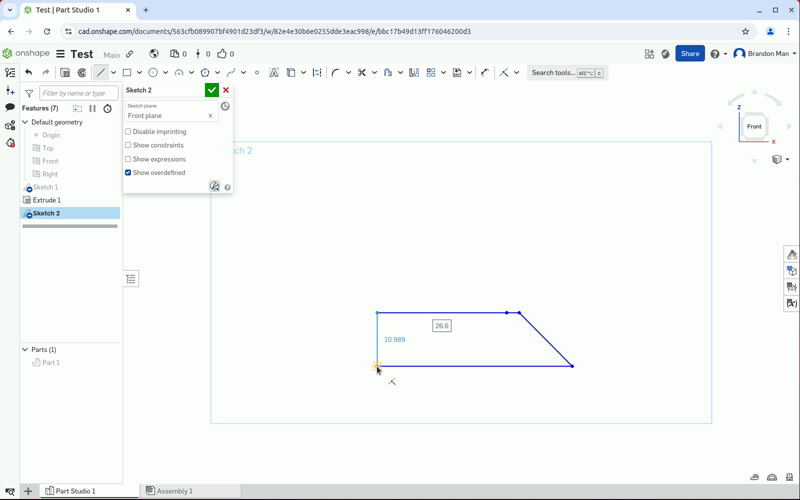
key(l)
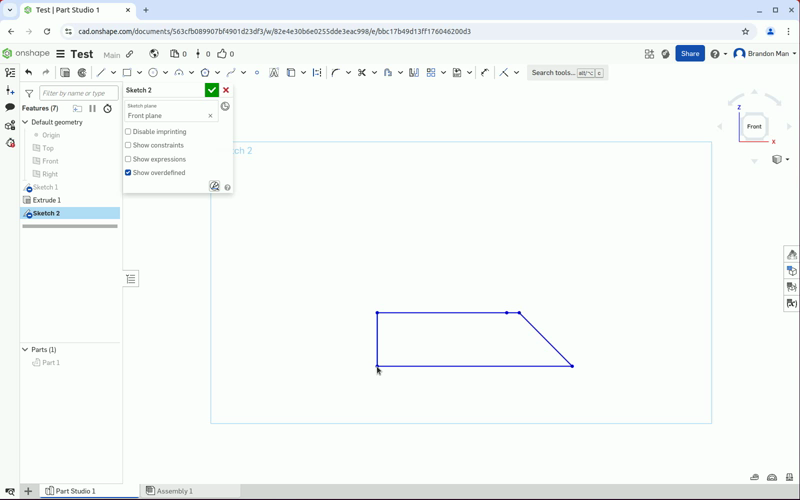
key_down(shift)
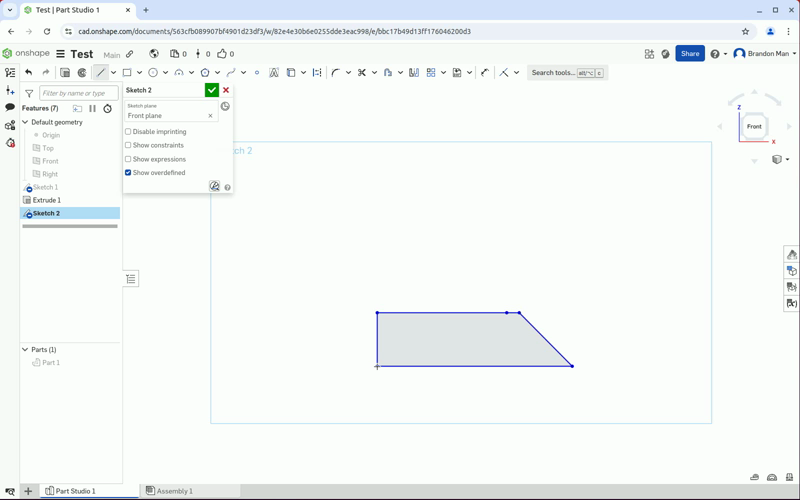
mouse_move(432, 349)
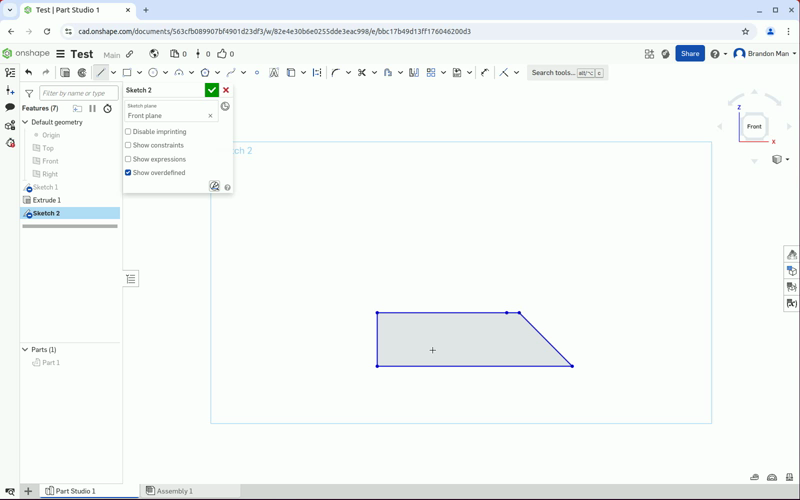
click(432, 349)
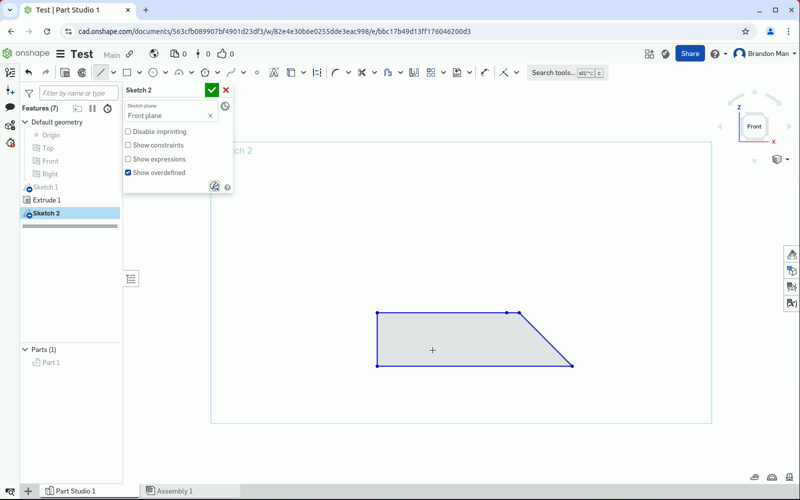
key_up(shift)
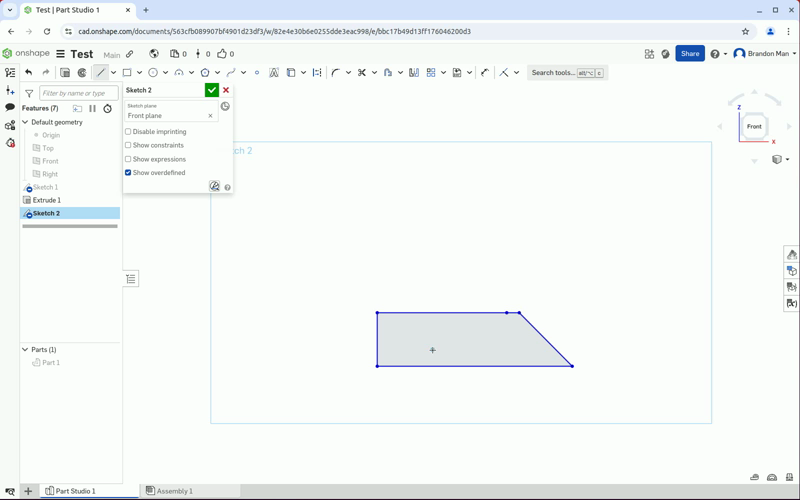
key_down(shift)
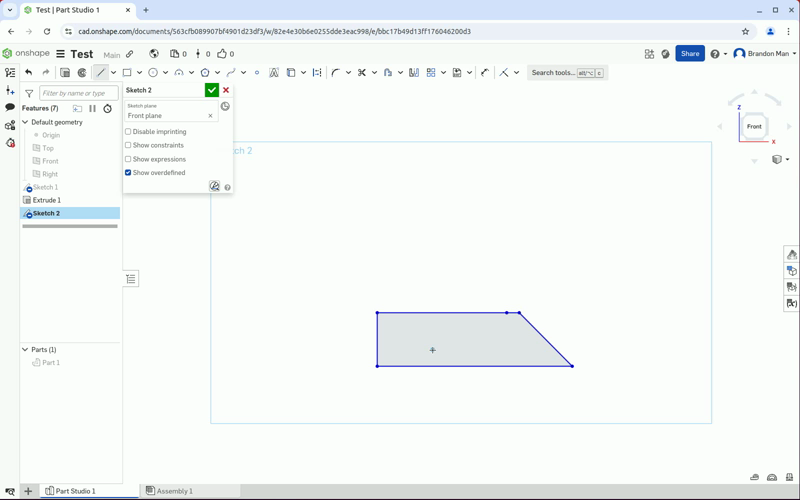
mouse_move(462, 349)
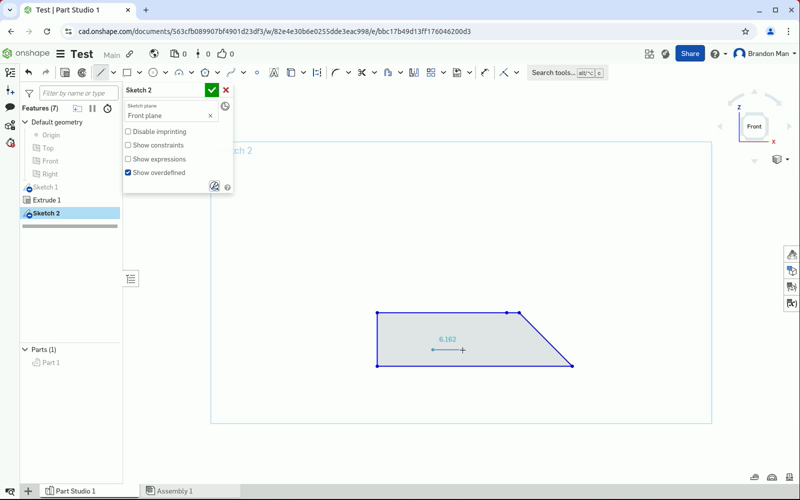
mouse_move(477, 349)
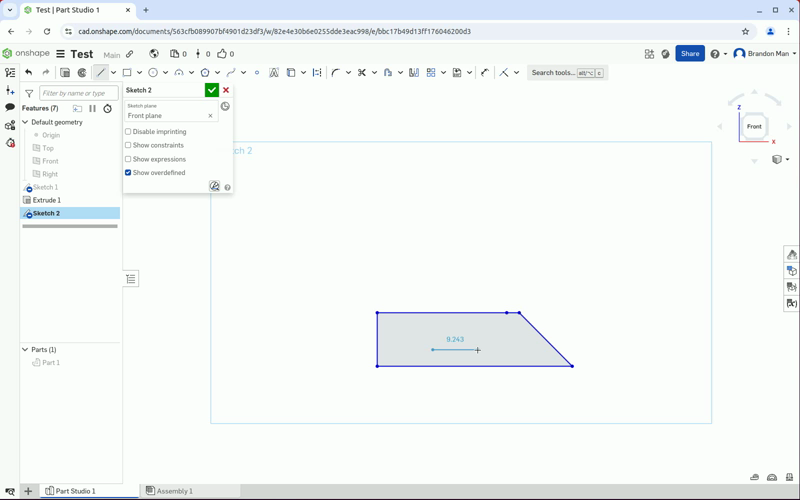
click(477, 349)
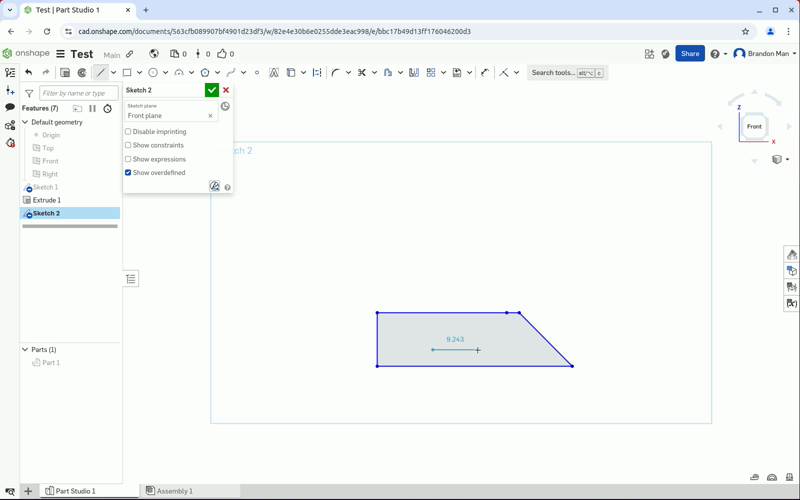
key_up(shift)
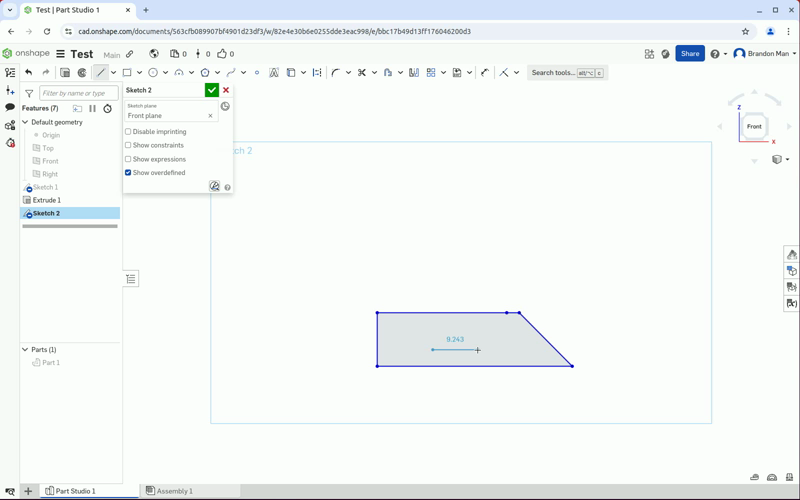
key(esc)
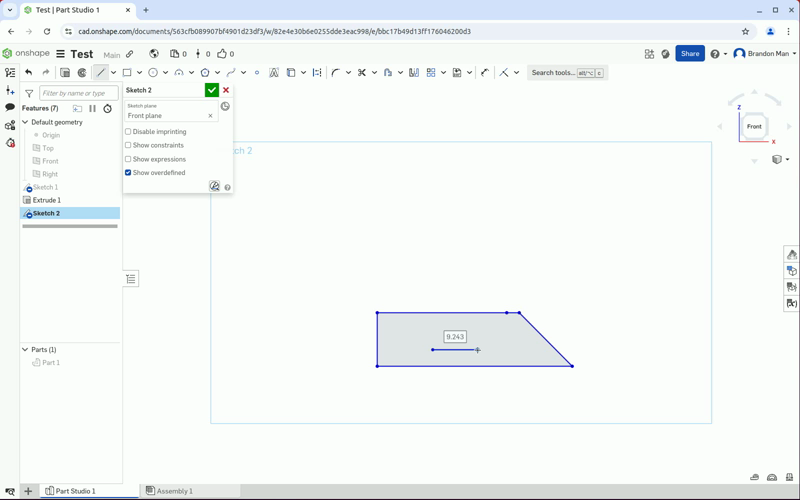
key(a)
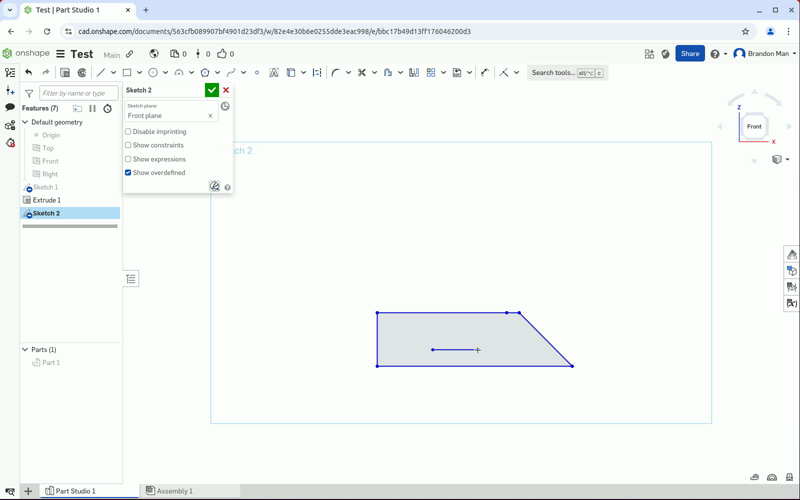
mouse_move(477, 349)
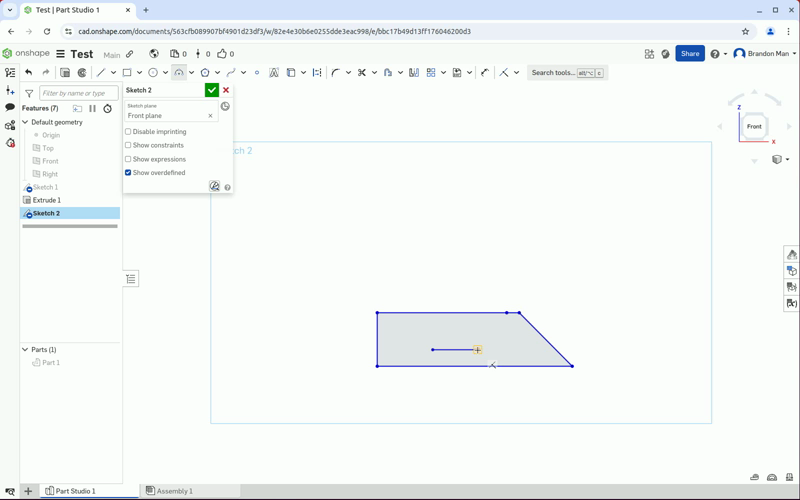
click(477, 349)
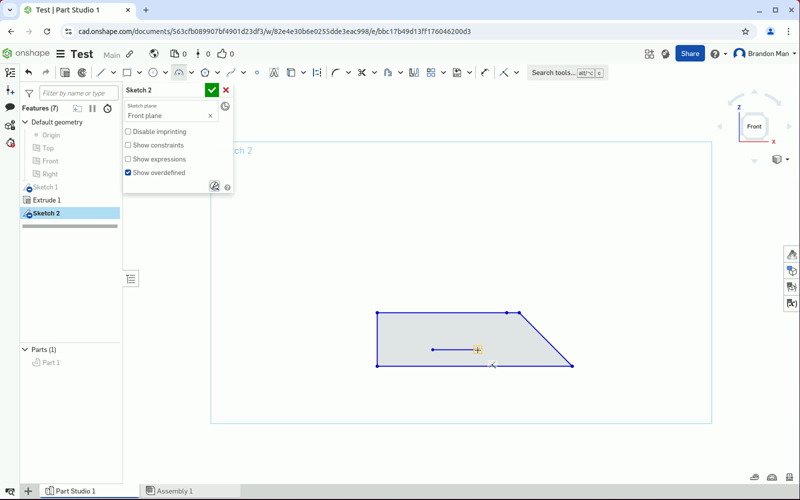
key_down(shift)
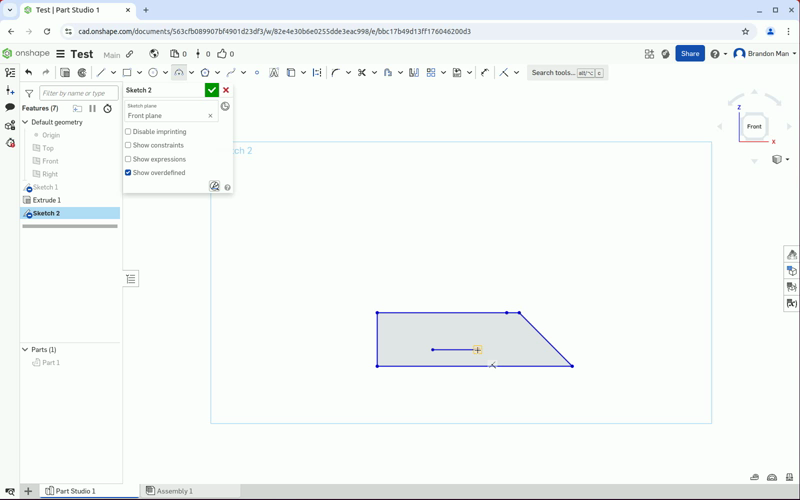
mouse_move(477, 329)
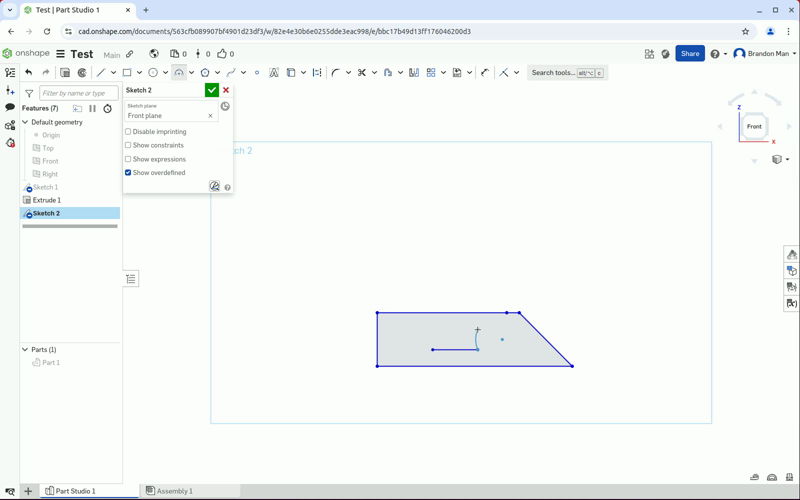
click(477, 329)
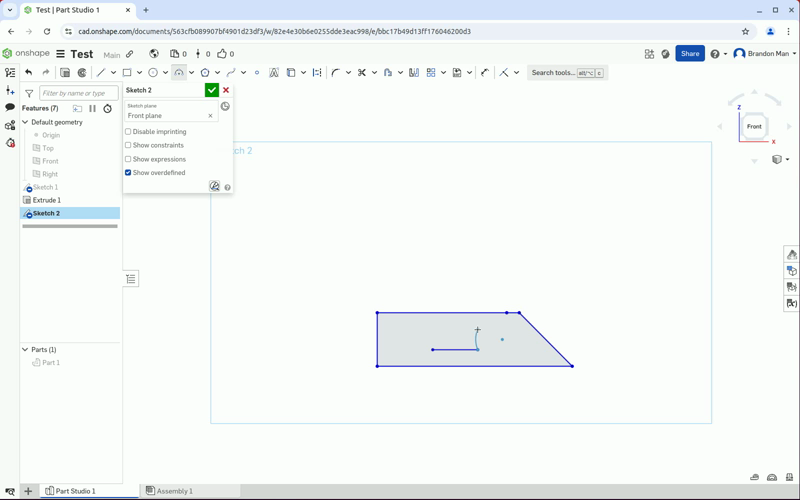
mouse_move(488, 339)
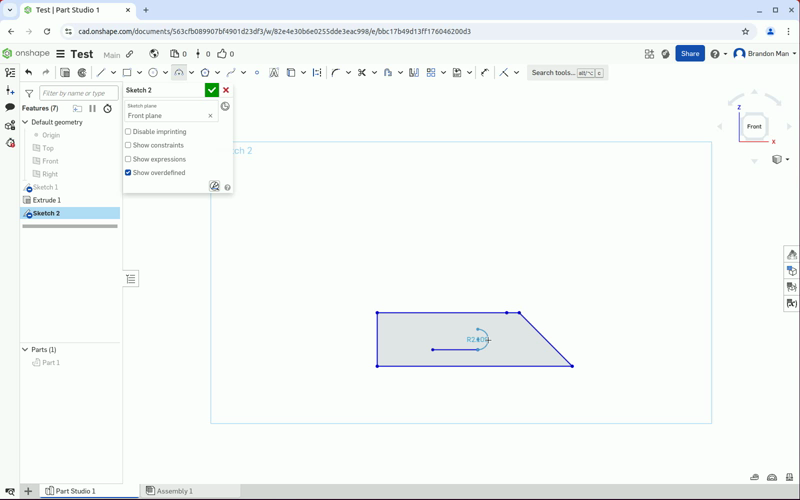
click(488, 339)
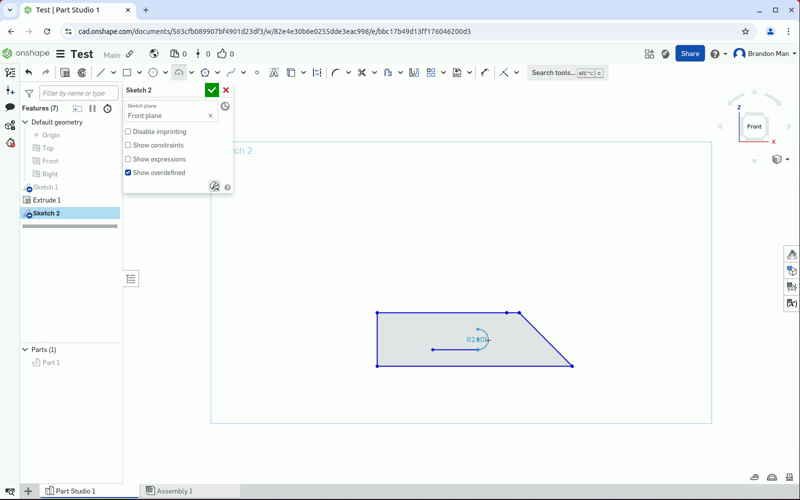
key_up(shift)
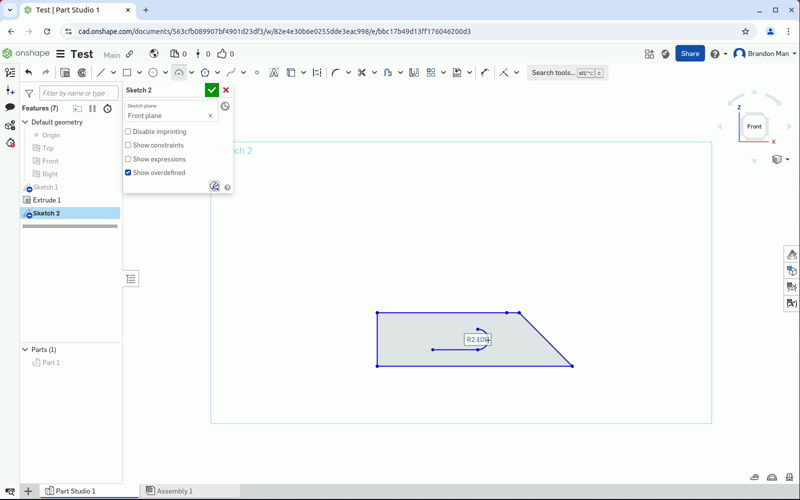
key(esc)
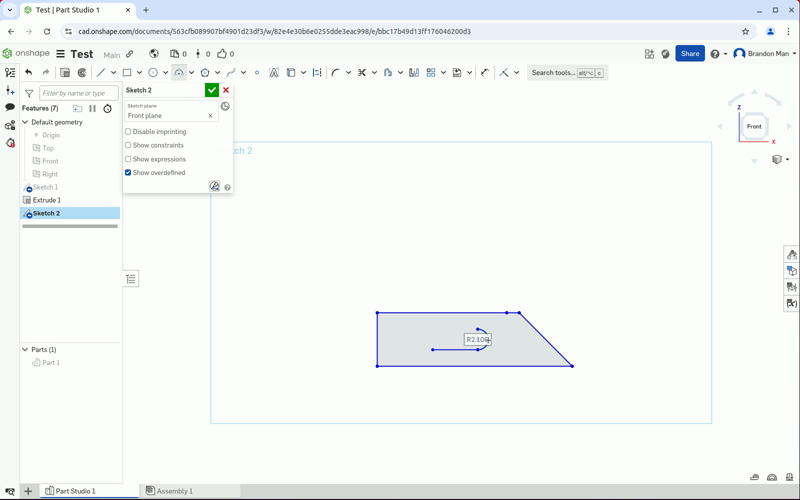
key(l)
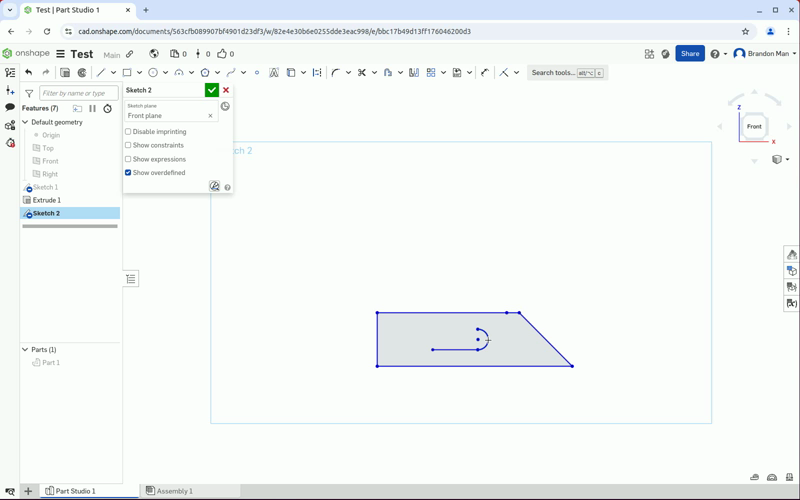
mouse_move(477, 329)
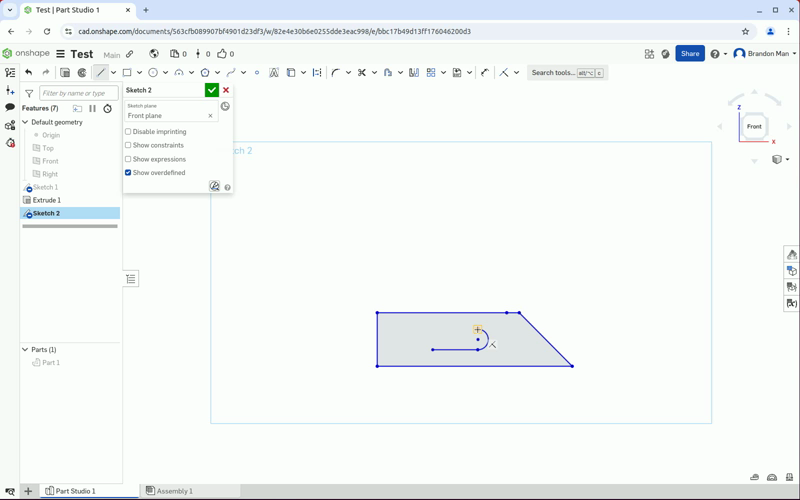
click(477, 329)
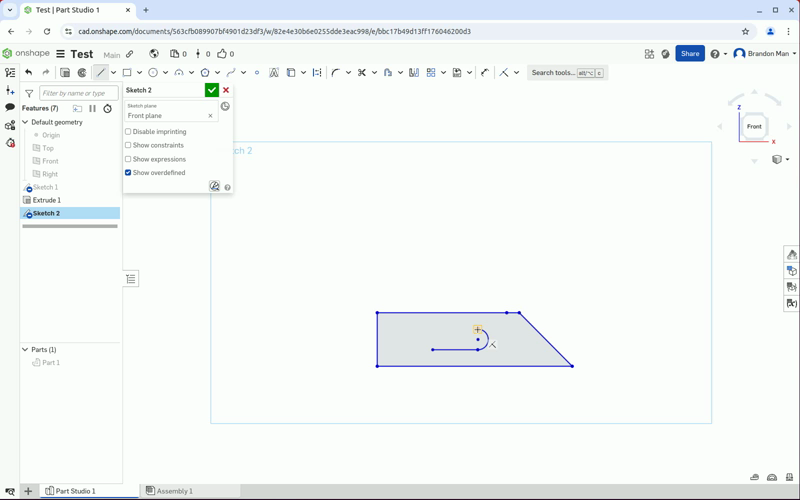
key_down(shift)
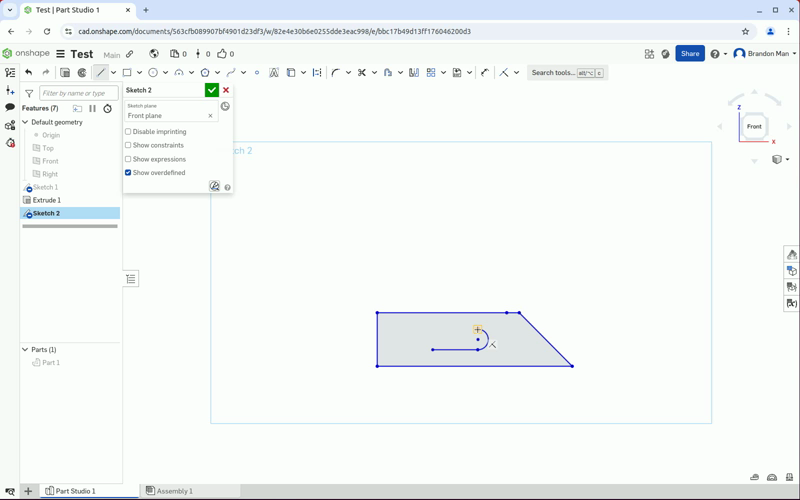
mouse_move(507, 329)
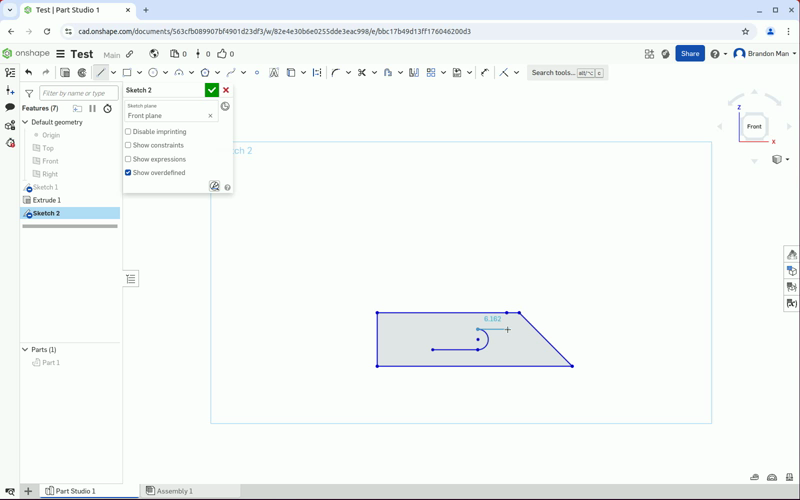
mouse_move(432, 329)
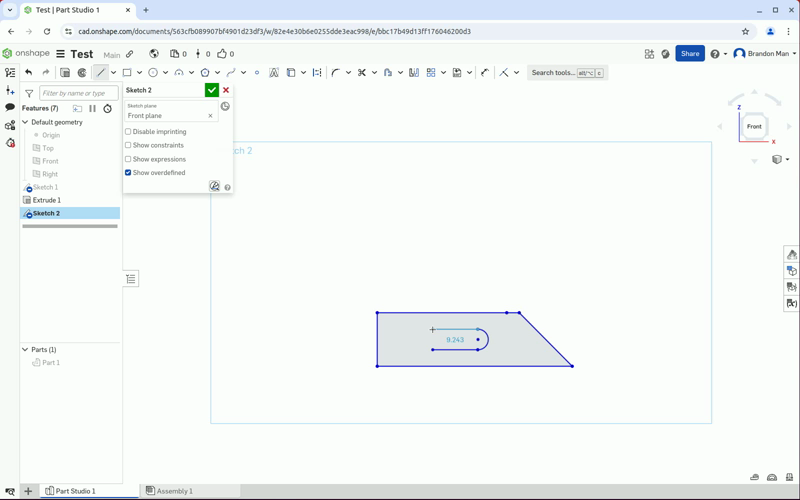
click(432, 329)
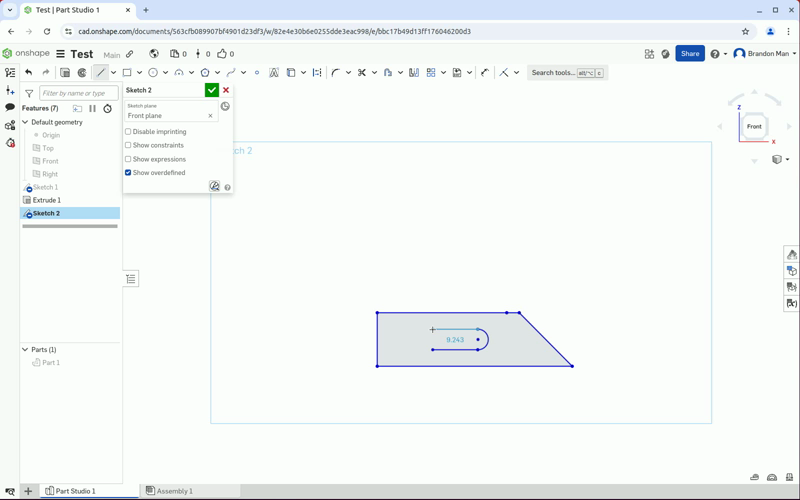
key_up(shift)
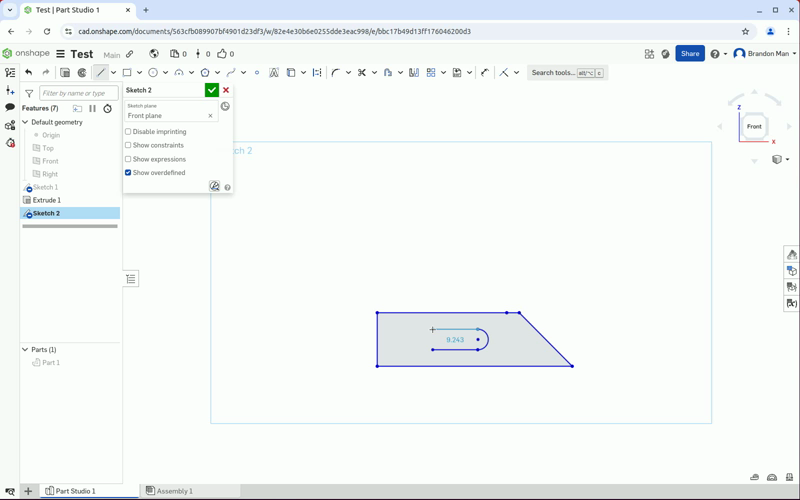
key(esc)
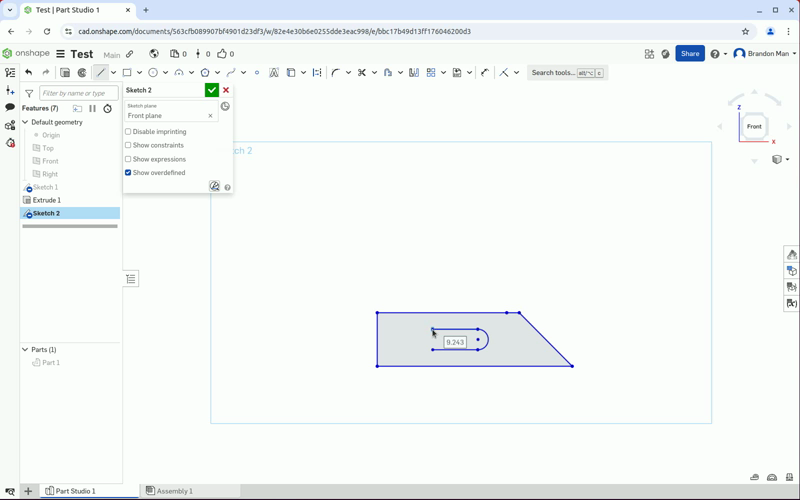
key(a)
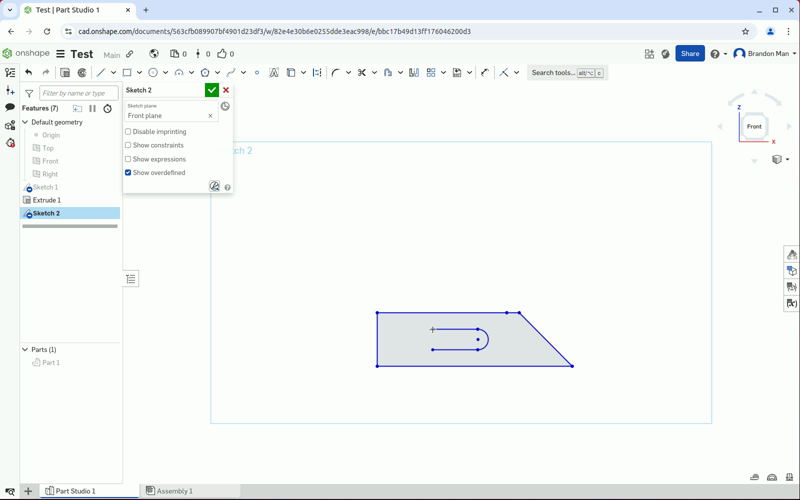
mouse_move(432, 329)
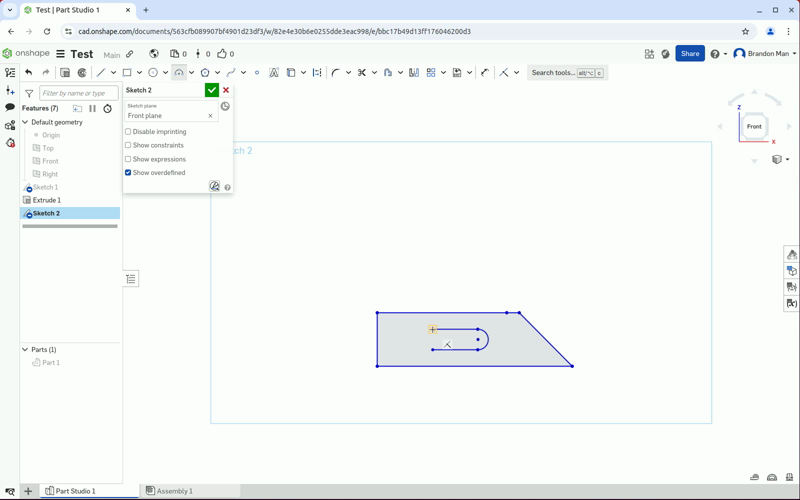
click(432, 329)
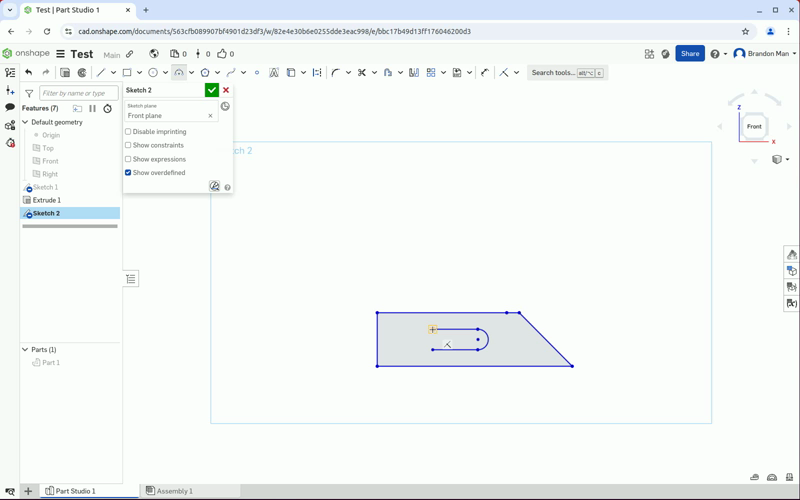
mouse_move(432, 349)
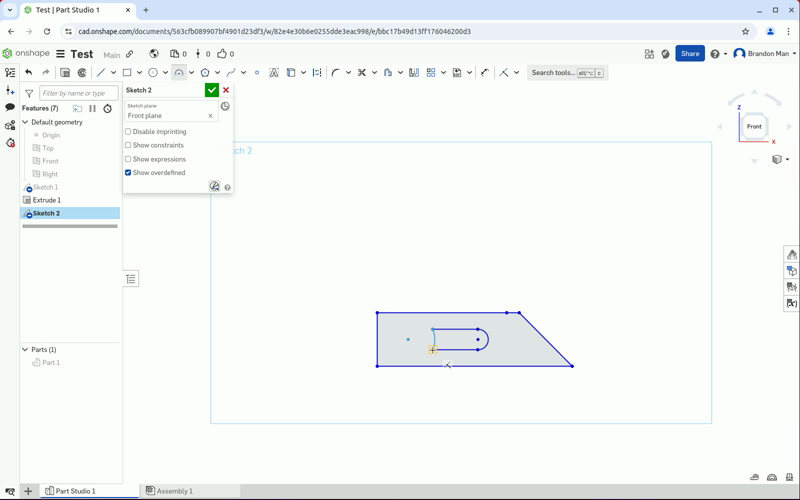
click(432, 349)
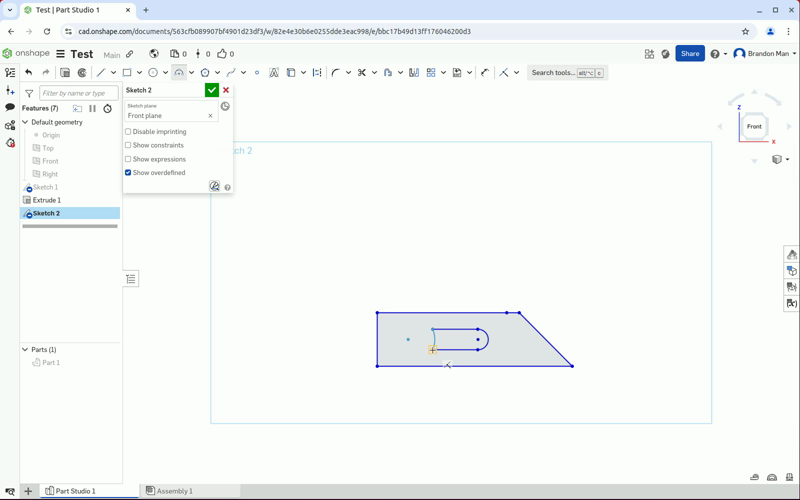
key_down(shift)
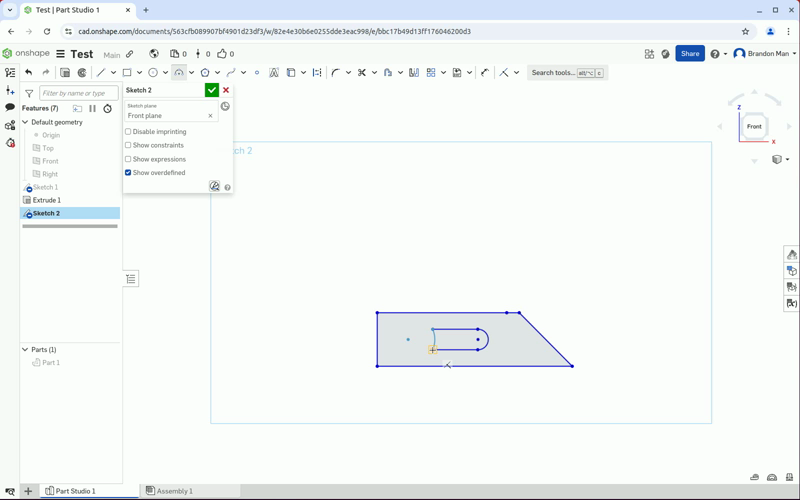
mouse_move(422, 339)
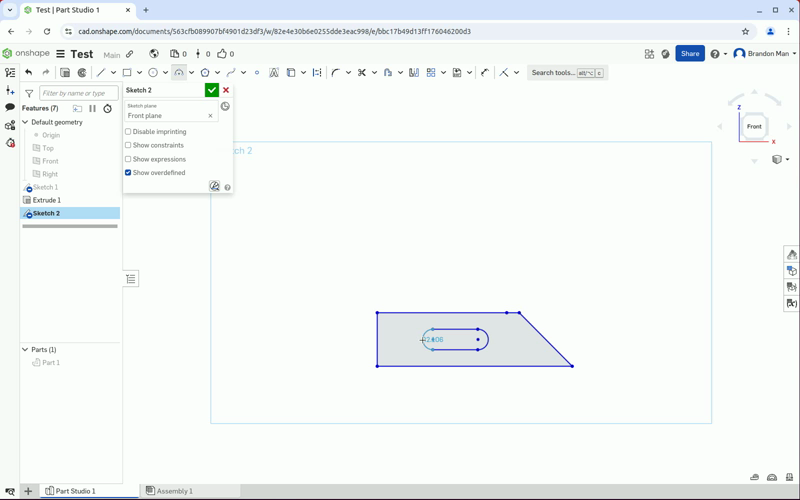
click(422, 339)
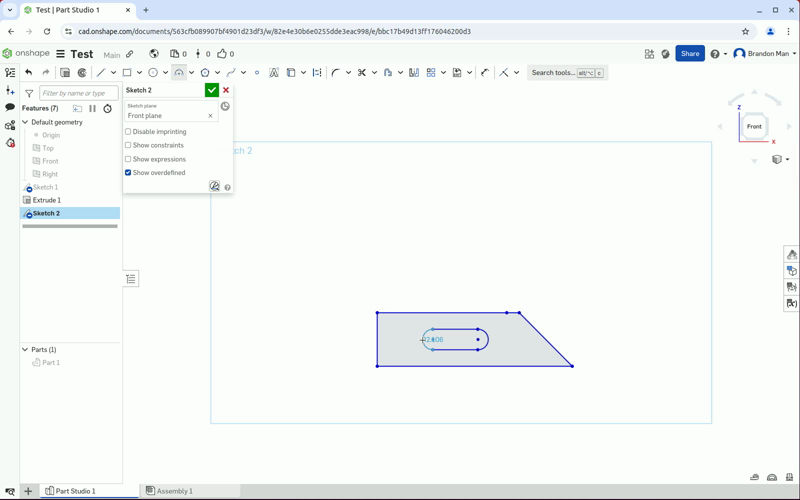
key_up(shift)
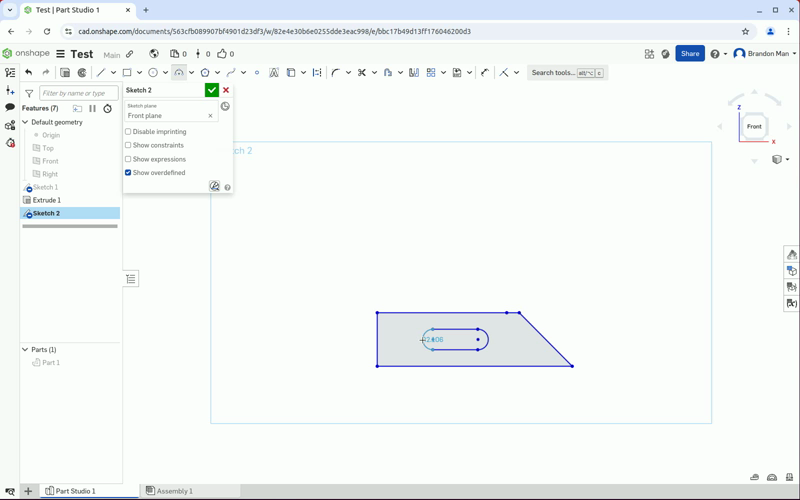
key(esc)
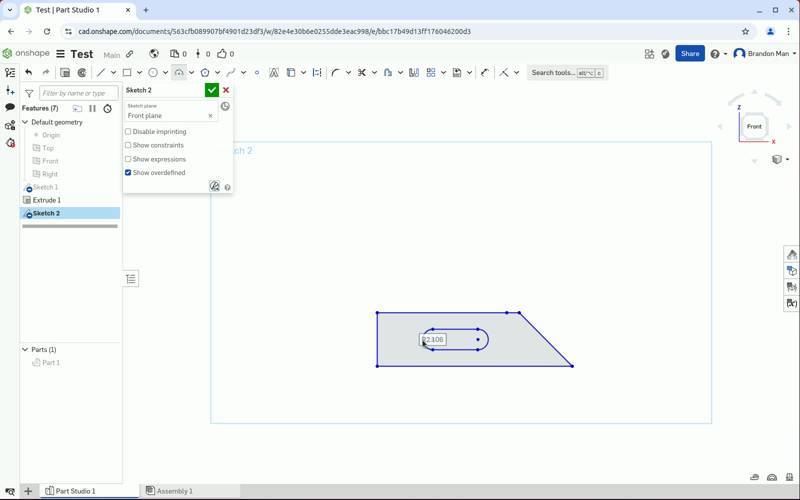
mouse_move(408, 348)
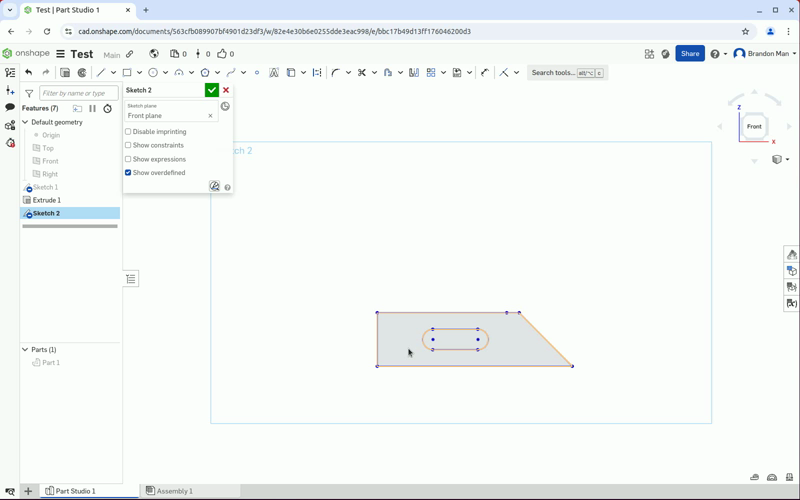
click(408, 348)
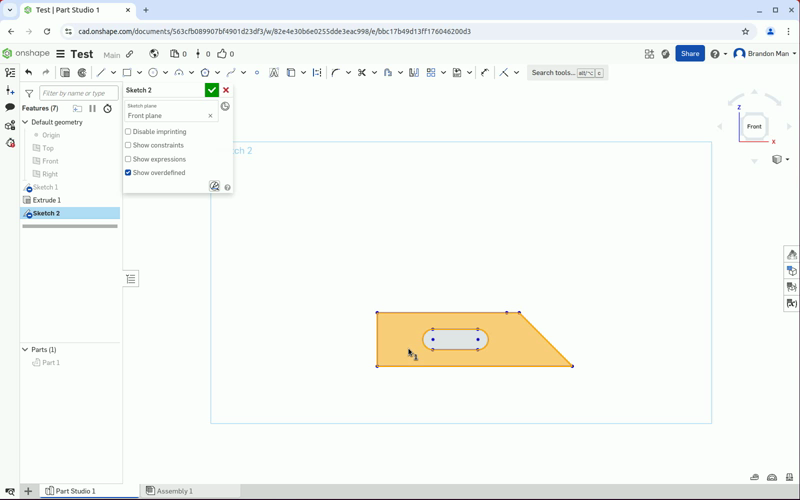
mouse_move(73, 352)
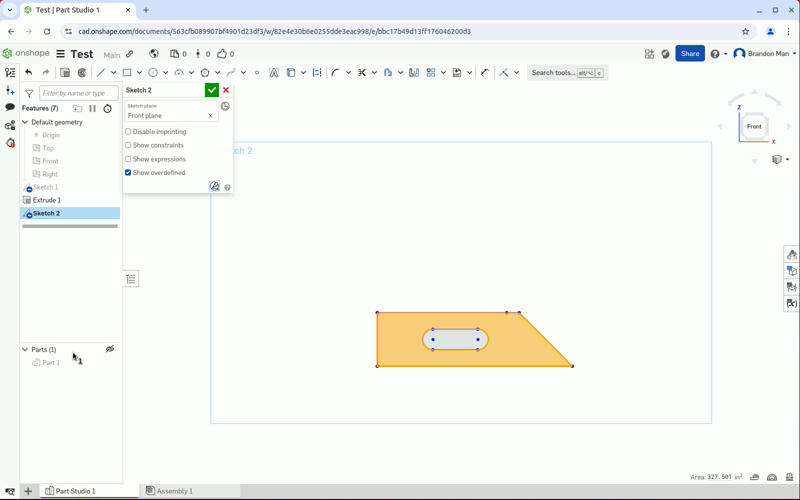
key(shift+y)
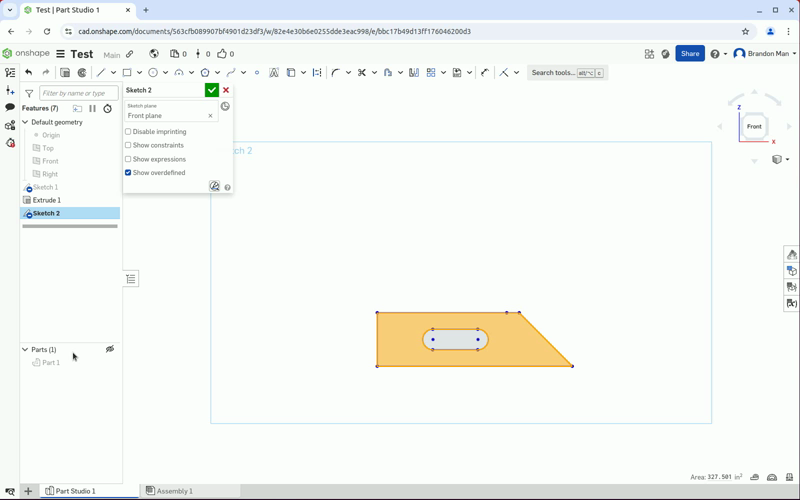
key(shift+e)
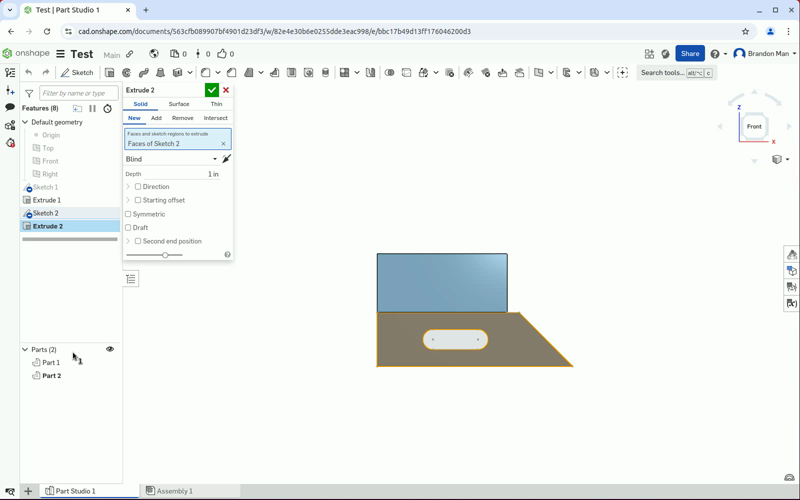
mouse_move(143, 106)
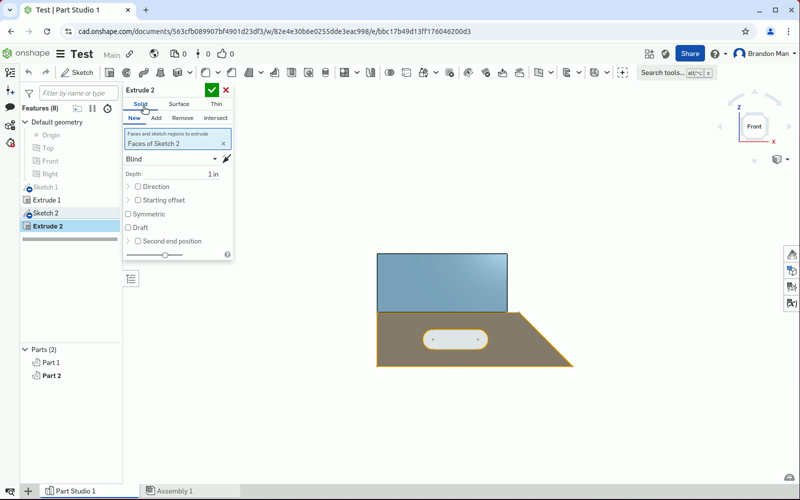
click(143, 106)
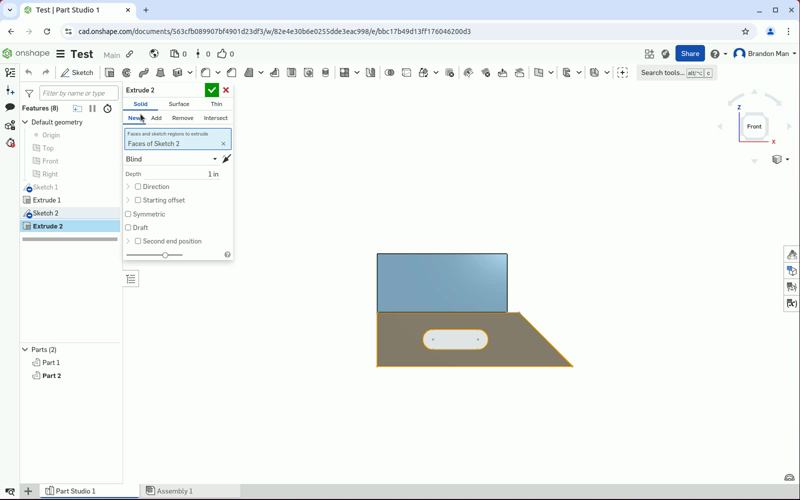
mouse_move(137, 120)
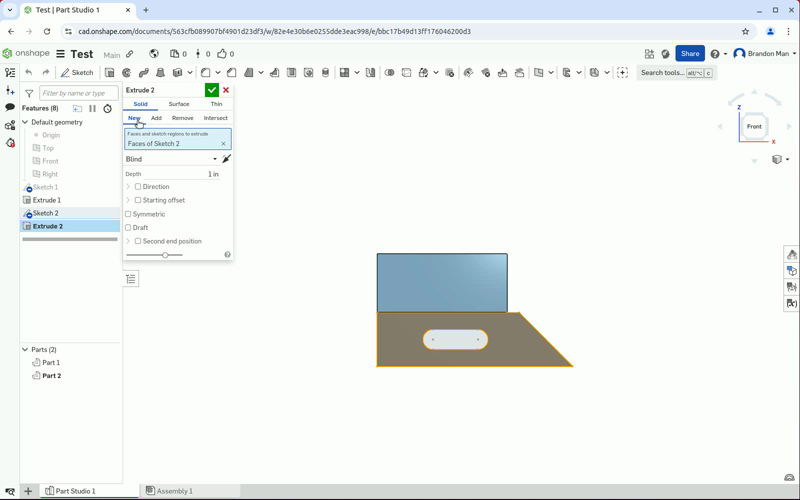
click(137, 120)
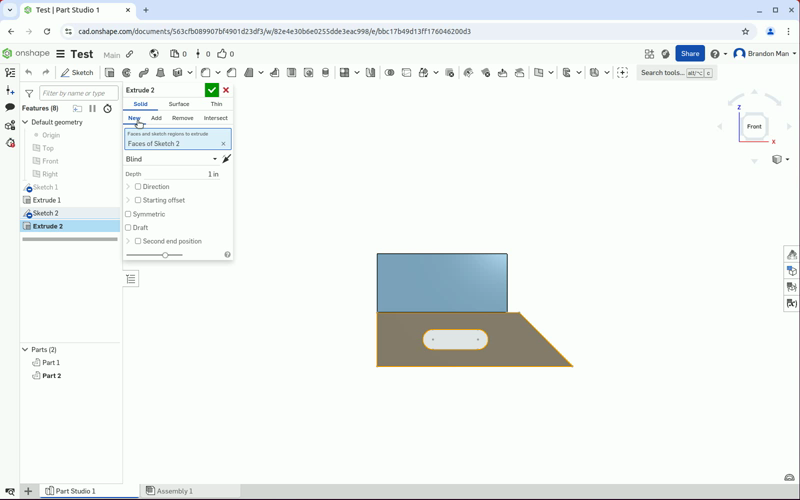
key(tab, 4)
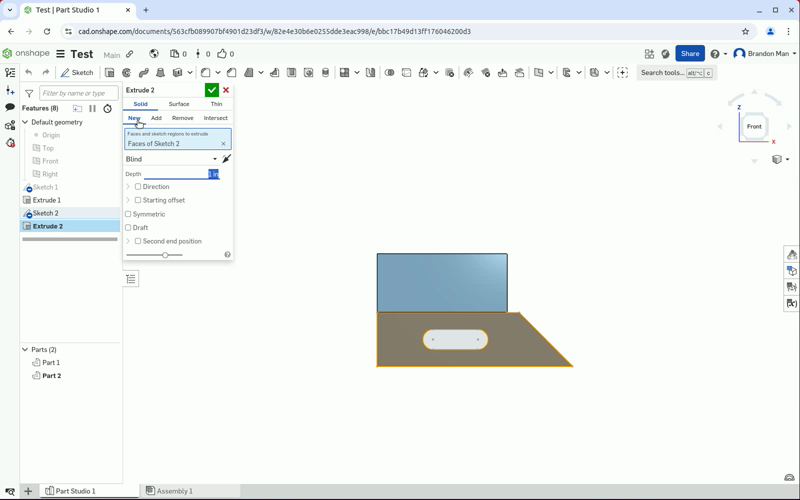
text(6.258)
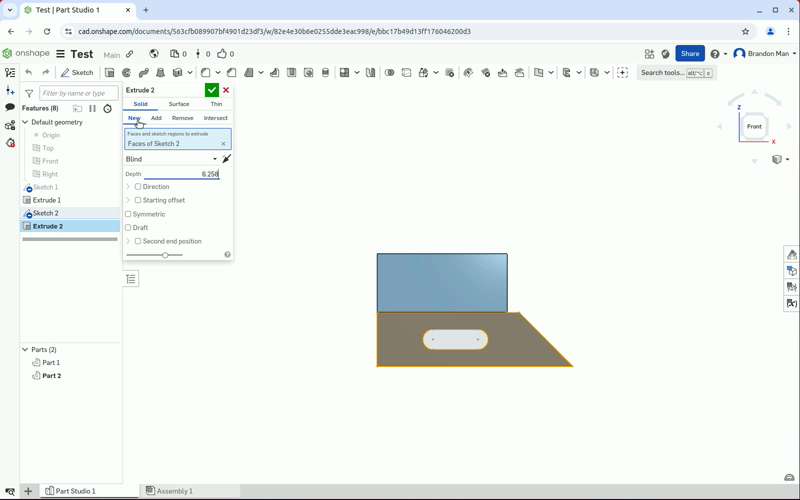
key(tab, 3)
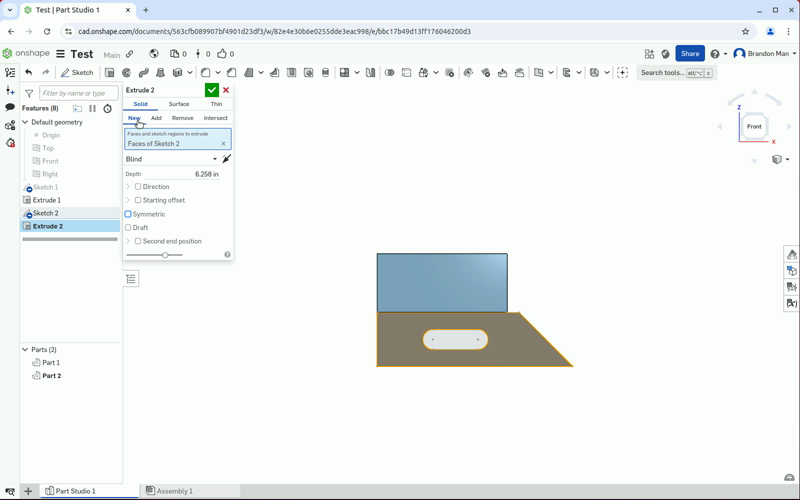
key(space)
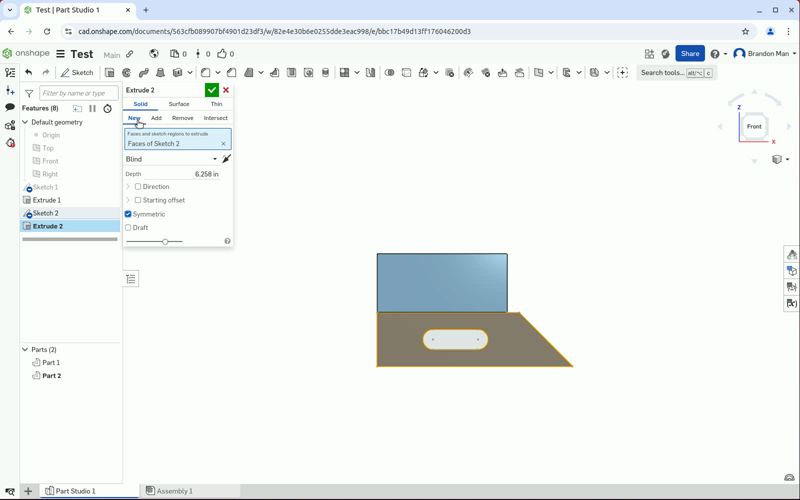
key(enter)
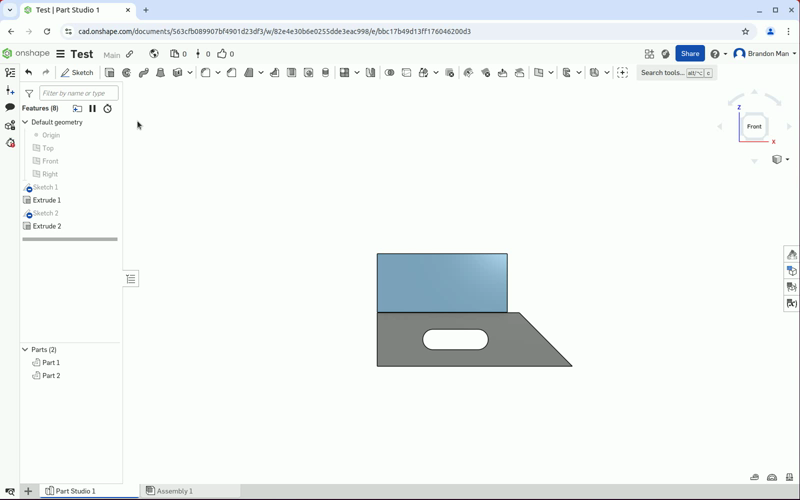
key(shift+h)
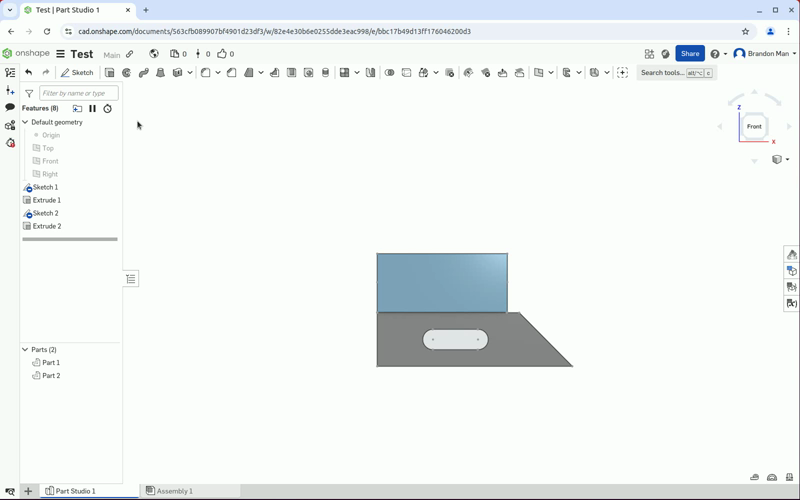
key(shift+h)
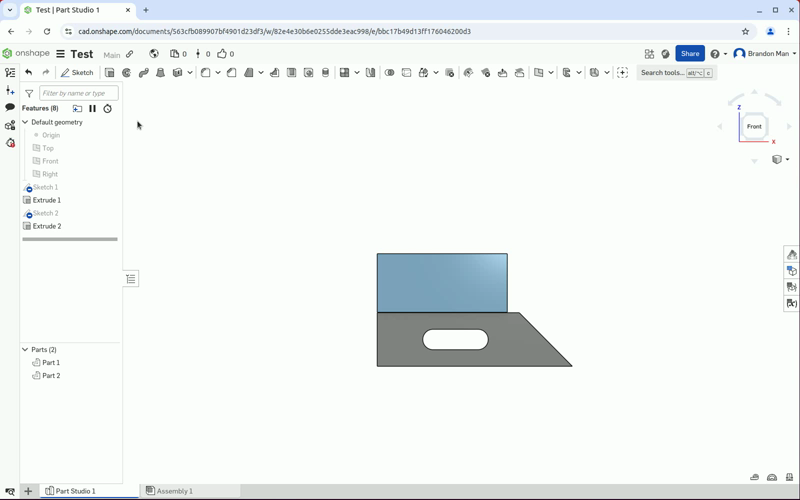
mouse_move(73, 189)
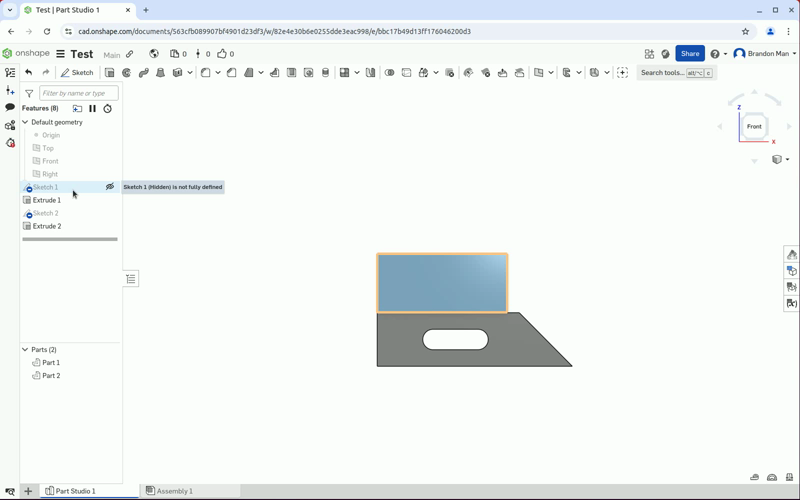
click(73, 189)
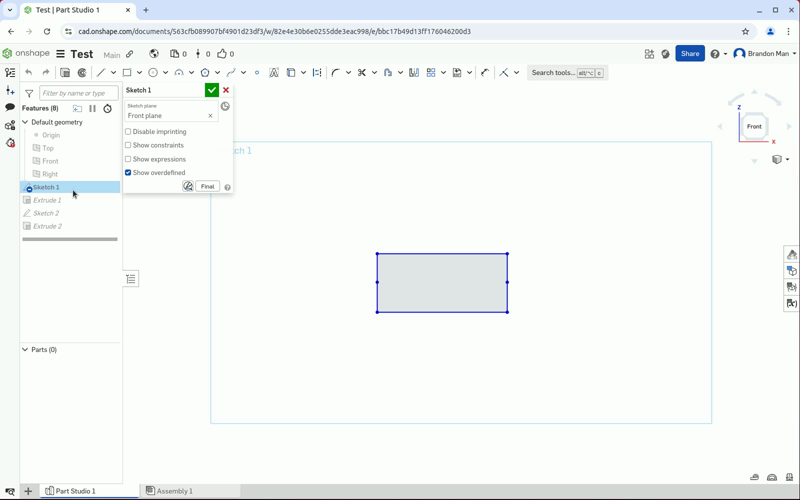
mouse_move(229, 92)
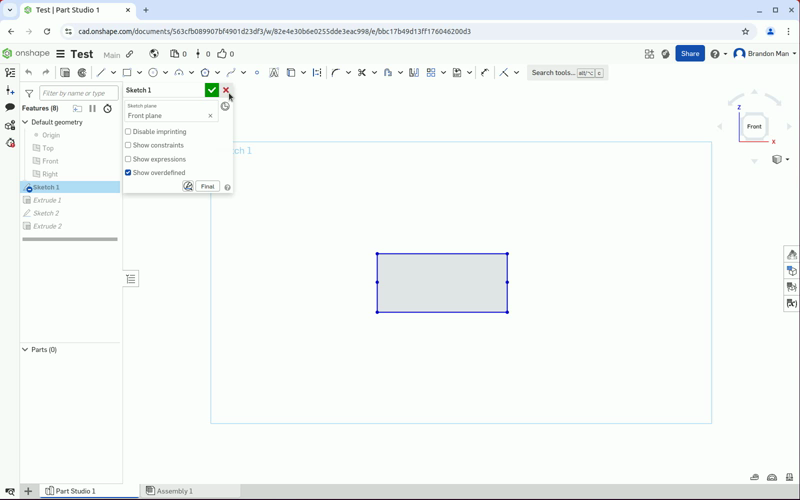
click(229, 92)
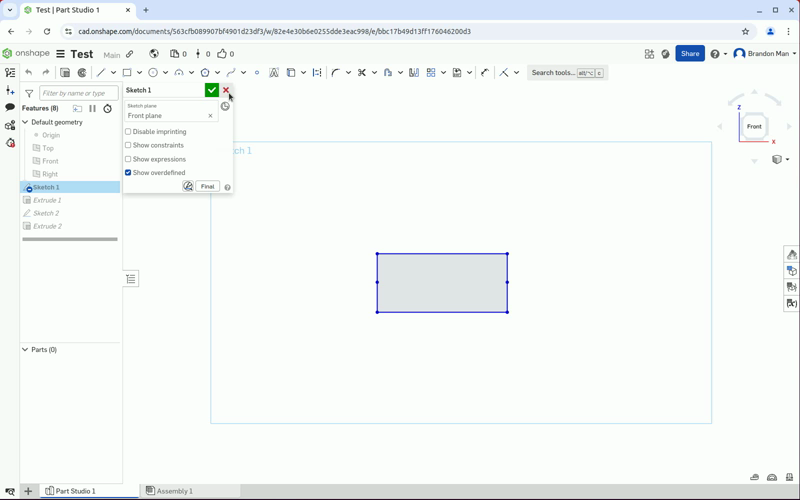
key(shift+s)
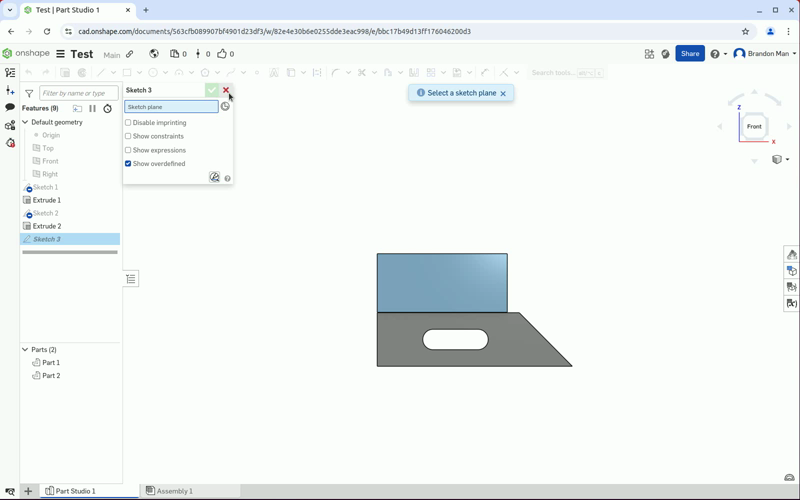
mouse_move(73, 163)
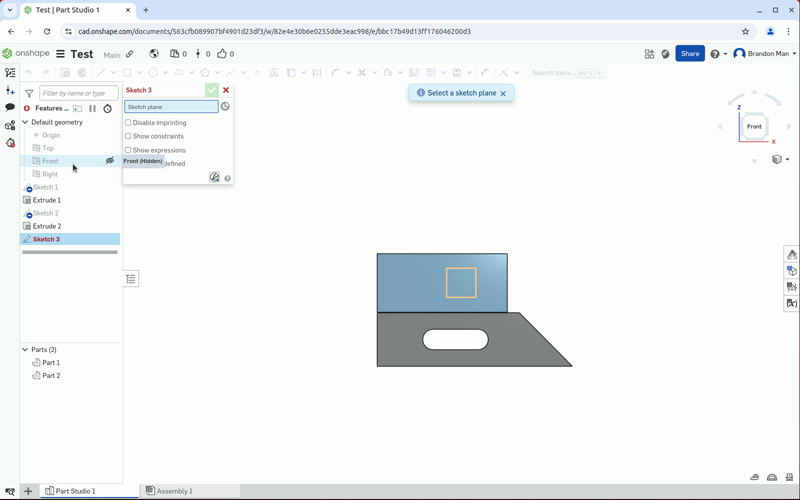
click(73, 163)
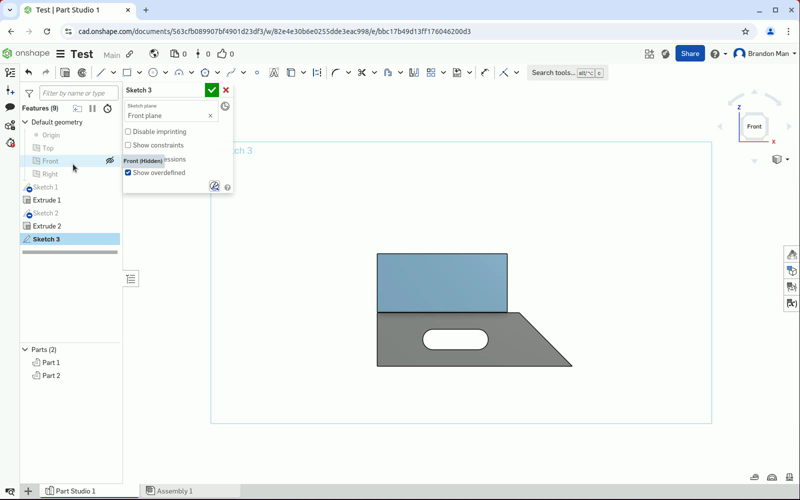
mouse_move(73, 352)
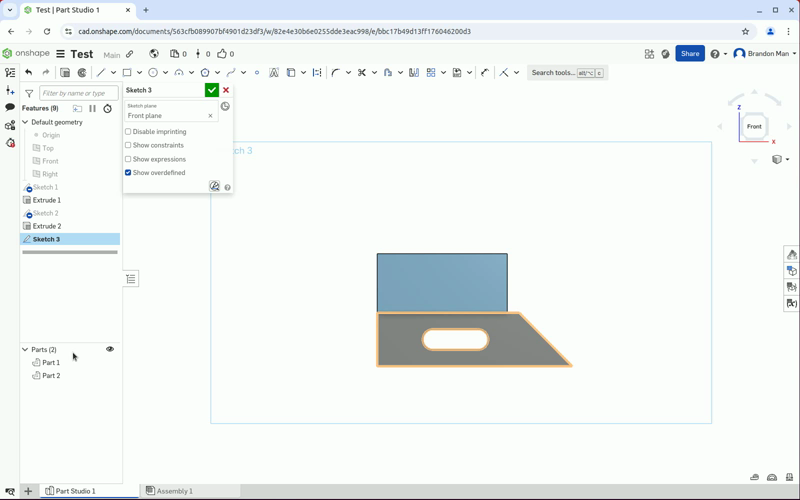
key(y)
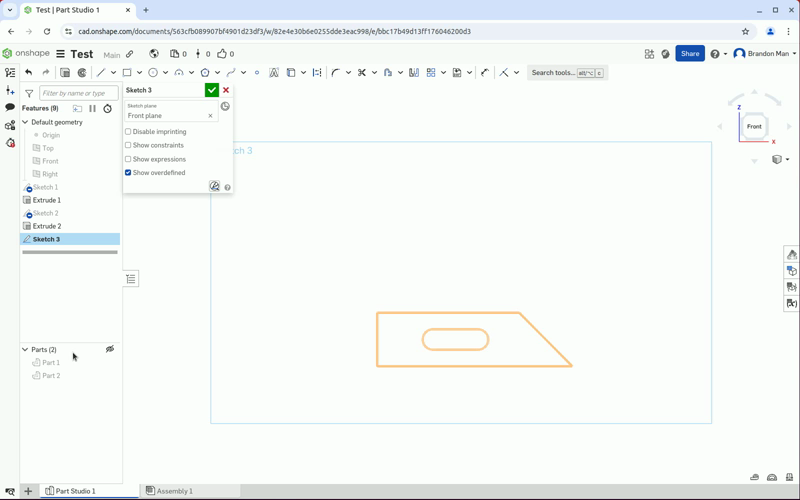
key(l)
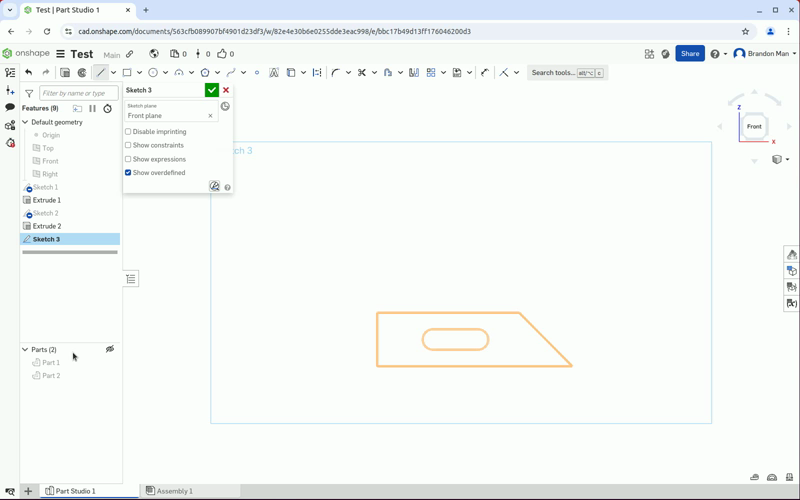
key_down(shift)
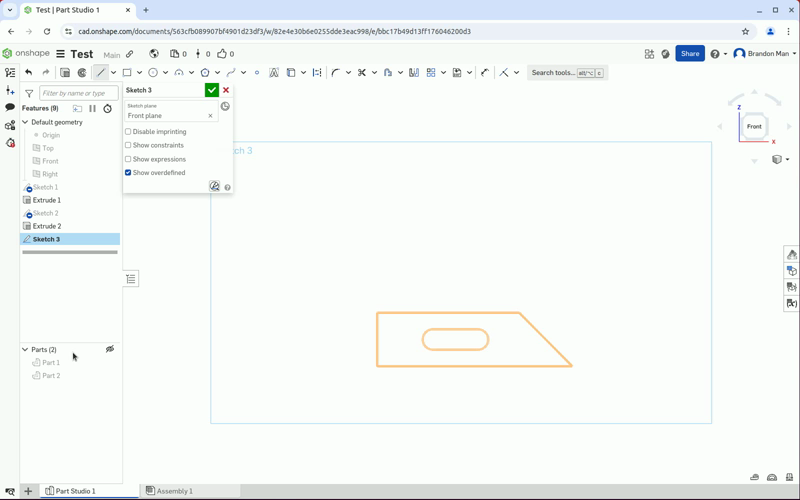
mouse_move(377, 253)
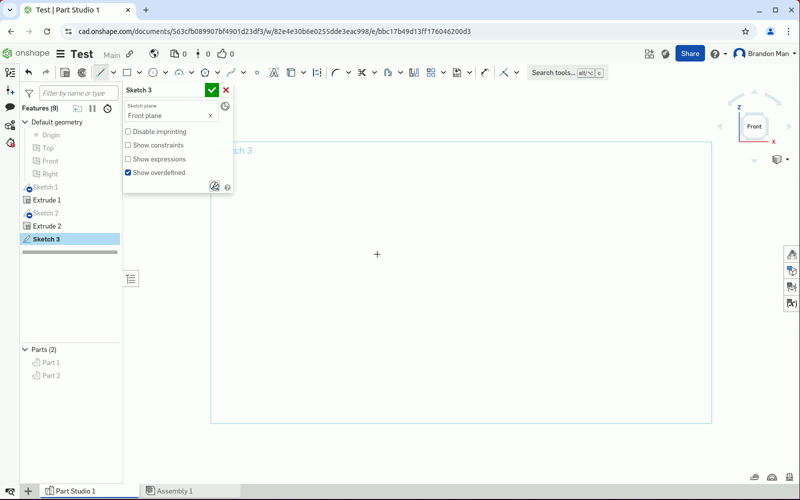
click(377, 253)
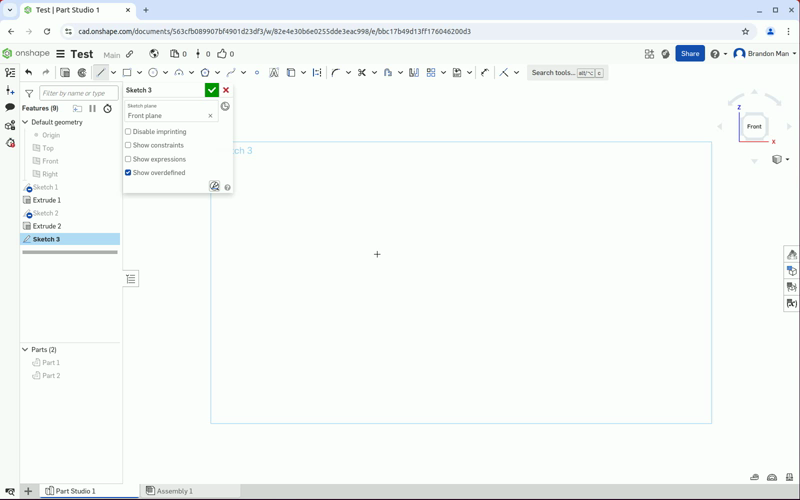
key_up(shift)
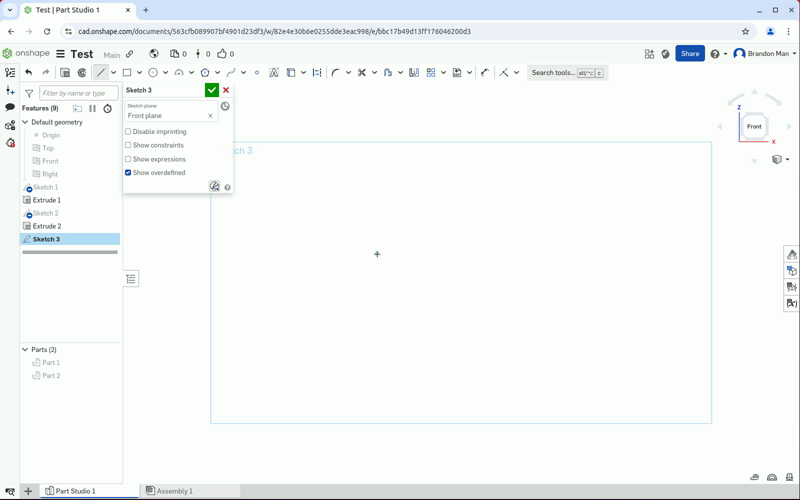
key_down(shift)
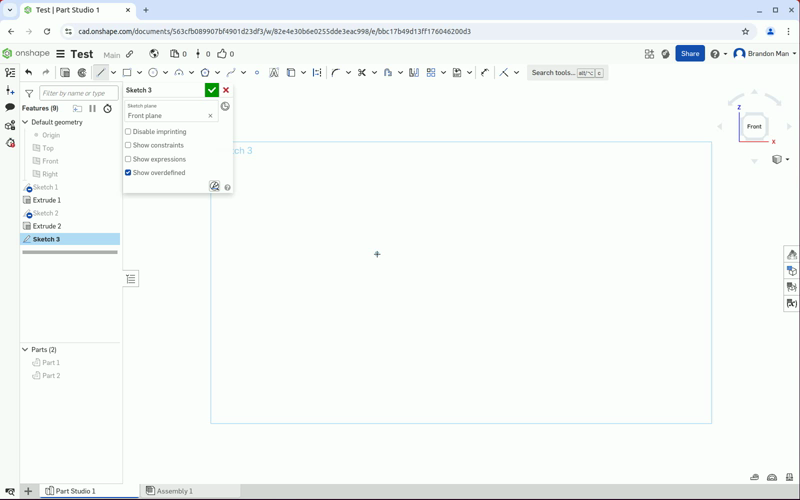
mouse_move(506, 253)
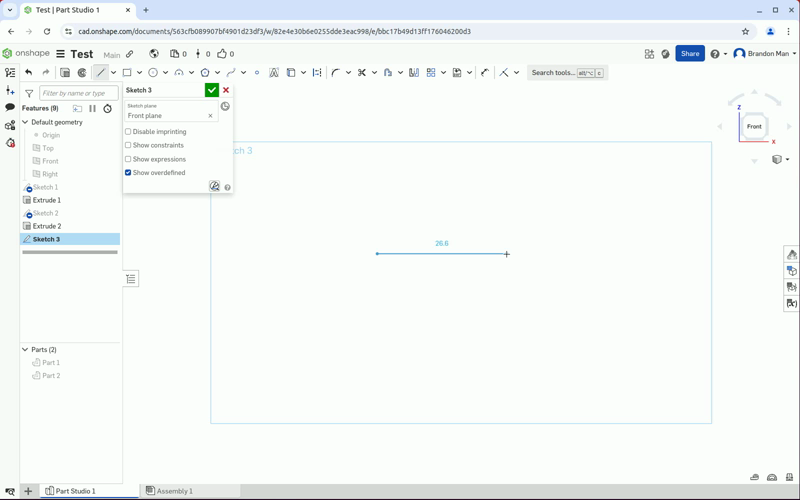
click(506, 253)
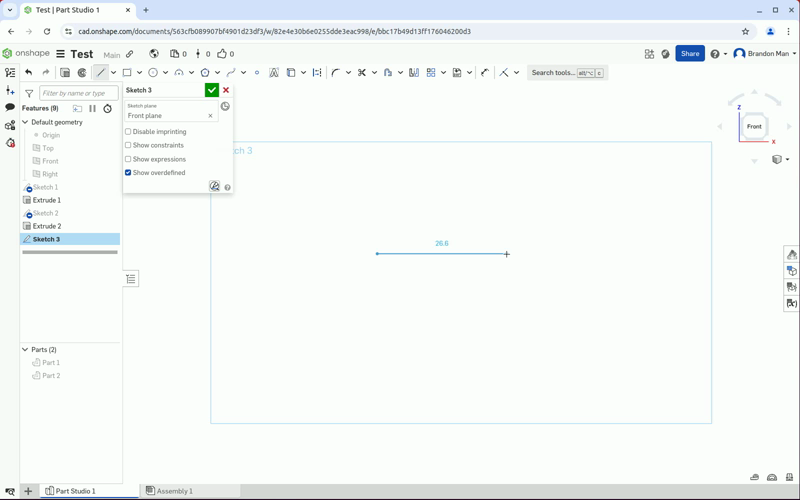
key_up(shift)
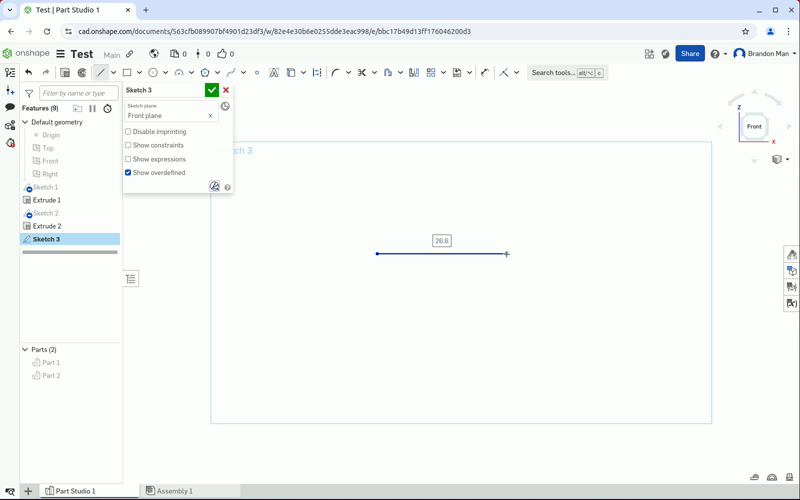
key_down(shift)
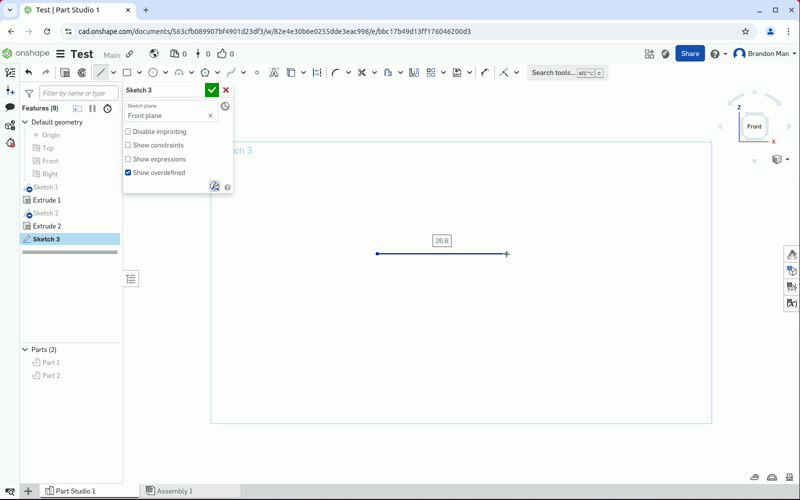
mouse_move(536, 253)
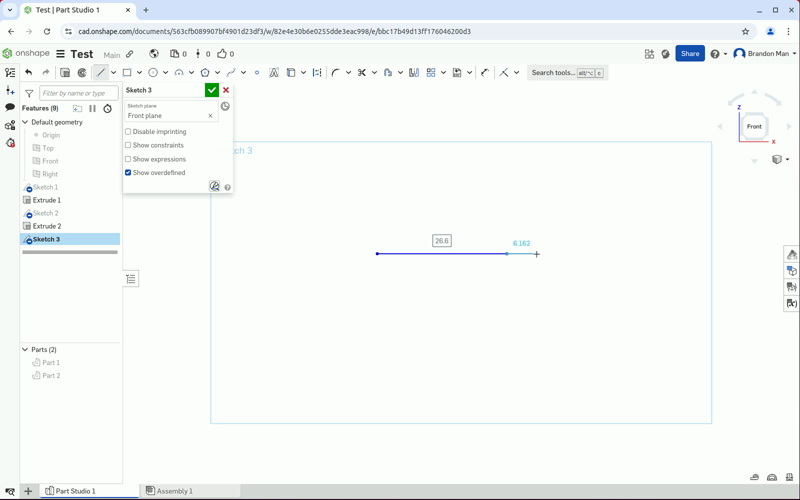
mouse_move(519, 253)
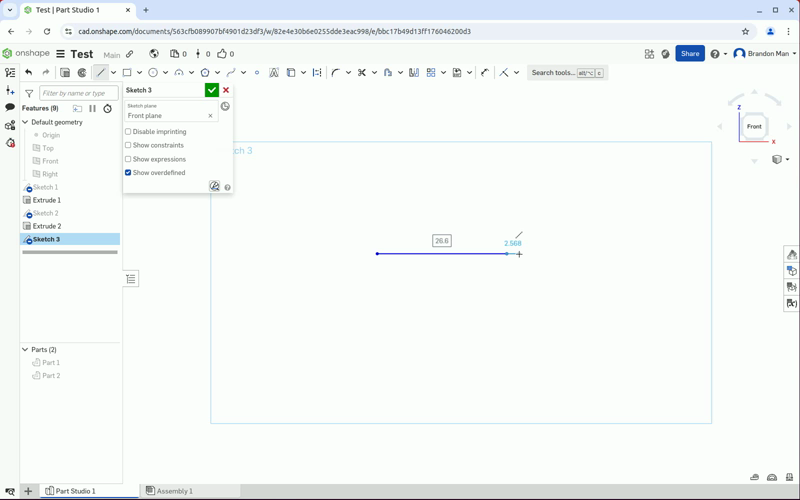
click(519, 253)
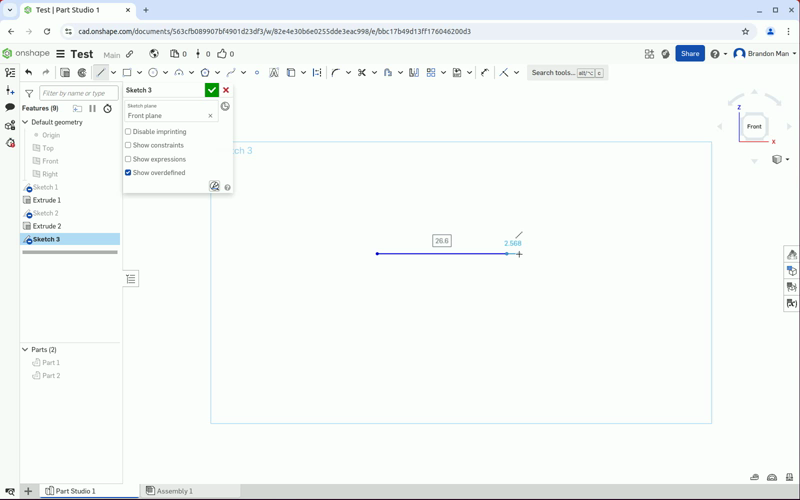
key_up(shift)
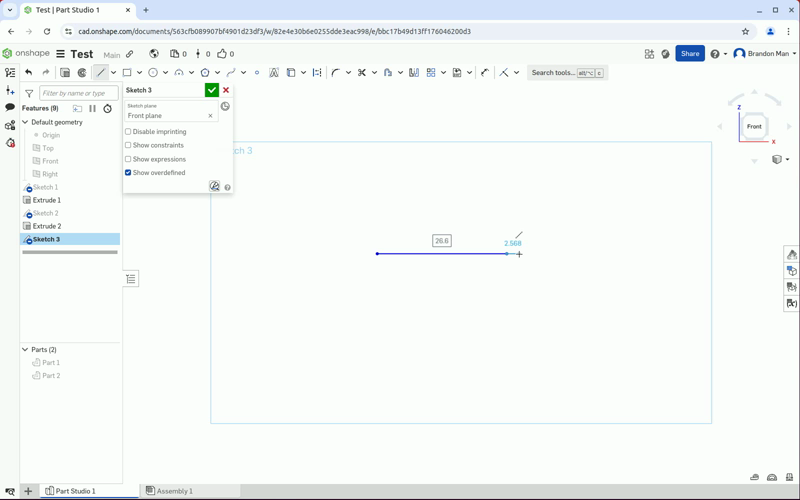
key_down(shift)
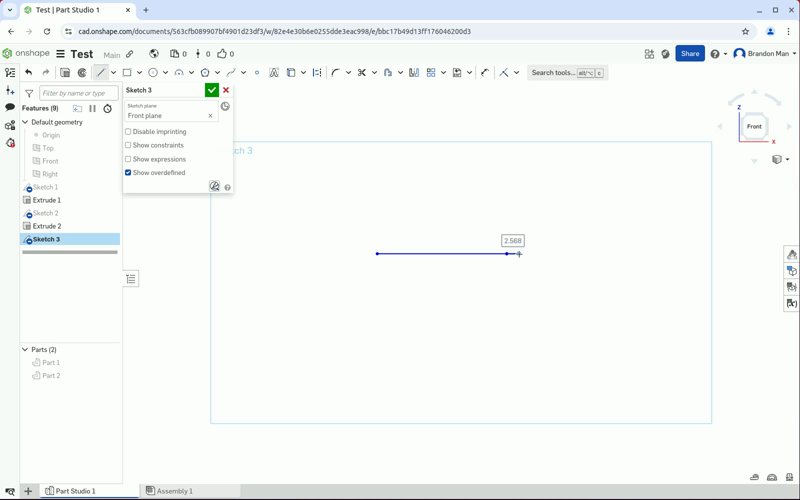
mouse_move(572, 200)
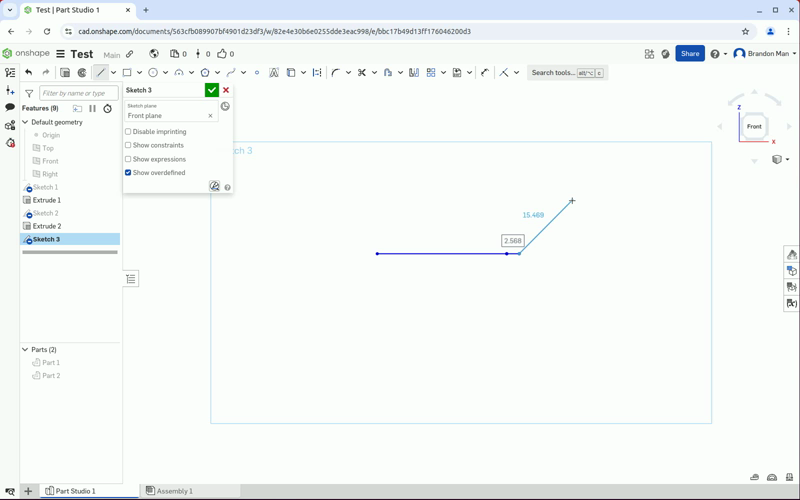
click(572, 200)
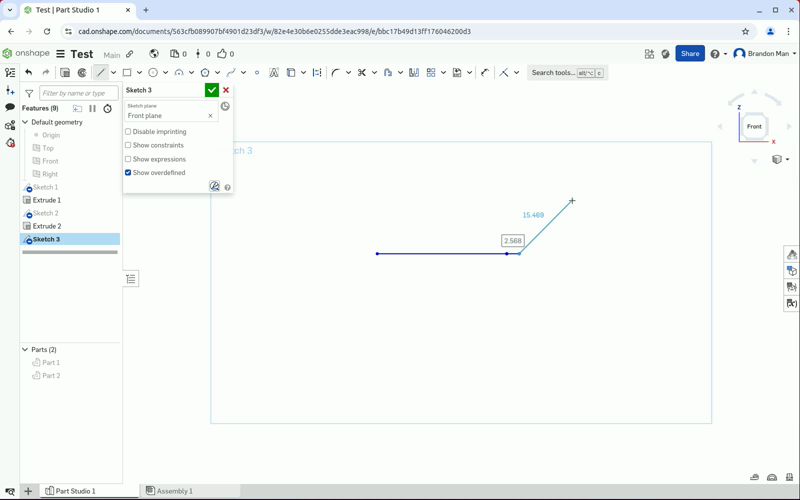
key_up(shift)
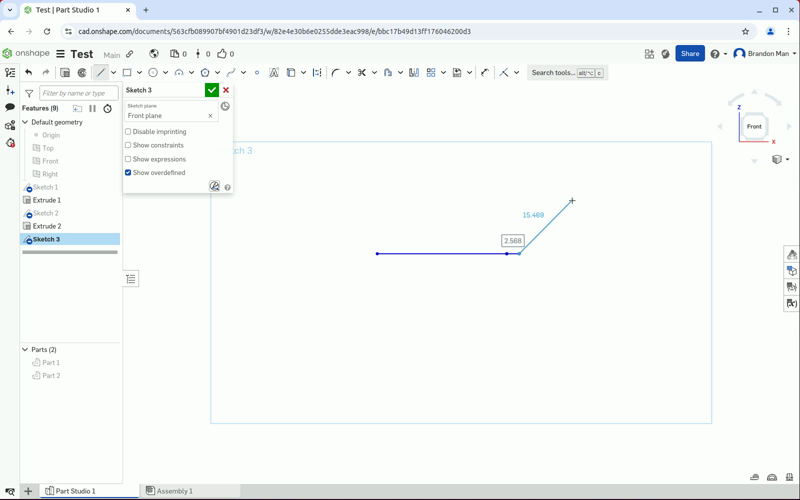
key_down(shift)
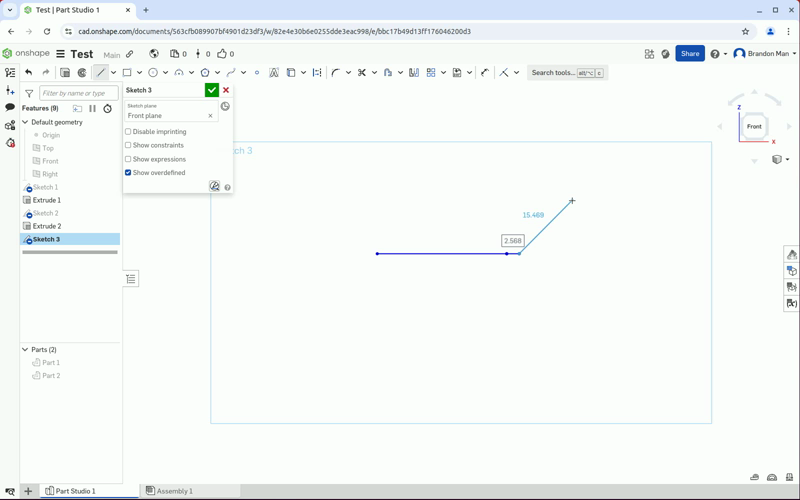
mouse_move(377, 200)
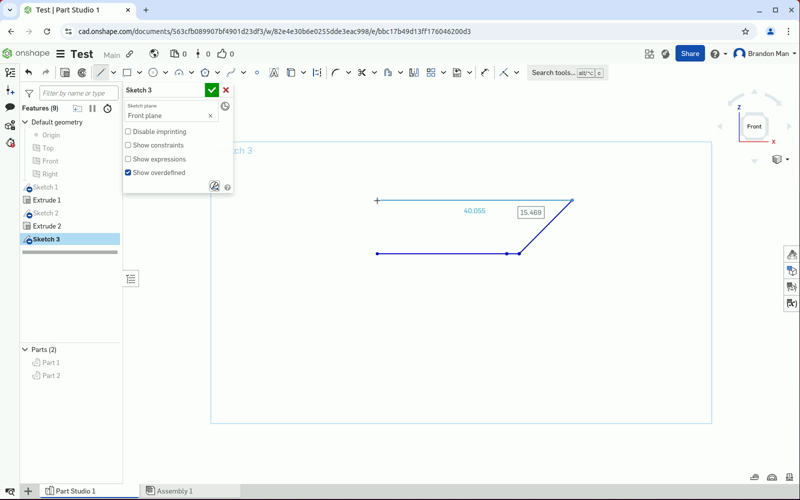
click(377, 200)
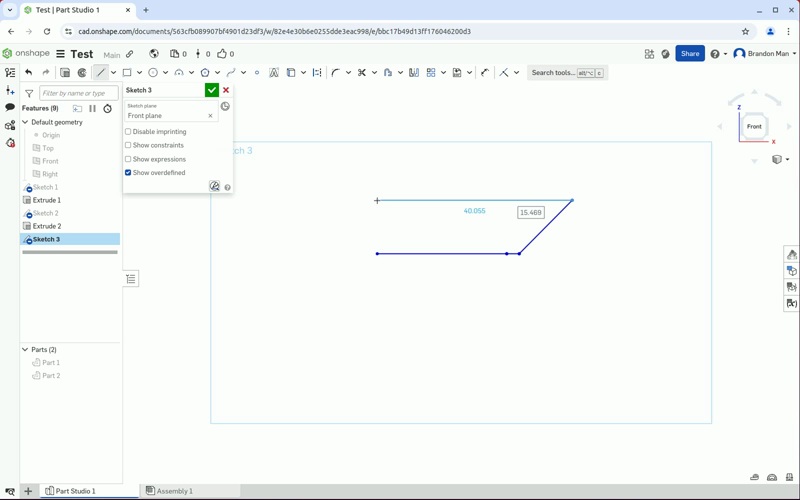
key_up(shift)
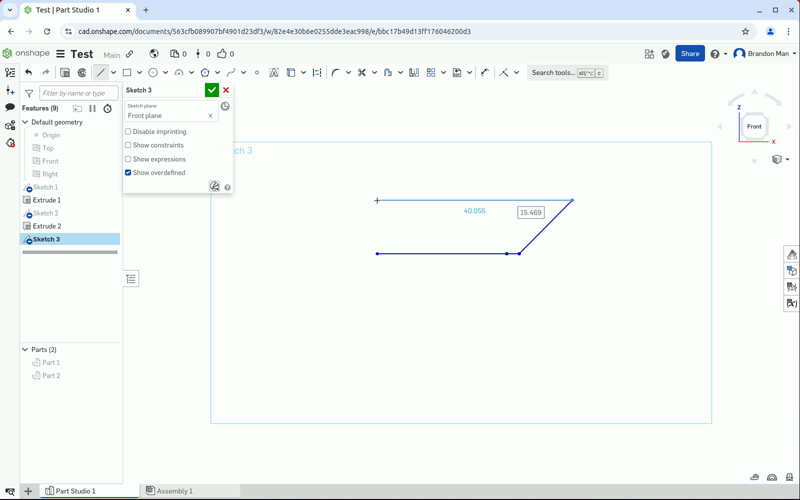
mouse_move(407, 200)
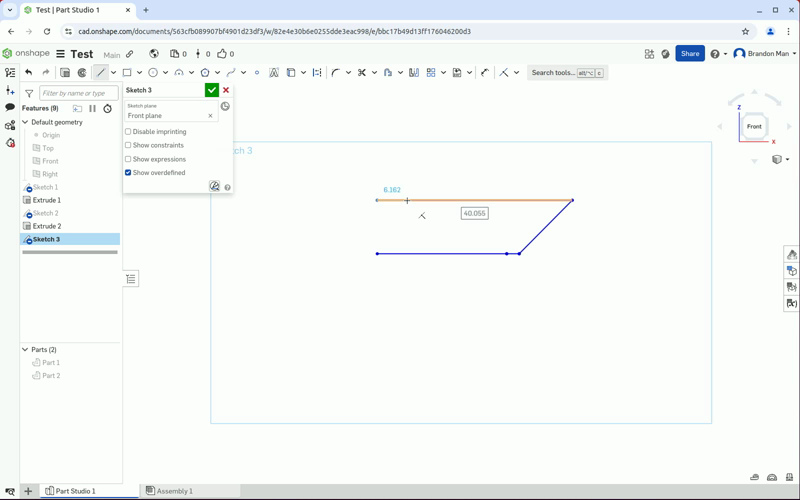
key_down(shift)
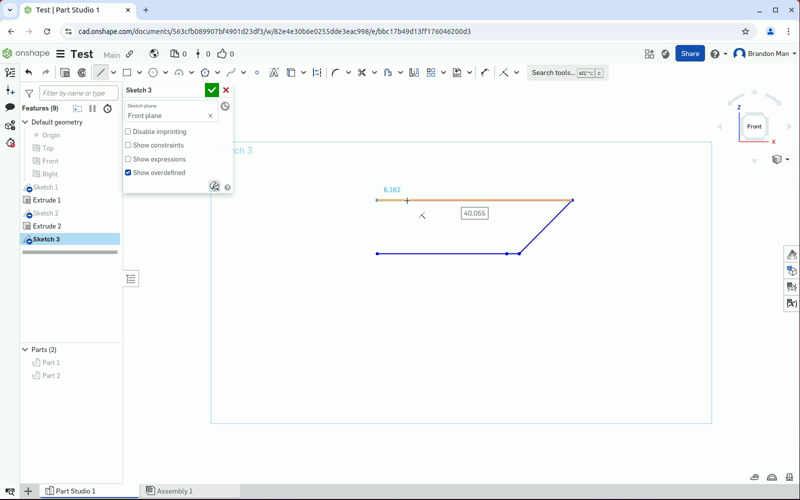
mouse_move(377, 253)
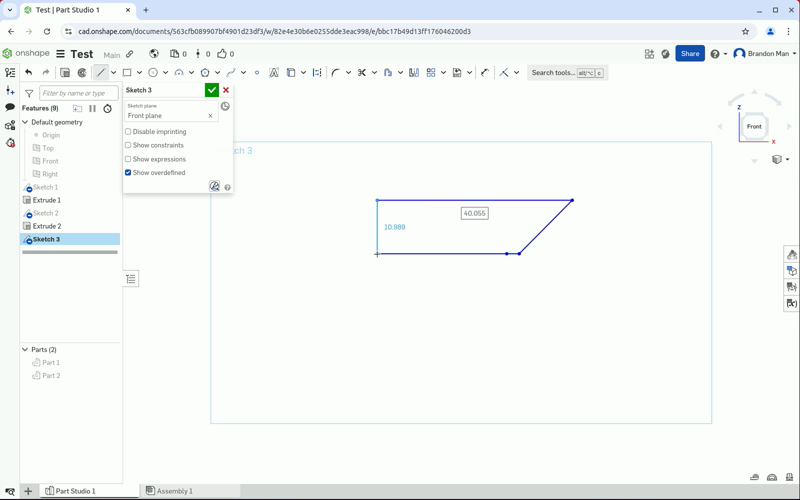
key_up(shift)
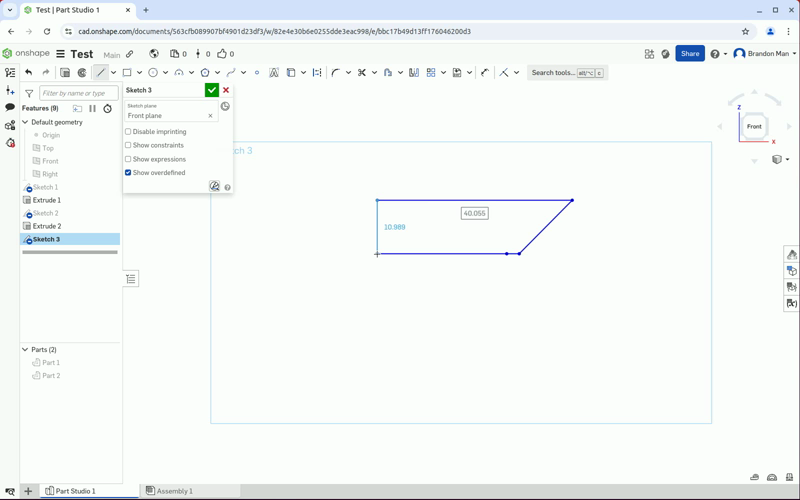
click(377, 253)
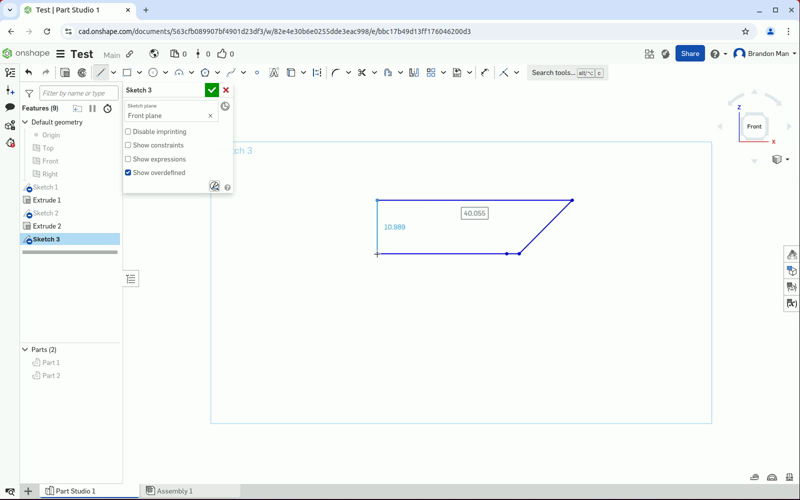
key(esc)
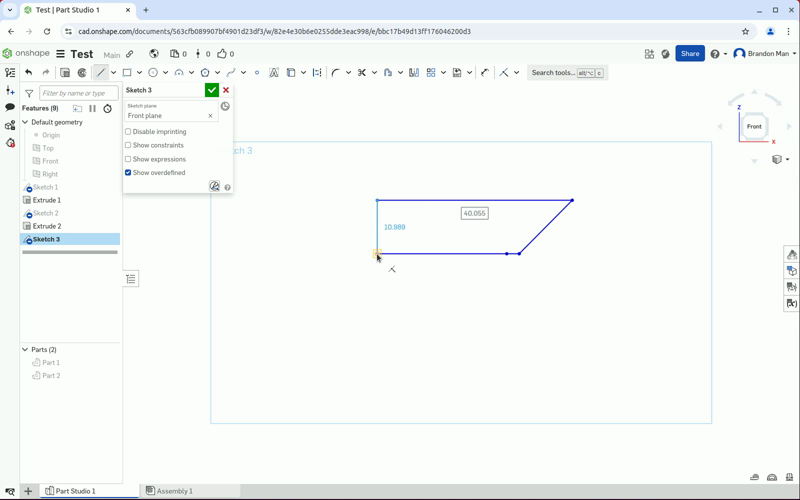
key(l)
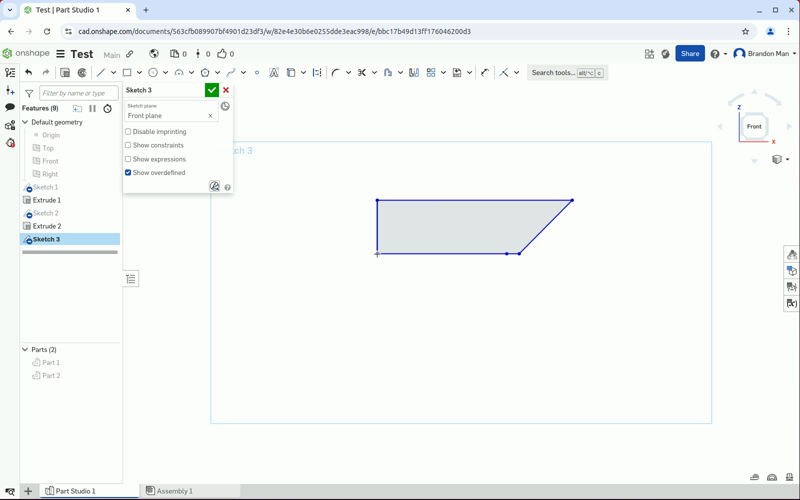
key_down(shift)
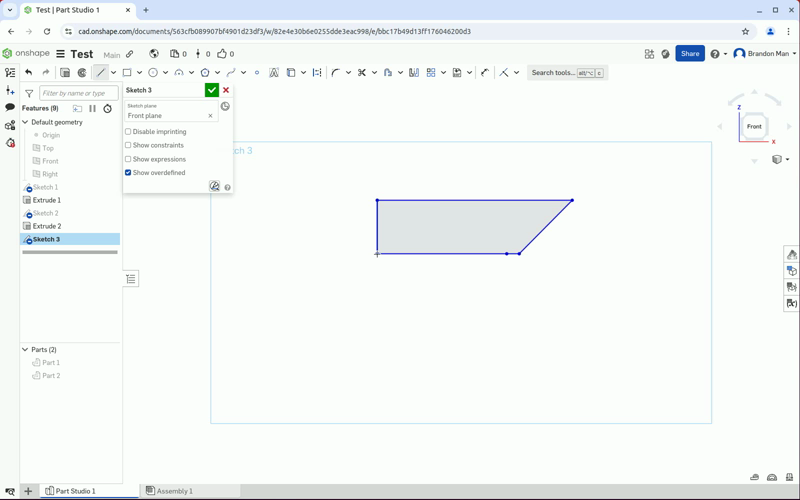
mouse_move(432, 237)
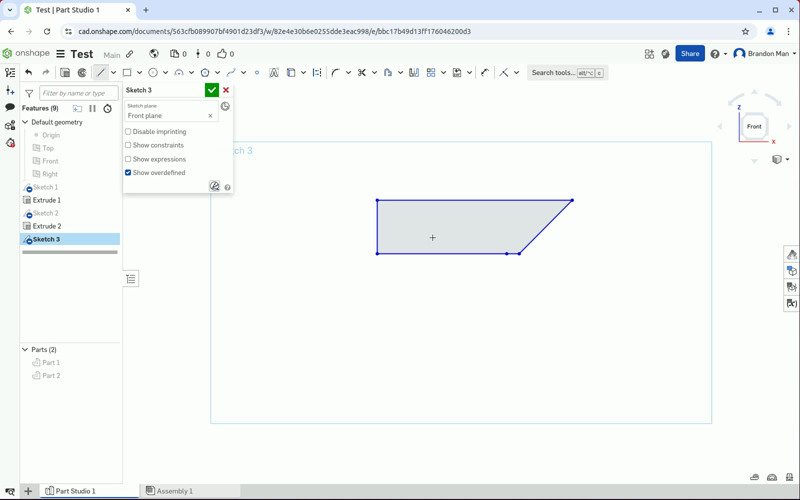
click(432, 237)
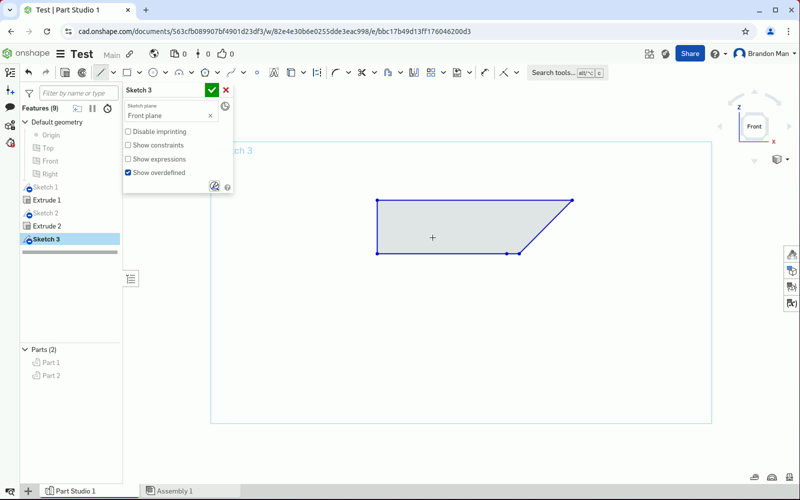
key_up(shift)
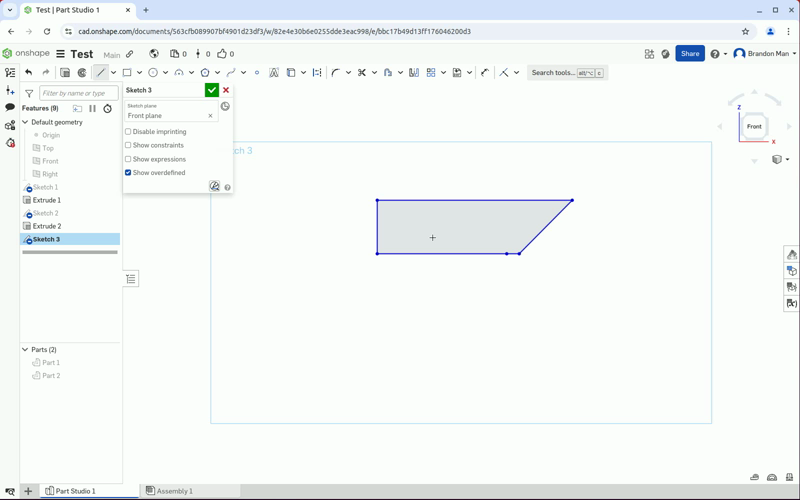
key_down(shift)
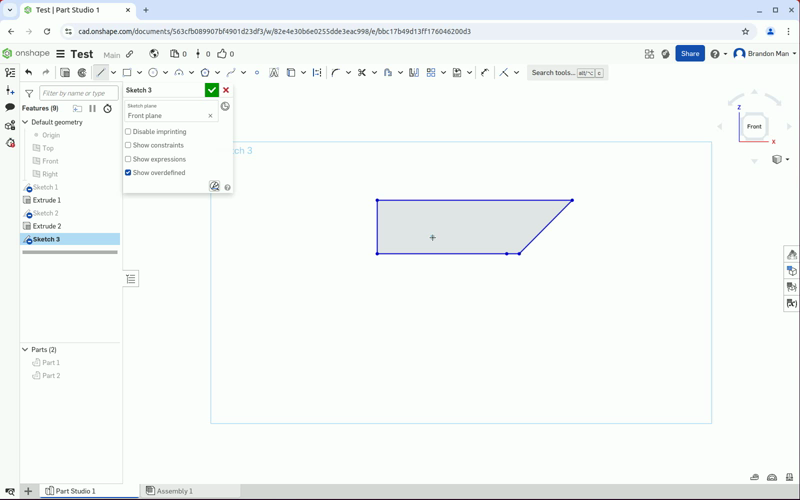
mouse_move(462, 237)
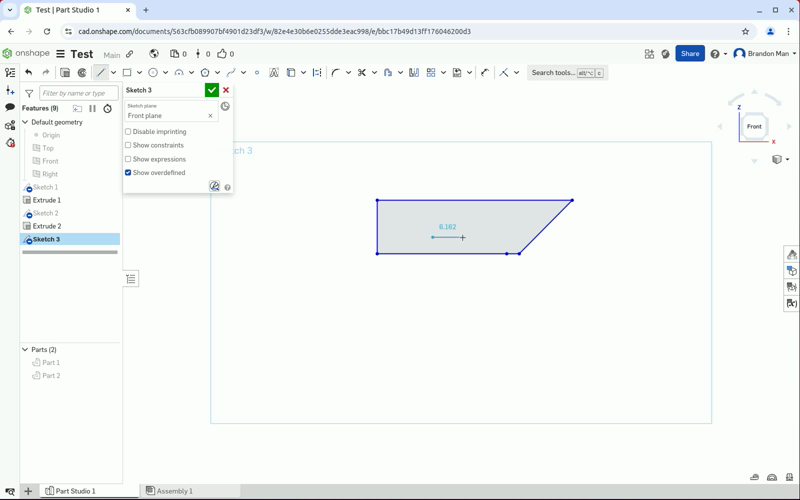
mouse_move(477, 237)
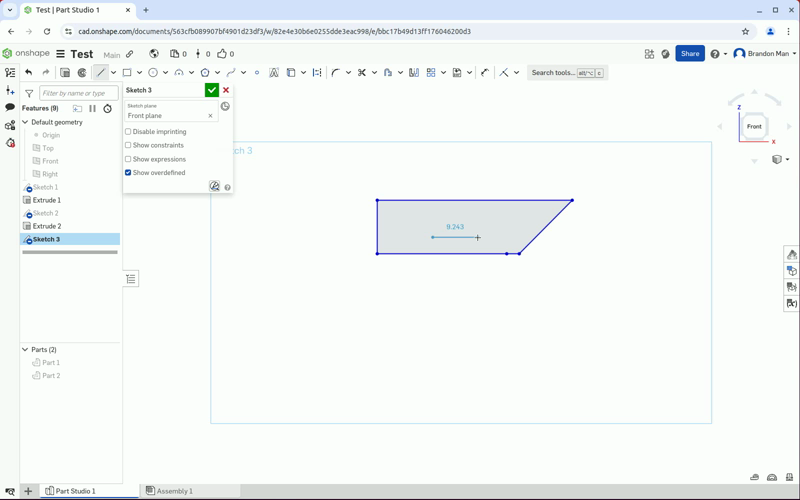
click(477, 237)
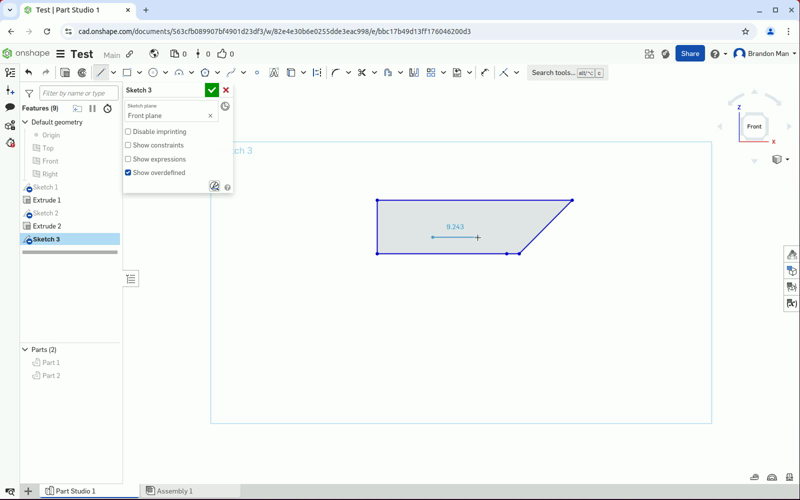
key_up(shift)
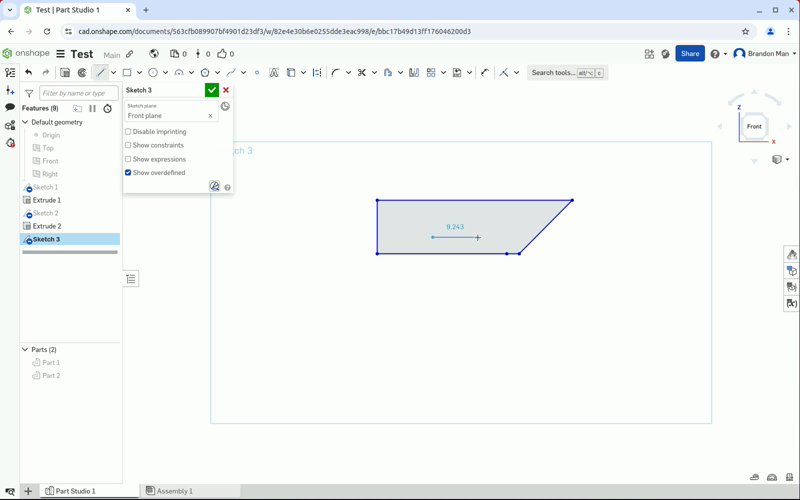
key(esc)
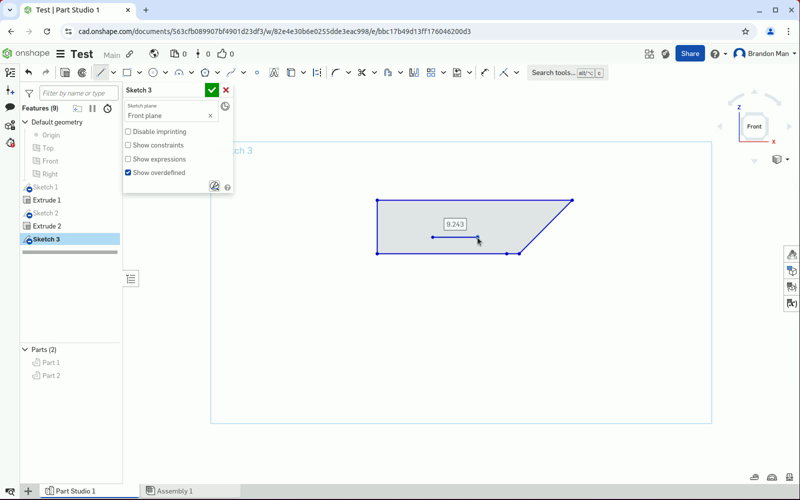
key(a)
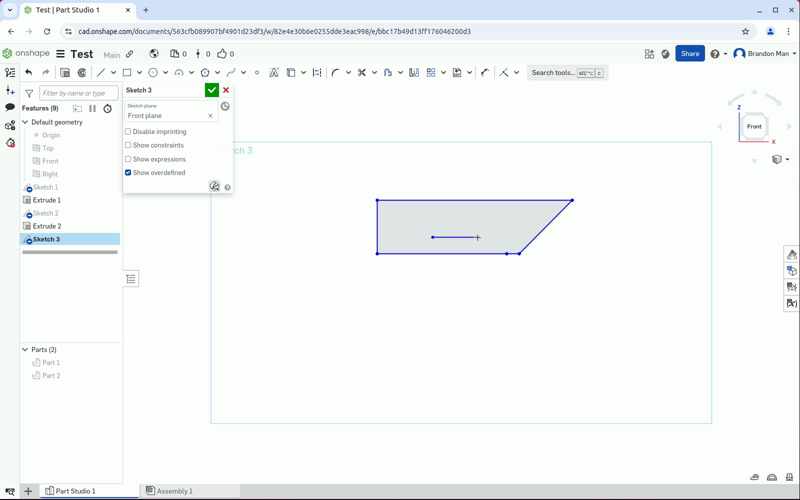
mouse_move(477, 237)
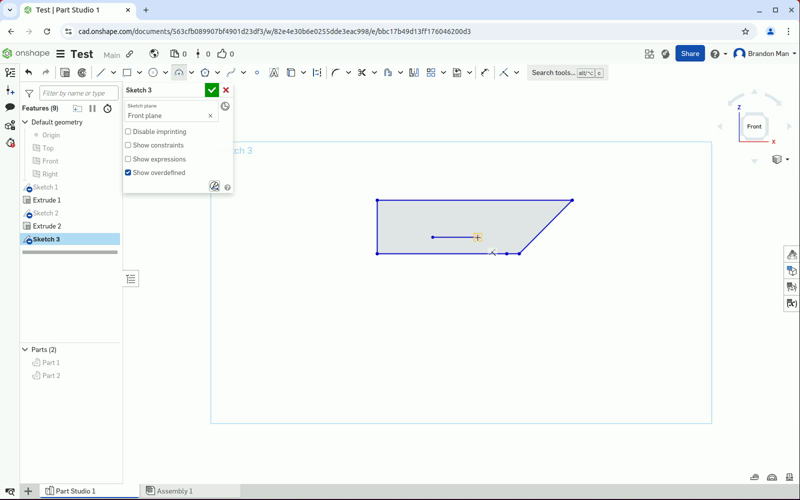
click(477, 237)
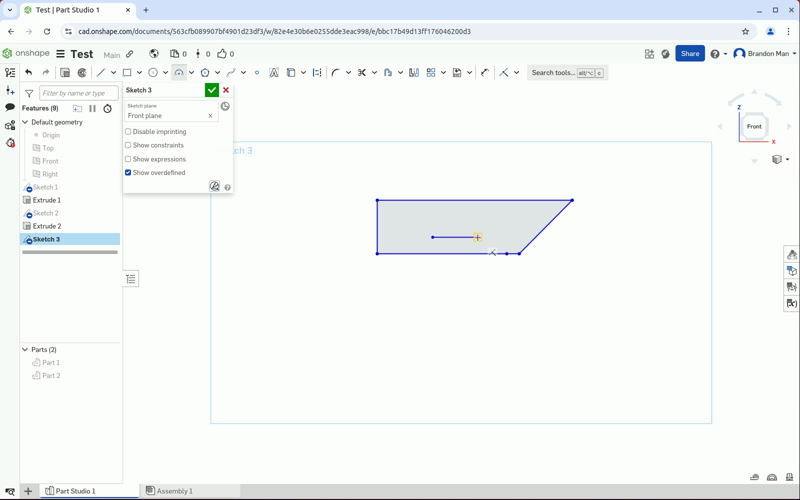
key_down(shift)
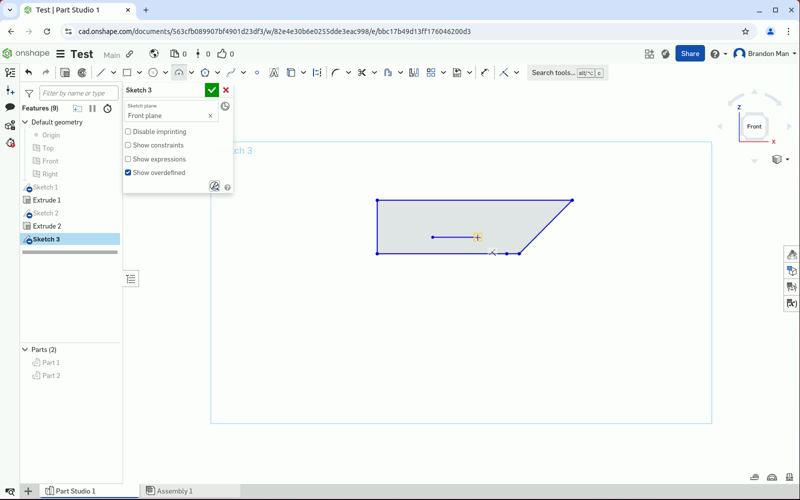
mouse_move(477, 216)
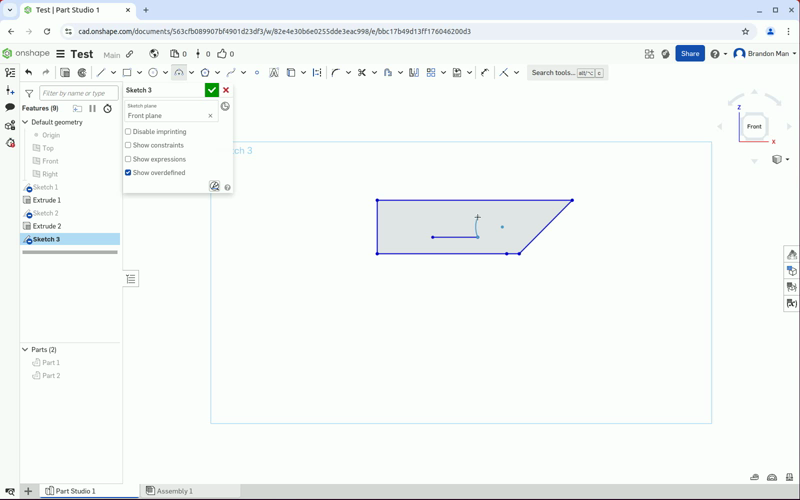
click(477, 216)
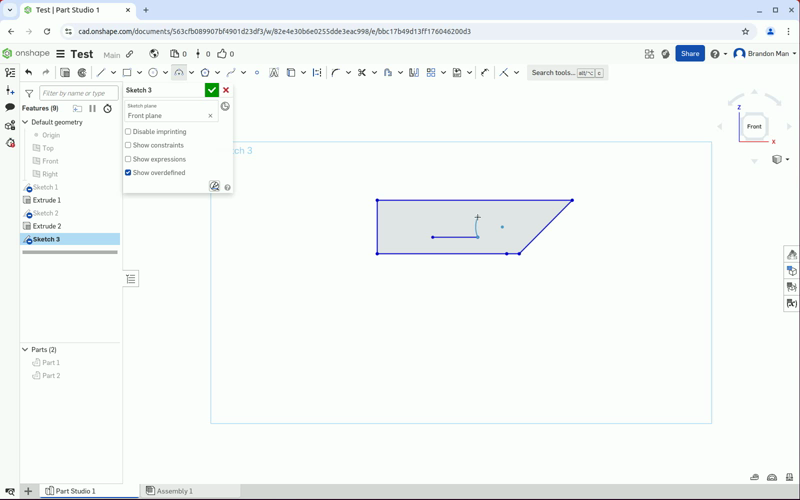
mouse_move(488, 227)
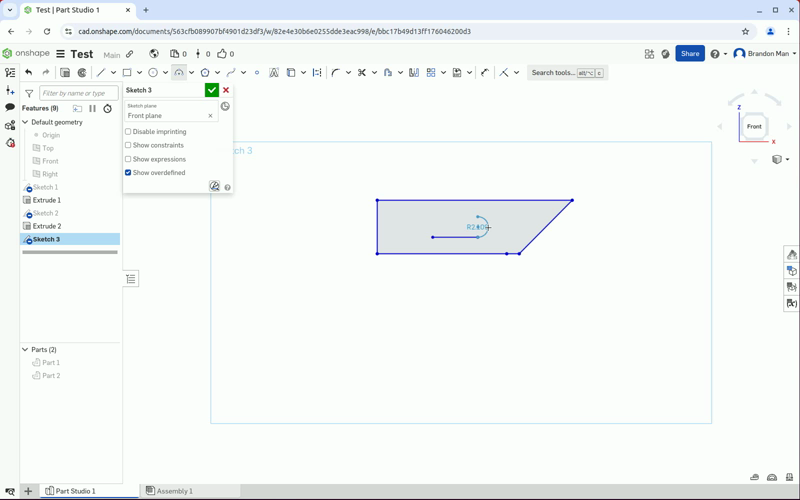
click(488, 227)
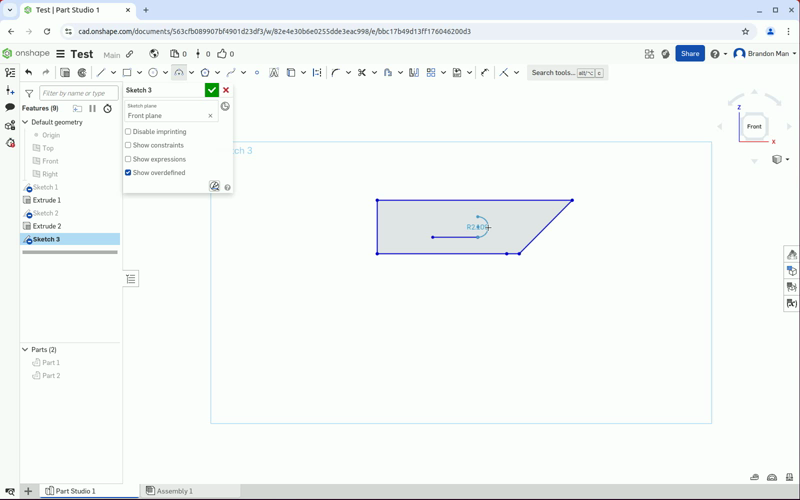
key_up(shift)
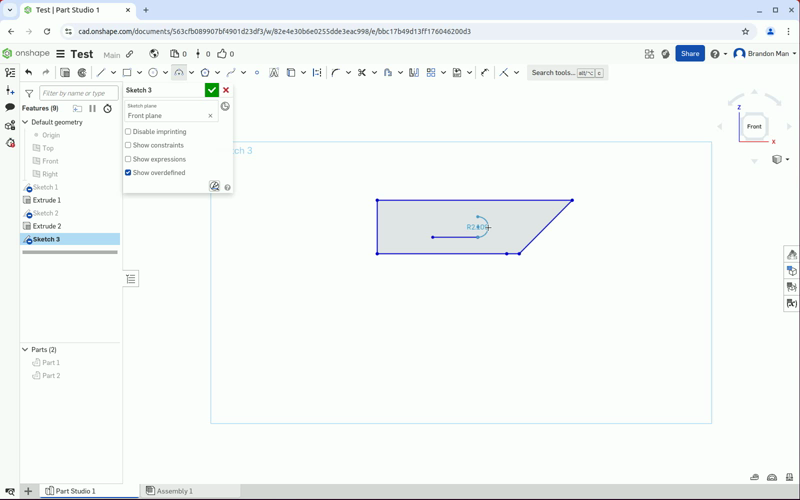
key(esc)
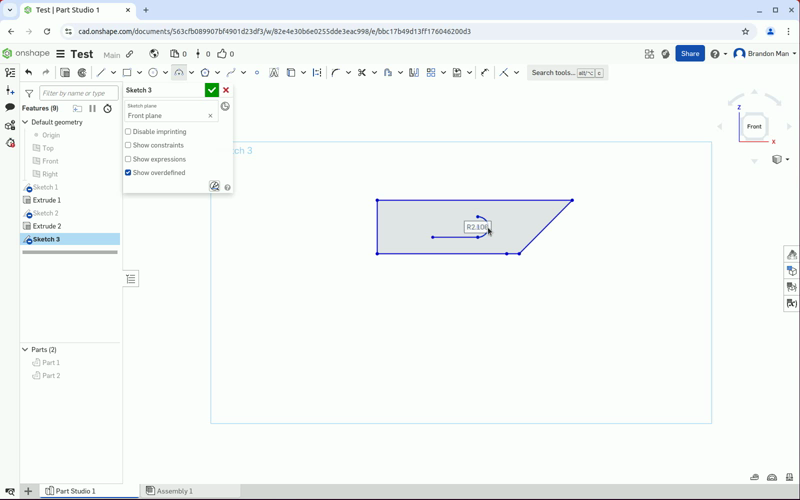
key(l)
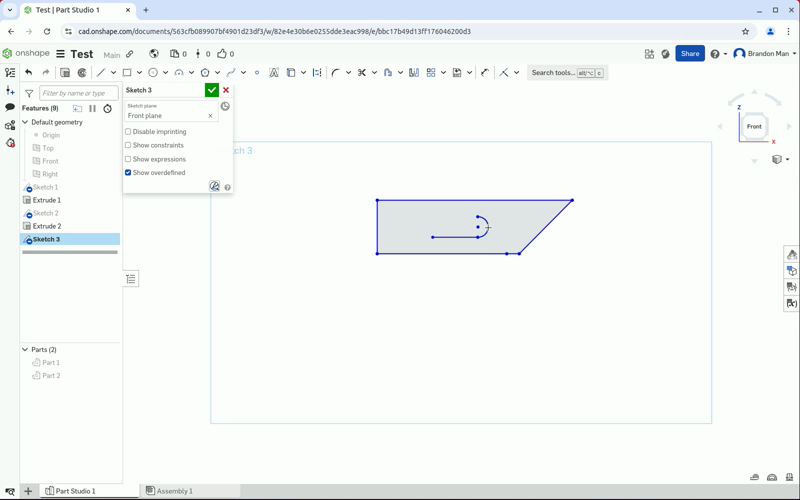
mouse_move(477, 216)
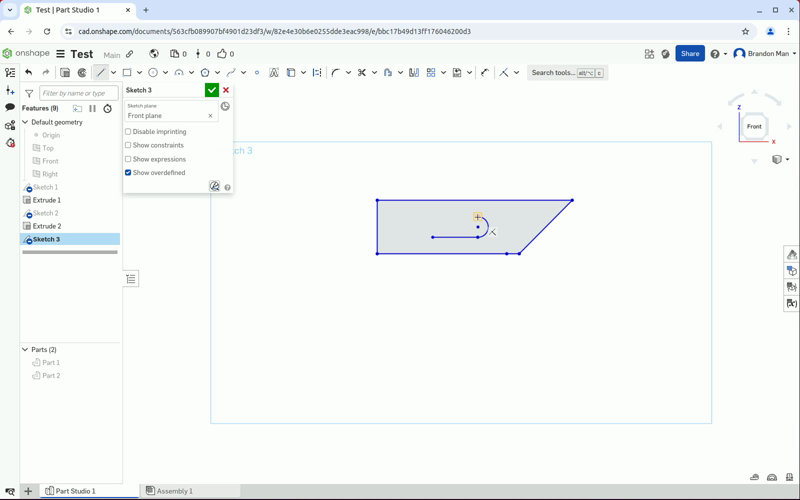
click(477, 216)
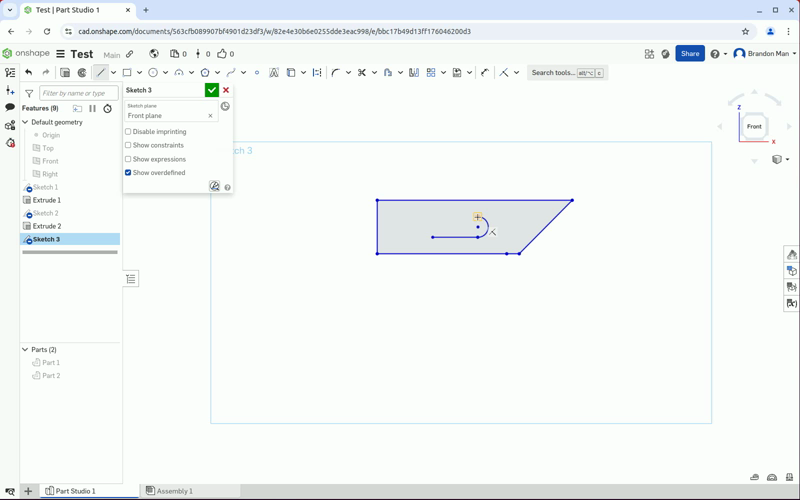
key_down(shift)
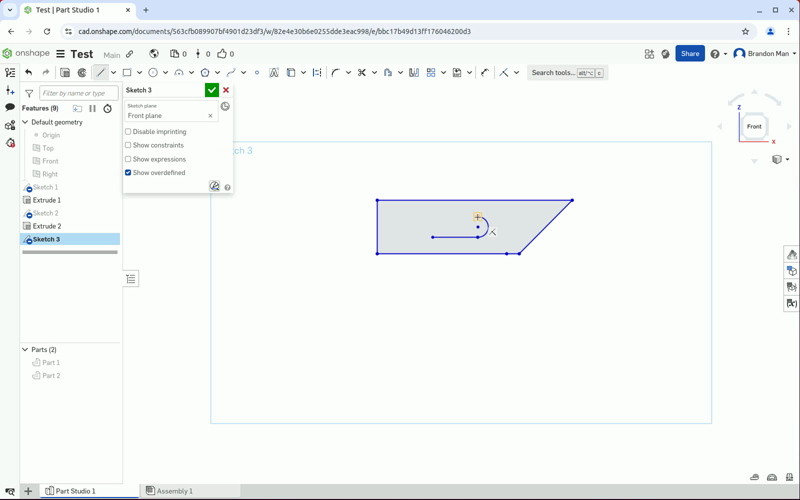
mouse_move(507, 216)
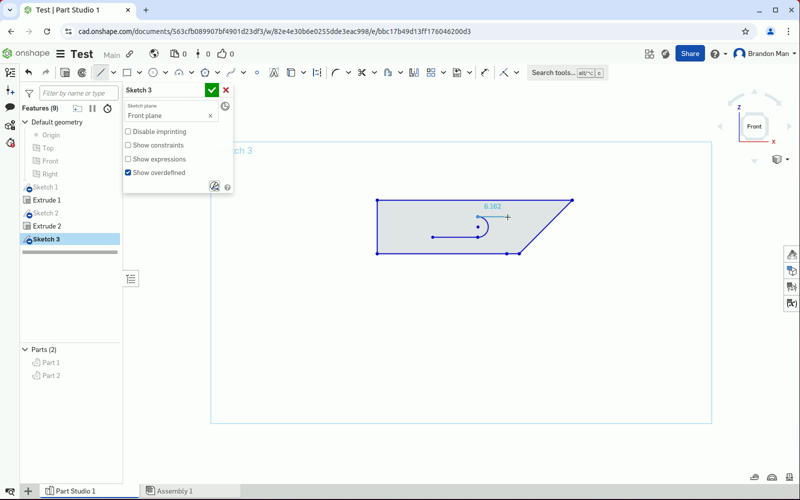
mouse_move(432, 216)
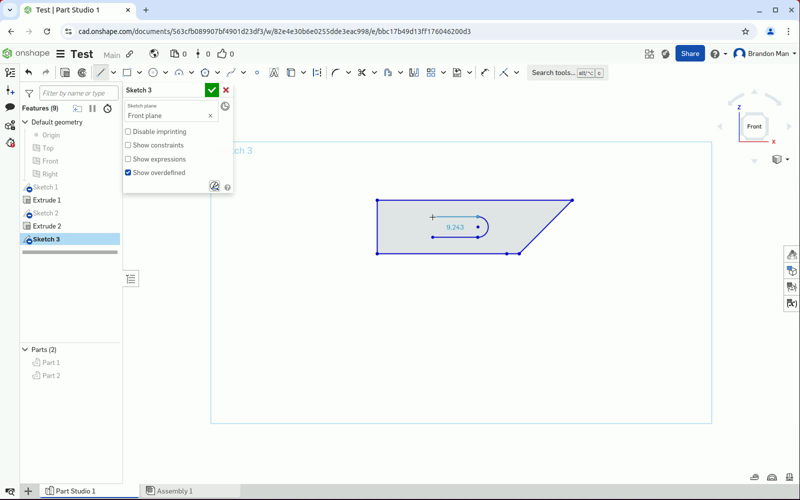
click(432, 216)
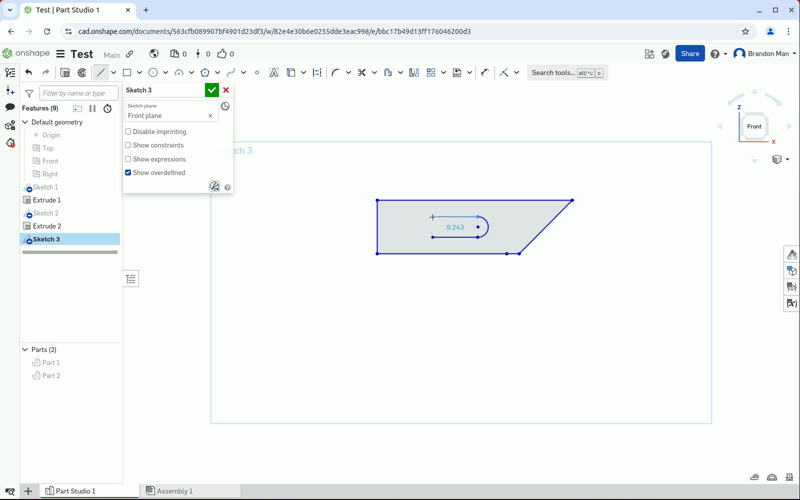
key_up(shift)
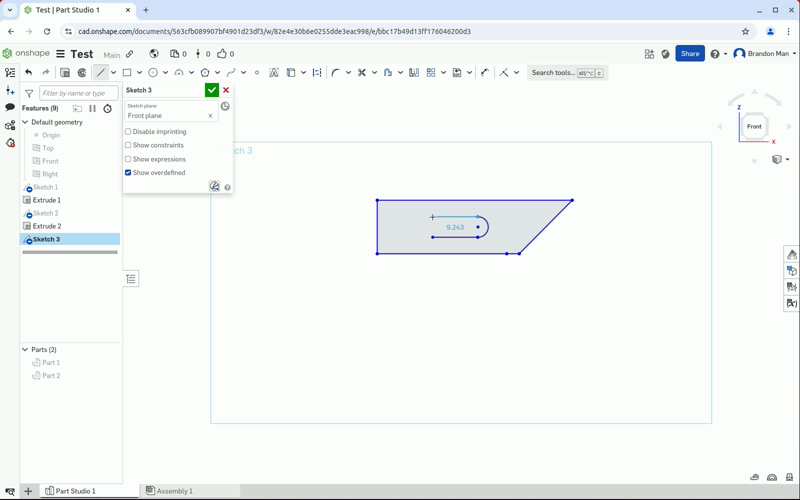
key(esc)
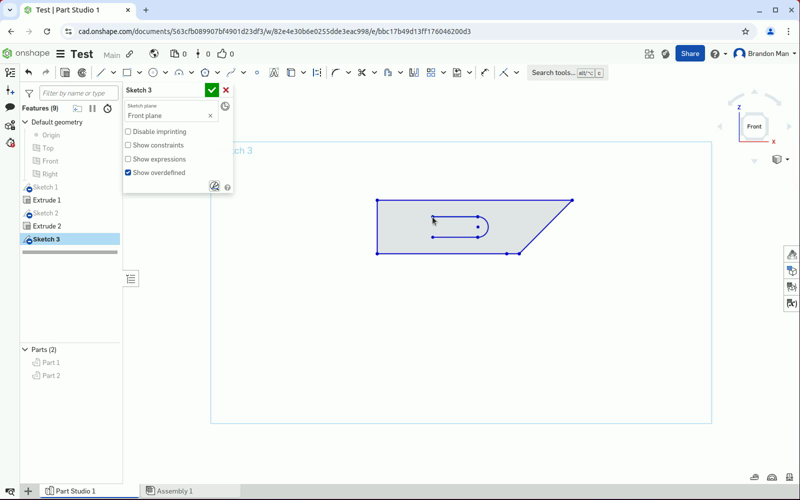
key(a)
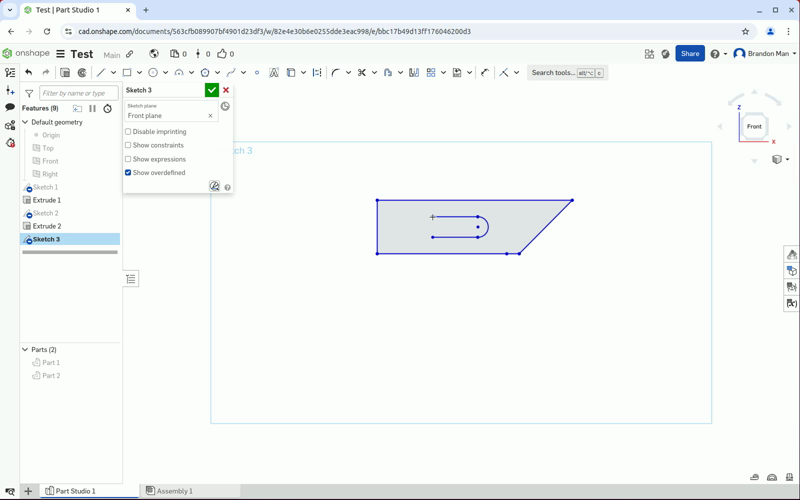
mouse_move(432, 216)
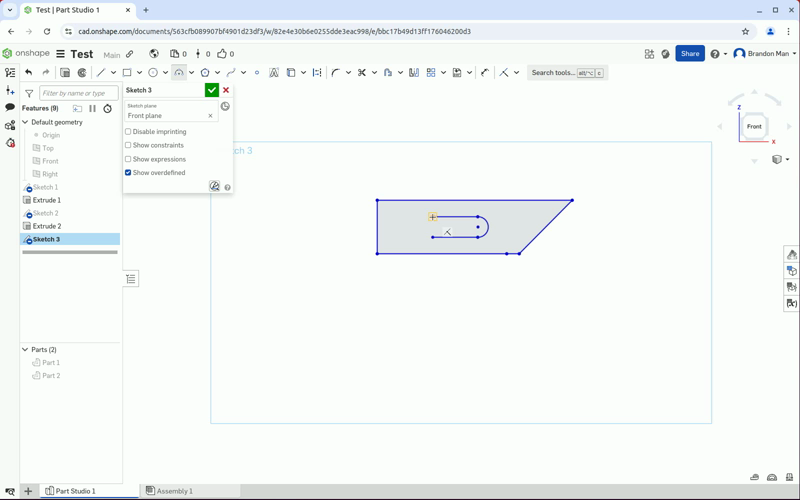
click(432, 216)
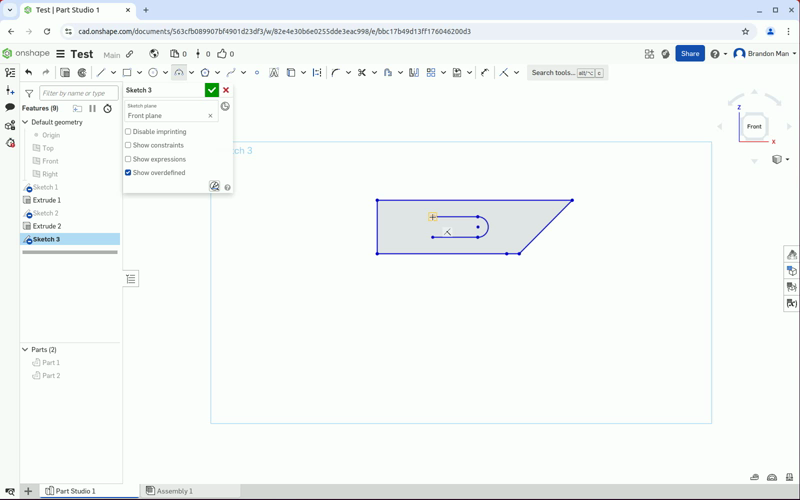
mouse_move(432, 237)
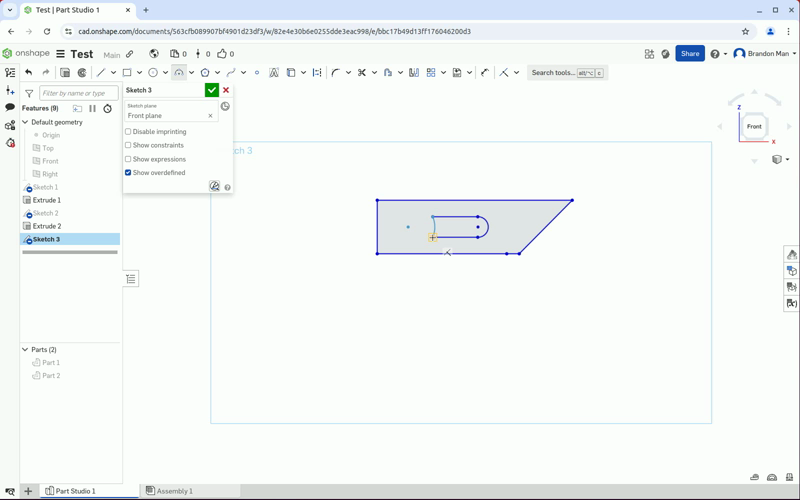
click(432, 237)
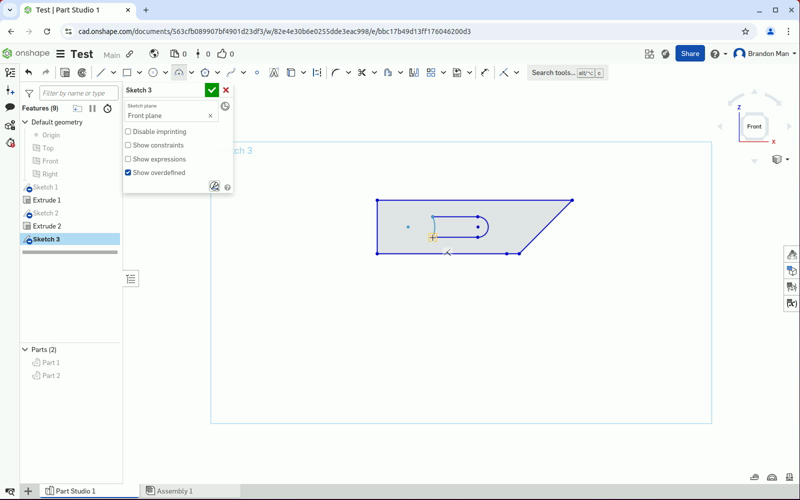
key_down(shift)
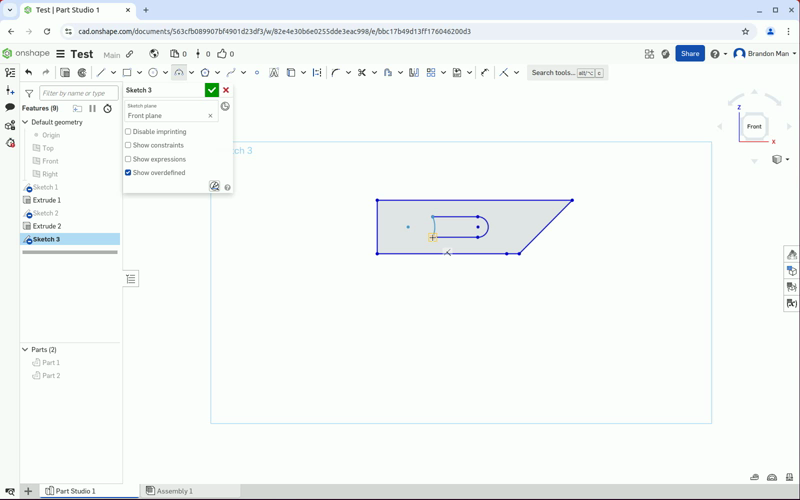
mouse_move(422, 227)
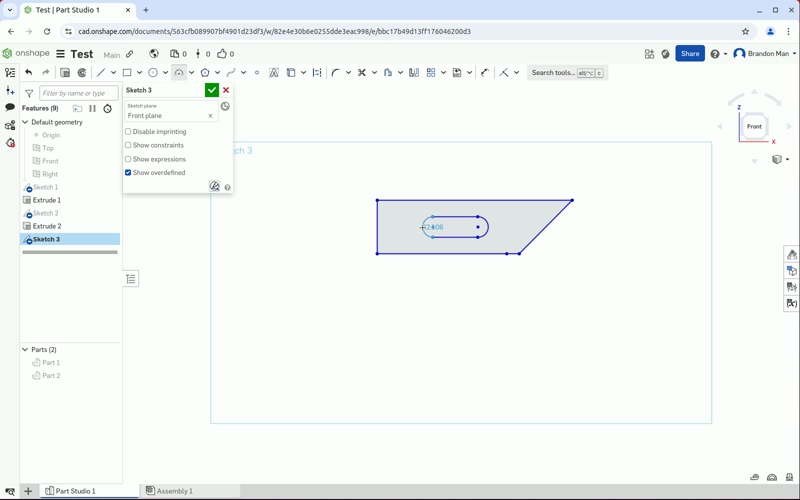
click(422, 227)
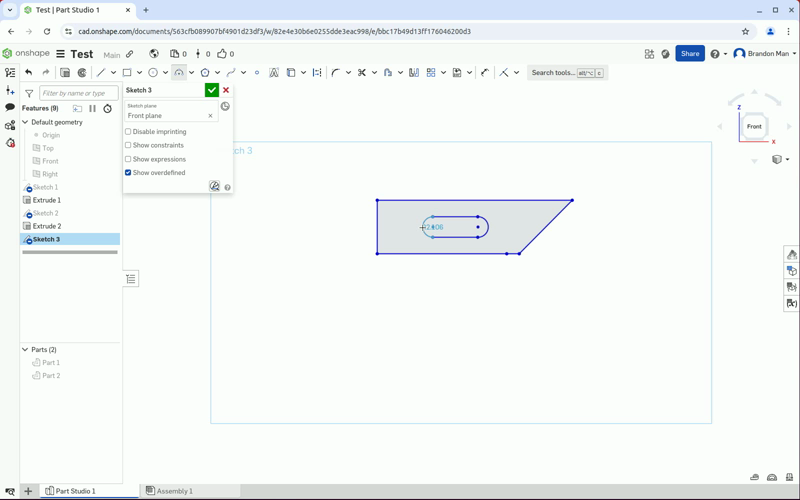
key_up(shift)
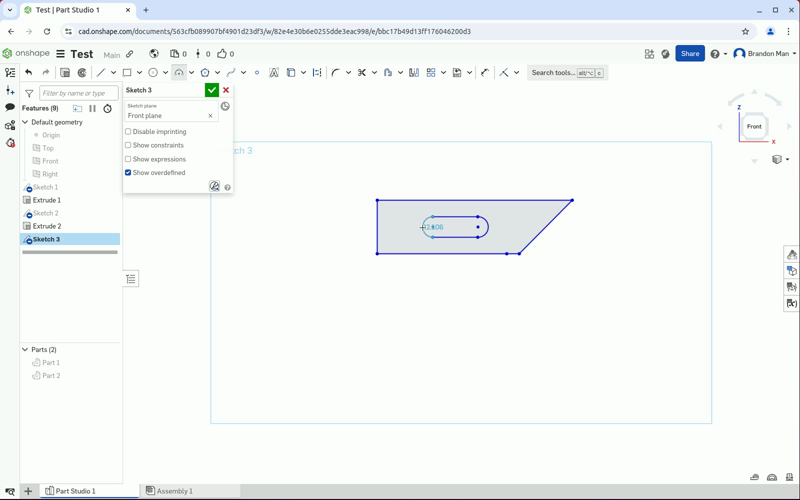
key(esc)
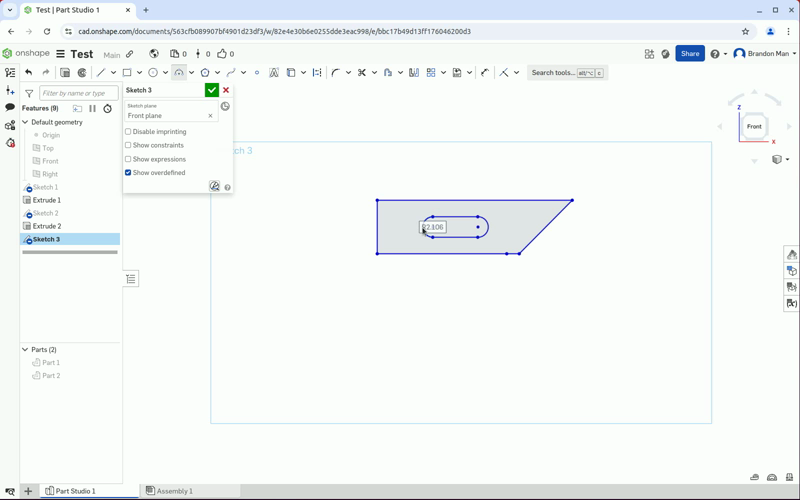
mouse_move(408, 219)
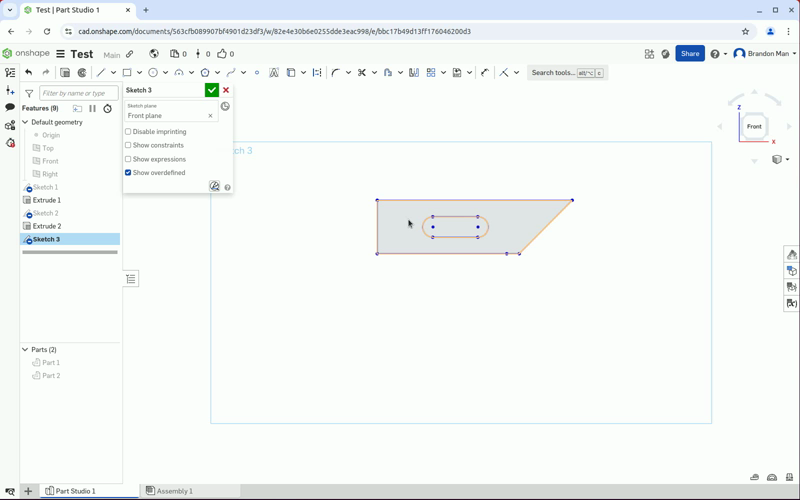
click(408, 219)
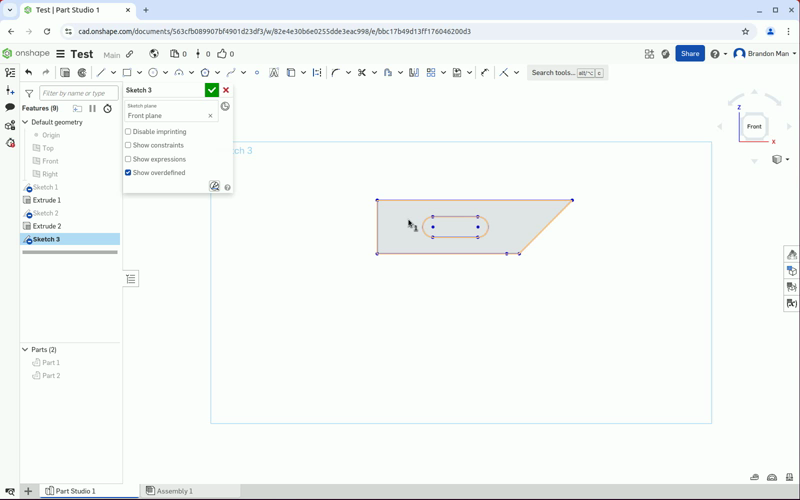
mouse_move(73, 352)
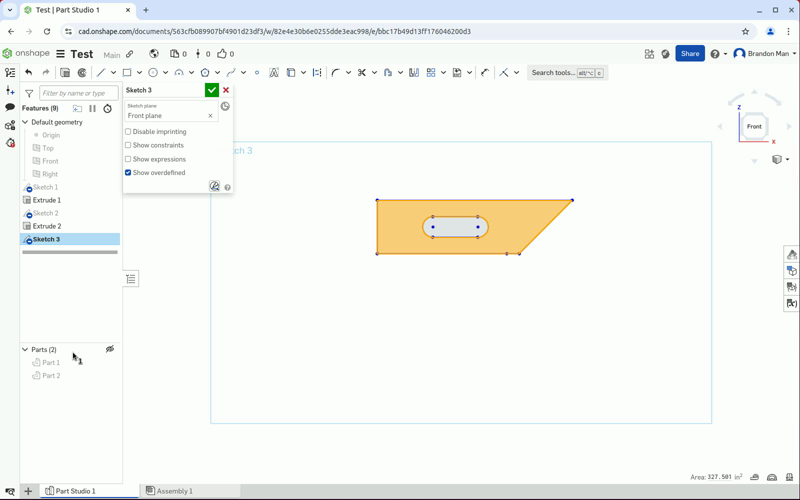
key(shift+y)
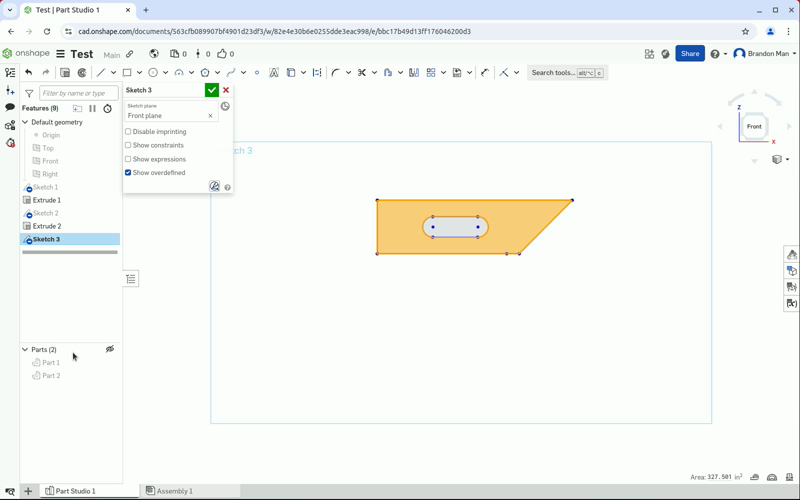
key(shift+e)
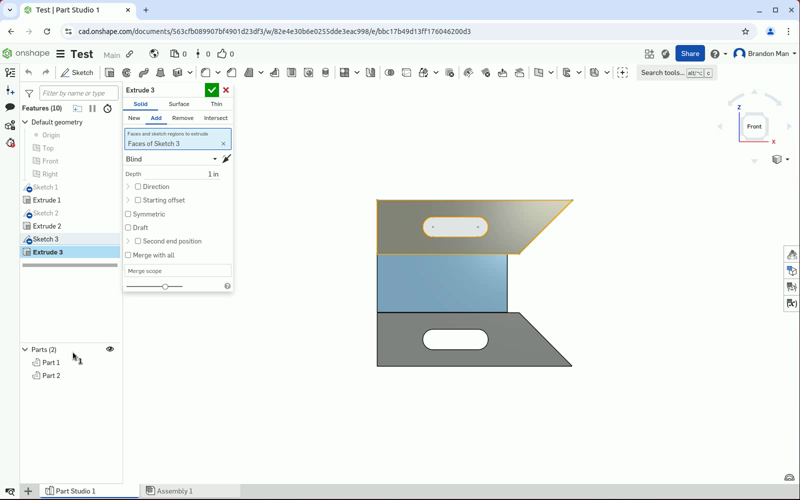
mouse_move(143, 106)
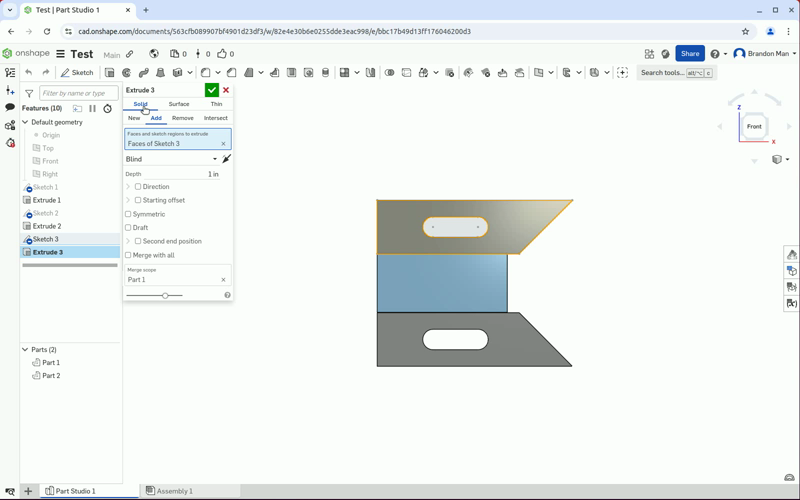
click(143, 106)
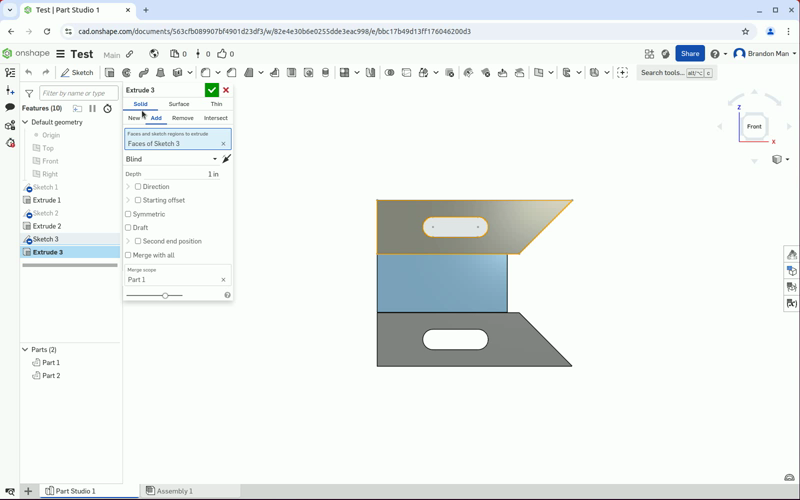
mouse_move(137, 120)
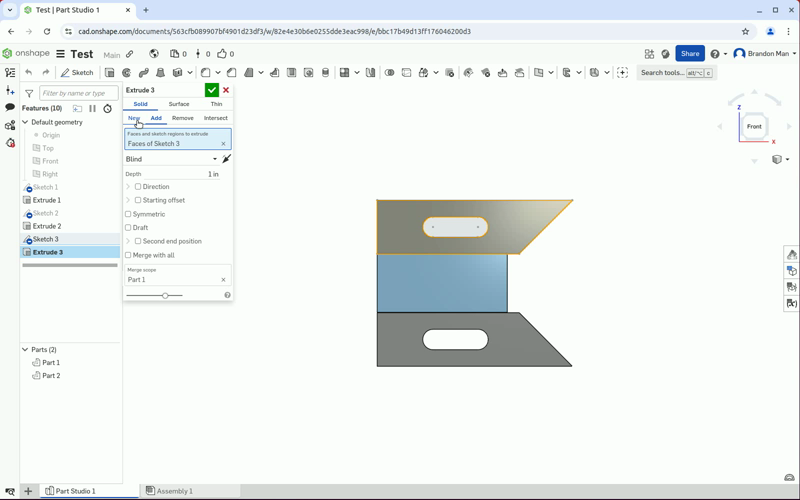
click(137, 120)
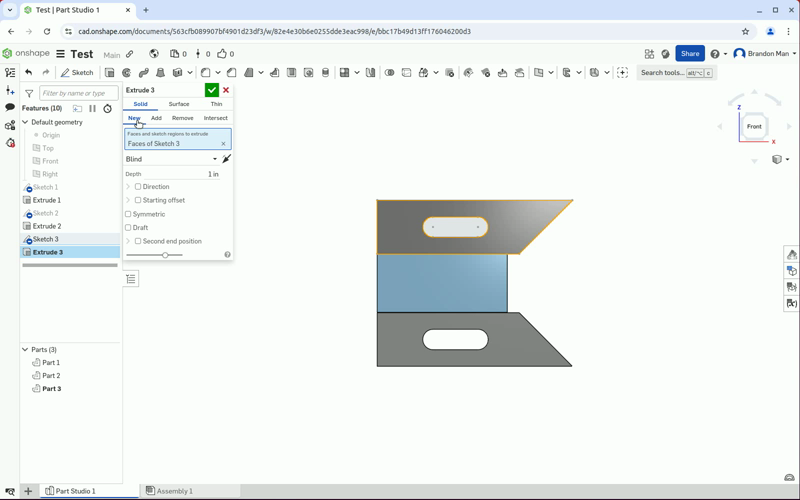
key(tab, 4)
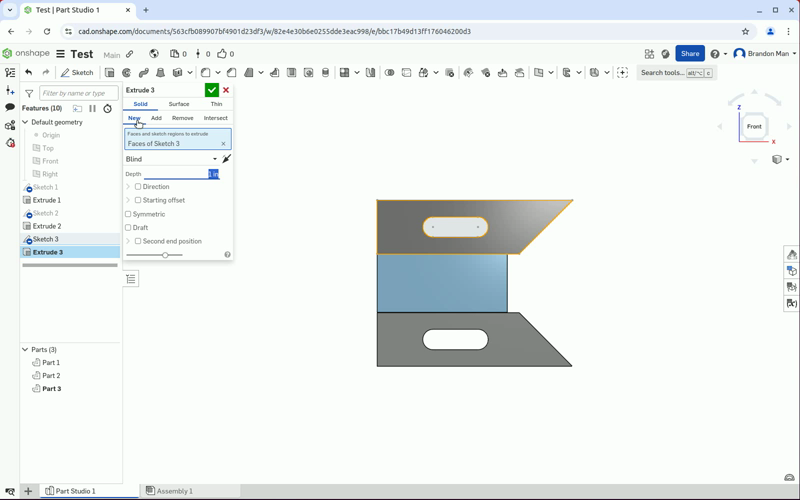
text(6.258)
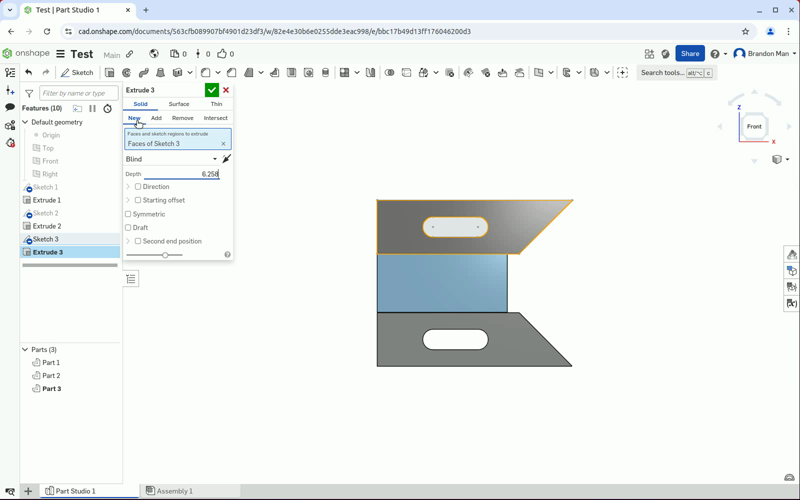
key(tab, 3)
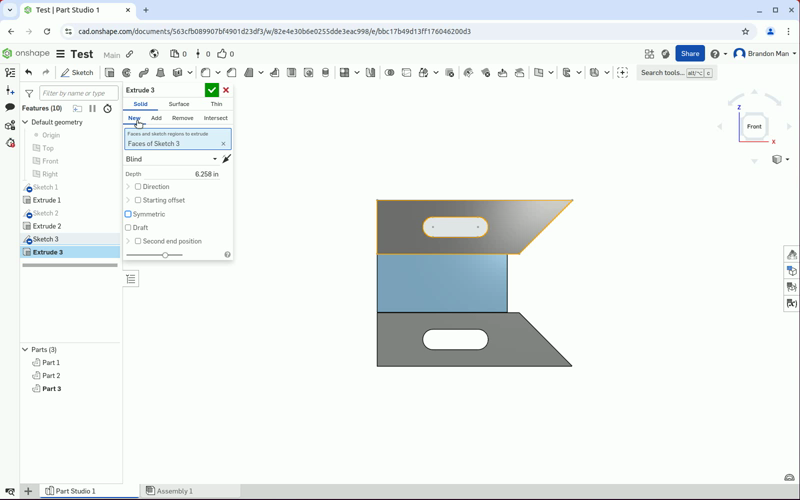
key(space)
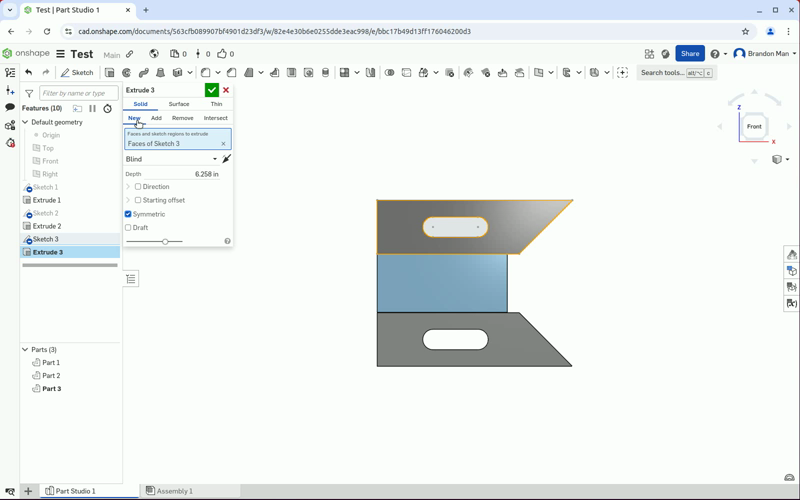
key(enter)
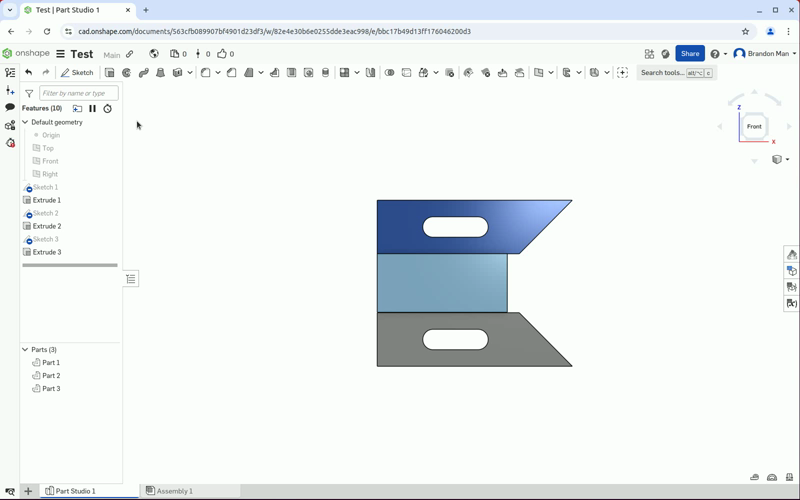
key(shift+h)
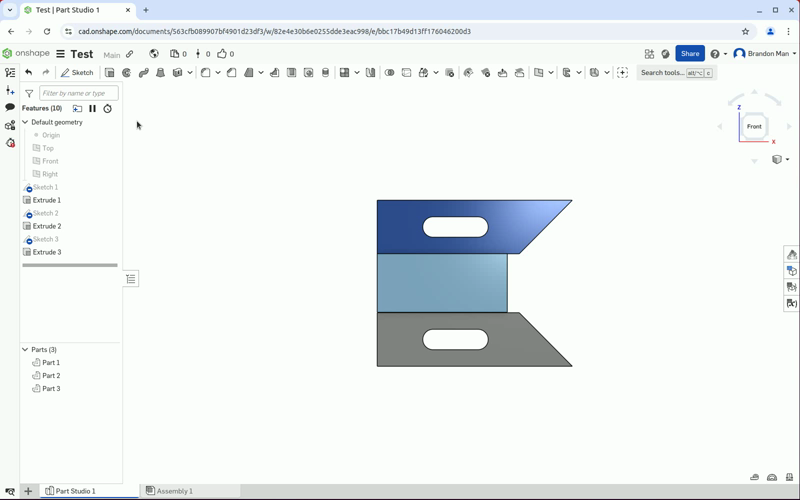
key(shift+h)
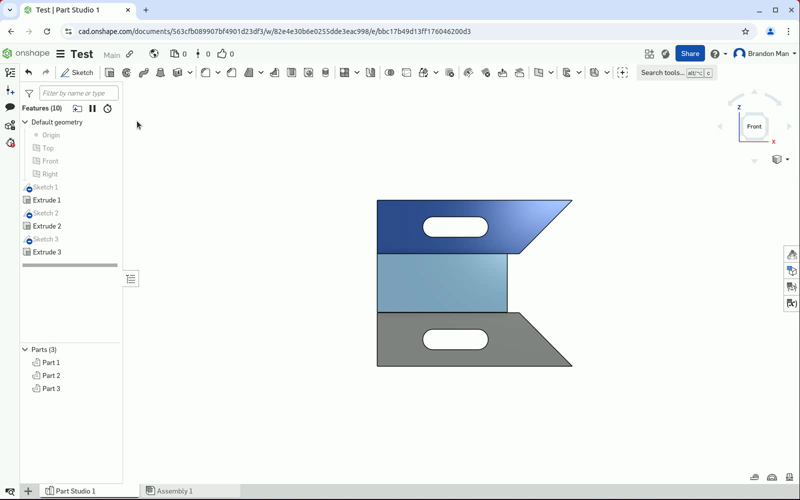
mouse_move(73, 189)
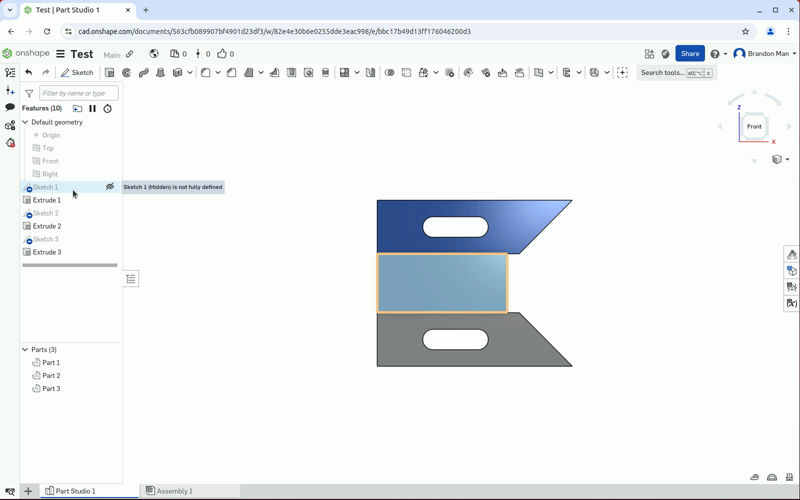
click(73, 189)
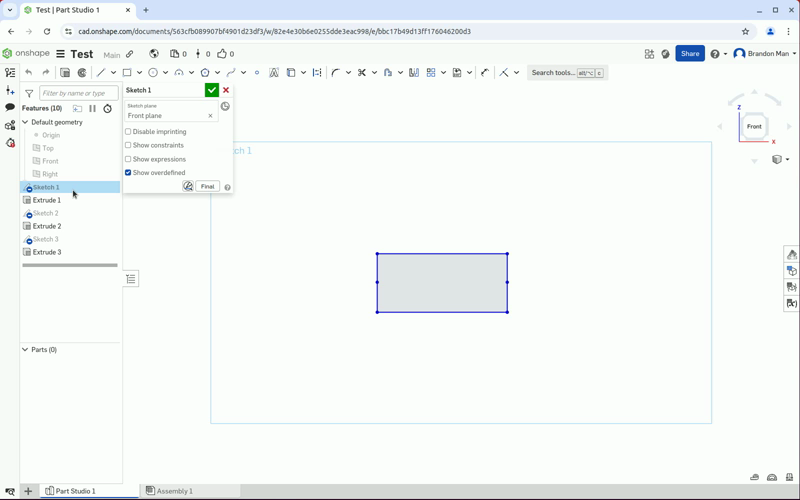
mouse_move(229, 92)
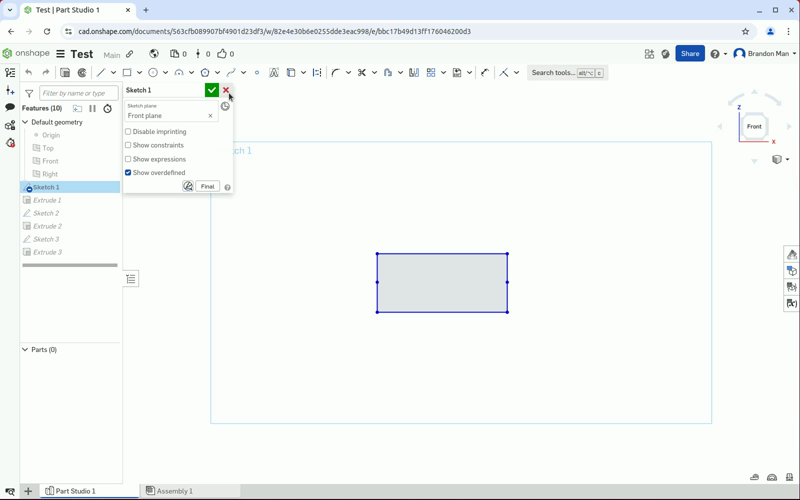
click(229, 92)
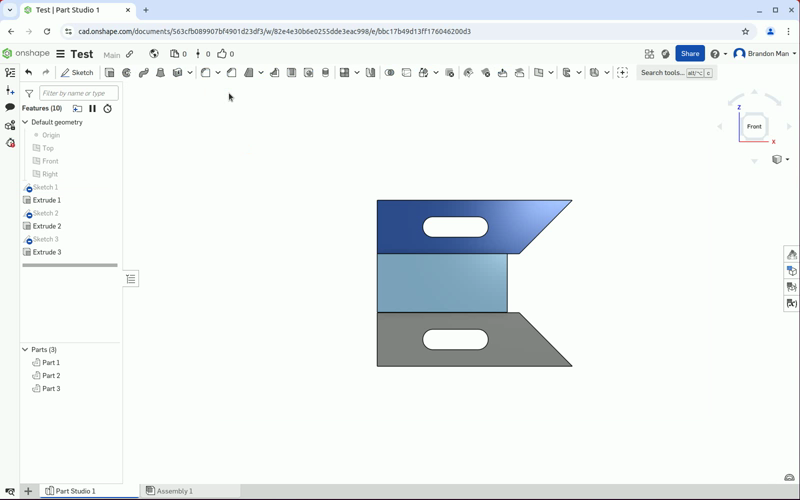
mouse_move(541, 75)
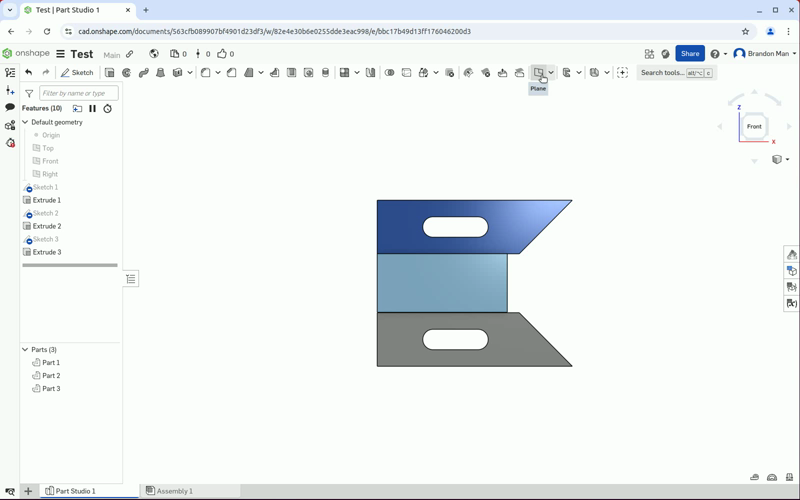
click(541, 75)
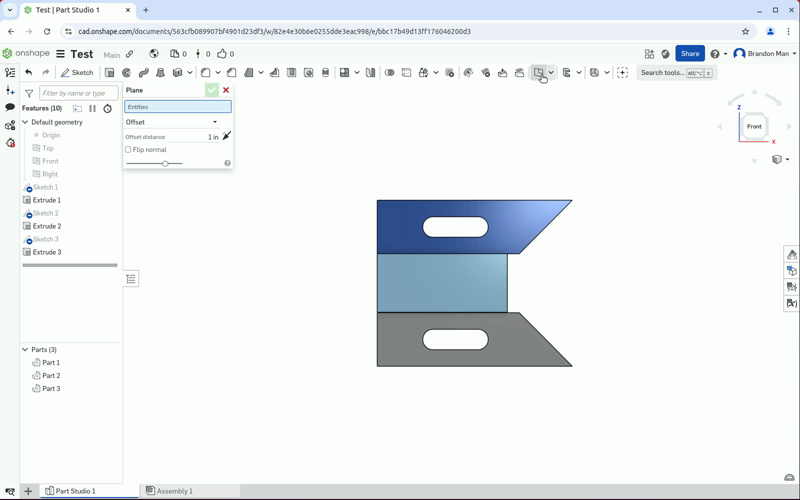
mouse_move(73, 163)
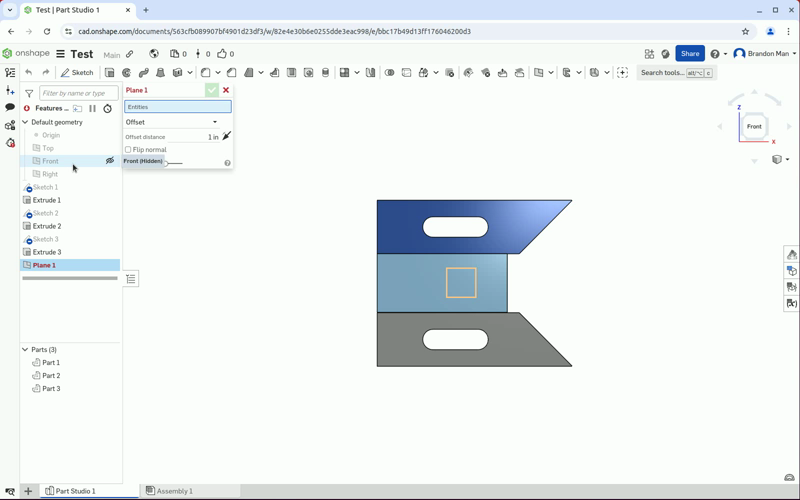
click(73, 163)
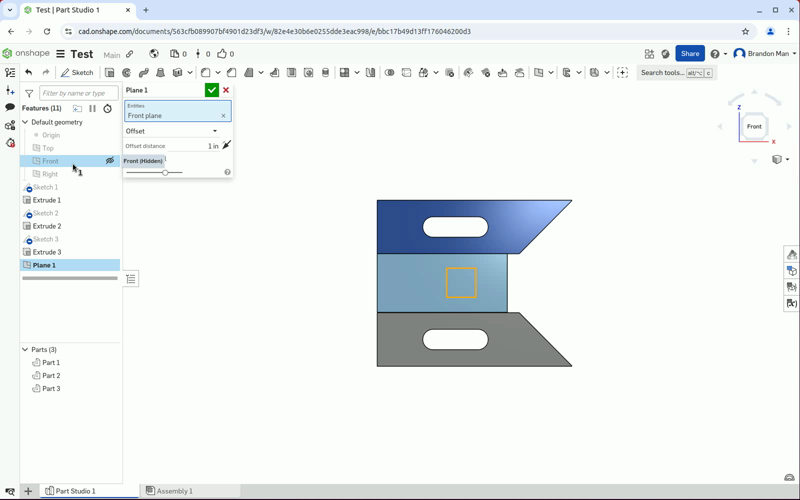
key(tab, 2)
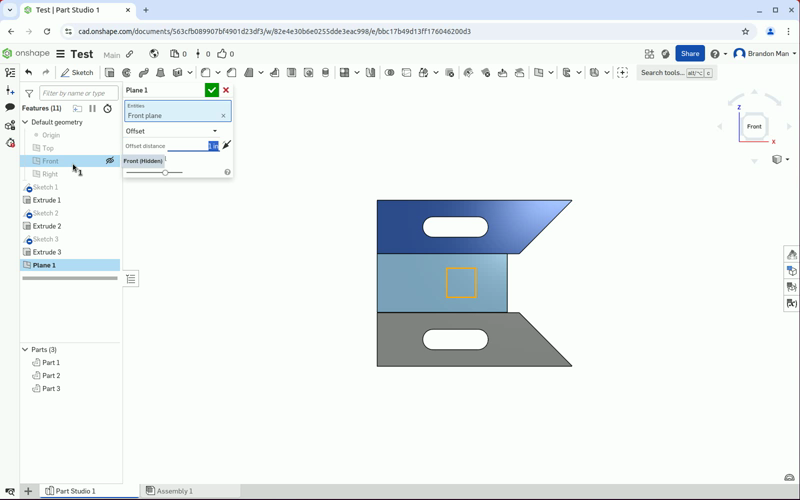
text(3.143)
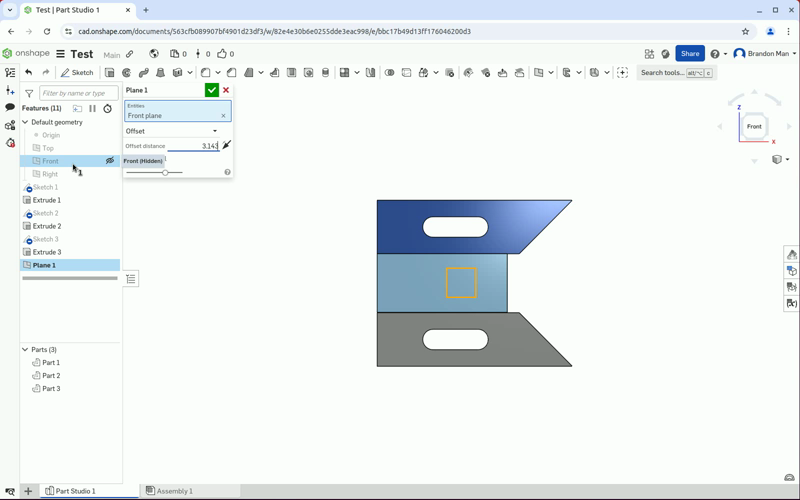
key(enter, 2)
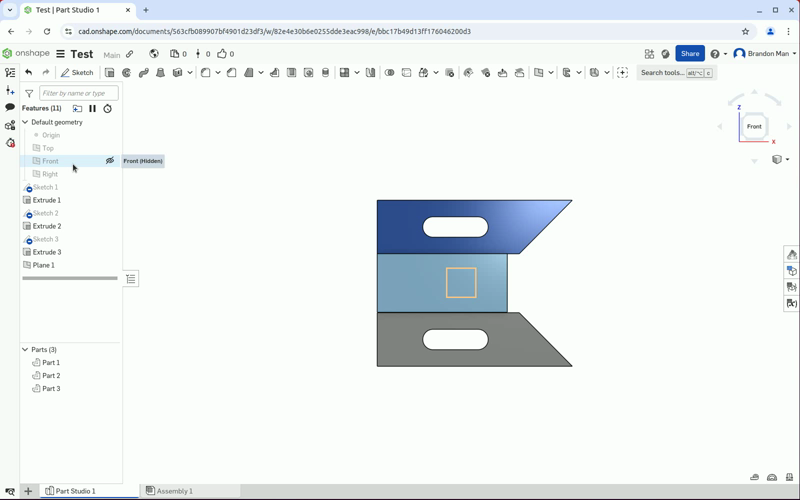
key(shift+s)
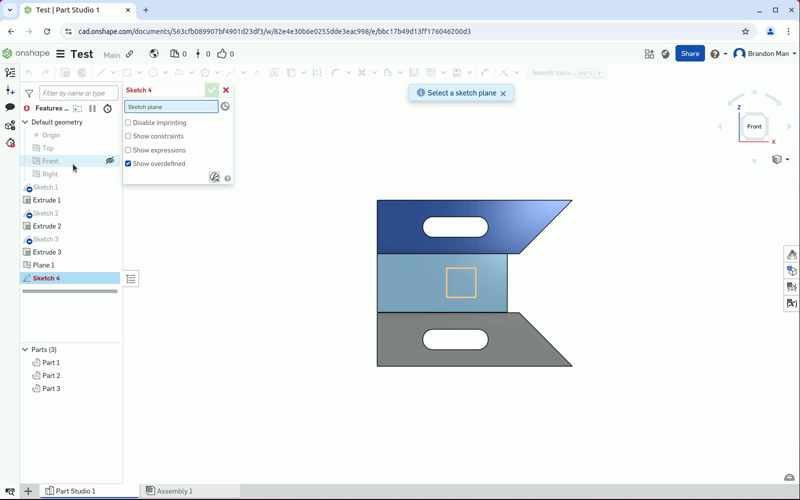
mouse_move(73, 267)
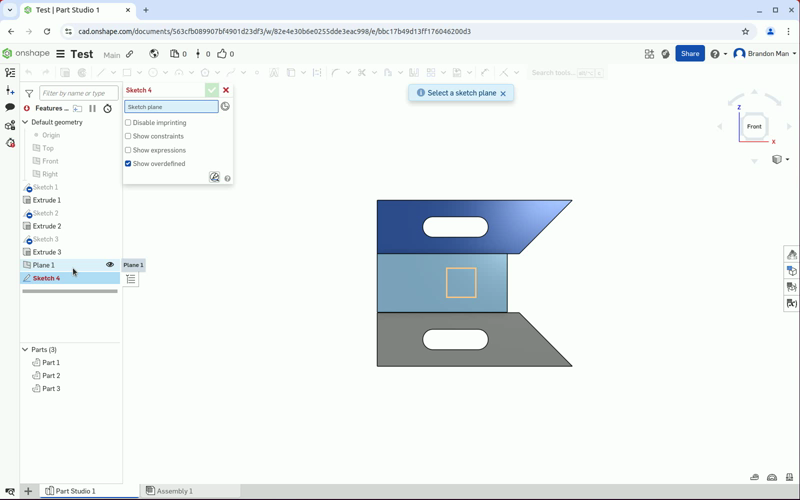
click(73, 267)
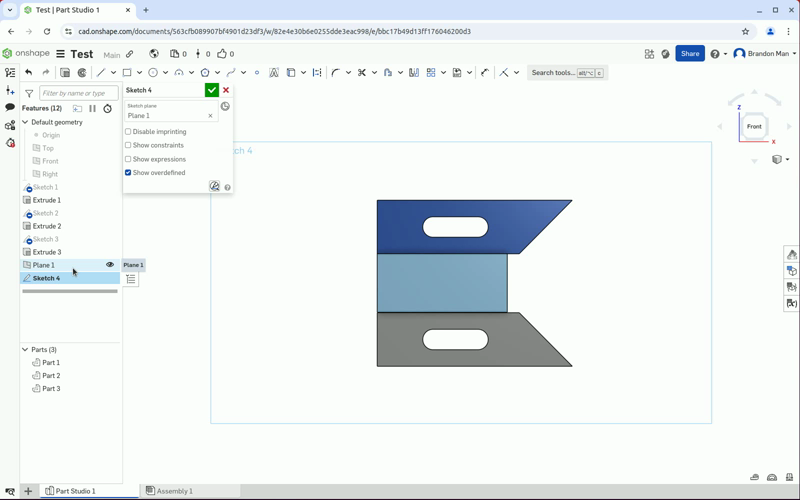
mouse_move(73, 352)
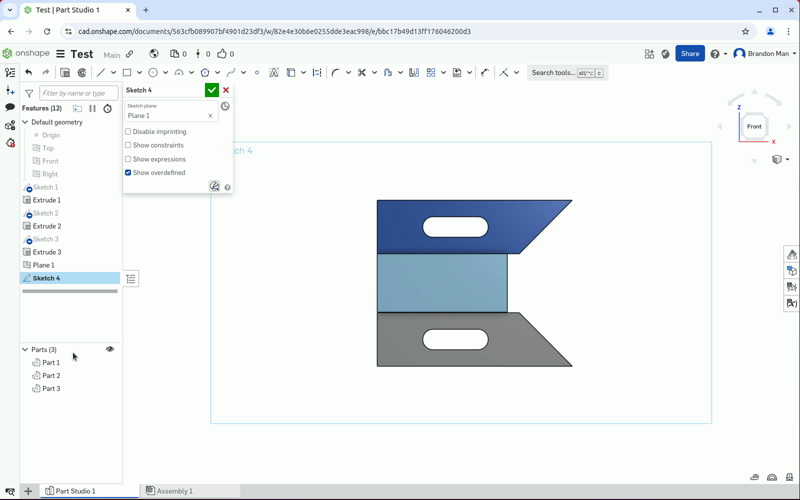
key(y)
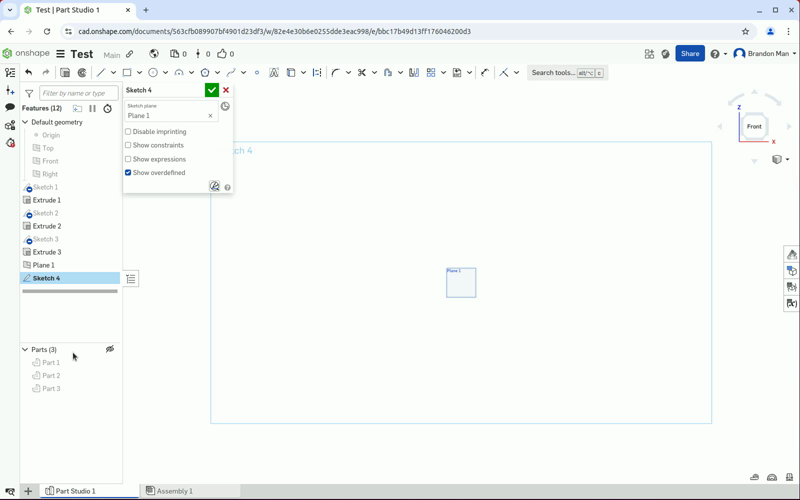
key(l)
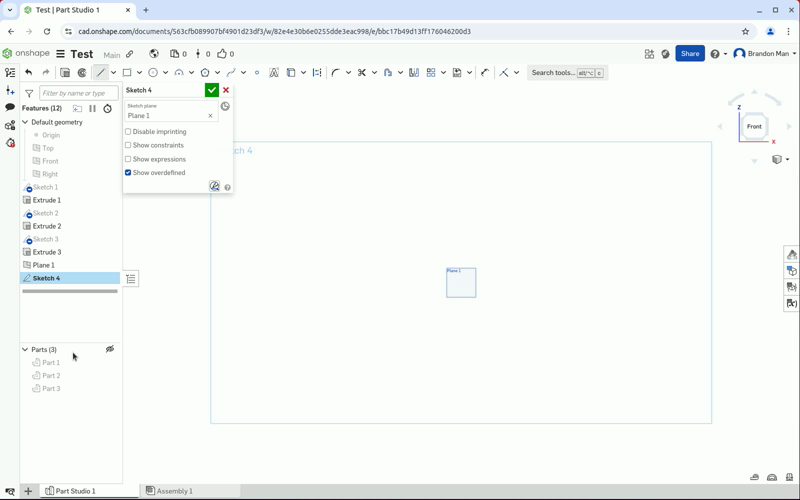
key_down(shift)
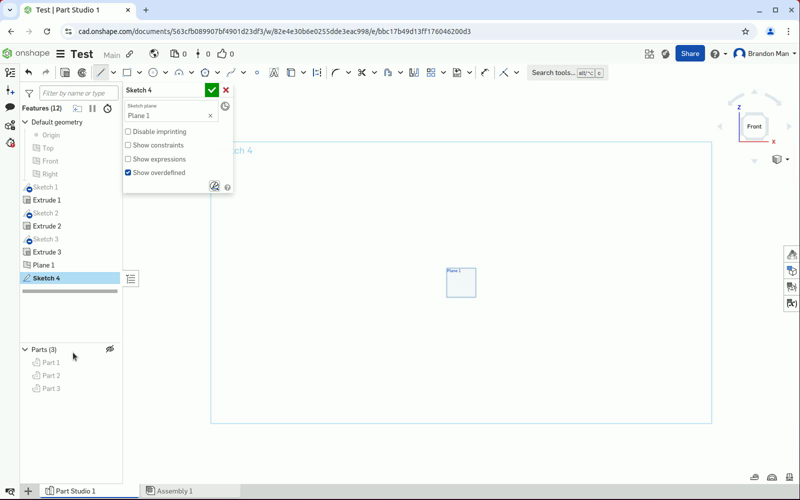
mouse_move(507, 232)
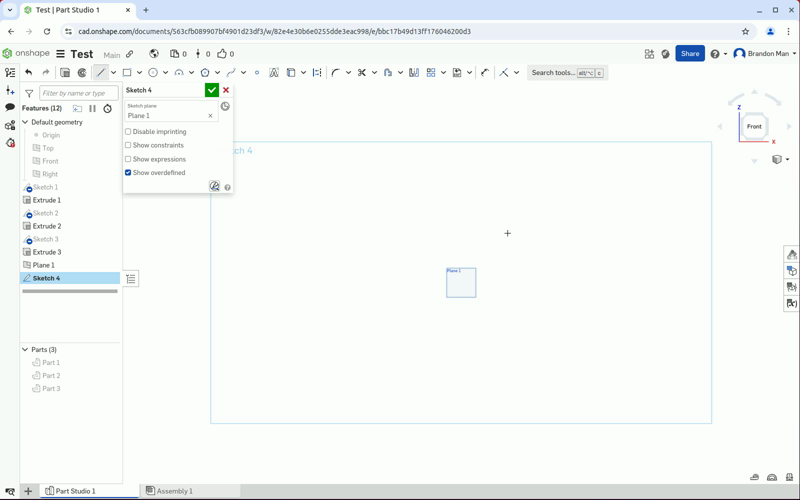
click(507, 232)
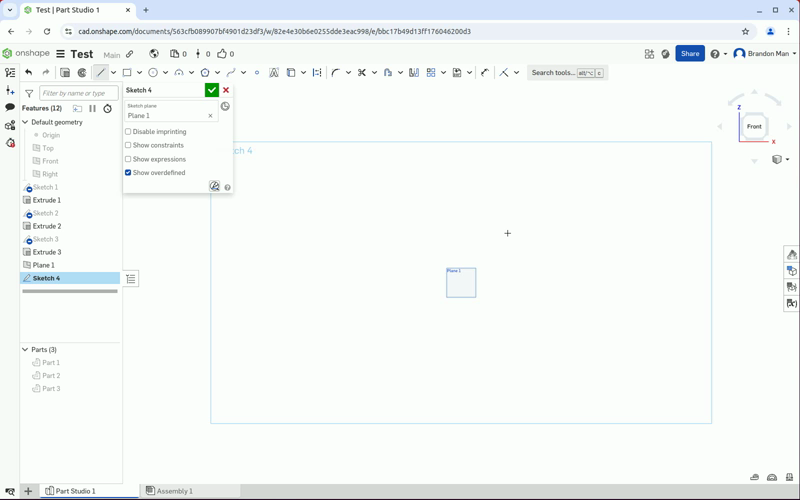
key_up(shift)
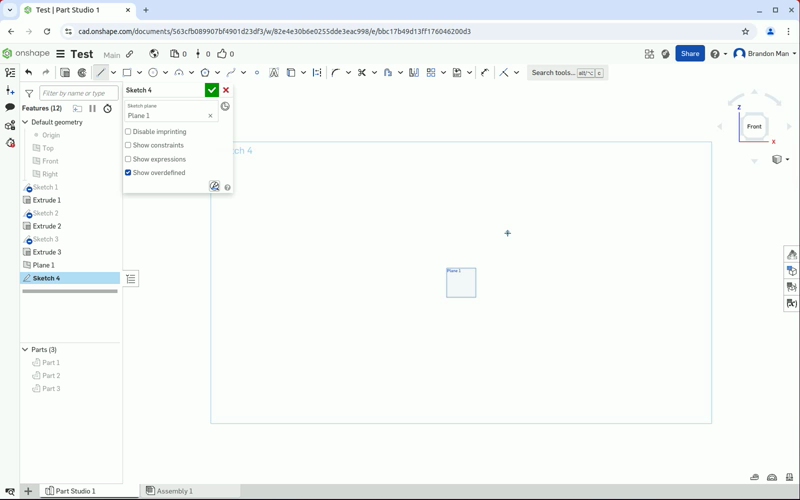
key_down(shift)
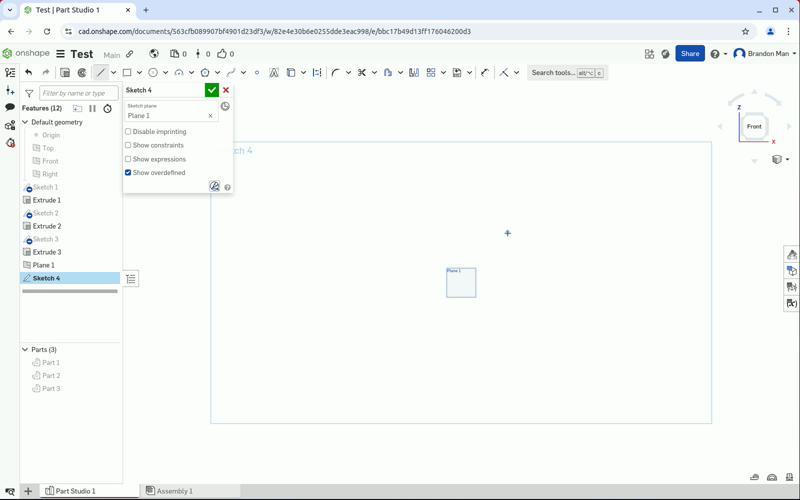
mouse_move(537, 232)
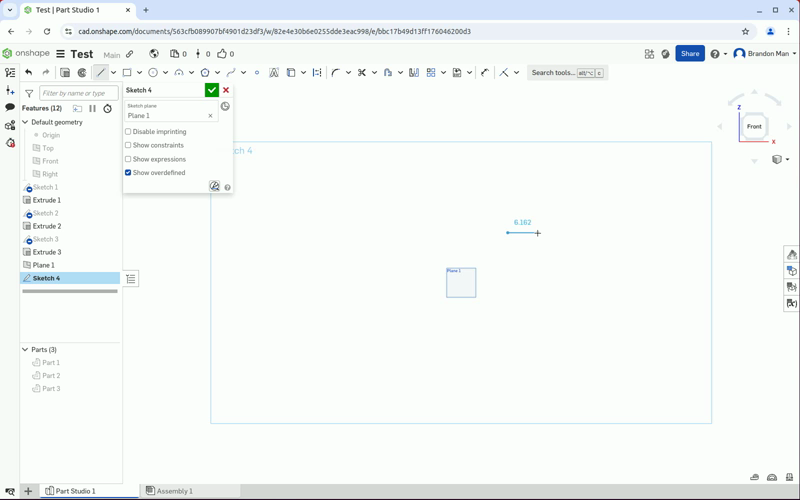
mouse_move(540, 232)
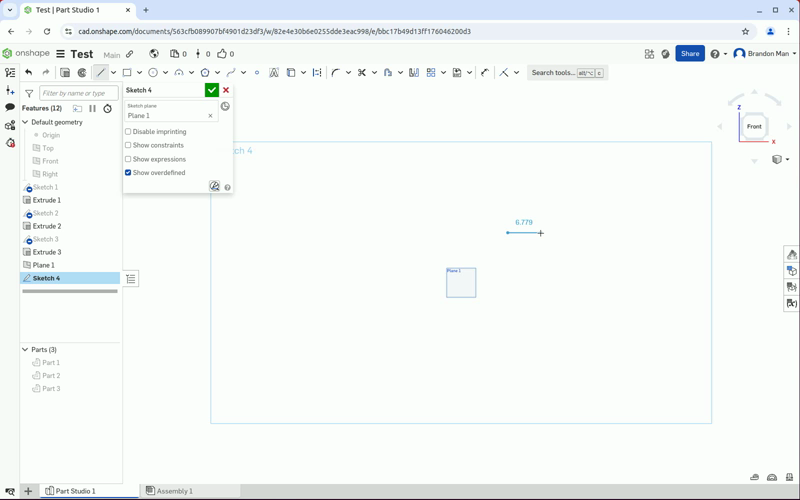
click(540, 232)
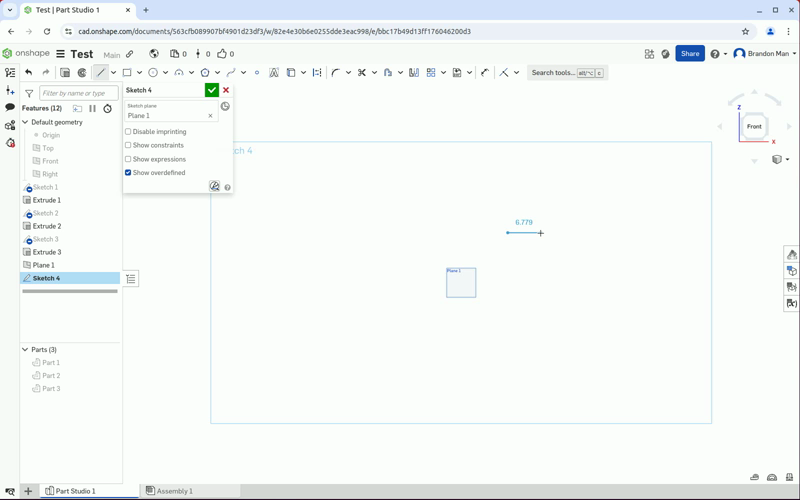
key_up(shift)
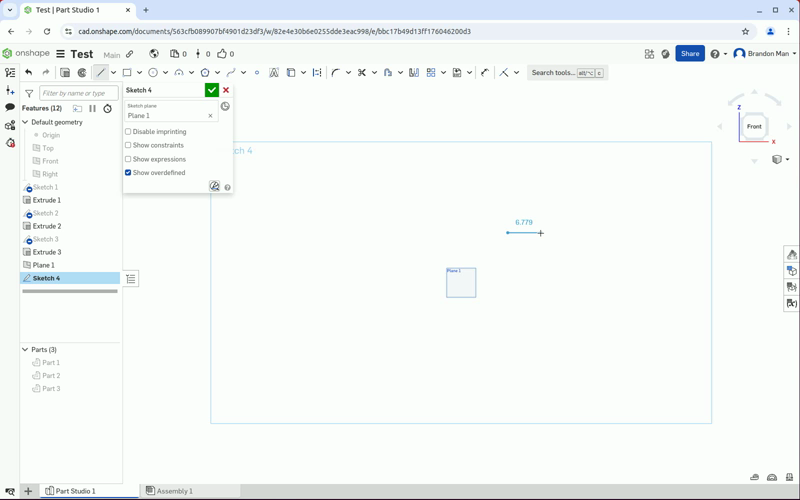
key_down(shift)
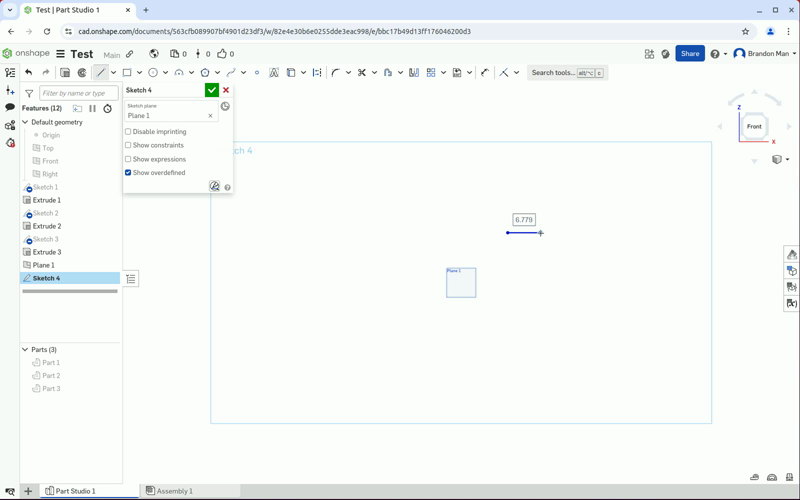
mouse_move(570, 232)
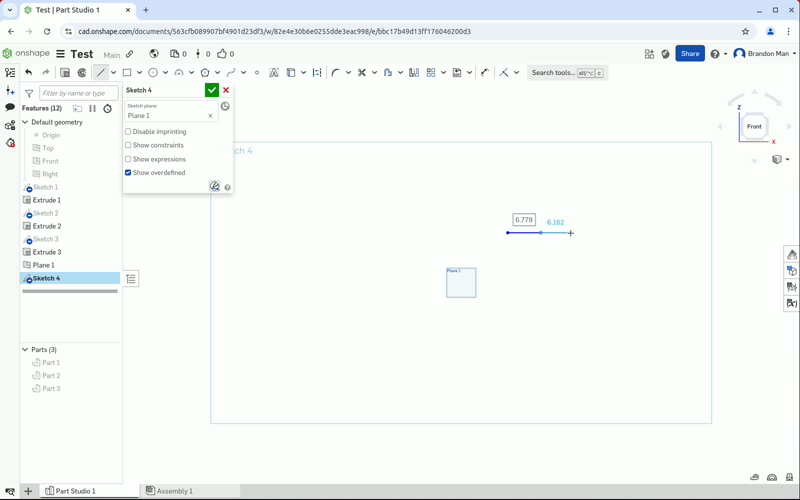
mouse_move(573, 199)
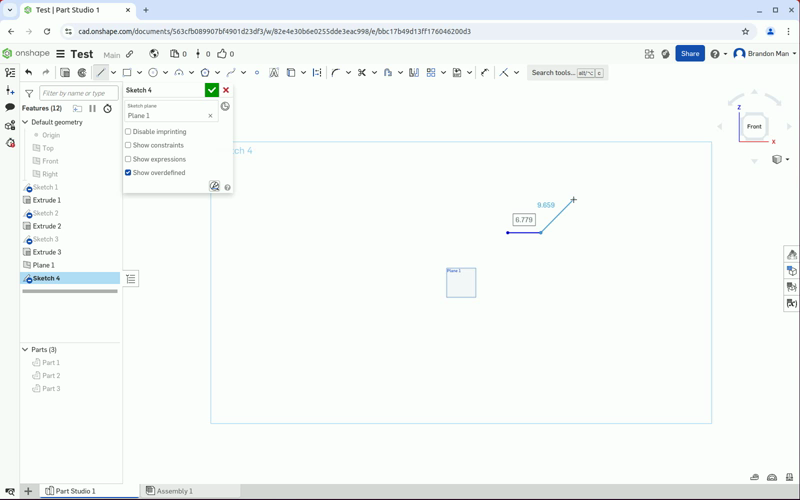
click(573, 199)
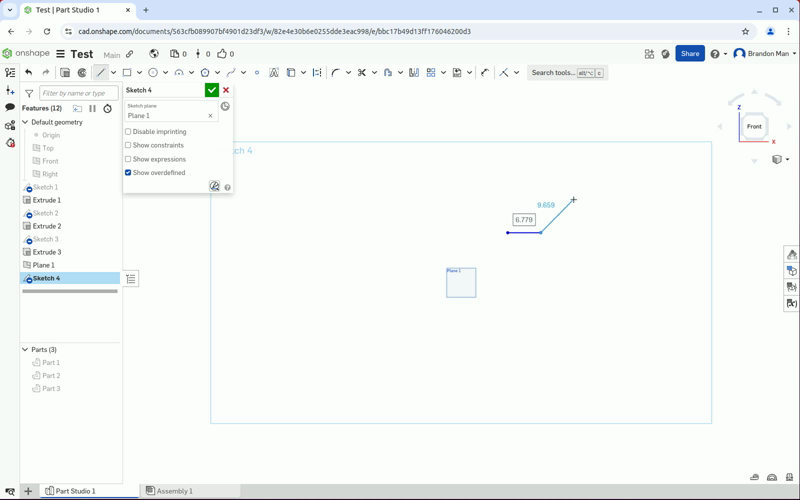
key_up(shift)
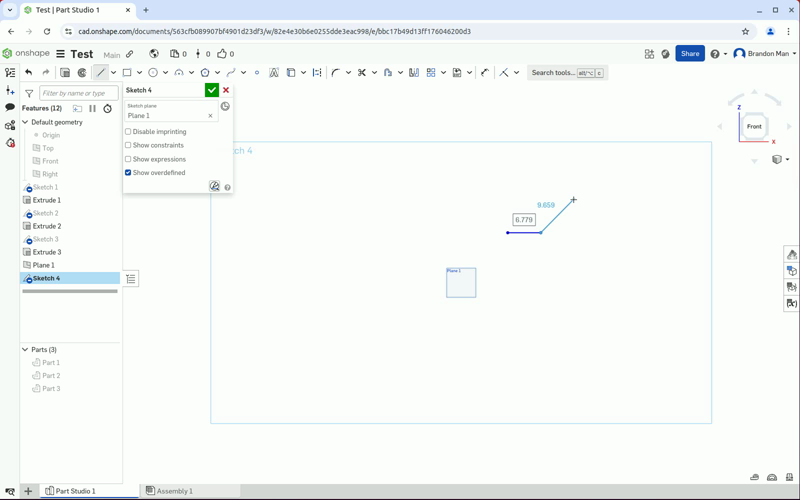
key_down(shift)
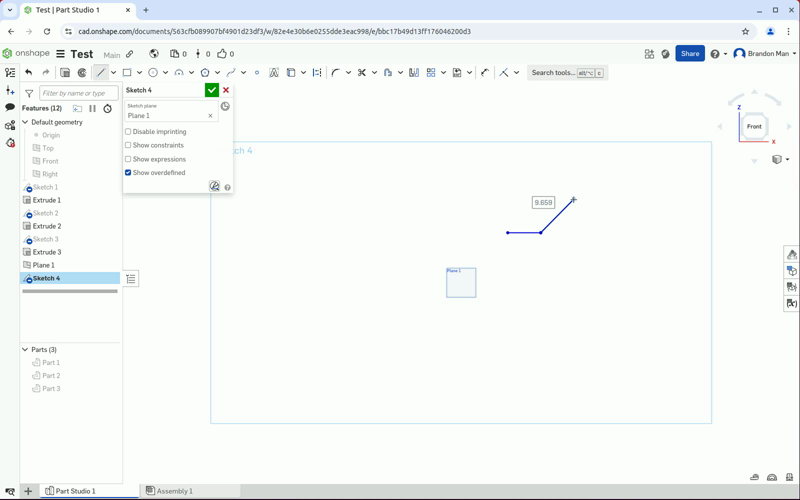
mouse_move(507, 199)
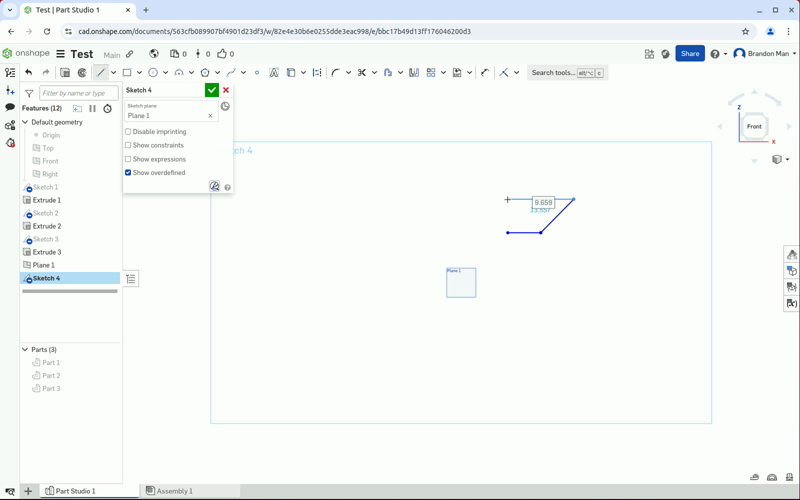
click(507, 199)
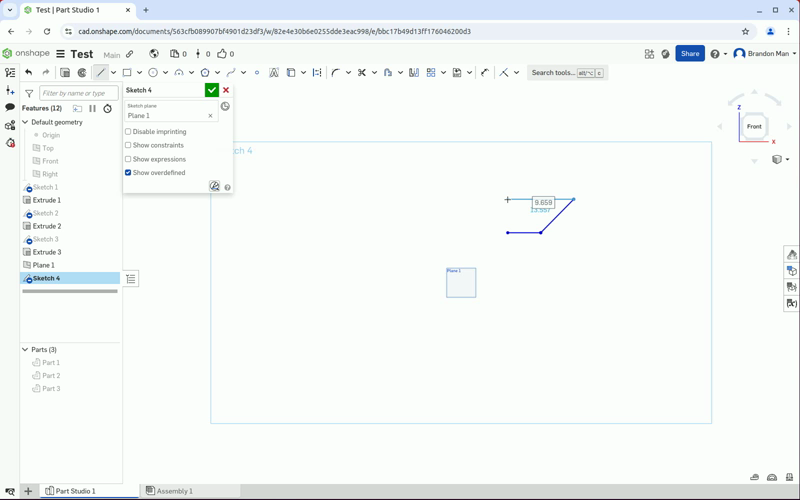
key_up(shift)
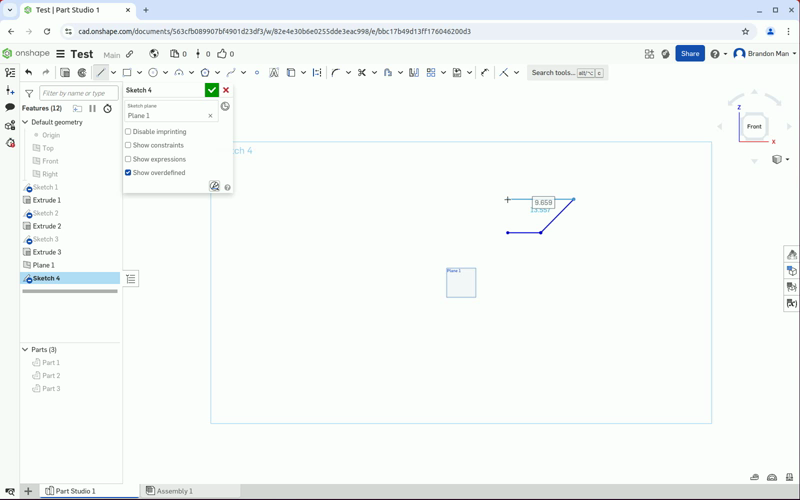
mouse_move(537, 199)
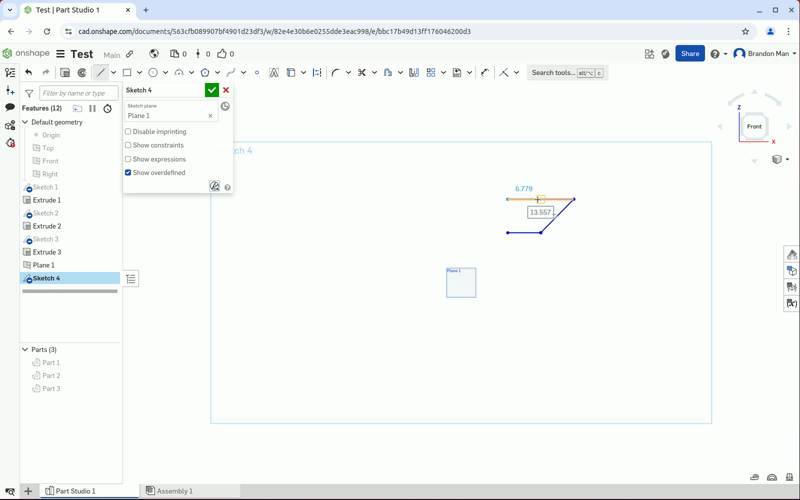
key_down(shift)
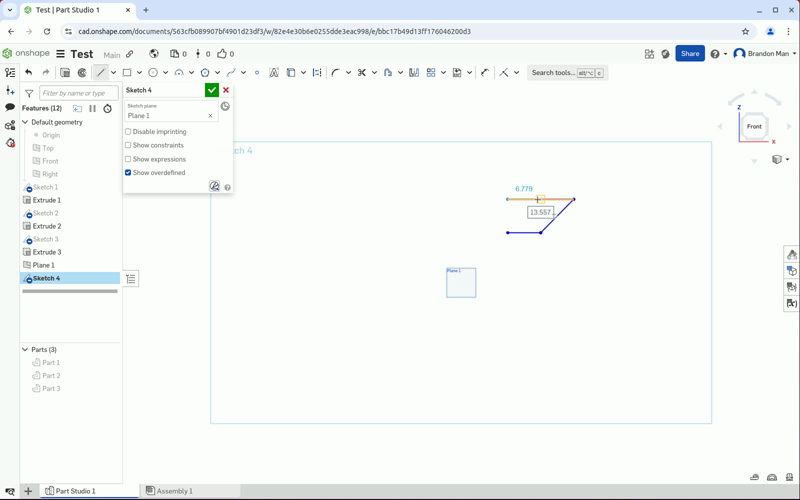
mouse_move(507, 232)
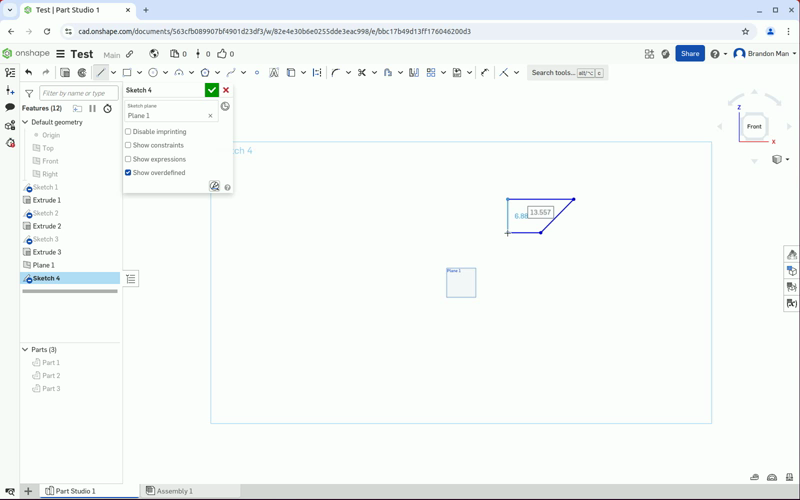
key_up(shift)
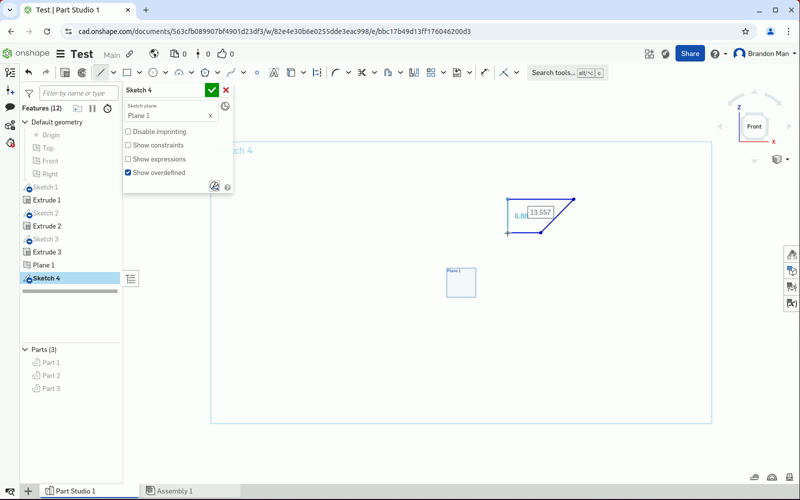
click(507, 232)
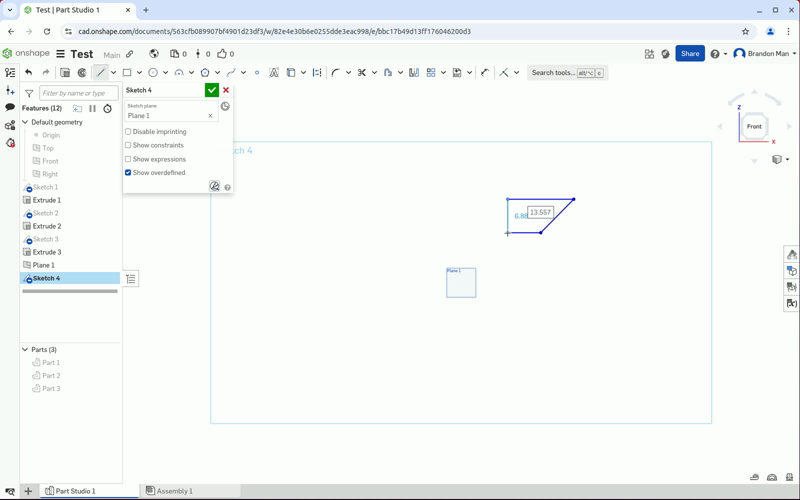
key(esc)
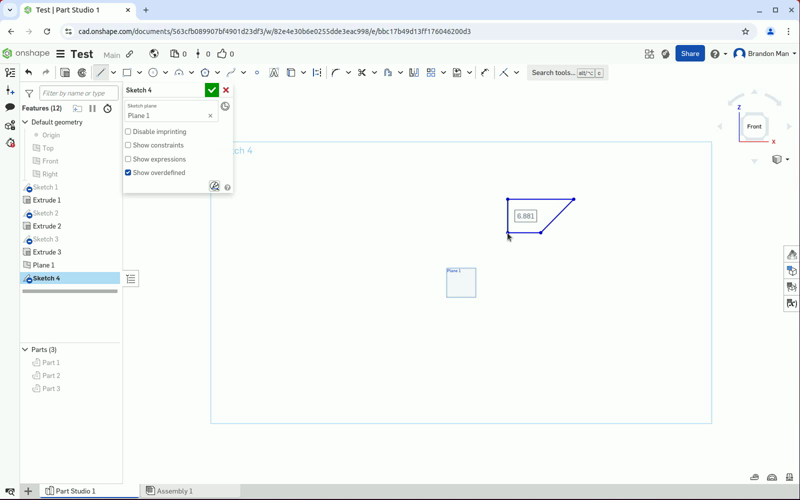
mouse_move(517, 210)
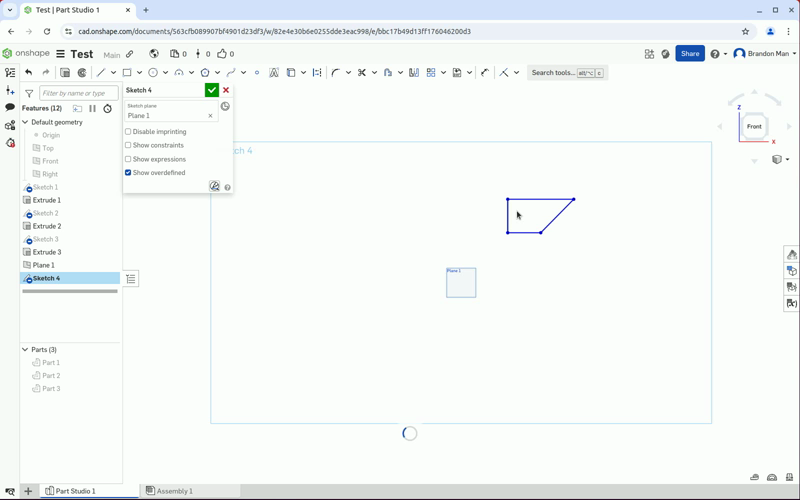
scroll(6)
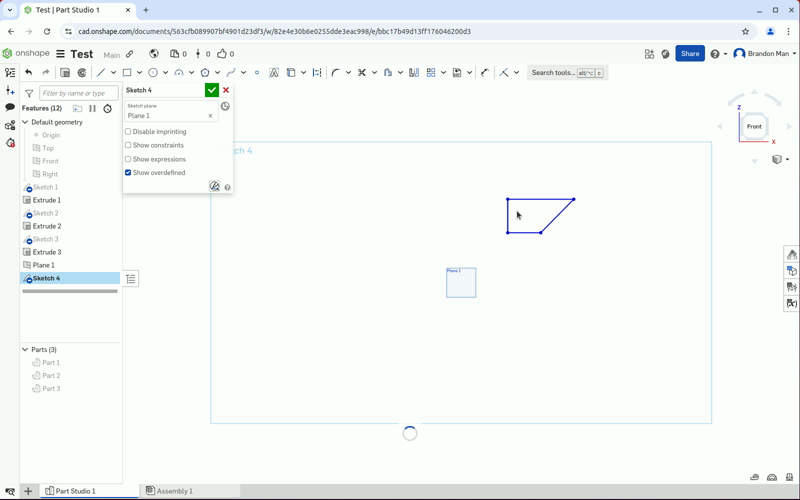
scroll(6)
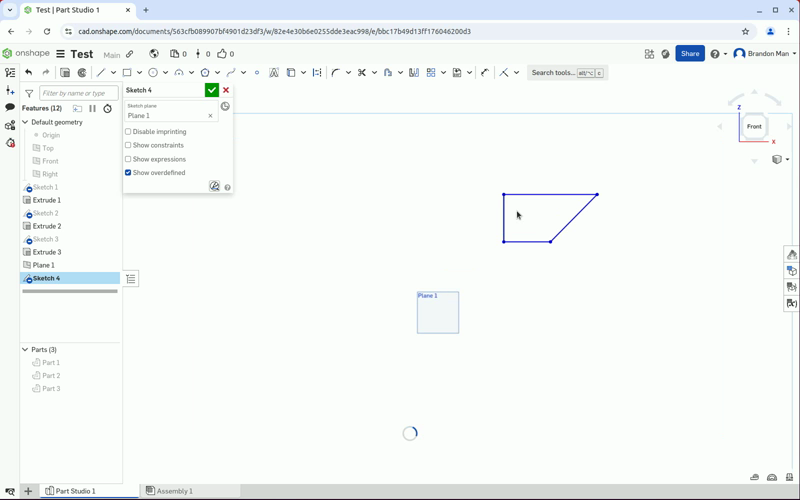
scroll(6)
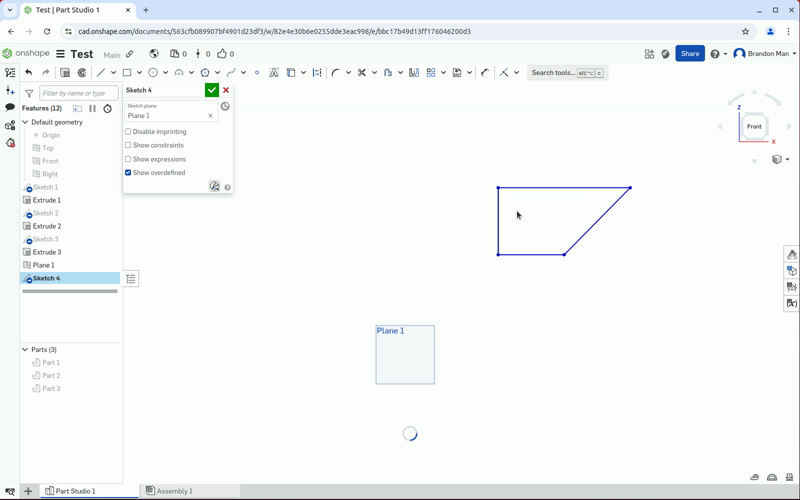
scroll(6)
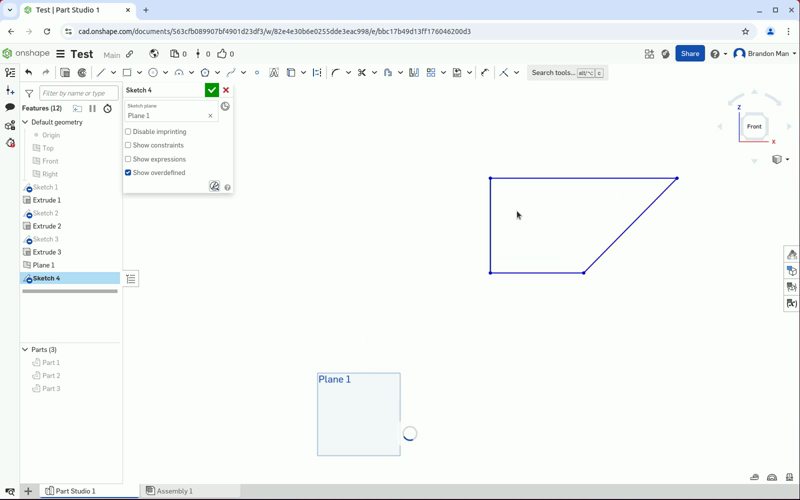
scroll(6)
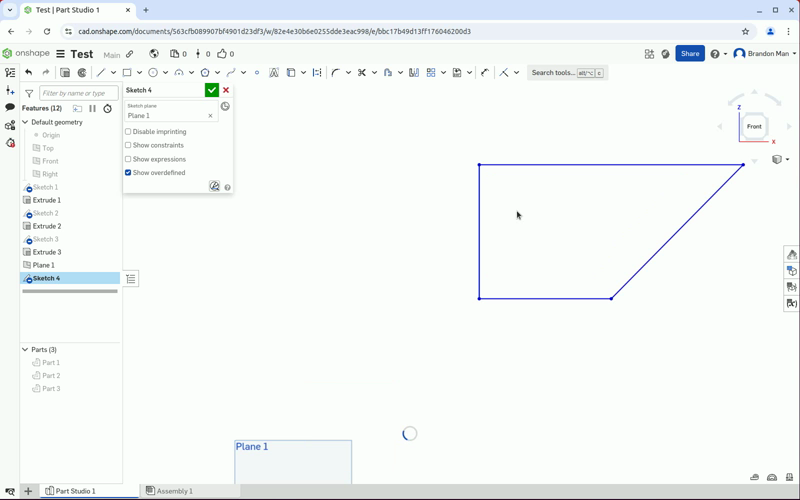
scroll(6)
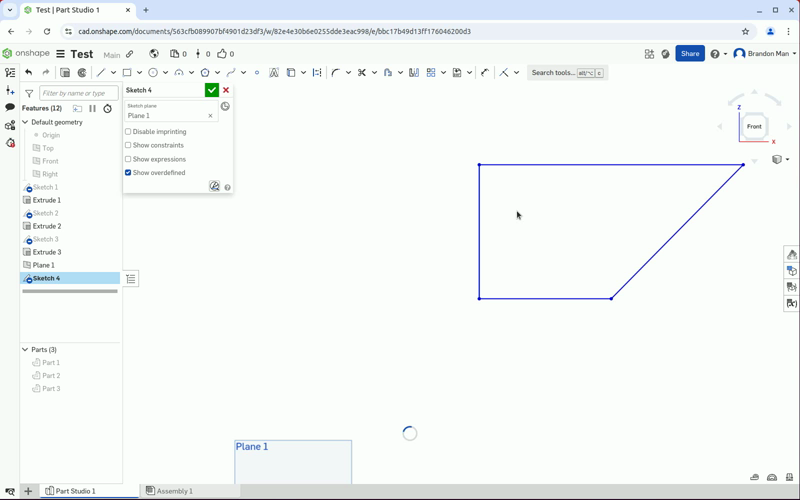
scroll(6)
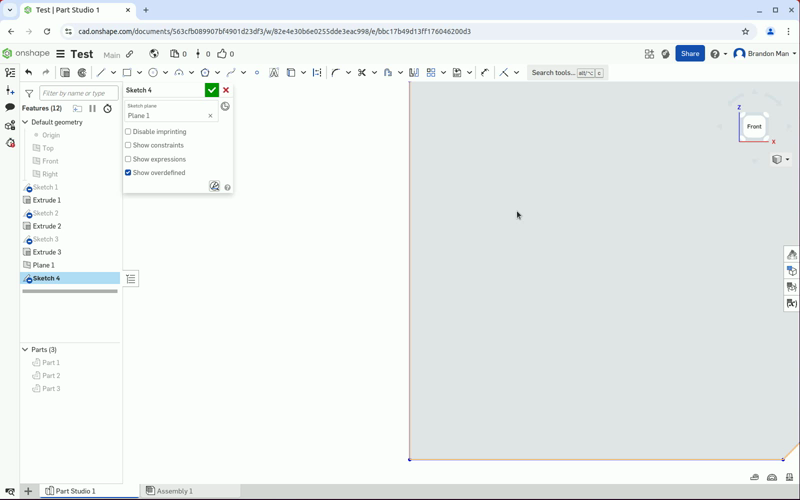
click(517, 210)
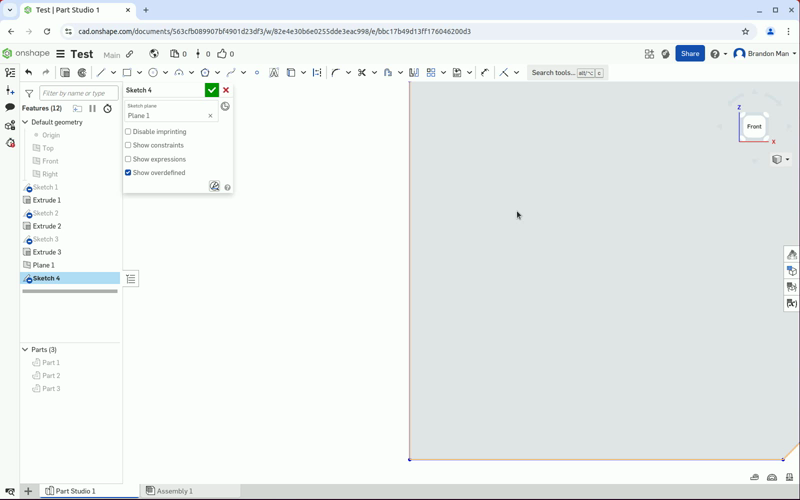
scroll(-6)
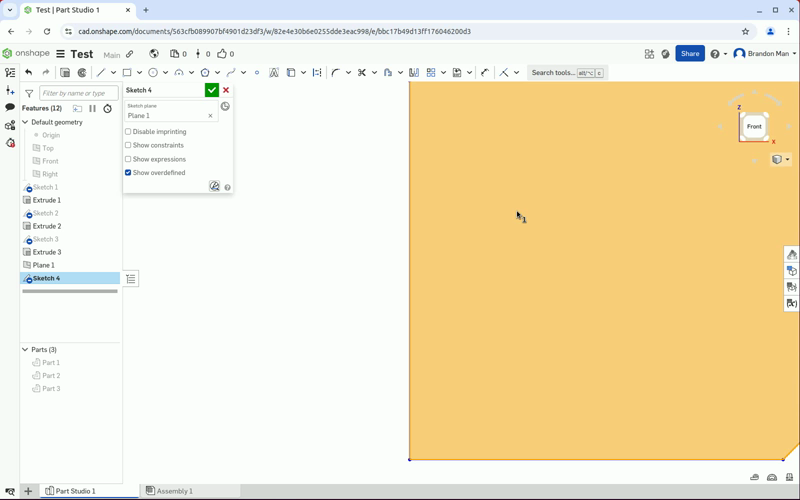
scroll(-6)
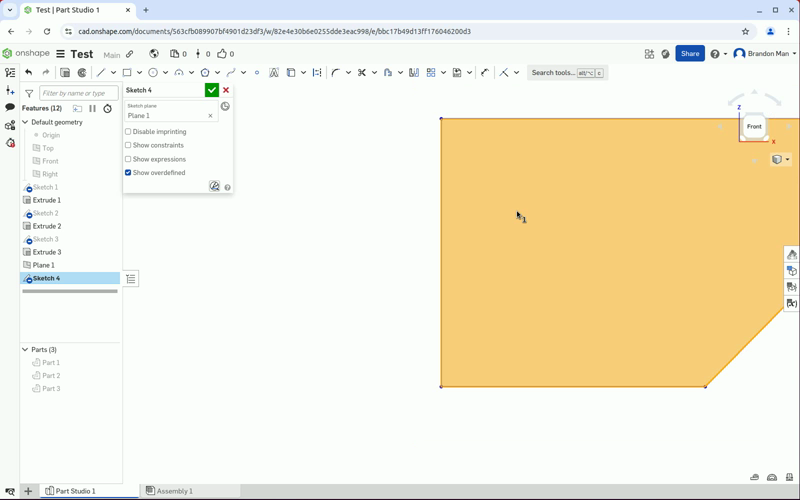
scroll(-6)
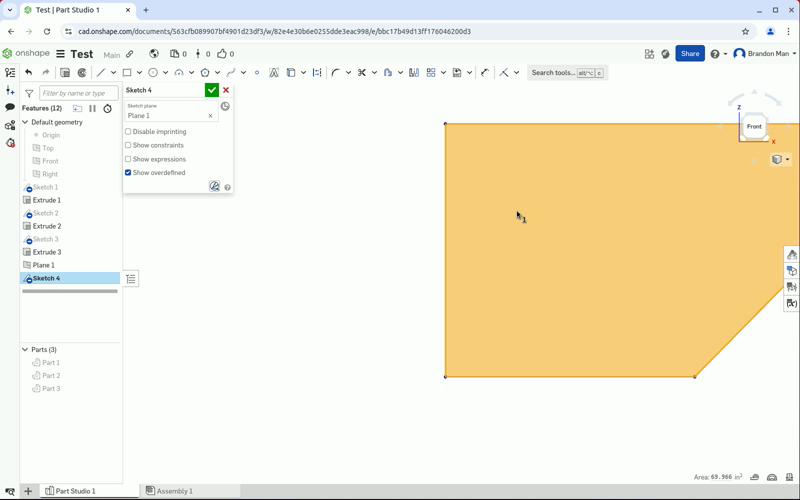
scroll(-6)
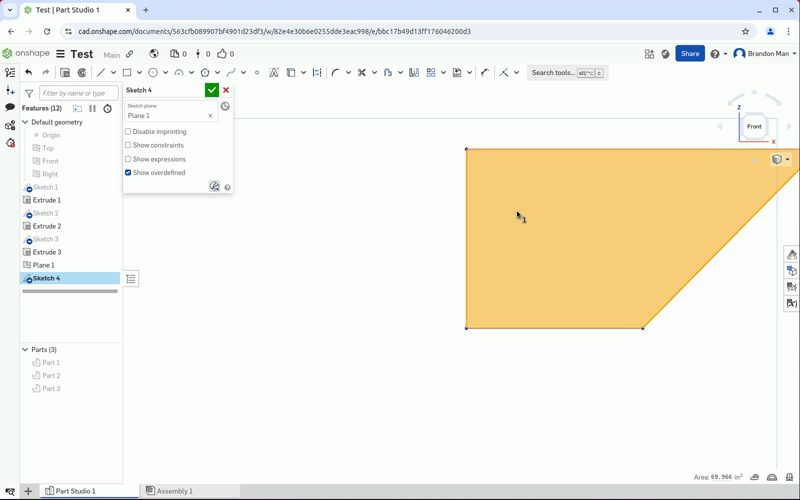
scroll(-6)
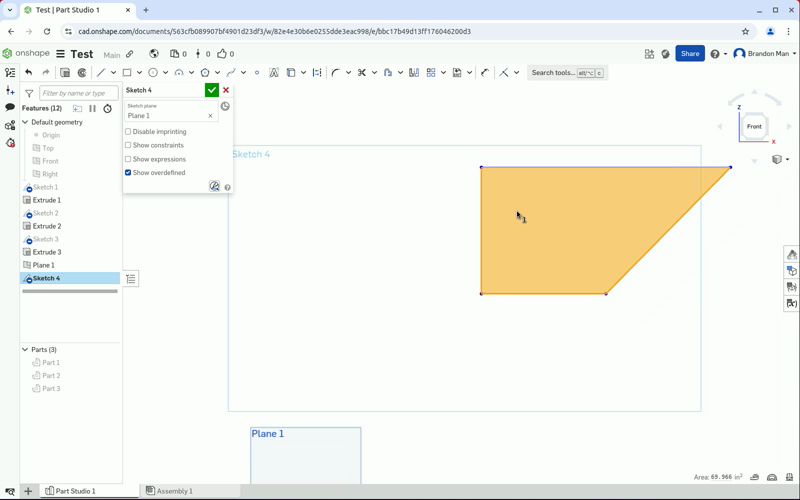
scroll(-6)
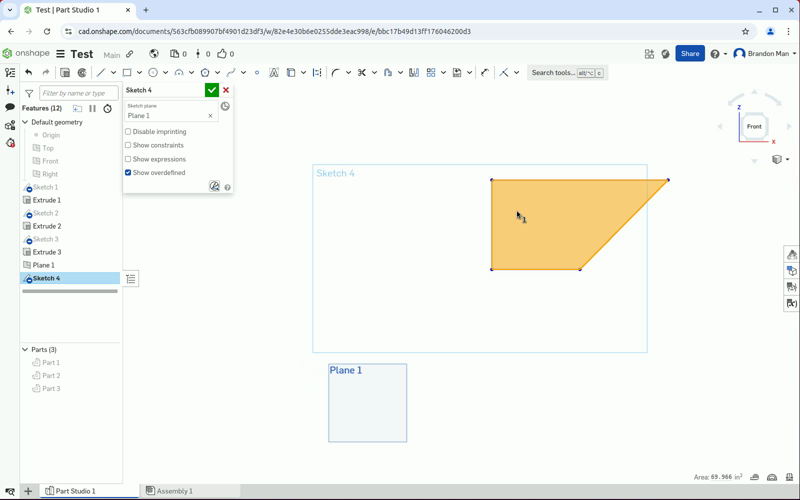
scroll(-6)
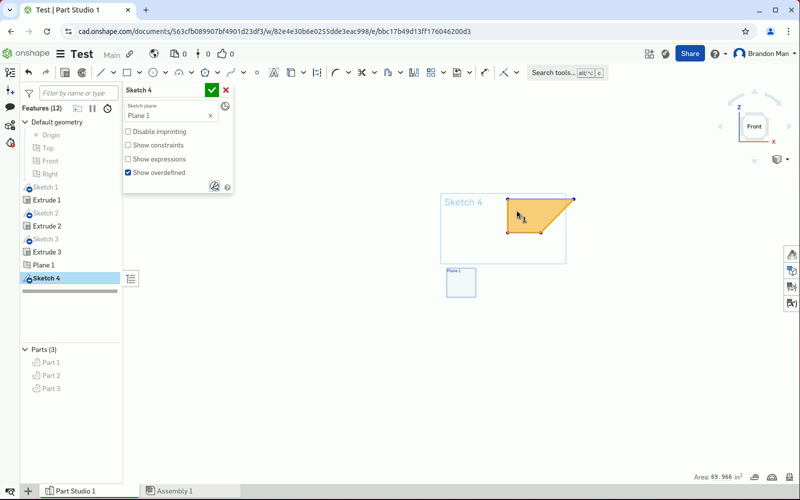
mouse_move(73, 352)
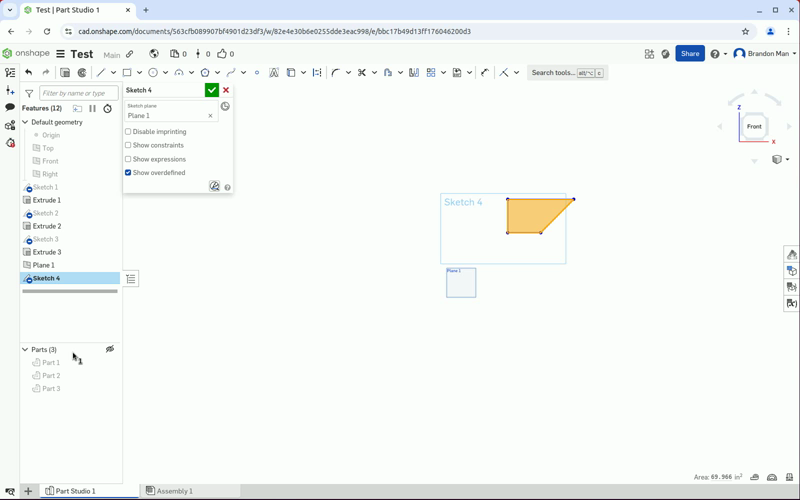
key(shift+y)
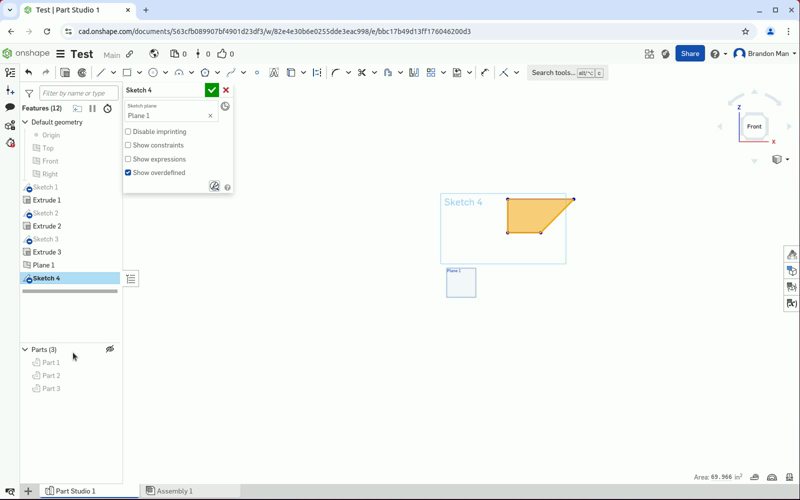
key(shift+e)
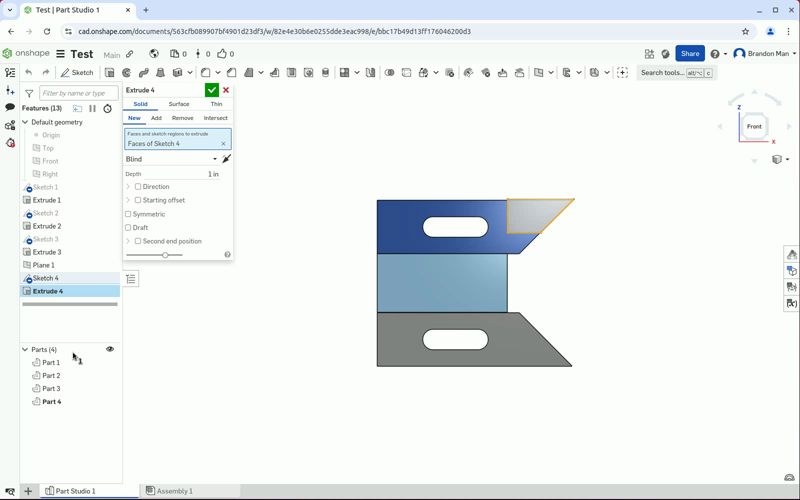
mouse_move(143, 106)
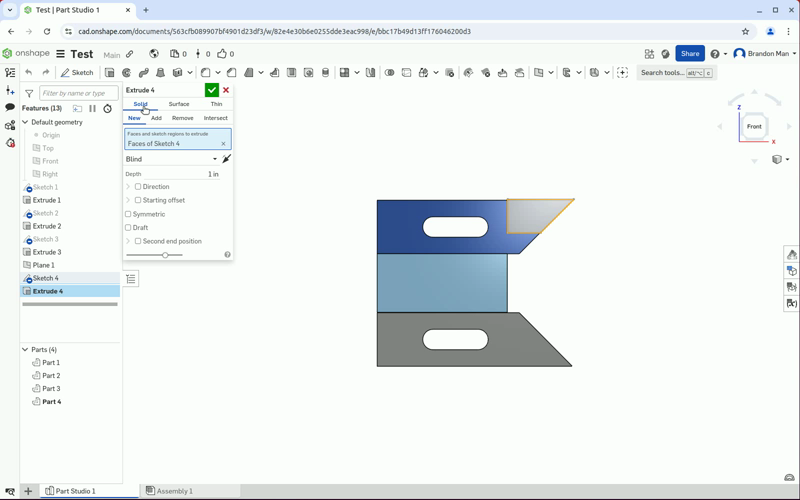
click(143, 106)
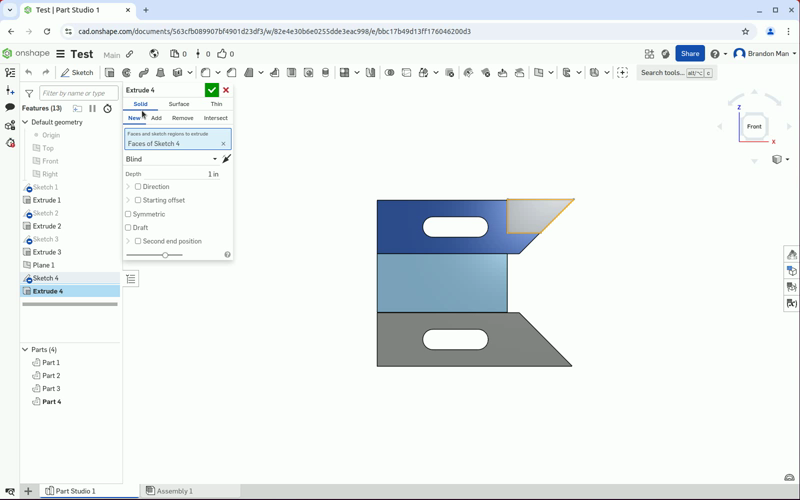
mouse_move(137, 120)
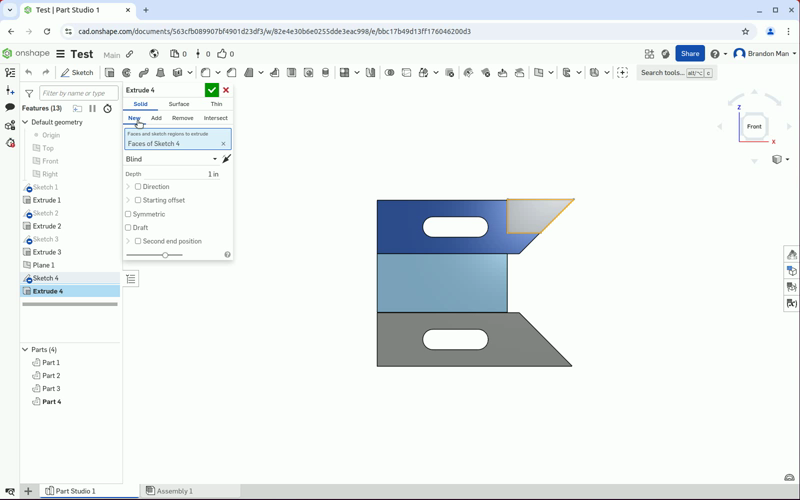
click(137, 120)
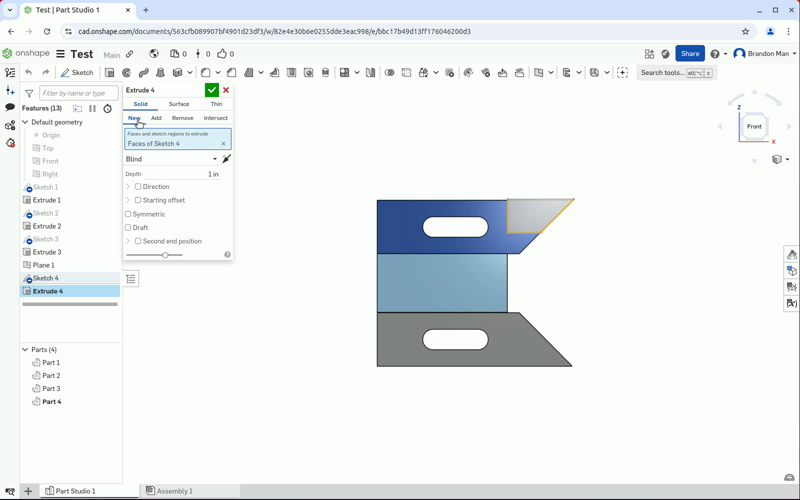
key(tab, 4)
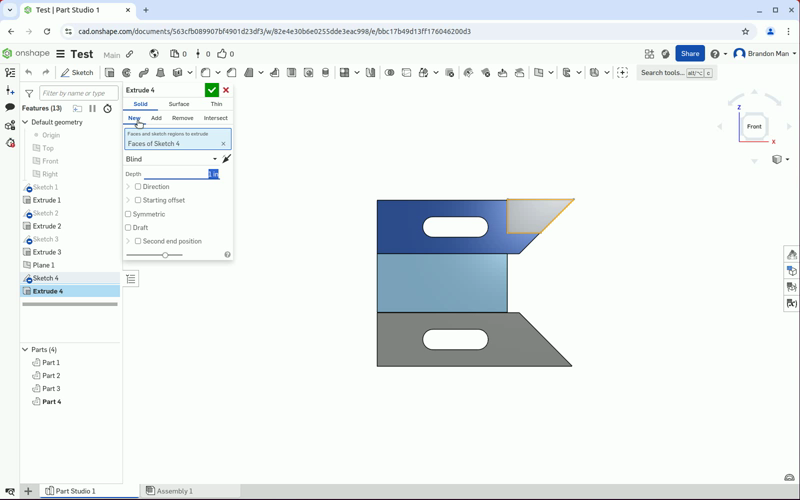
text(1.926)
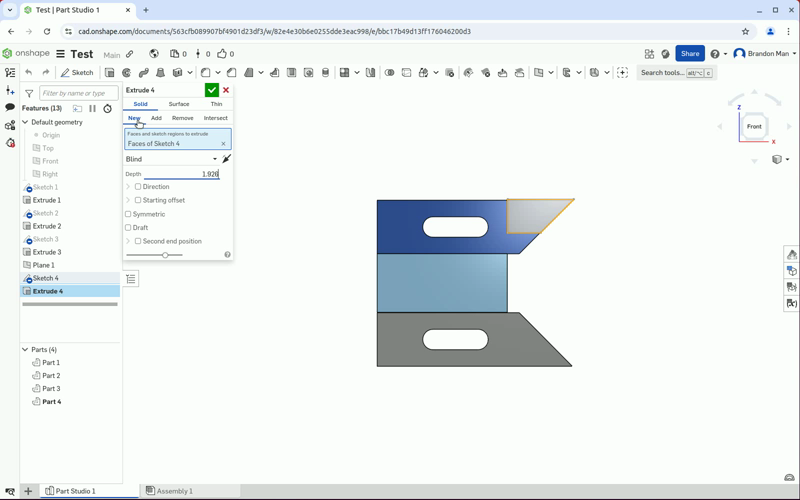
key(enter)
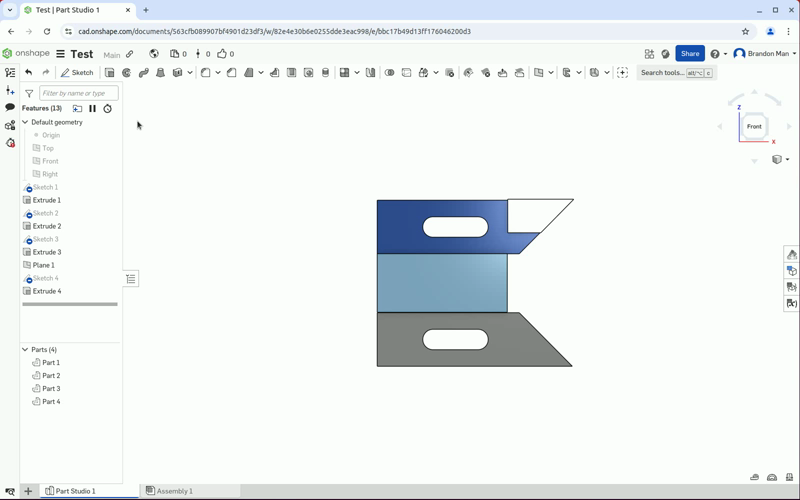
key(shift+h)
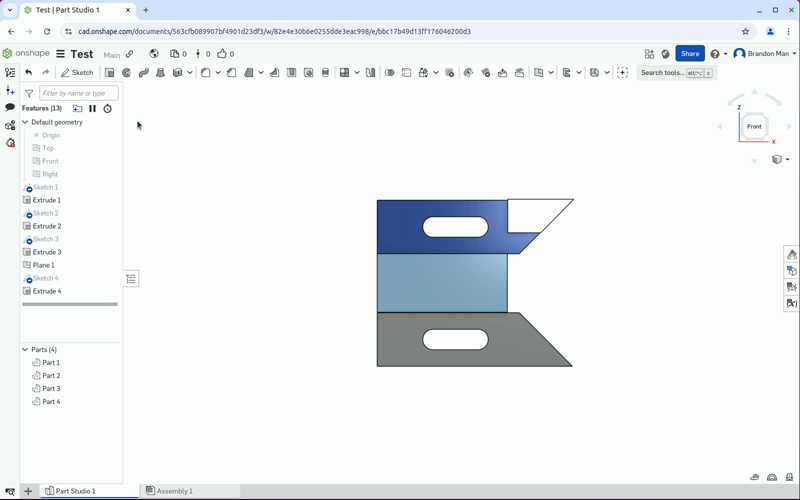
key(shift+h)
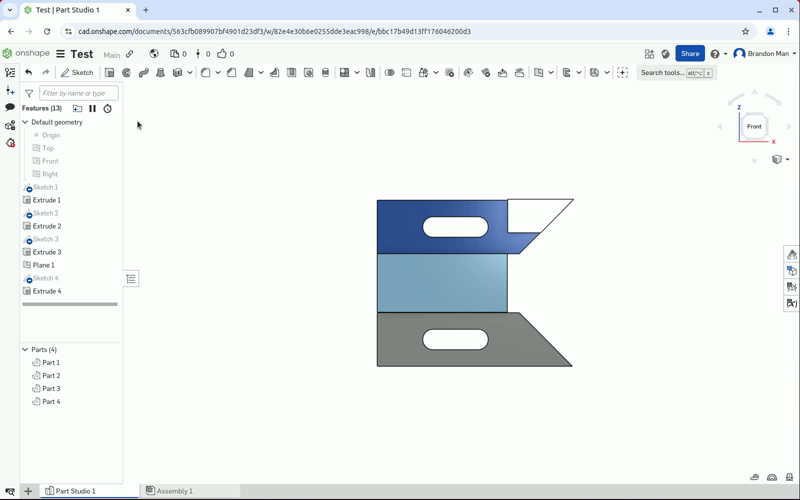
mouse_move(73, 189)
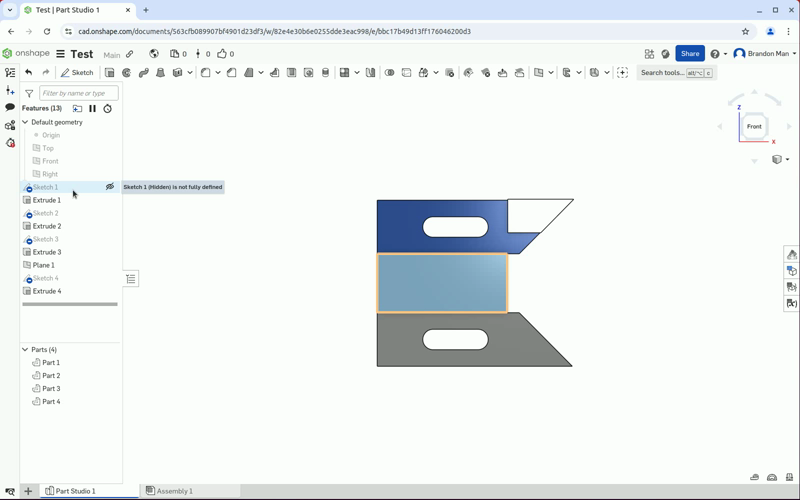
click(73, 189)
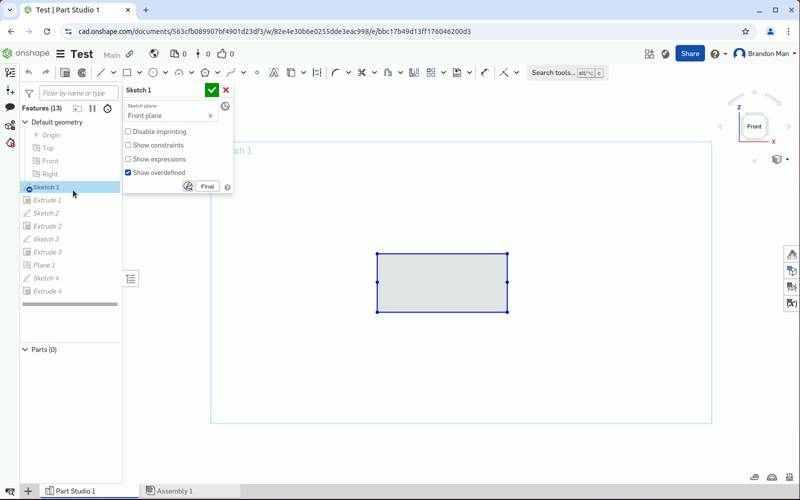
mouse_move(229, 92)
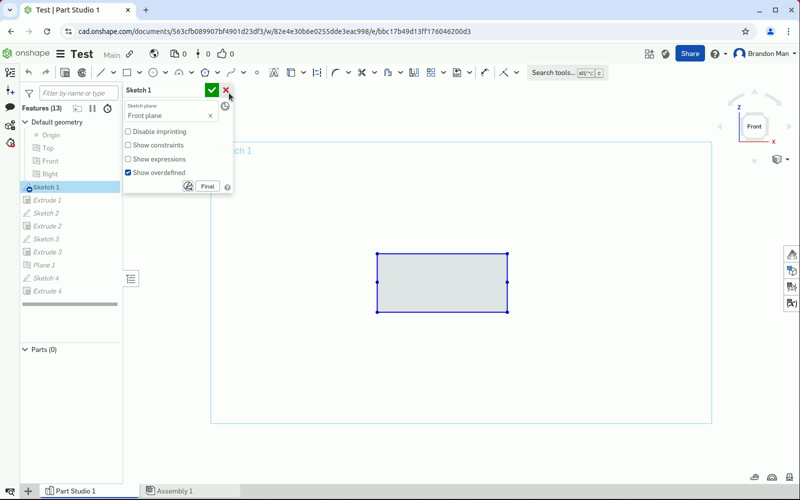
click(229, 92)
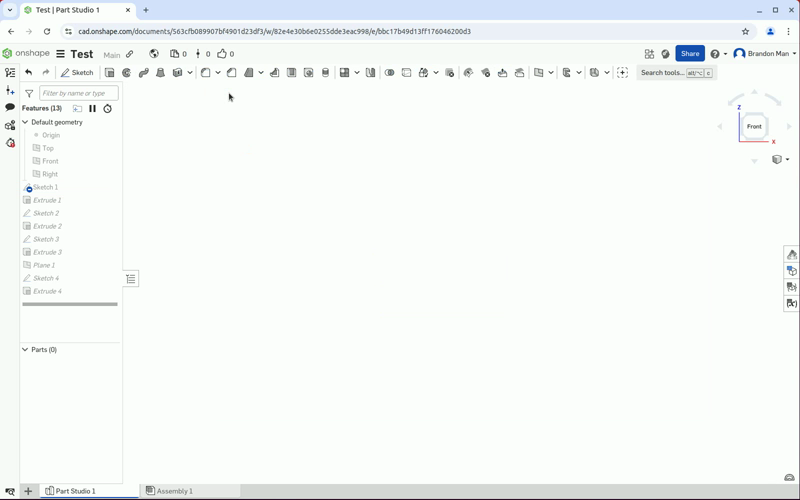
key(shift+s)
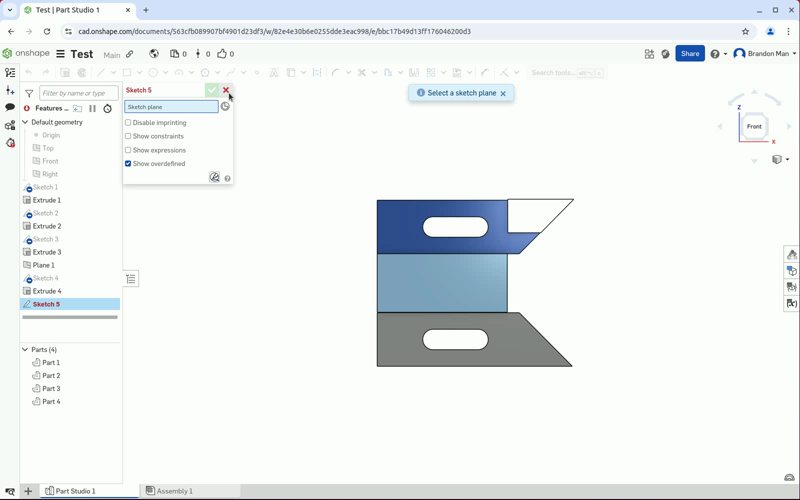
mouse_move(73, 267)
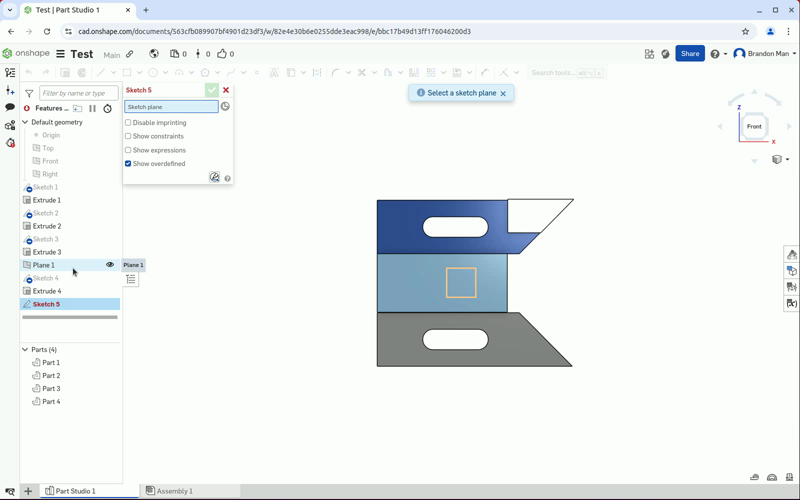
click(73, 267)
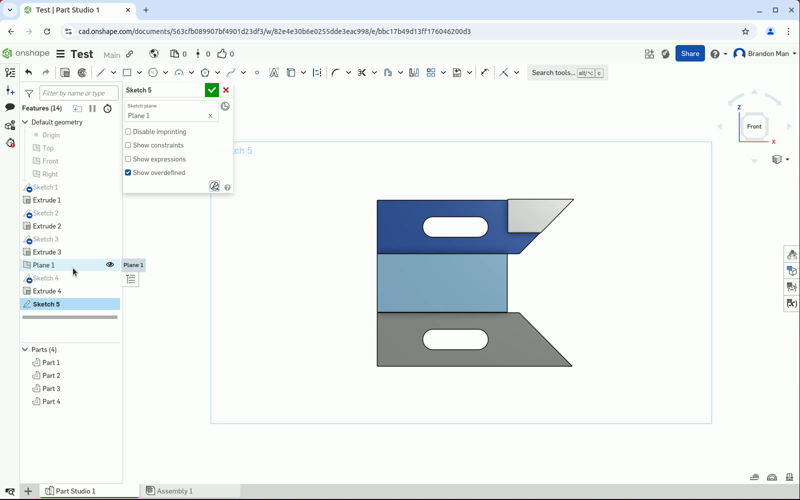
mouse_move(73, 352)
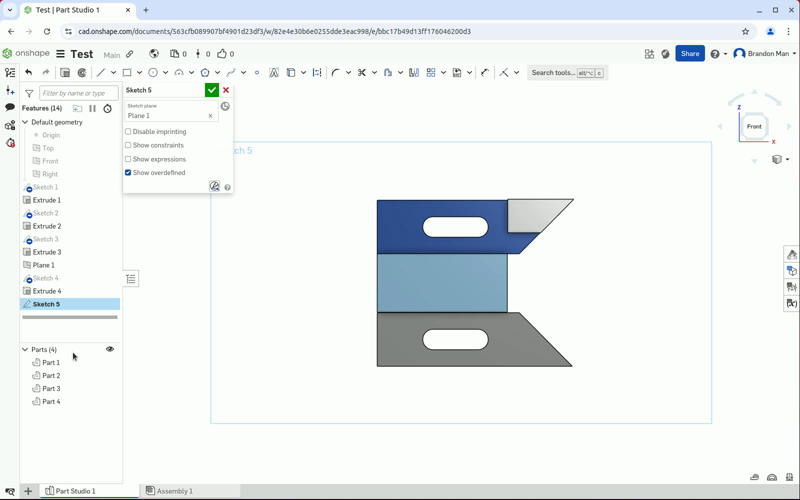
key(y)
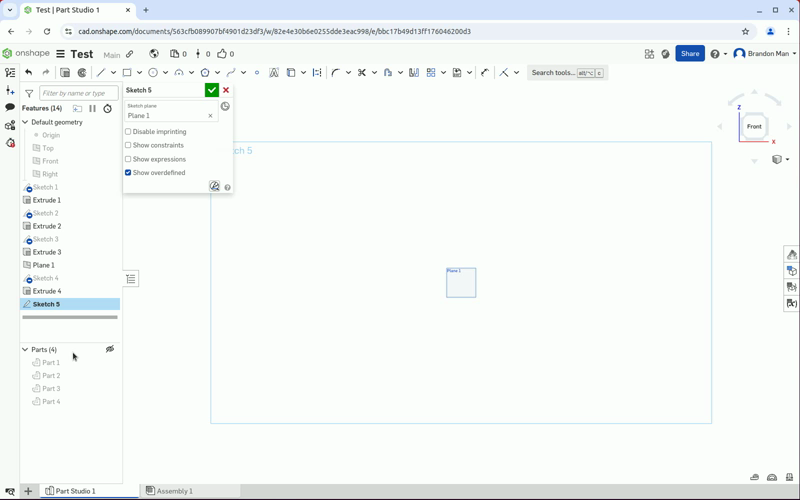
key(l)
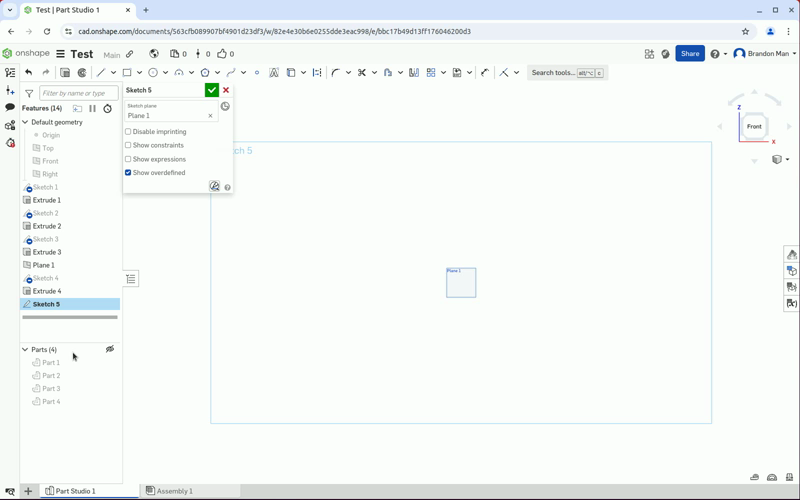
key_down(shift)
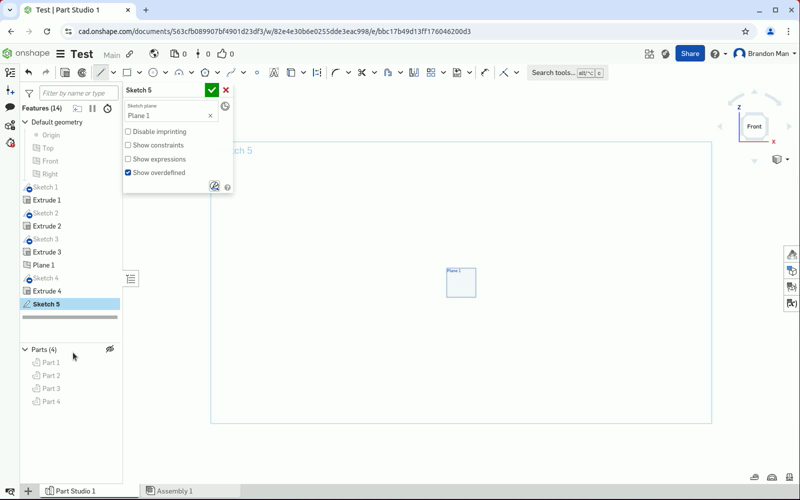
mouse_move(507, 366)
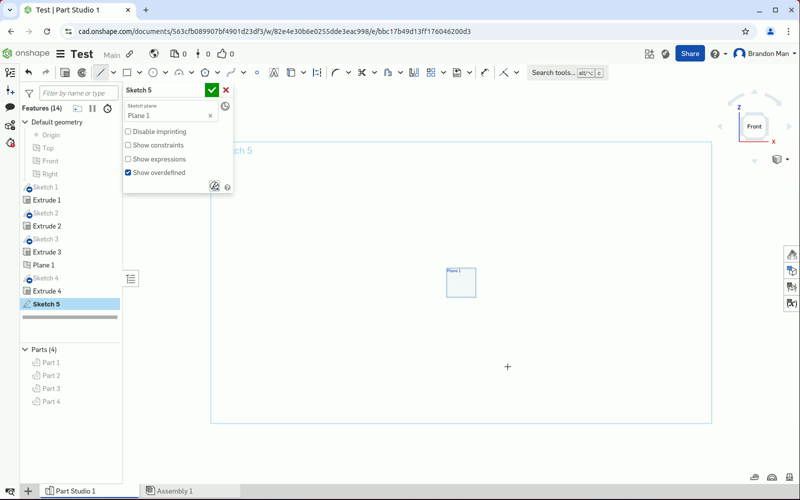
click(507, 366)
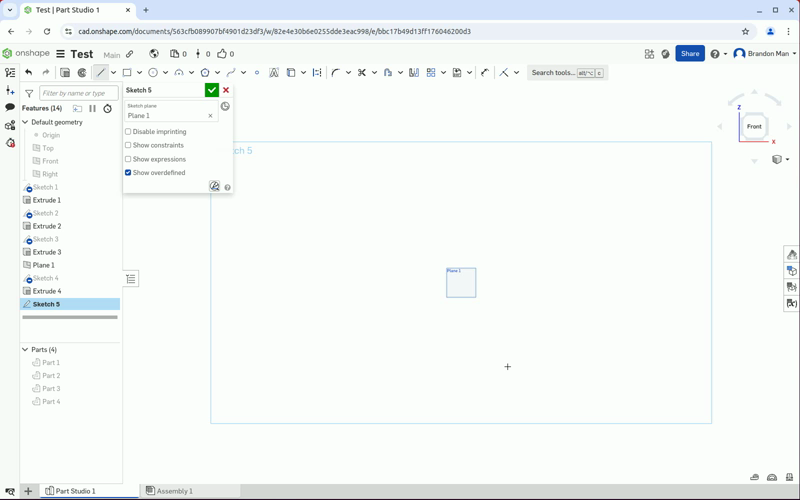
key_up(shift)
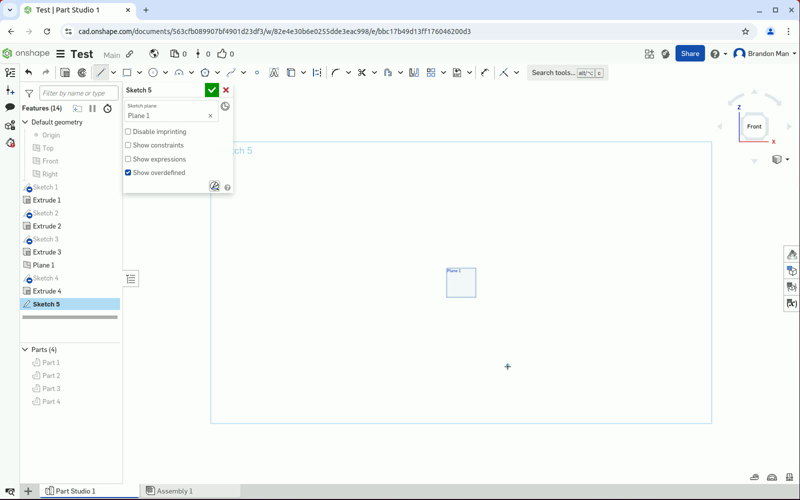
key_down(shift)
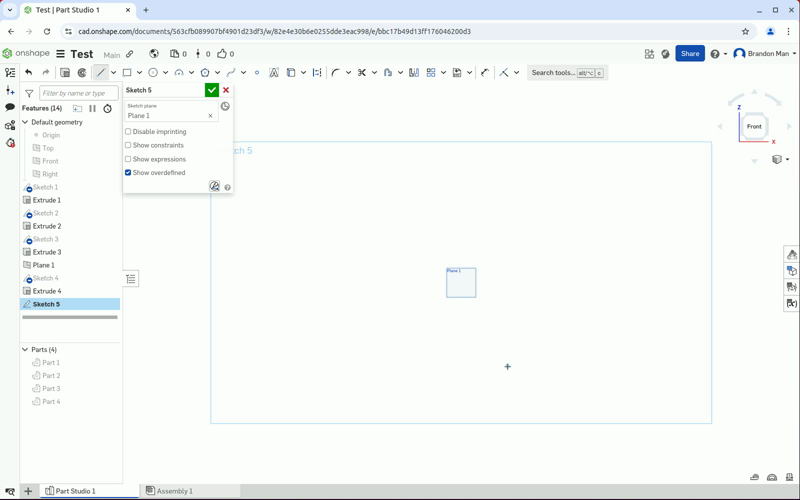
mouse_move(573, 366)
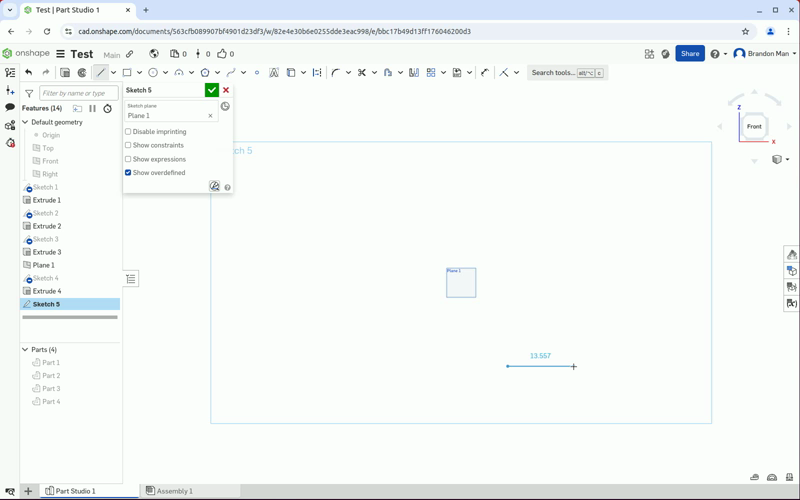
click(573, 366)
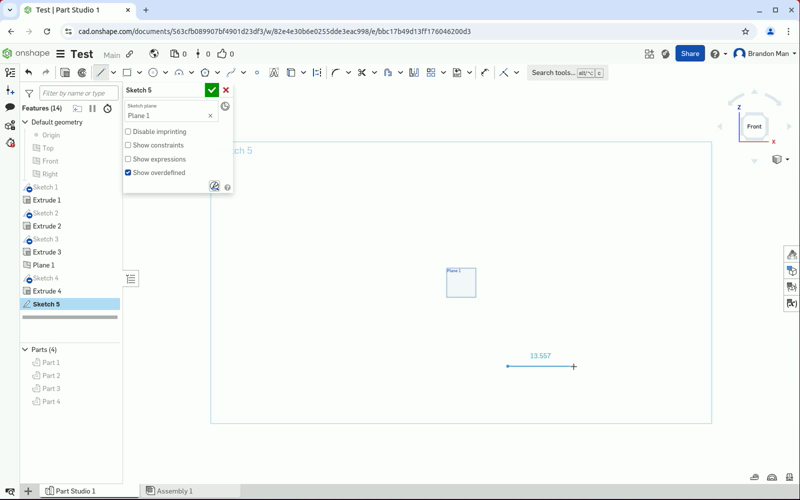
key_up(shift)
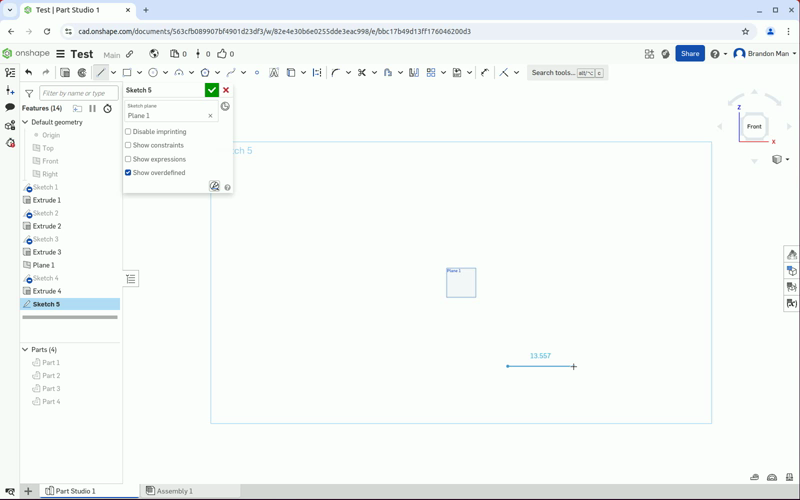
key_down(shift)
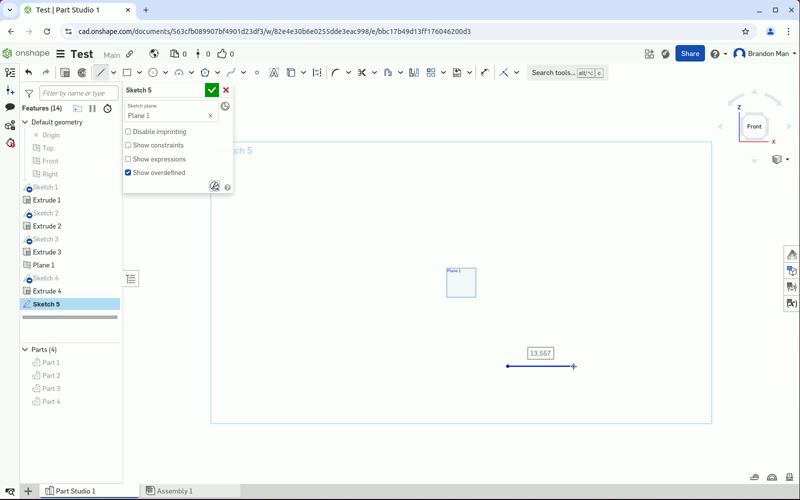
mouse_move(589, 366)
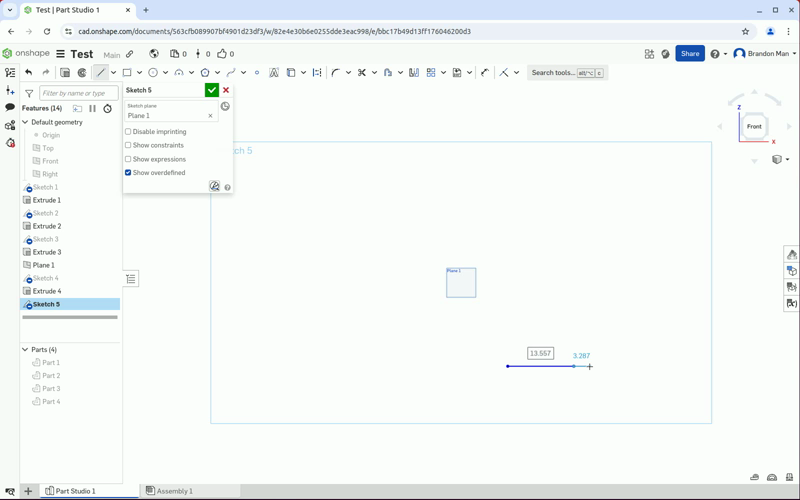
mouse_move(540, 332)
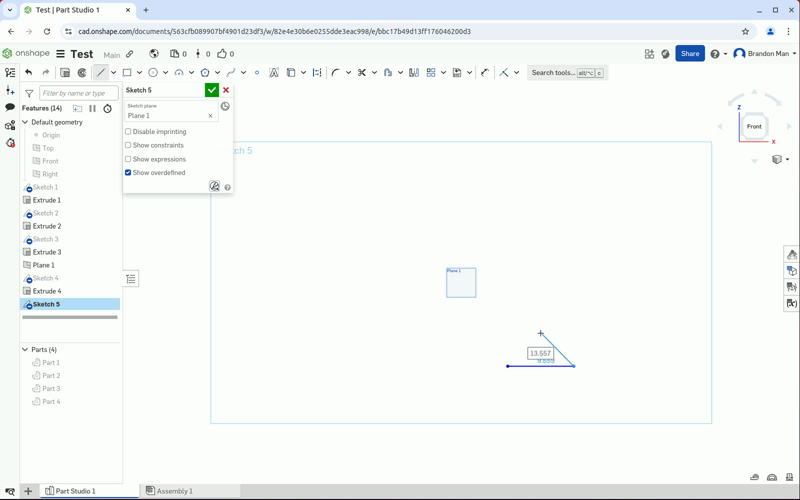
click(540, 332)
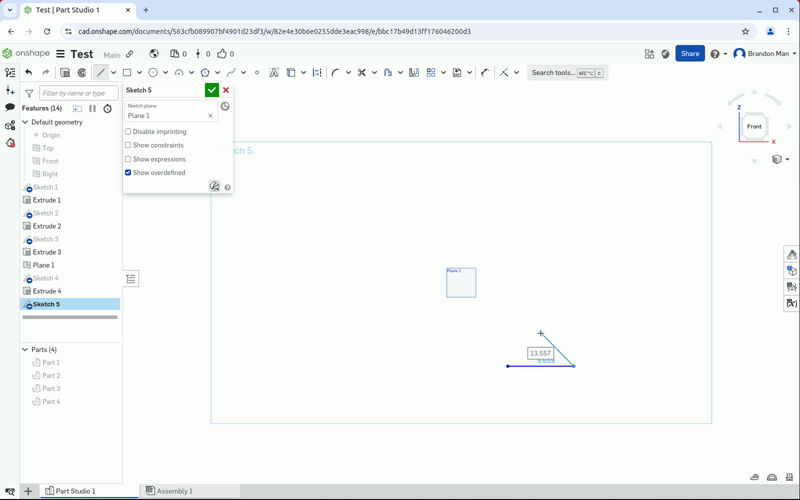
key_up(shift)
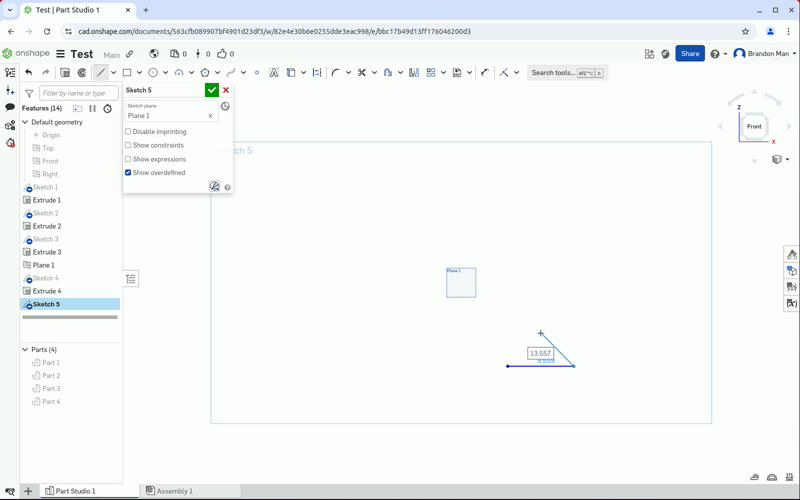
key_down(shift)
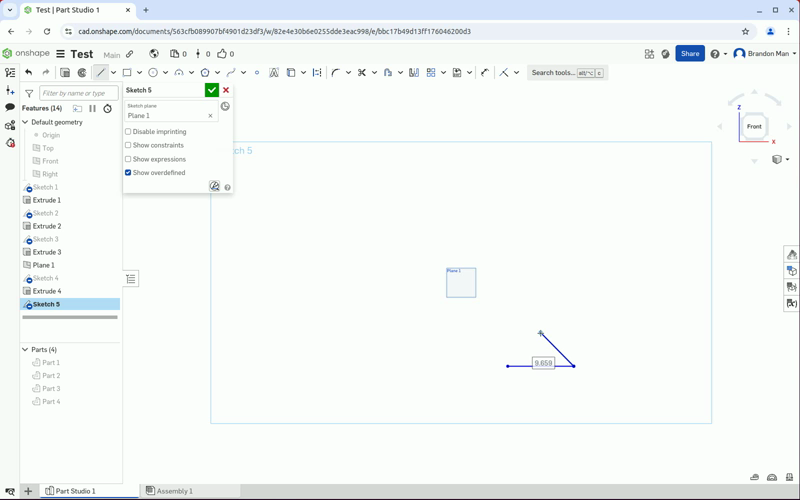
mouse_move(570, 332)
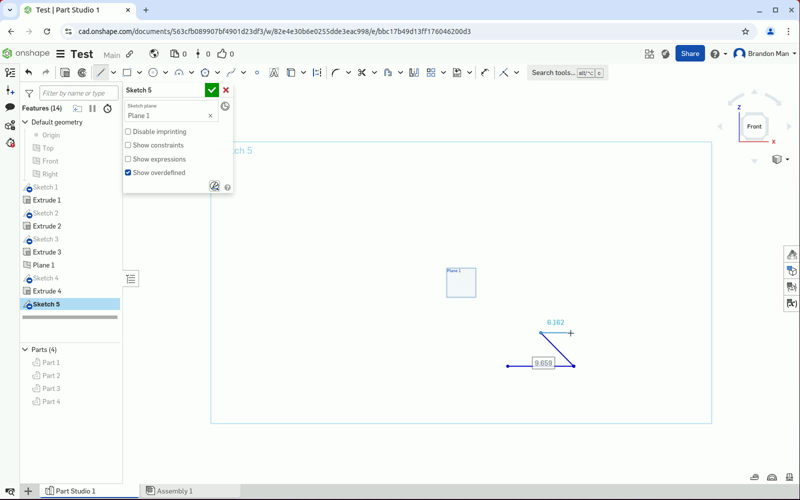
mouse_move(507, 332)
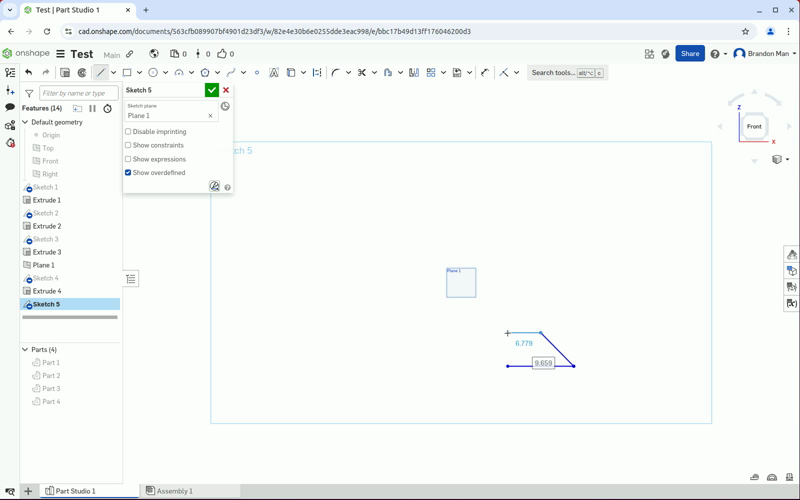
click(507, 332)
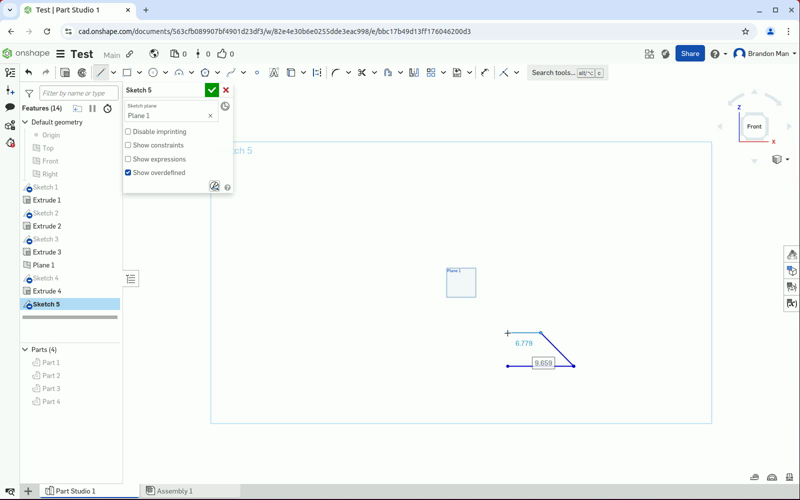
key_up(shift)
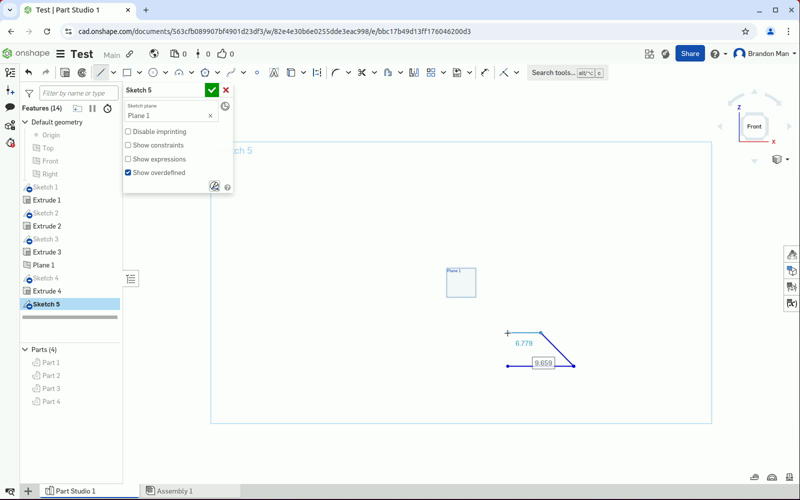
mouse_move(537, 332)
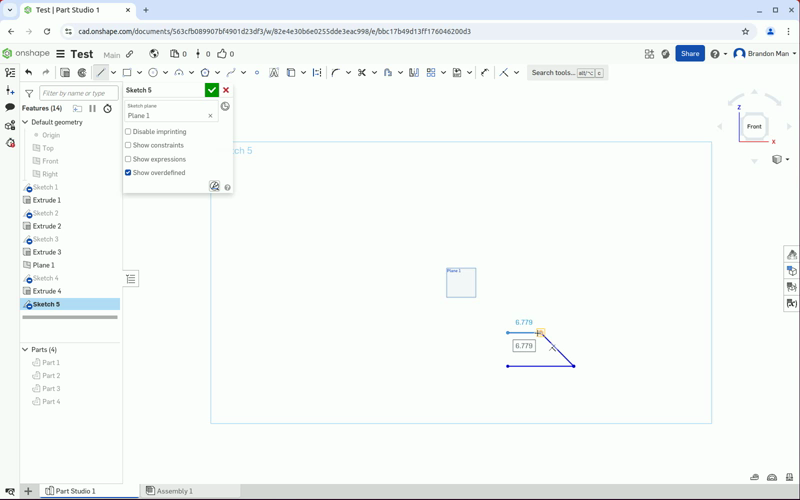
key_down(shift)
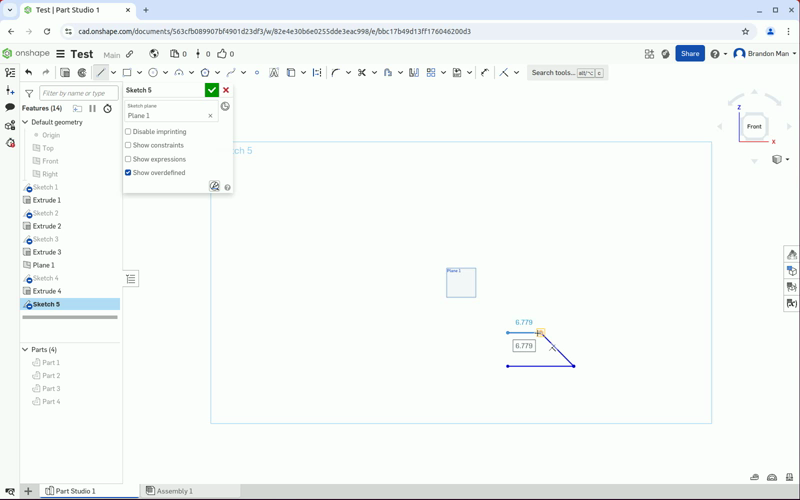
mouse_move(507, 366)
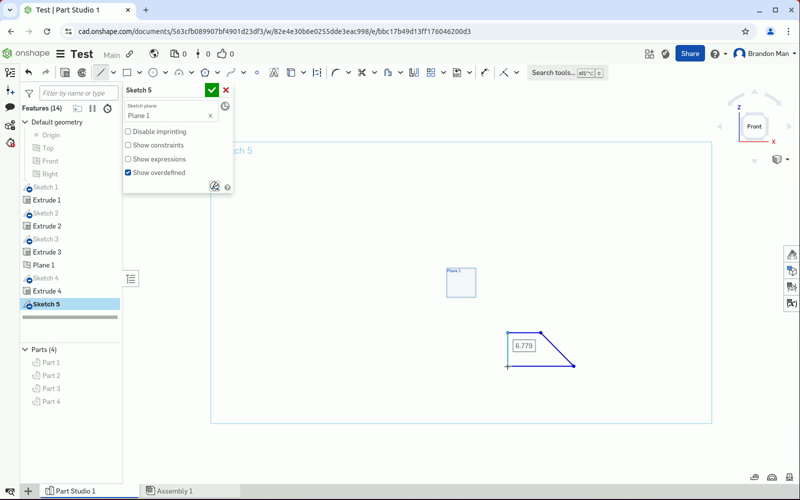
key_up(shift)
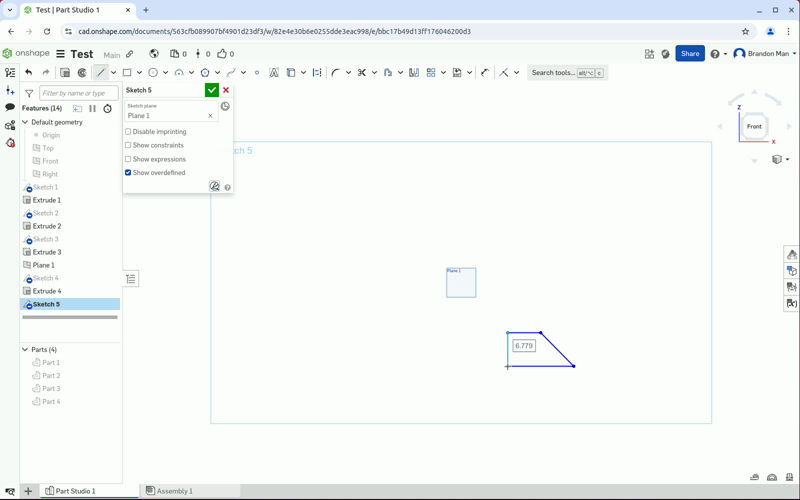
click(507, 366)
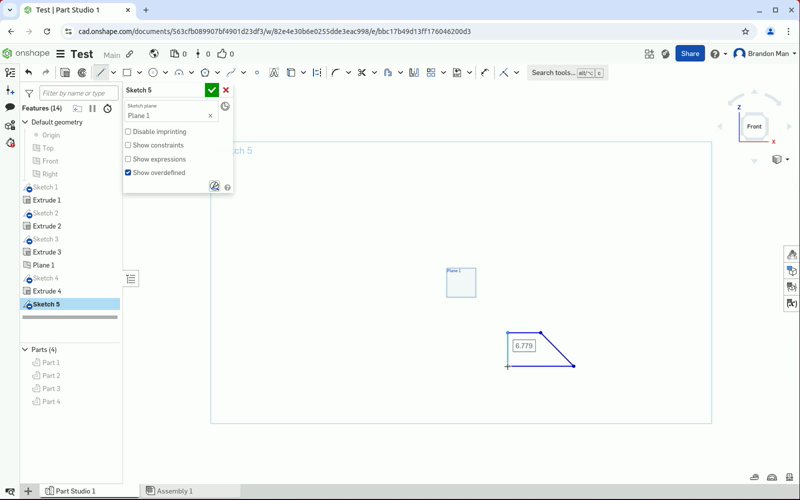
key(esc)
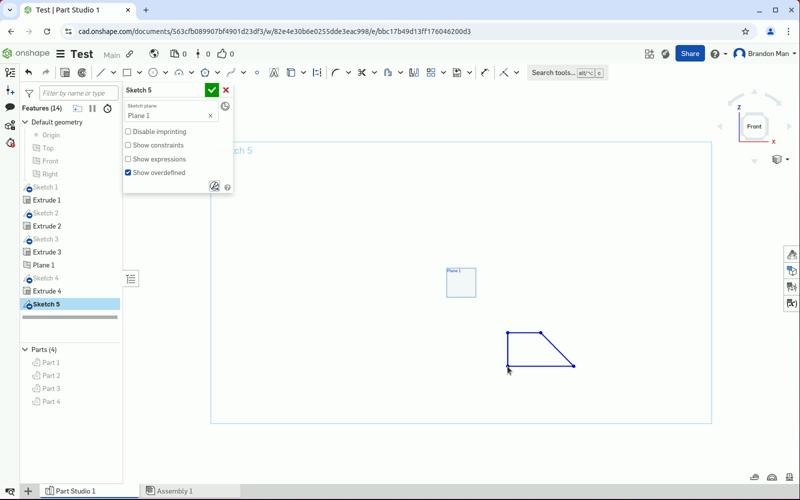
mouse_move(565, 360)
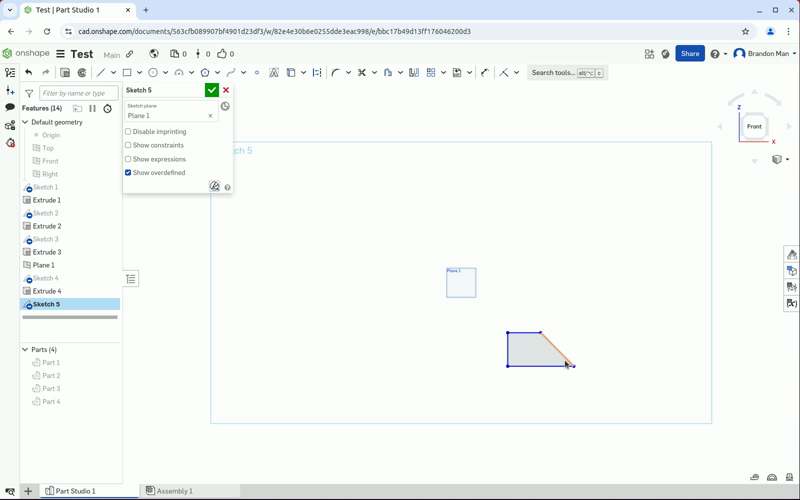
scroll(6)
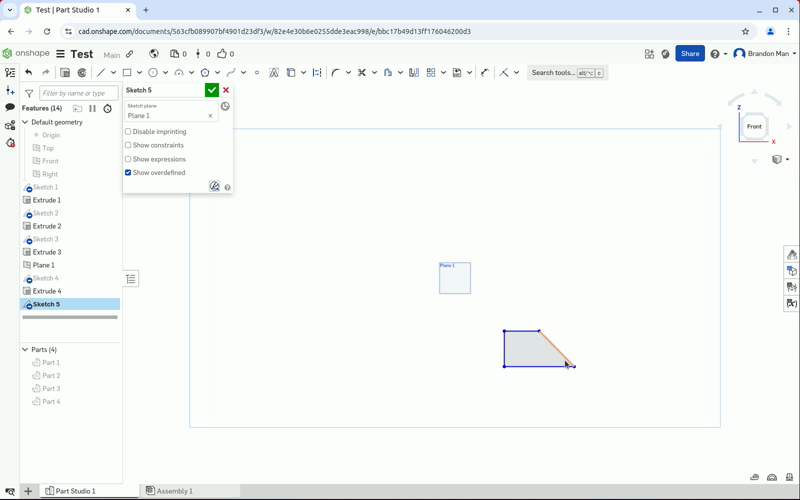
scroll(6)
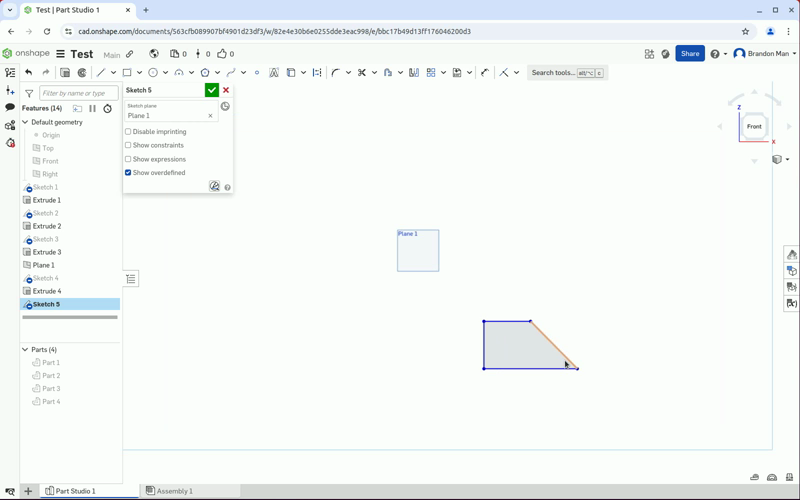
scroll(6)
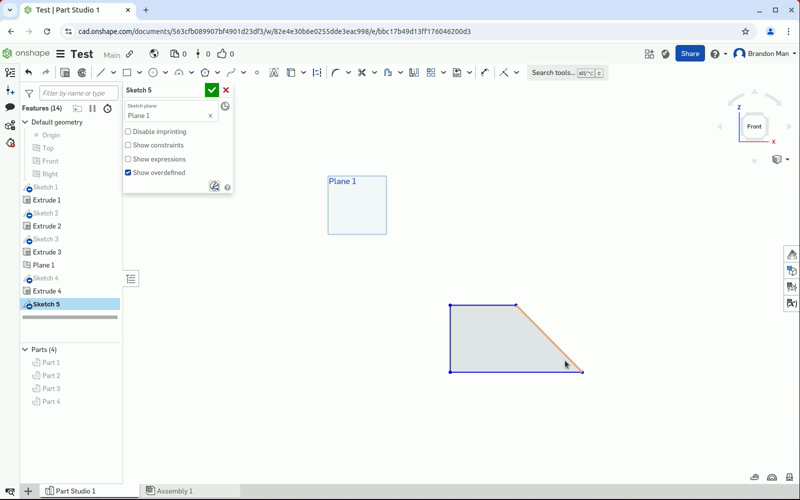
scroll(6)
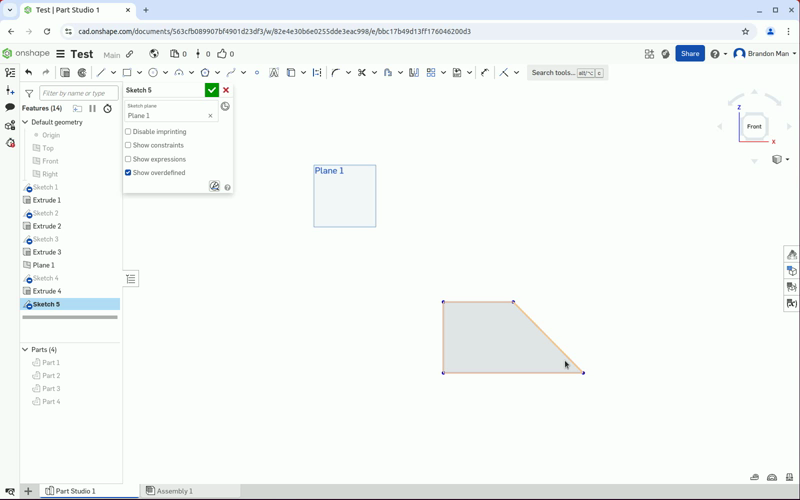
scroll(6)
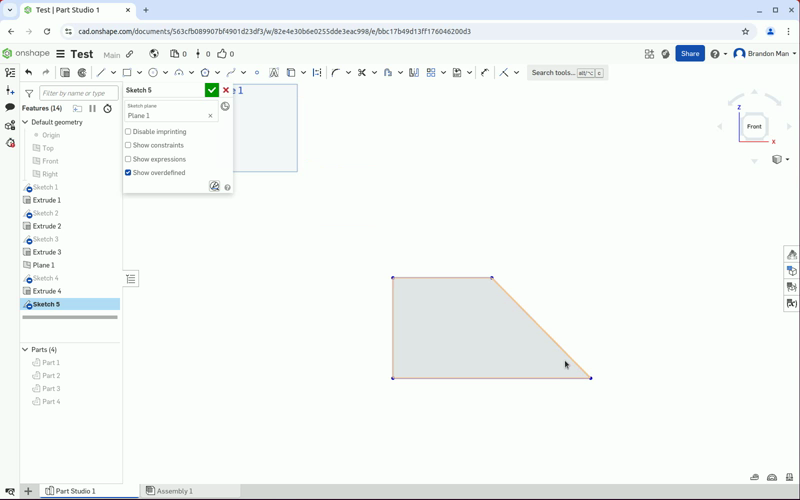
scroll(6)
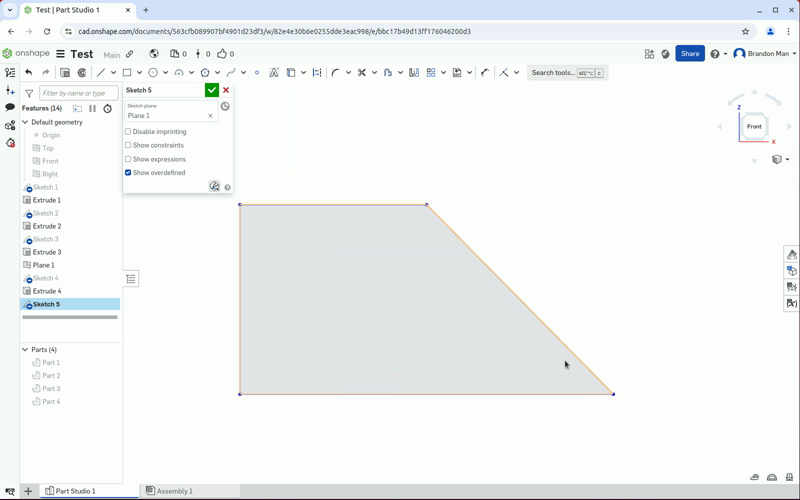
scroll(6)
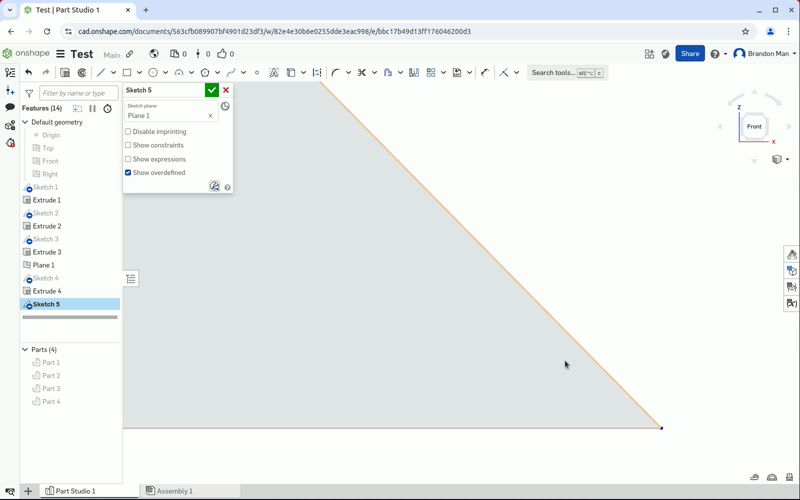
click(565, 360)
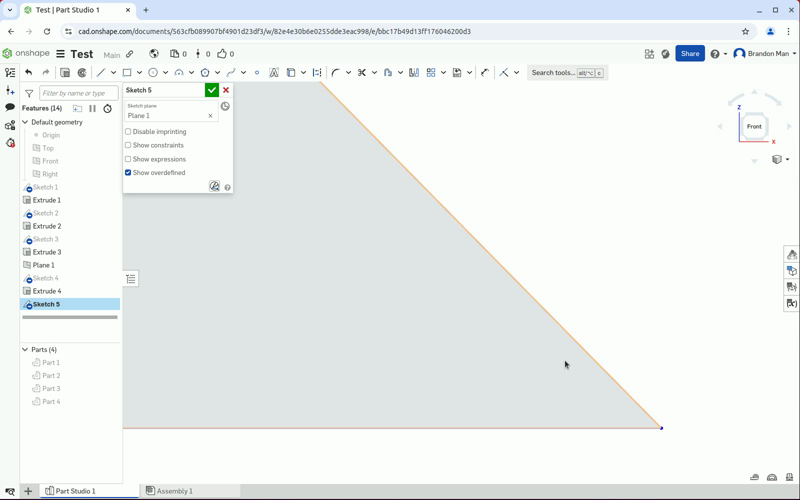
scroll(-6)
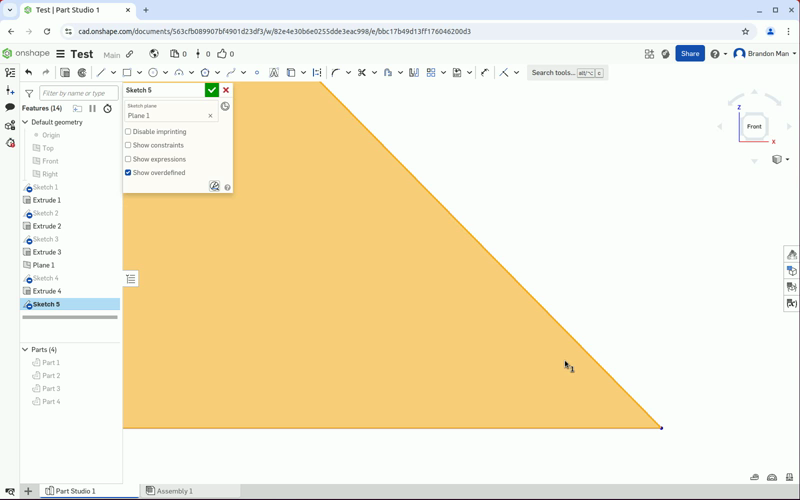
scroll(-6)
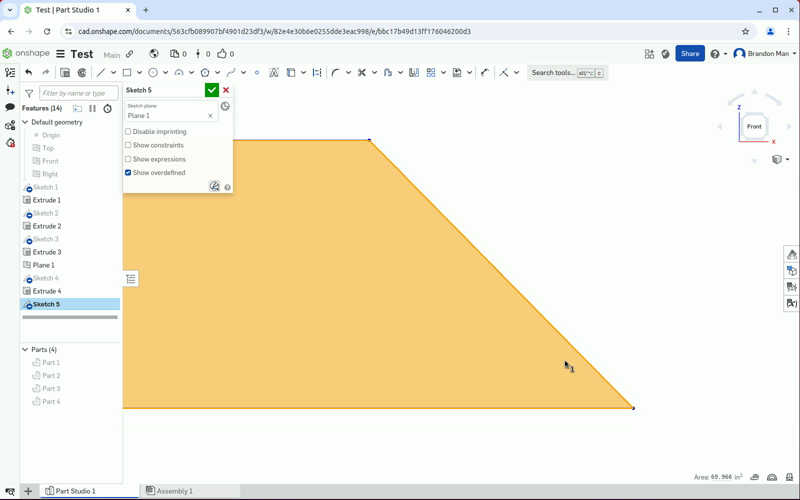
scroll(-6)
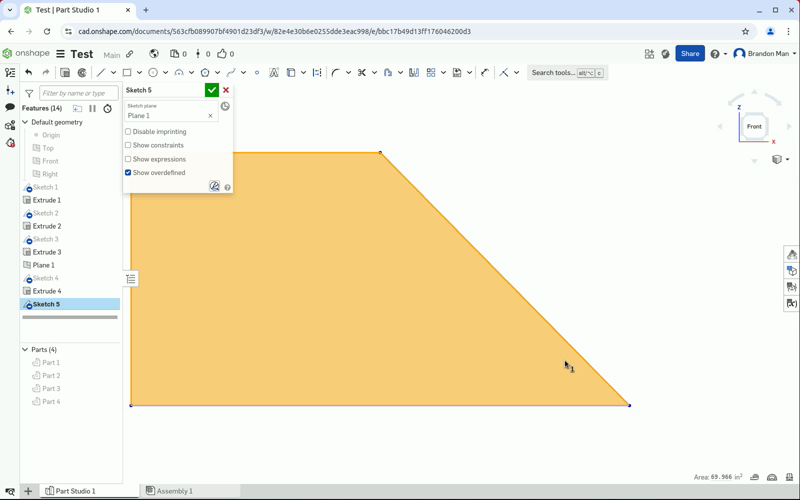
scroll(-6)
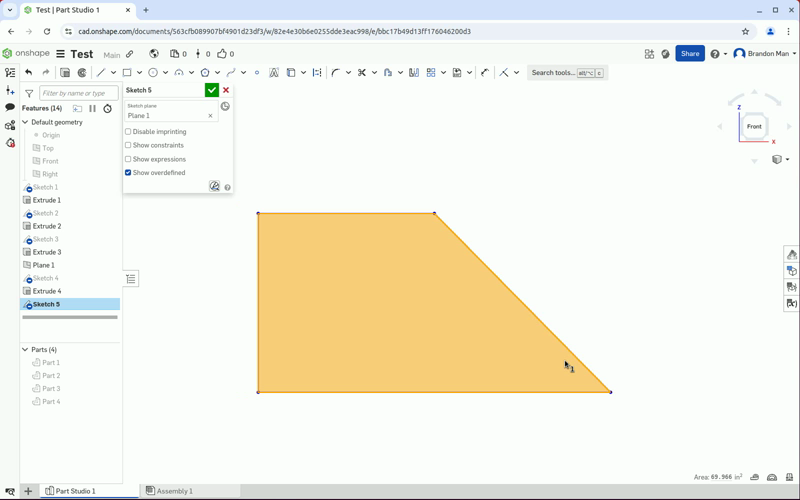
scroll(-6)
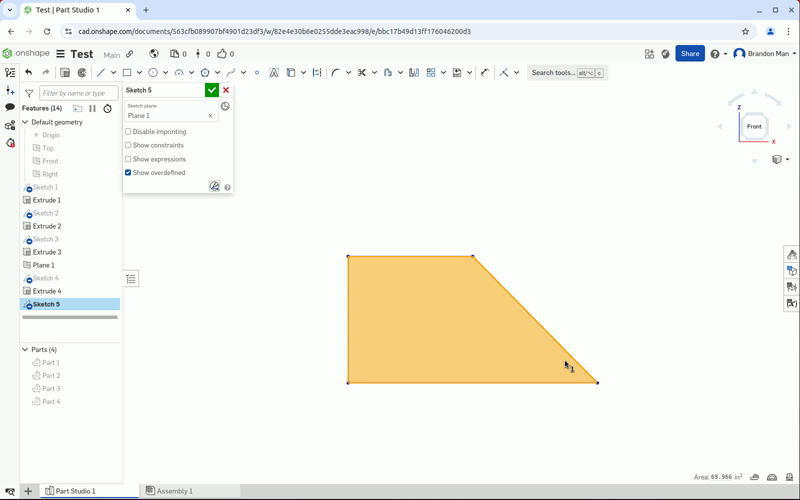
scroll(-6)
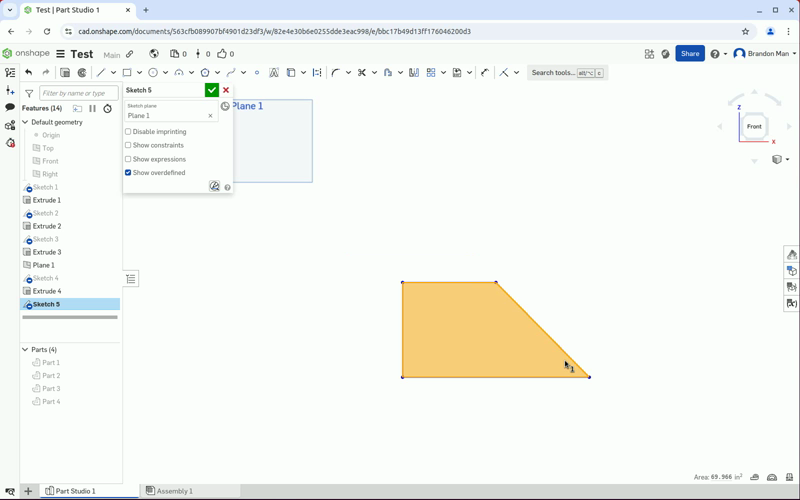
scroll(-6)
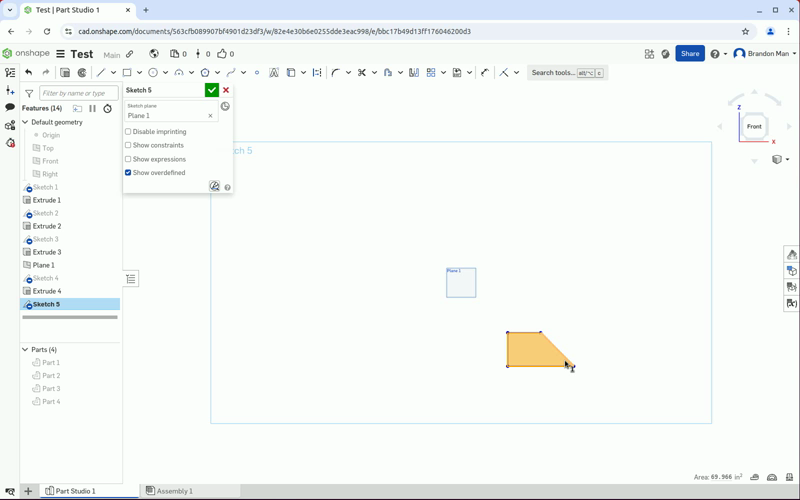
mouse_move(73, 352)
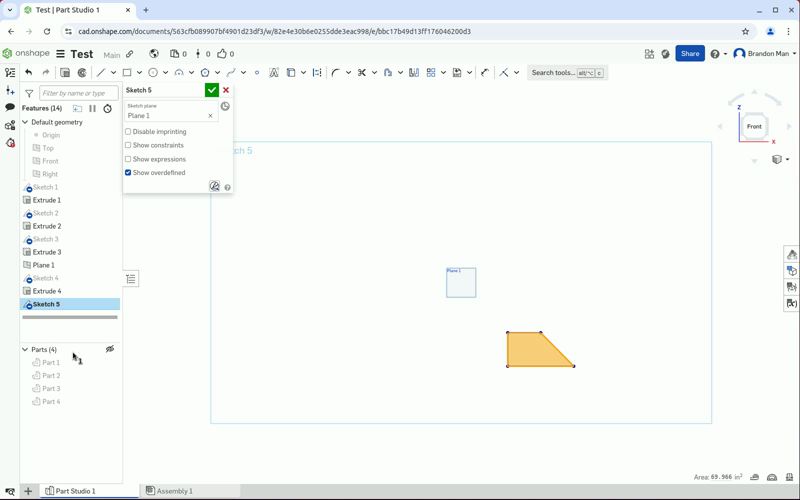
key(shift+y)
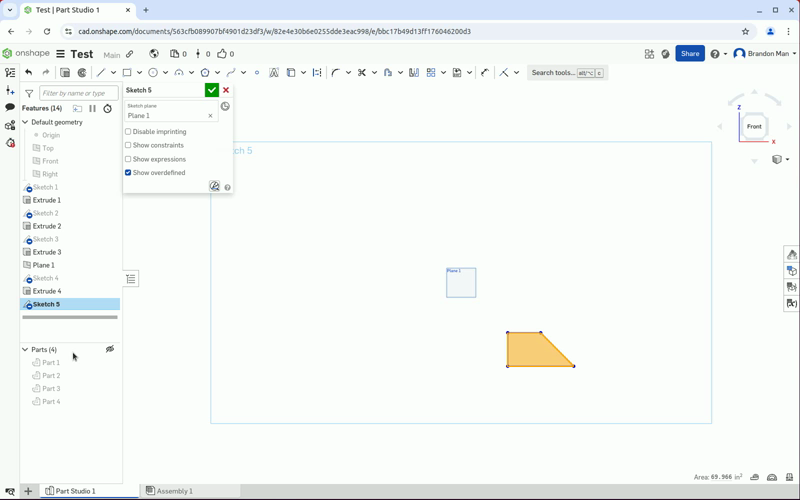
key(shift+e)
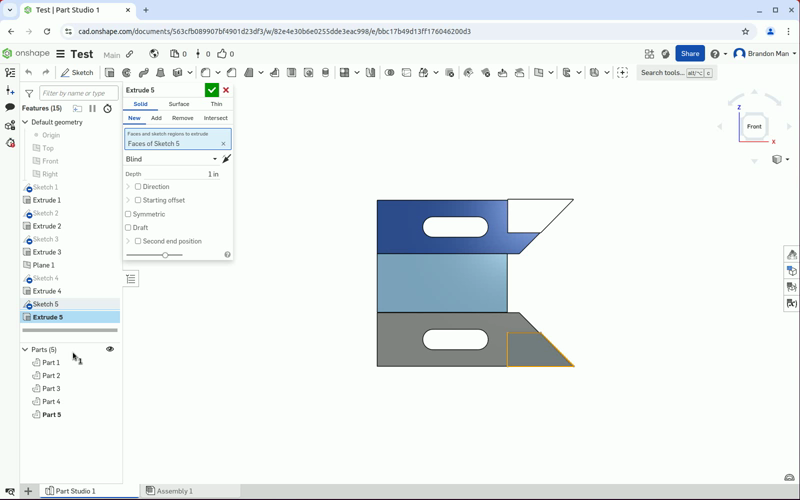
mouse_move(143, 106)
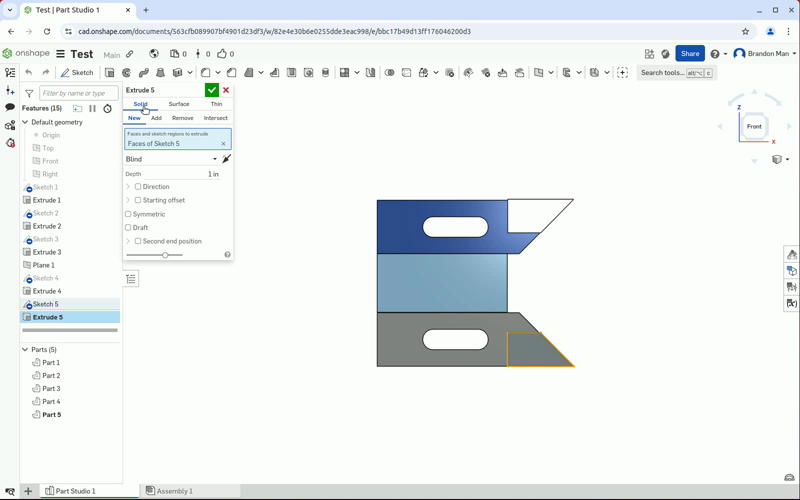
click(143, 106)
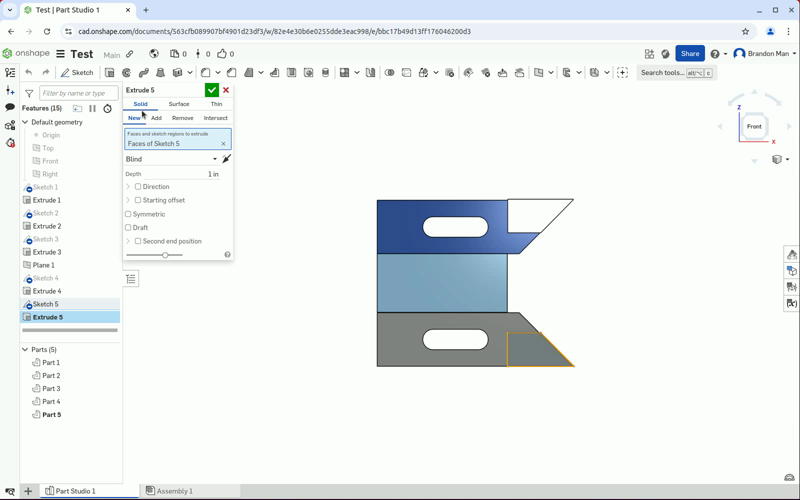
mouse_move(137, 120)
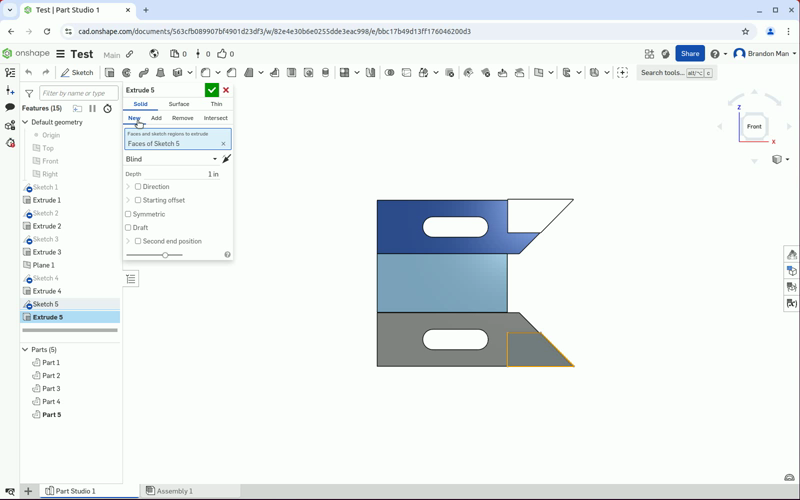
click(137, 120)
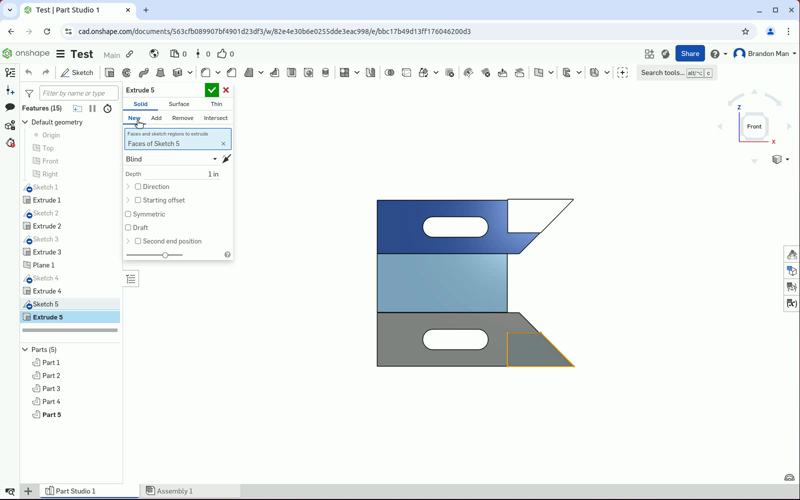
key(tab, 4)
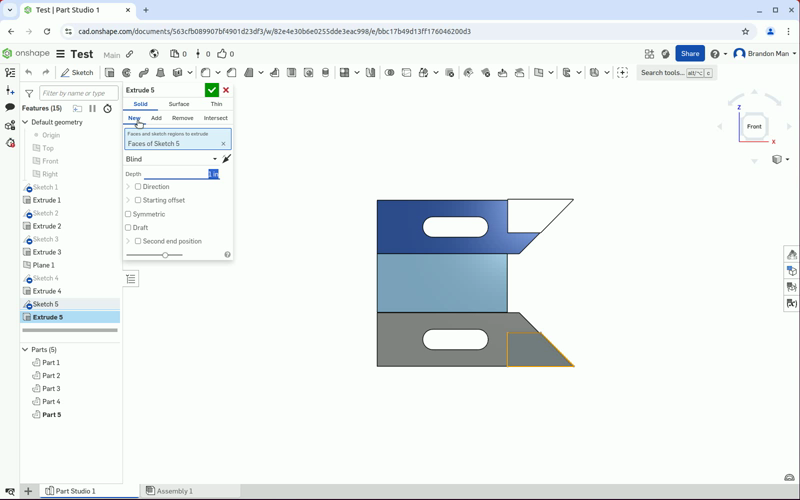
text(1.926)
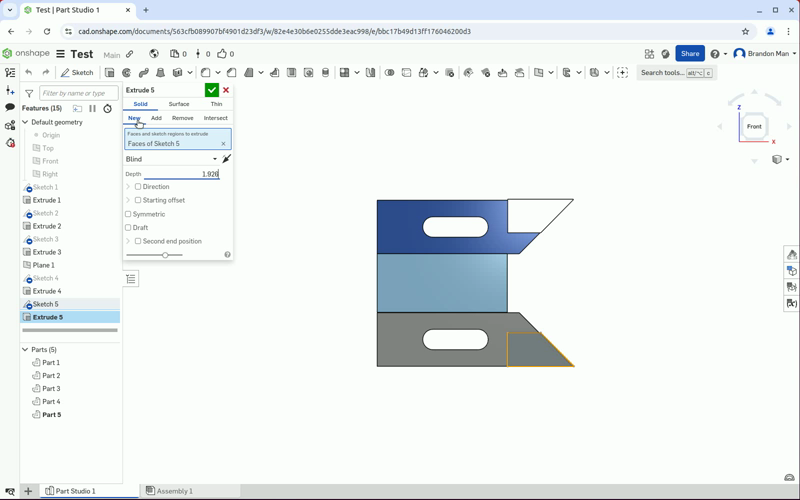
key(enter)
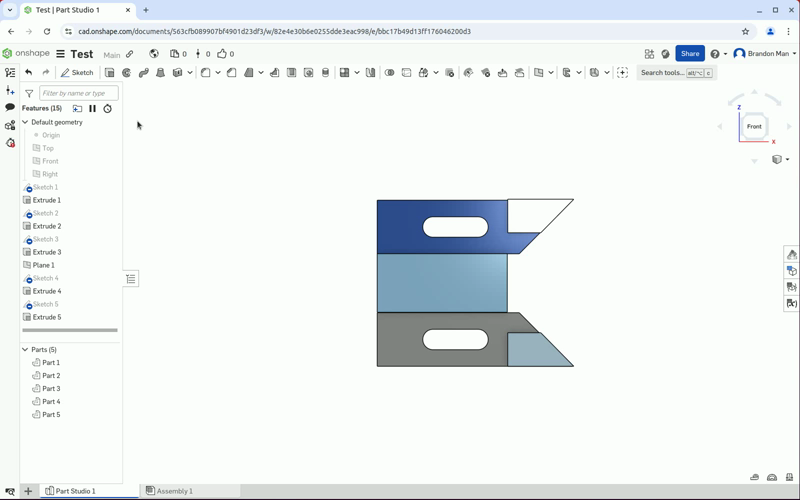
key(shift+h)
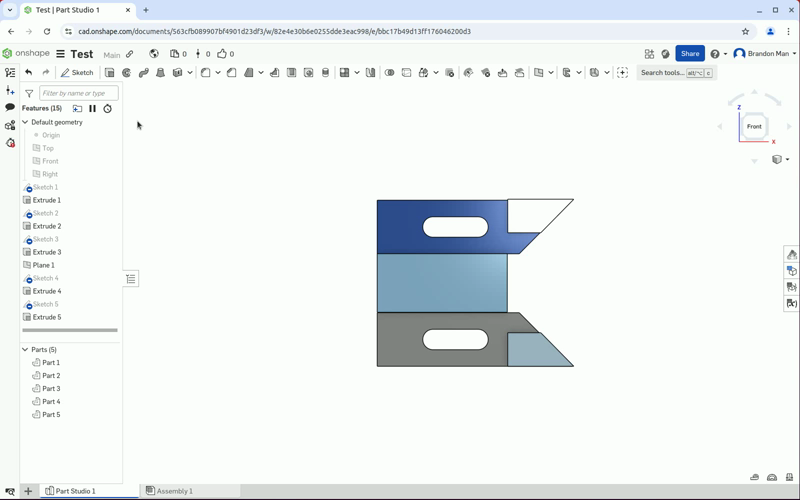
key(shift+h)
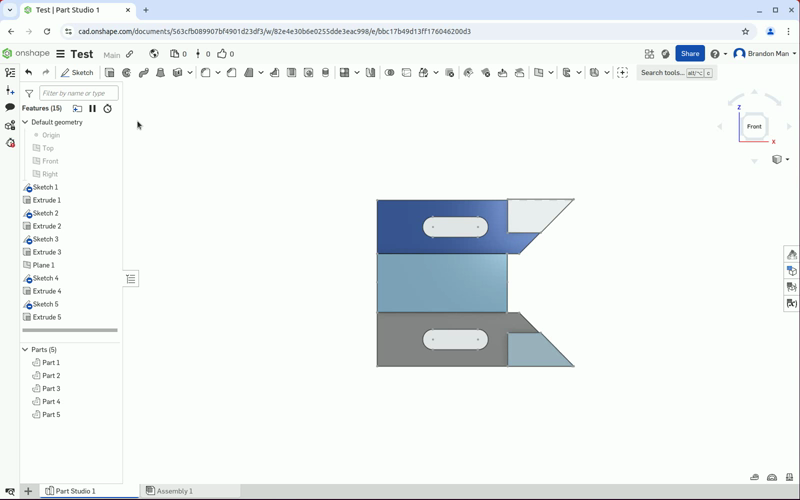
key(shift+7)
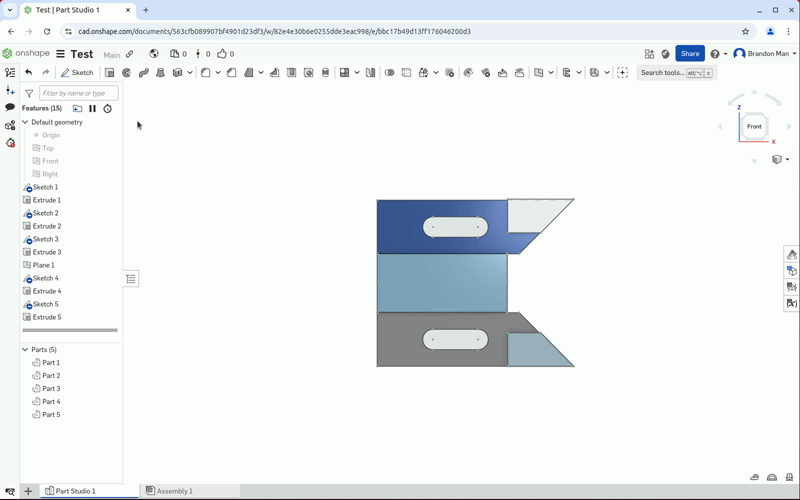
key(left, 2)
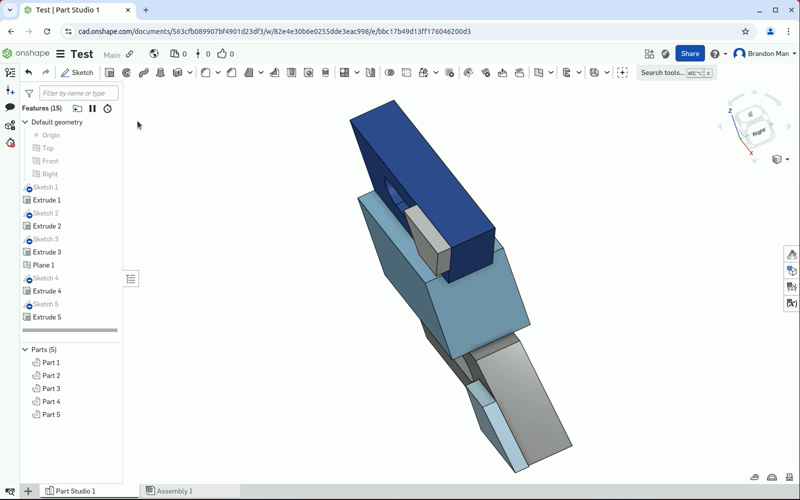
key(down, 2)
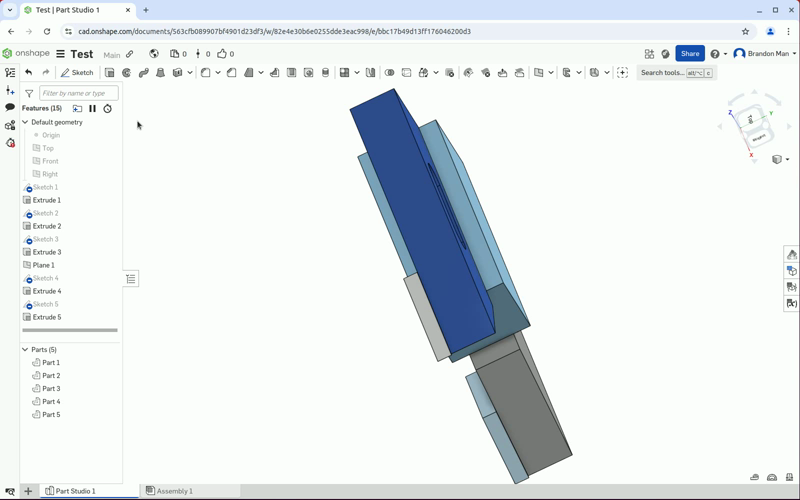
key(up, 2)
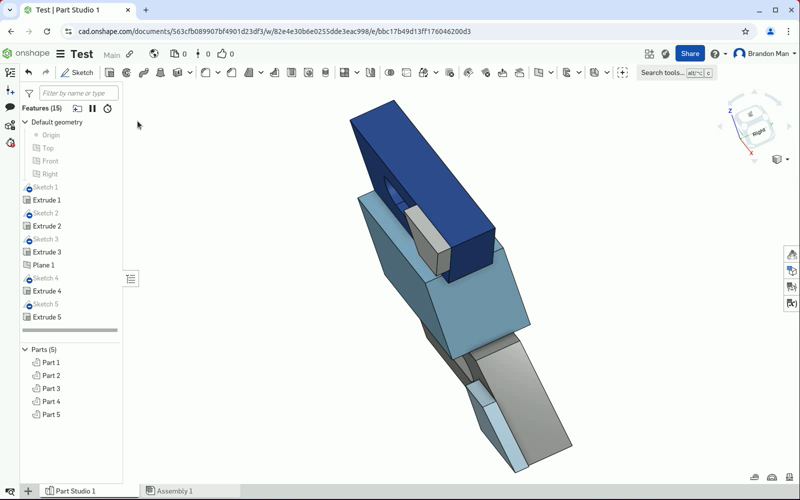
key(right, 2)
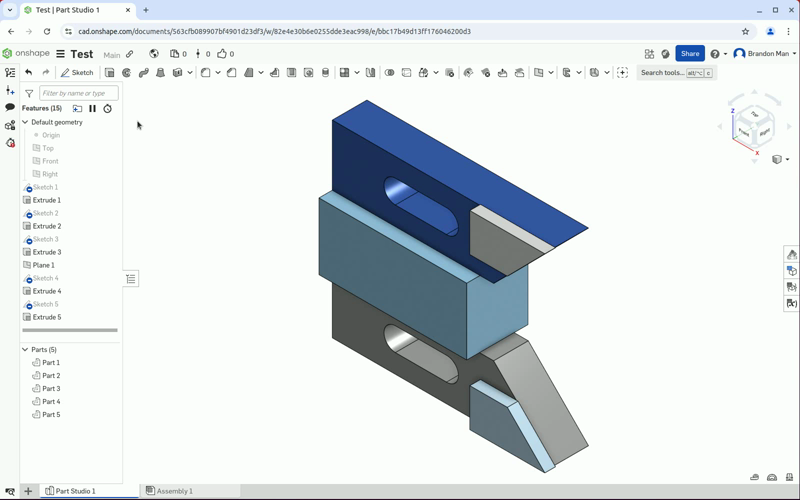
mouse_move(73, 189)
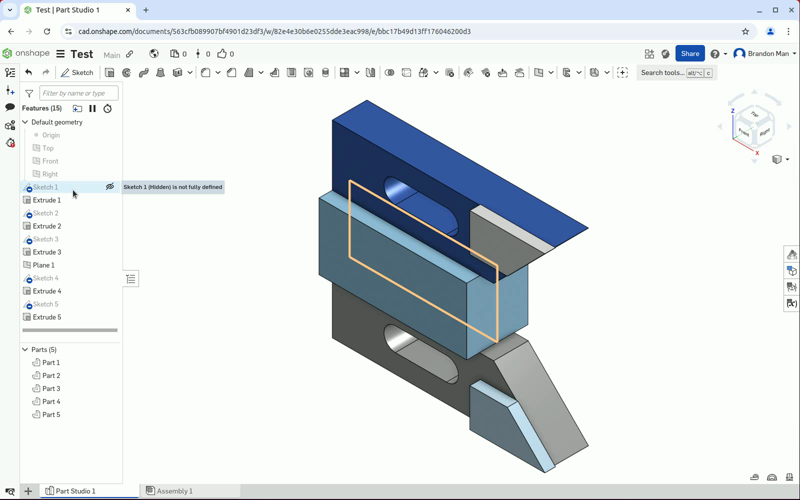
click(73, 189)